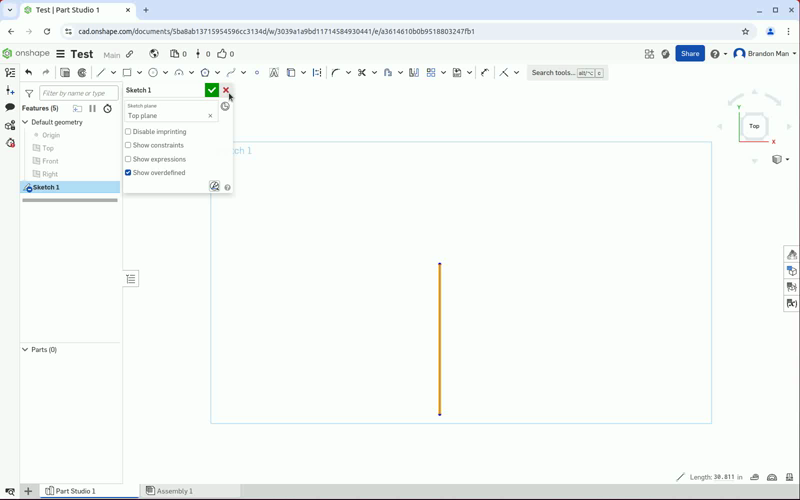
key(shift+h)
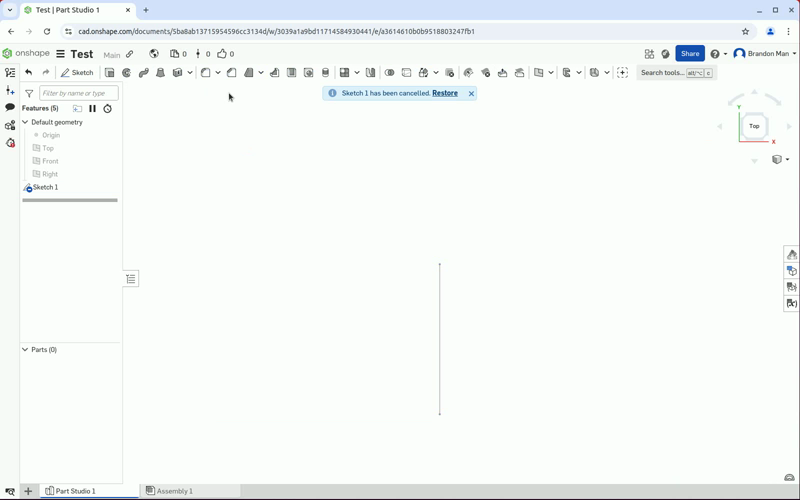
key(shift+s)
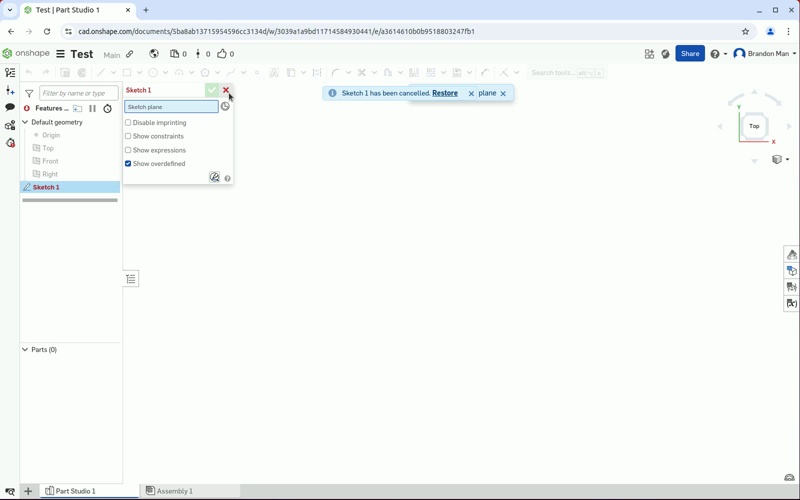
mouse_move(73, 150)
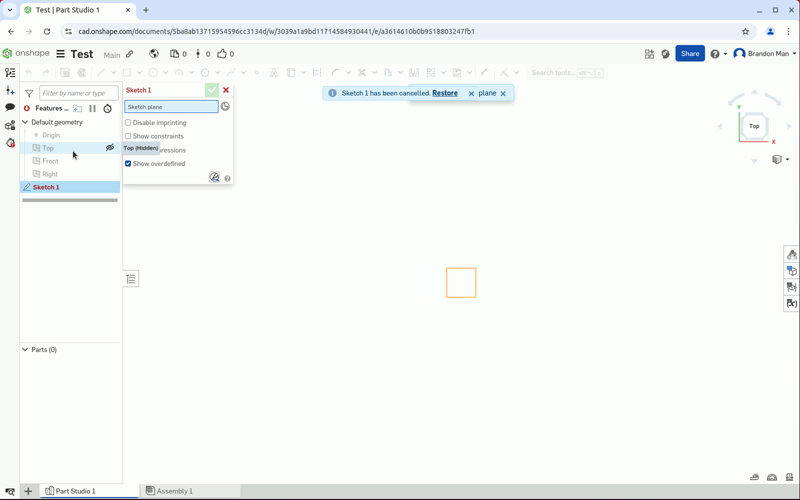
click(73, 150)
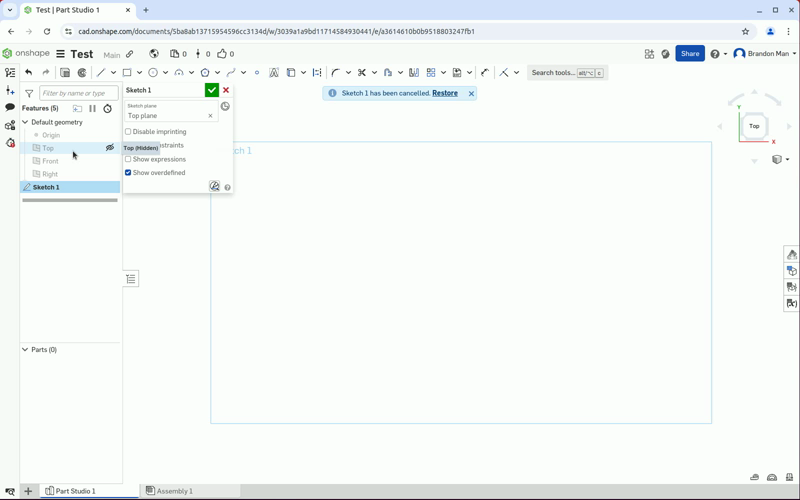
mouse_move(73, 352)
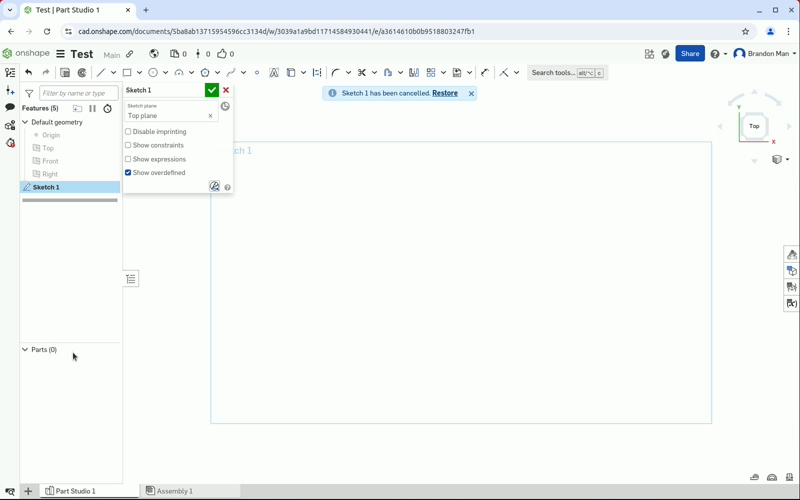
key(y)
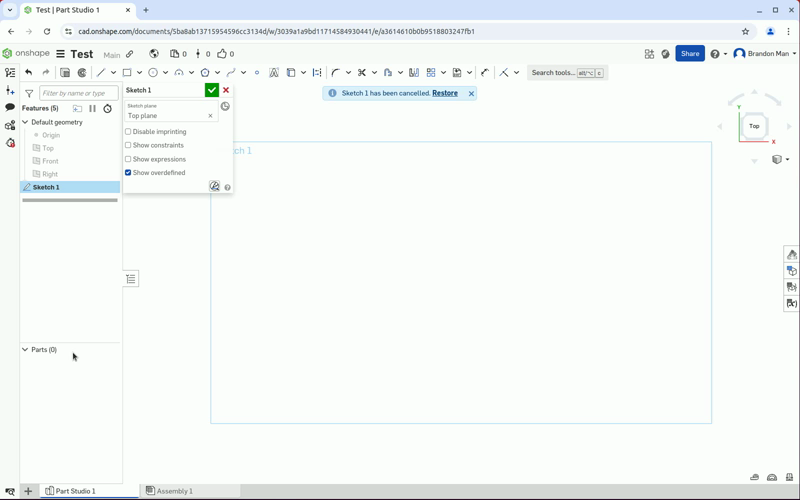
key(c)
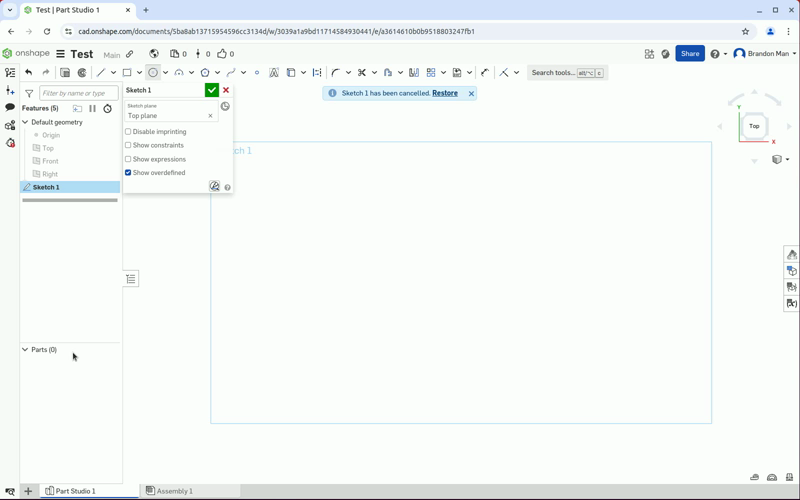
key_down(shift)
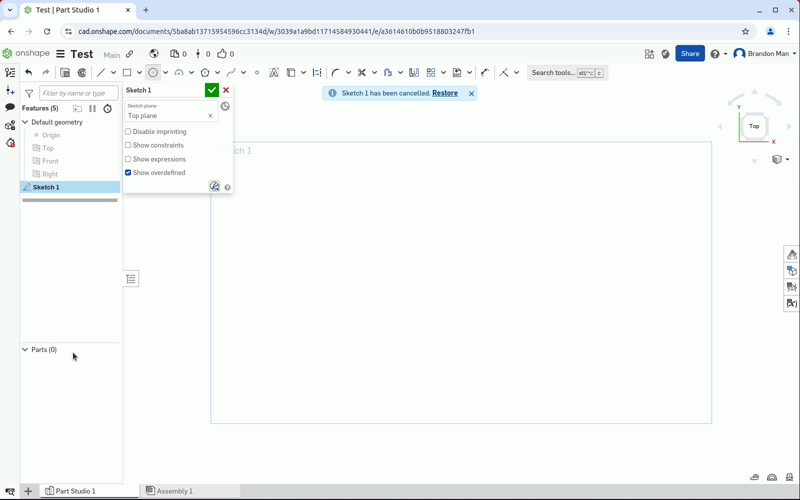
mouse_move(461, 178)
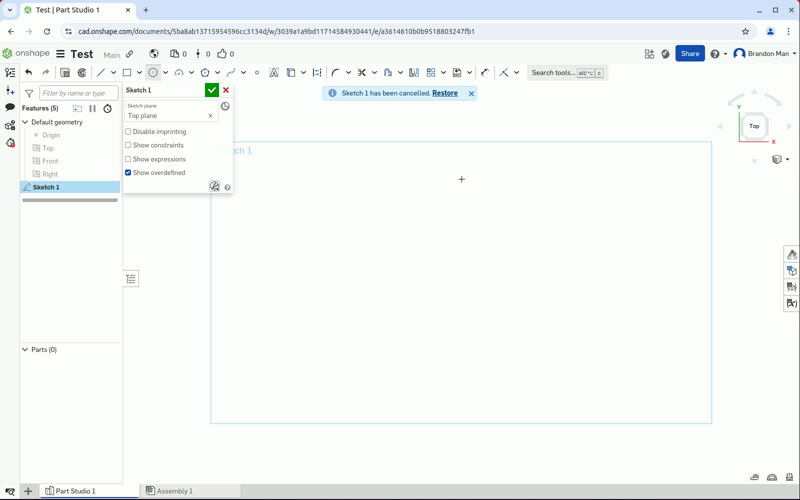
click(461, 178)
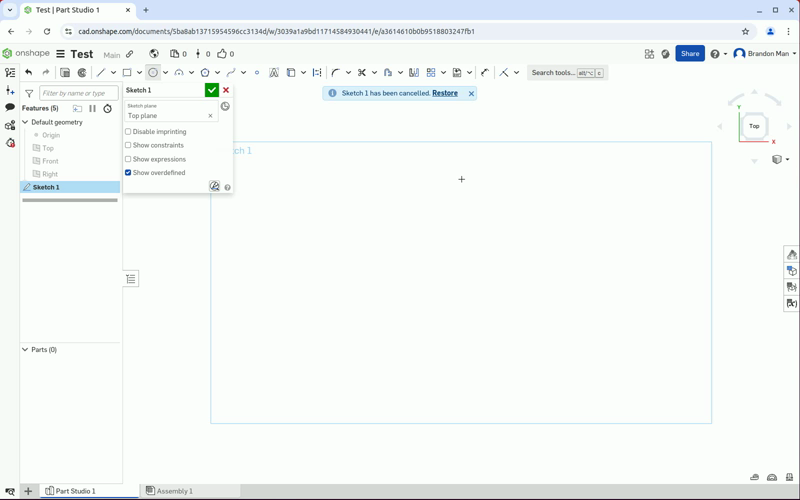
key_up(shift)
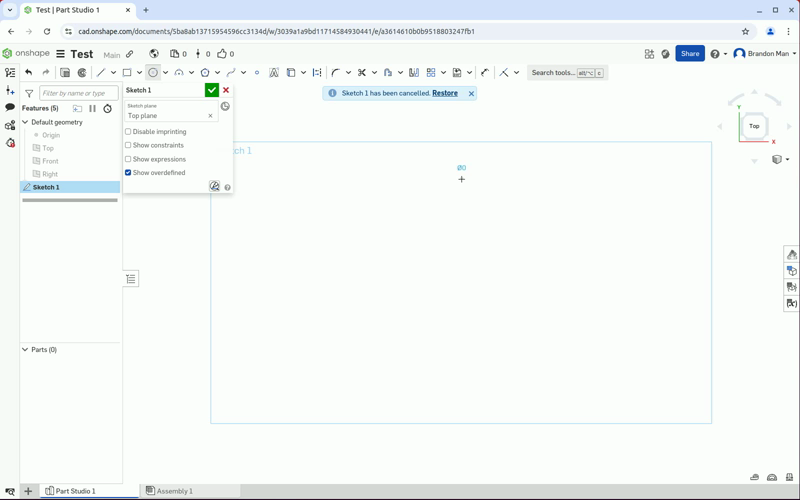
mouse_move(471, 178)
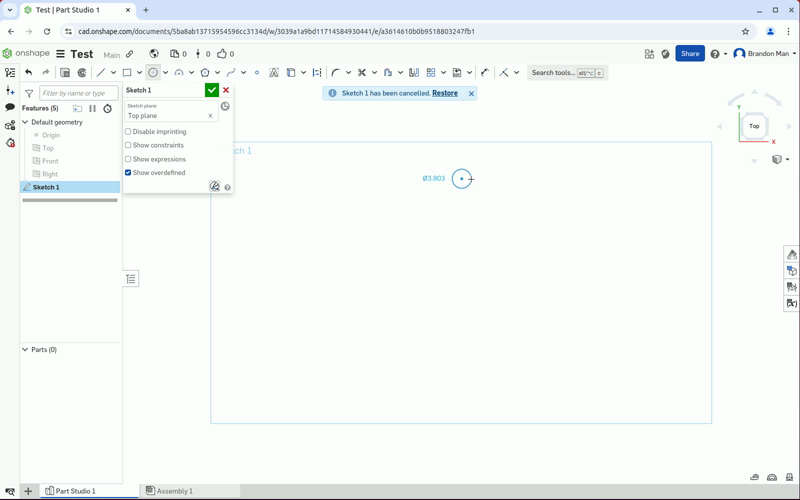
click(471, 178)
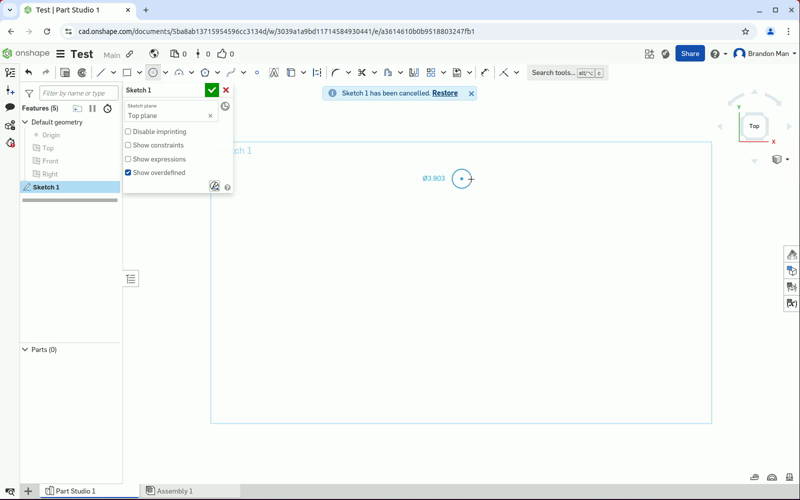
key(esc)
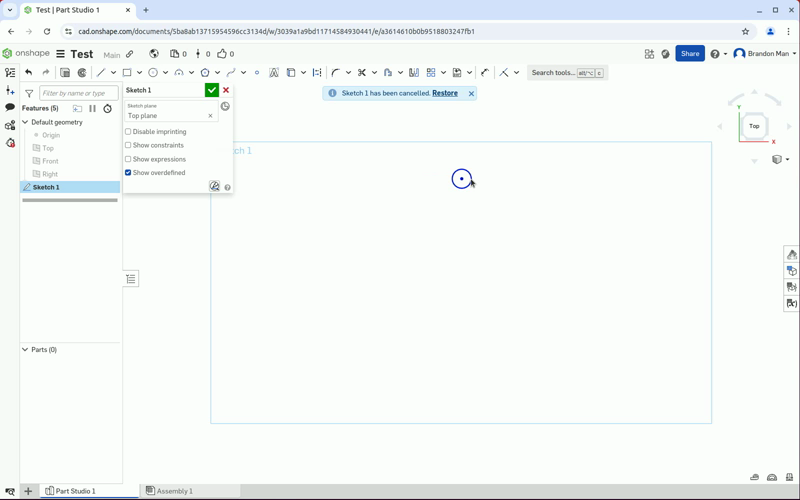
key(c)
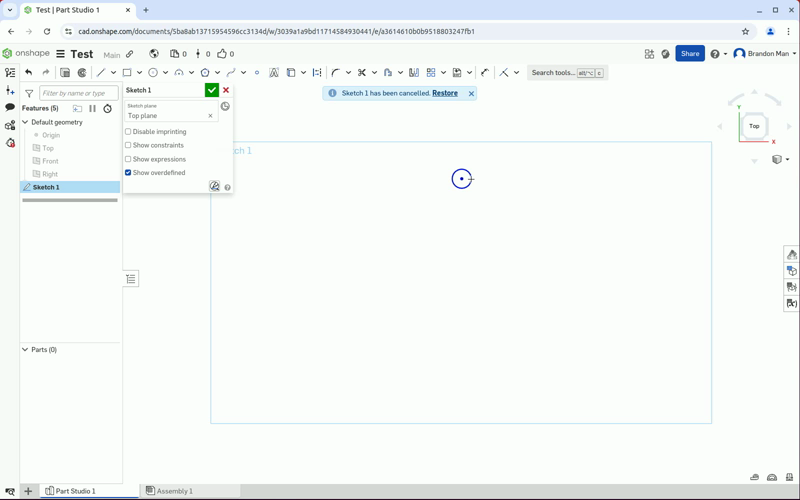
key_down(shift)
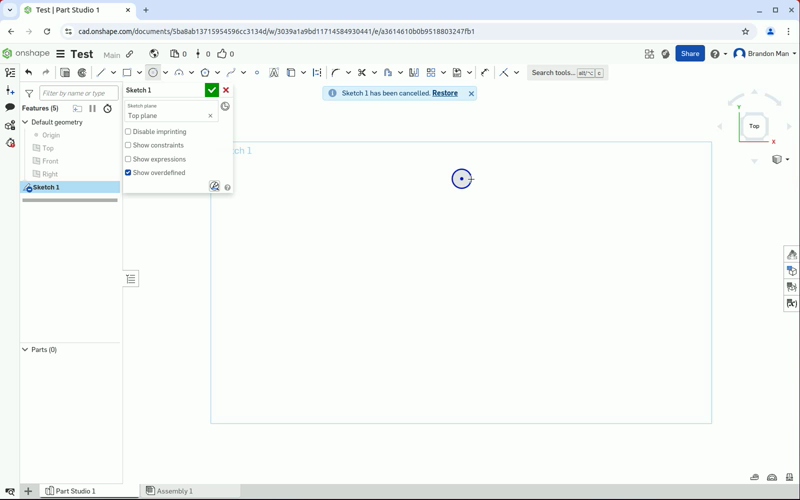
mouse_move(461, 178)
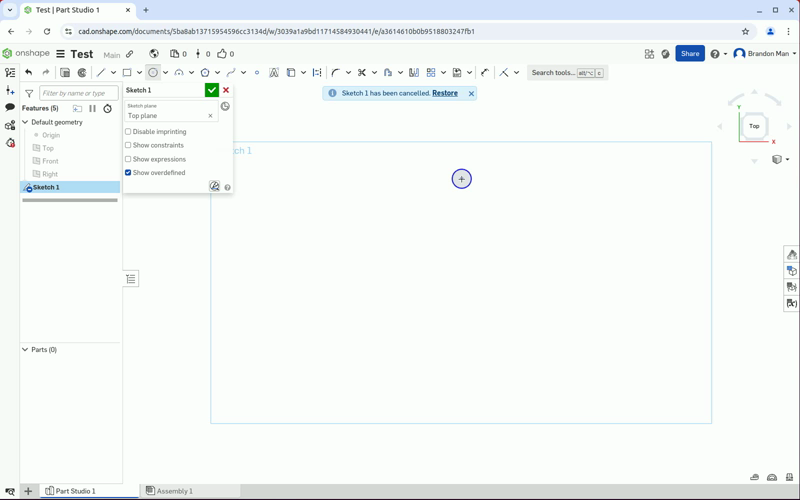
click(461, 178)
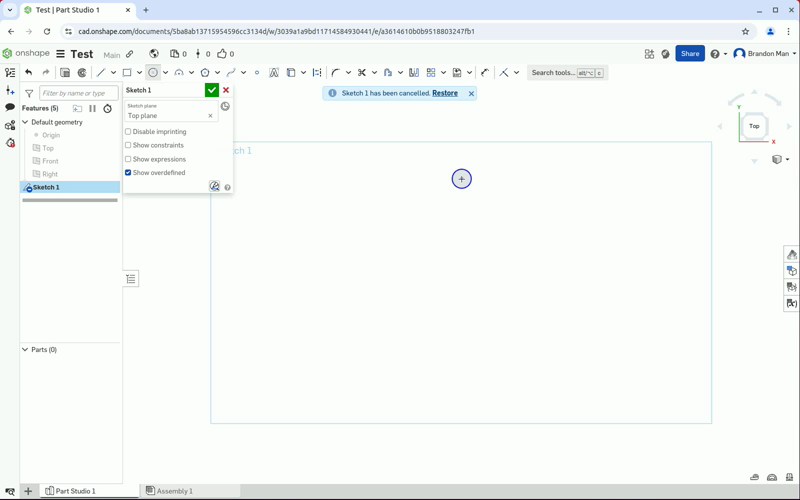
key_up(shift)
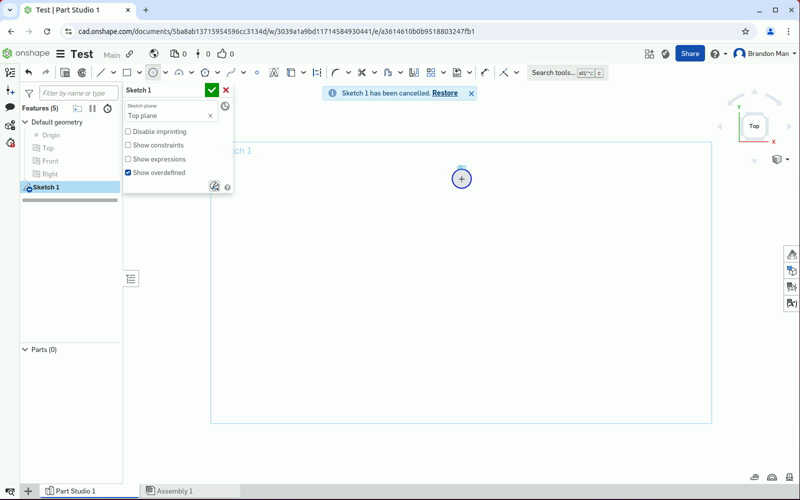
mouse_move(464, 178)
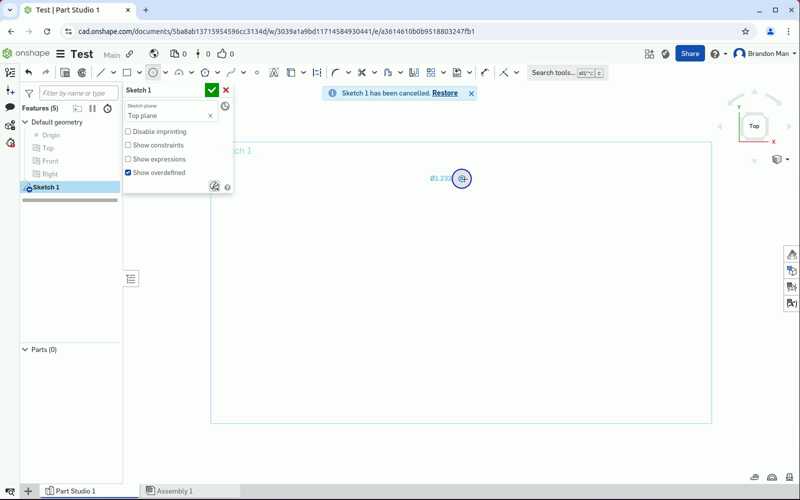
scroll(6)
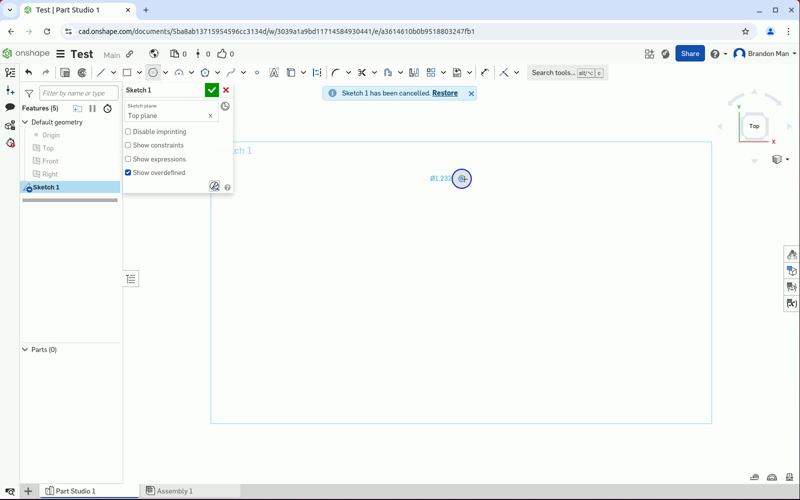
scroll(6)
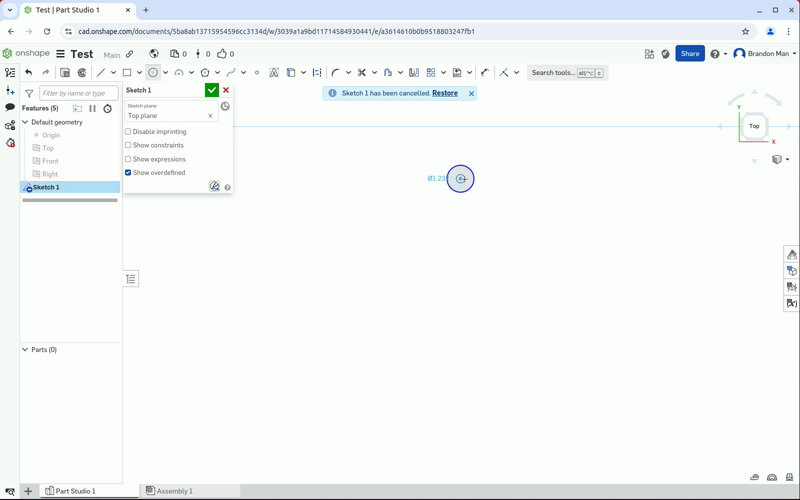
scroll(6)
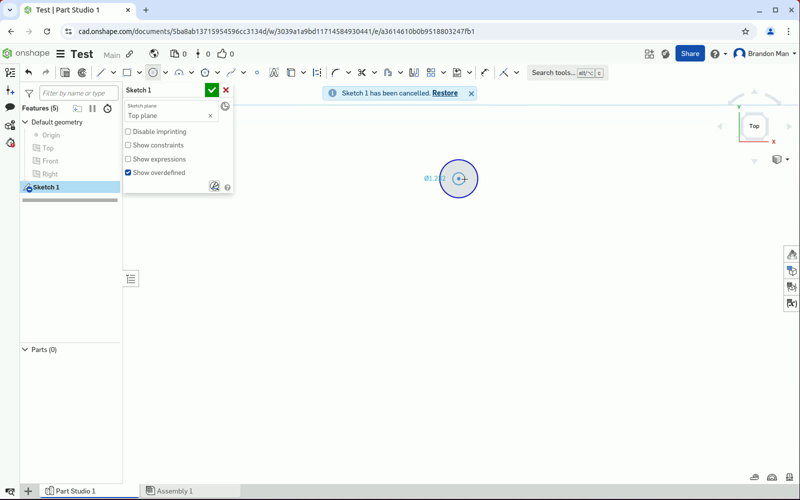
scroll(6)
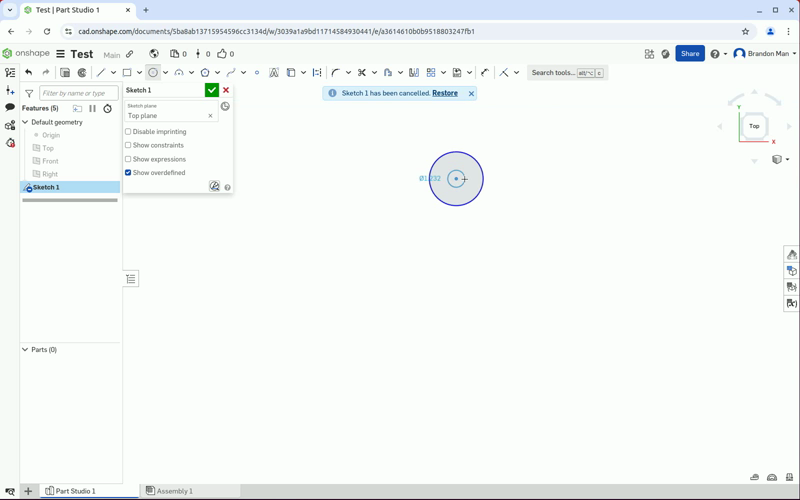
scroll(6)
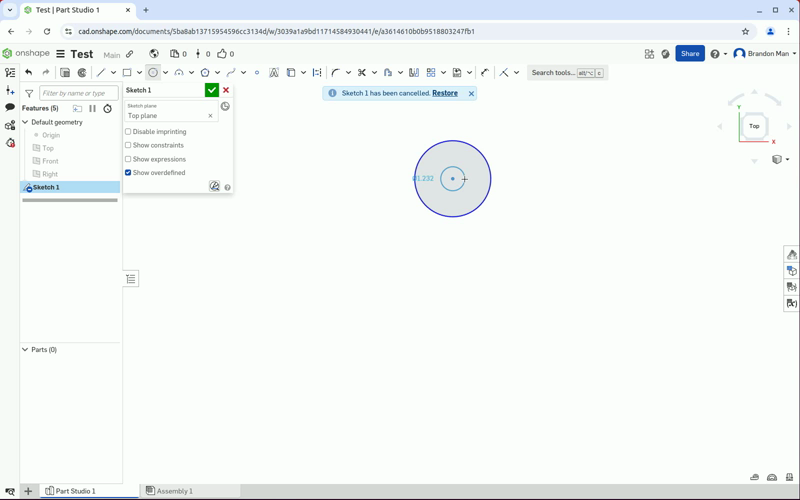
scroll(6)
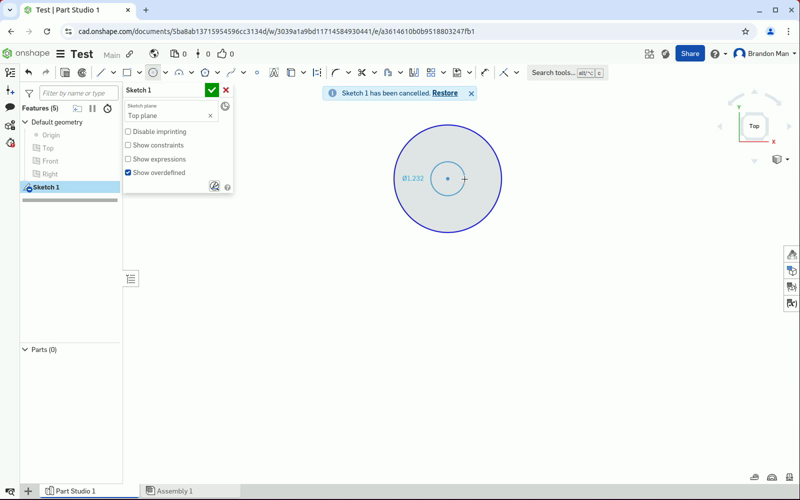
scroll(6)
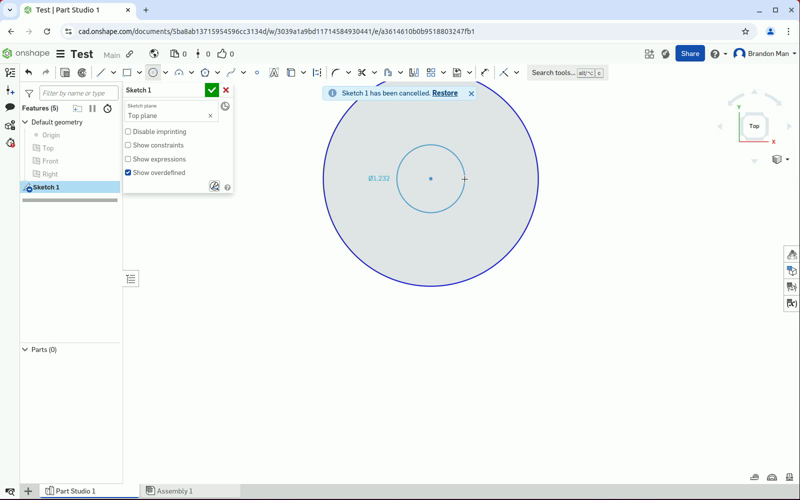
click(464, 178)
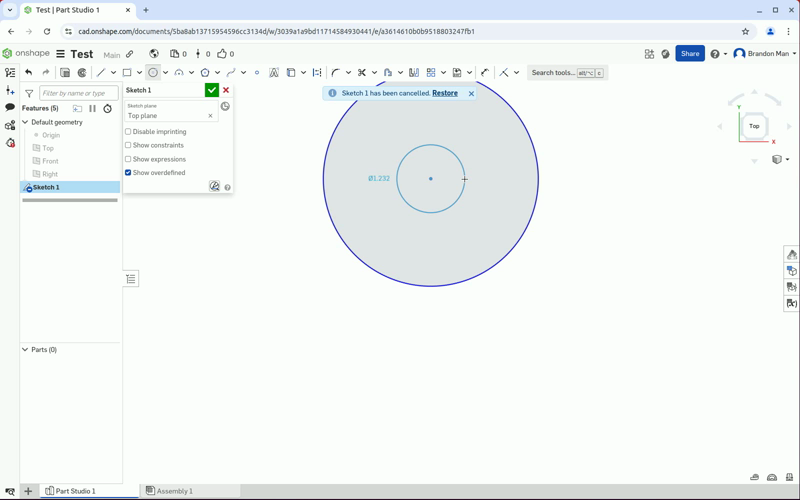
scroll(-6)
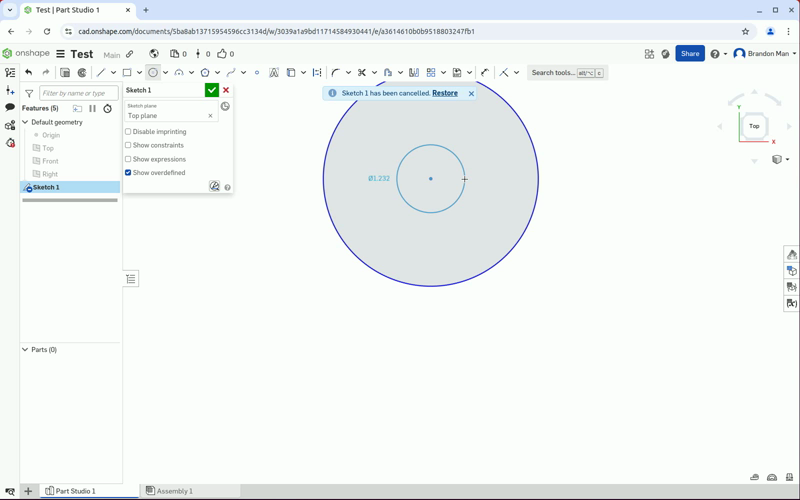
scroll(-6)
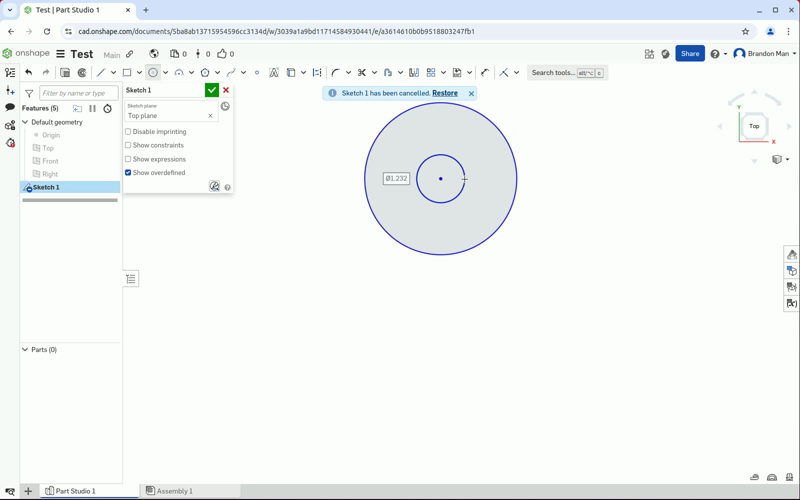
scroll(-6)
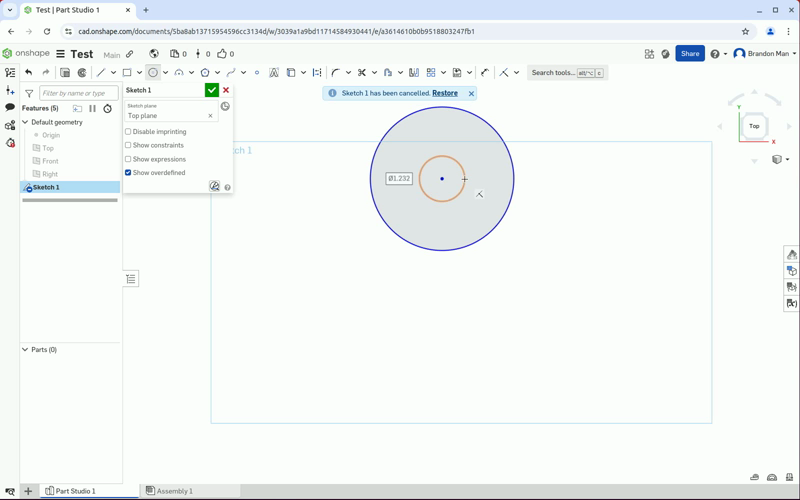
scroll(-6)
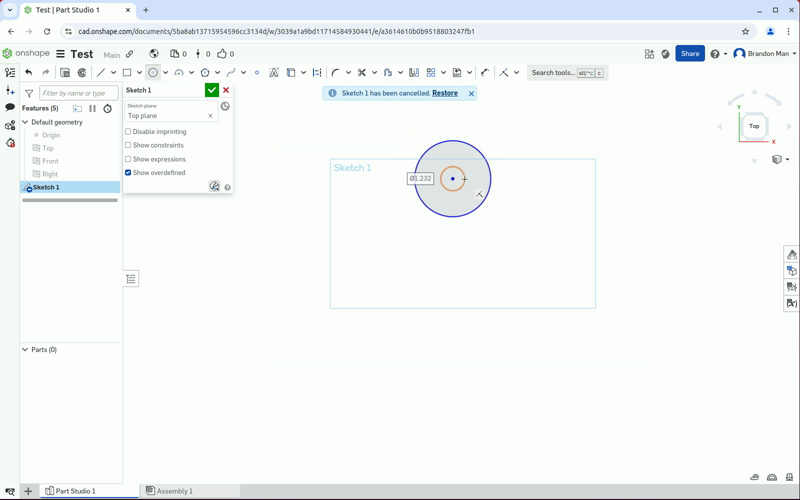
scroll(-6)
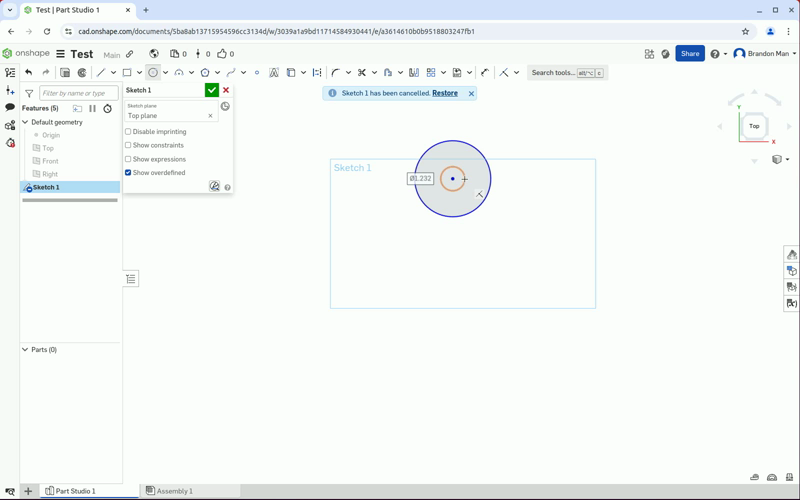
scroll(-6)
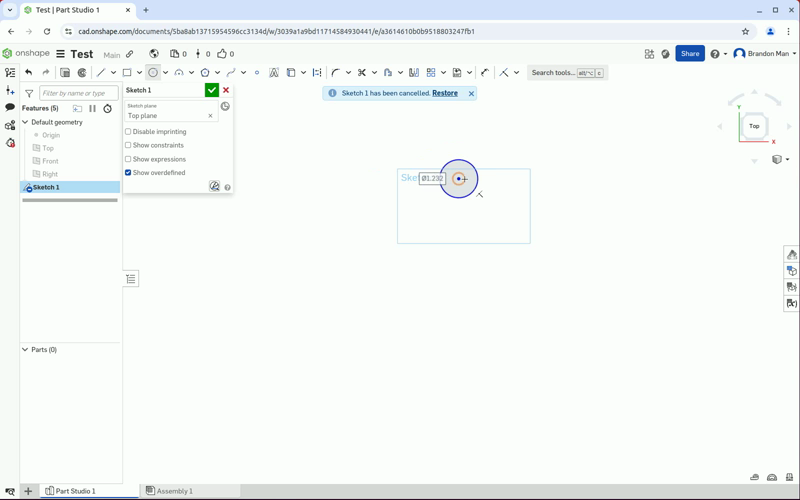
scroll(-6)
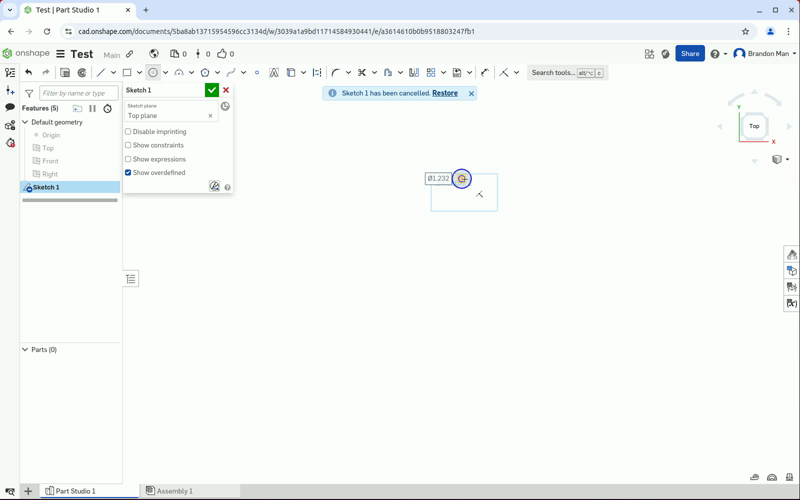
key(esc)
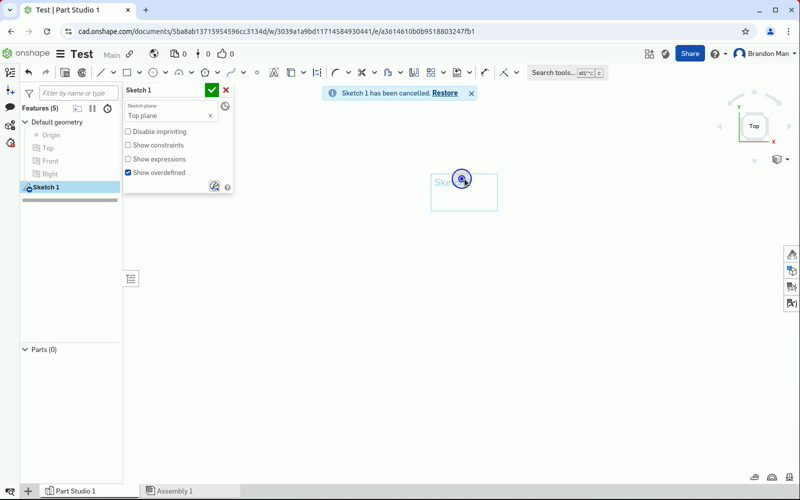
mouse_move(453, 177)
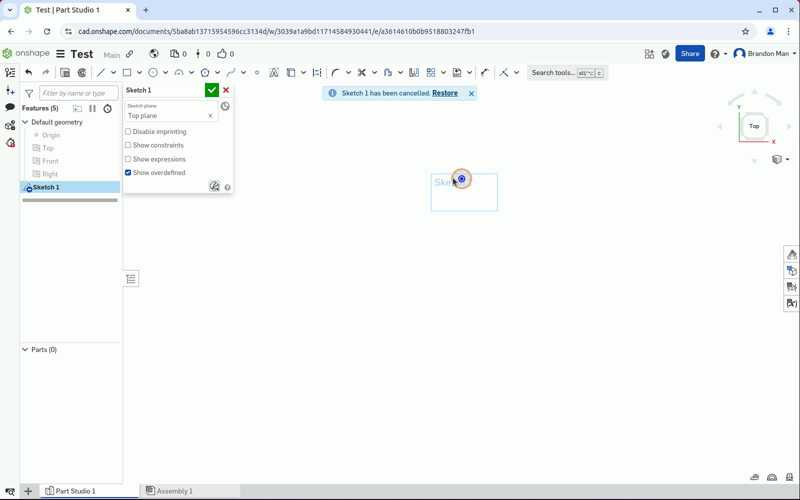
scroll(6)
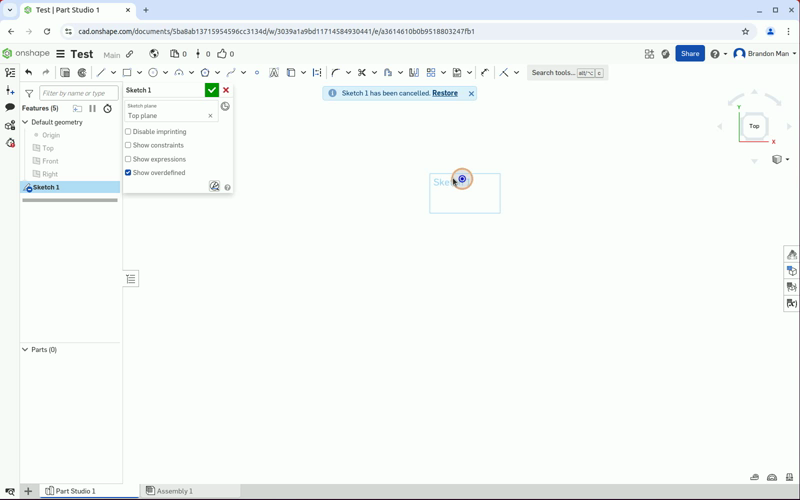
scroll(6)
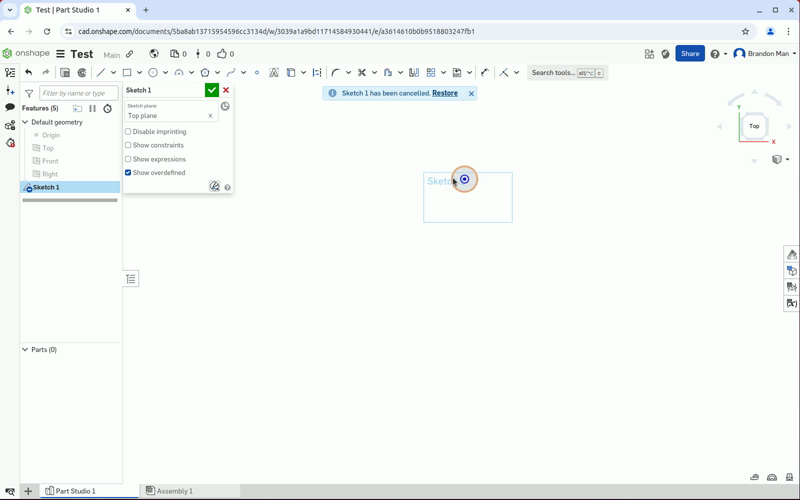
scroll(6)
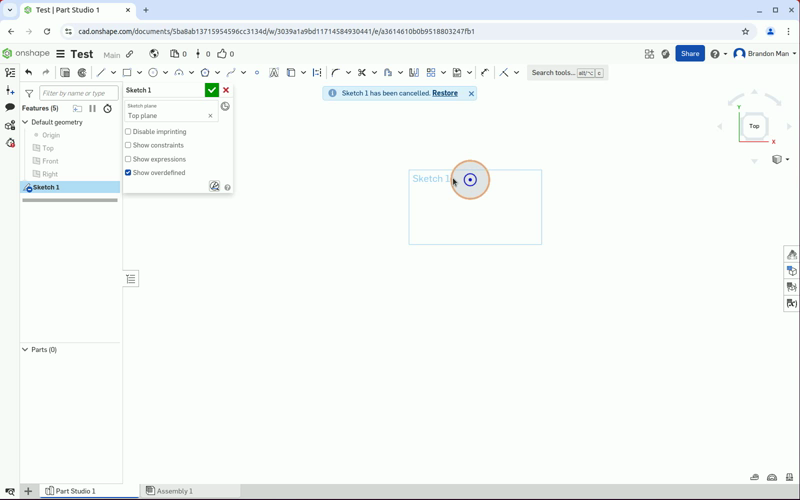
scroll(6)
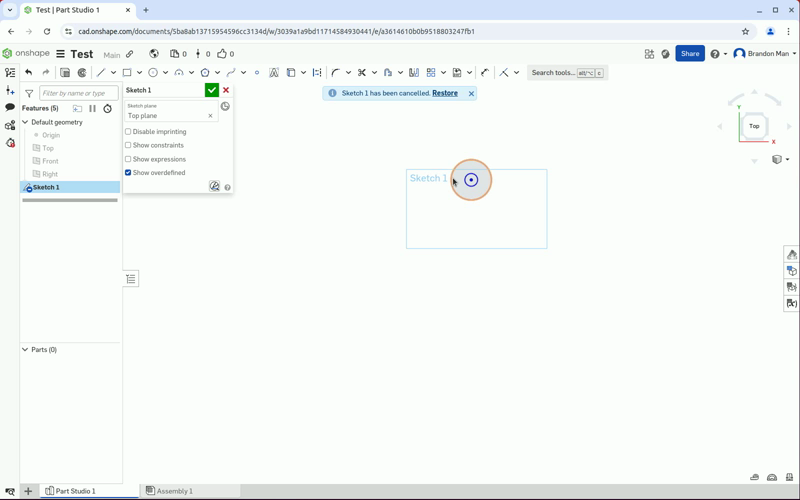
scroll(6)
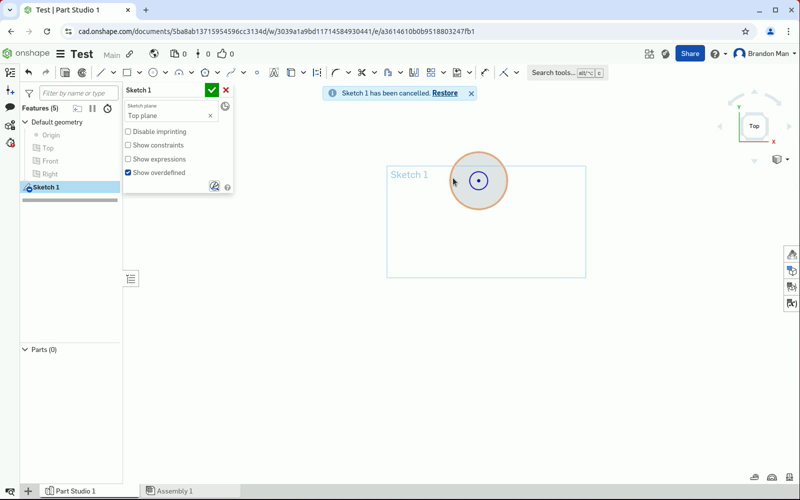
scroll(6)
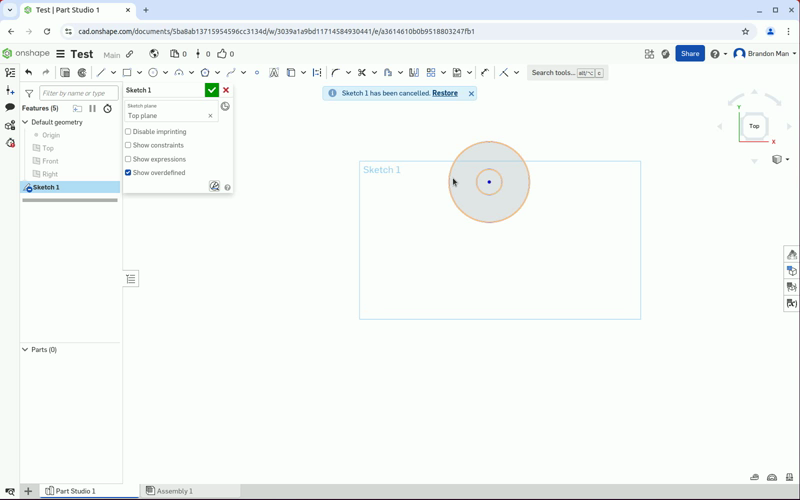
scroll(6)
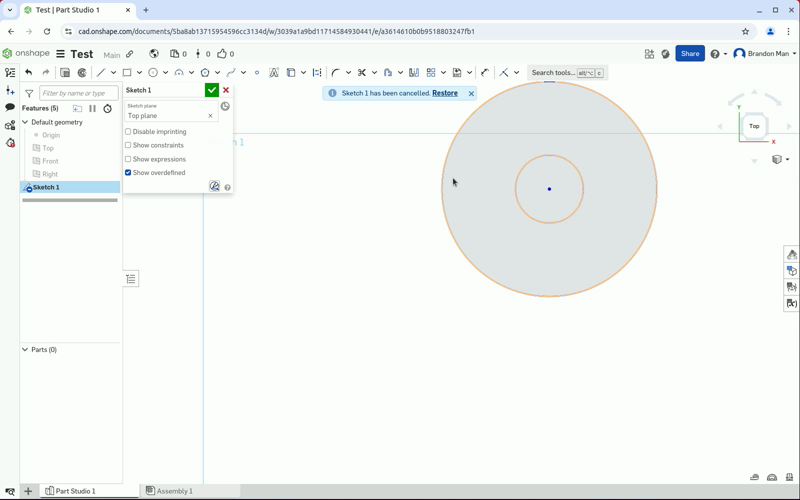
click(453, 177)
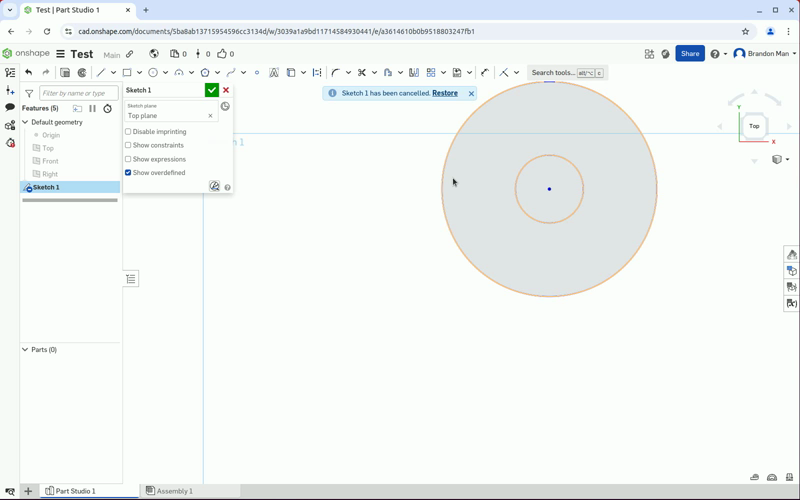
scroll(-6)
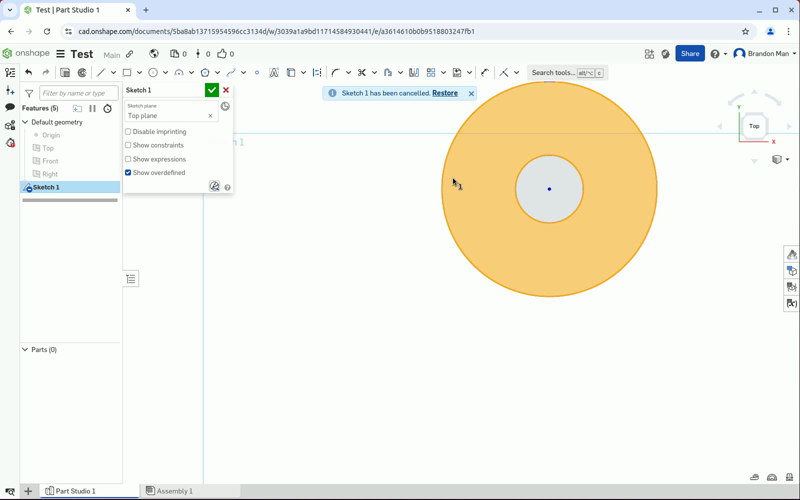
scroll(-6)
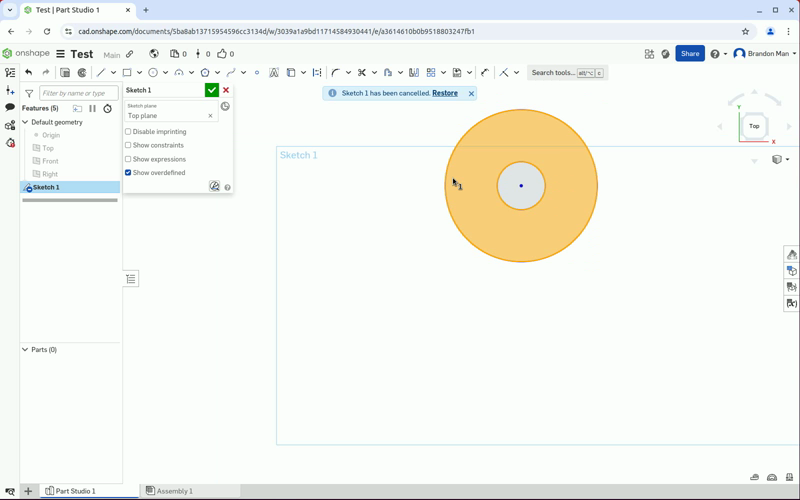
scroll(-6)
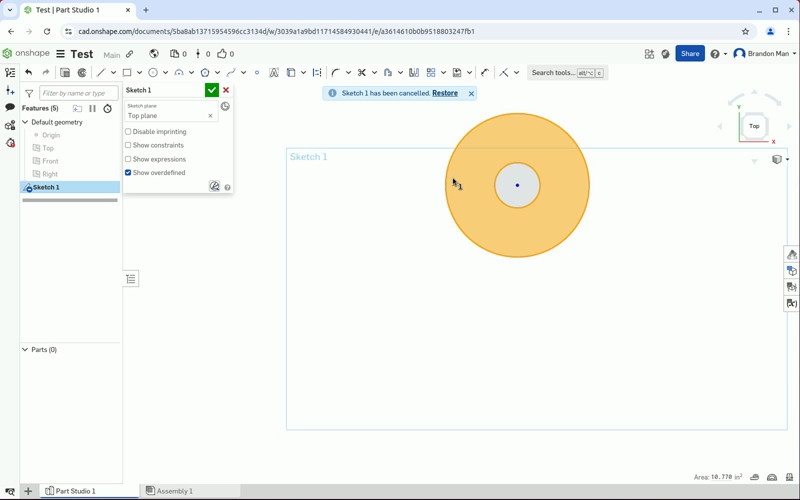
scroll(-6)
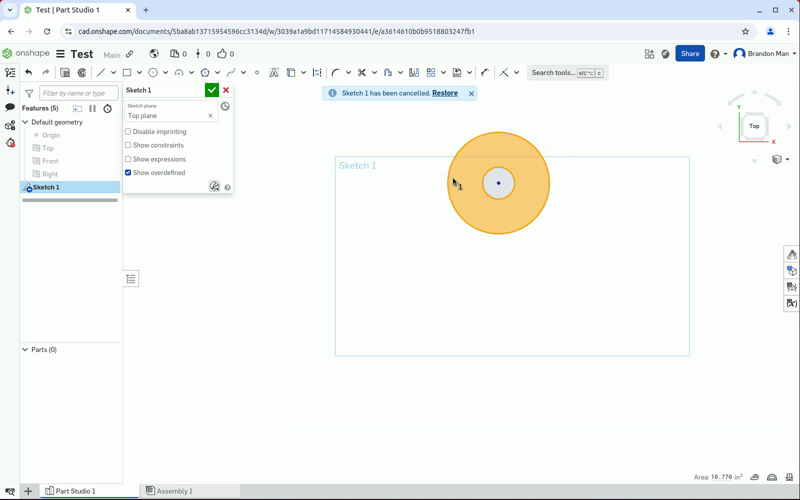
scroll(-6)
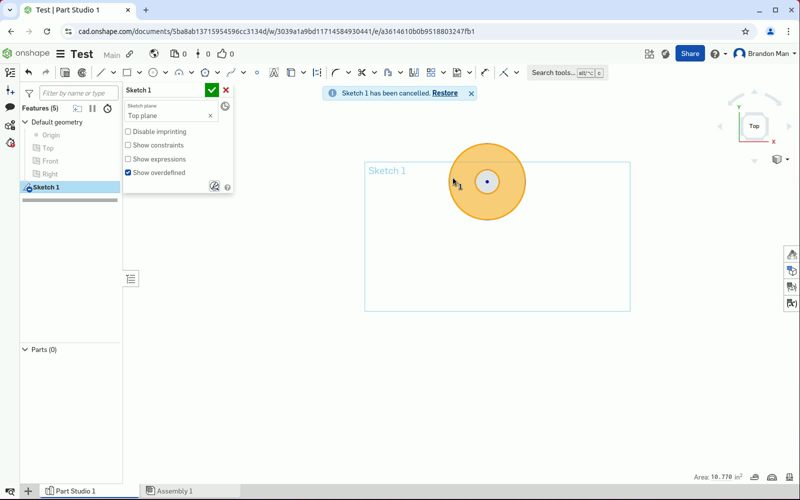
scroll(-6)
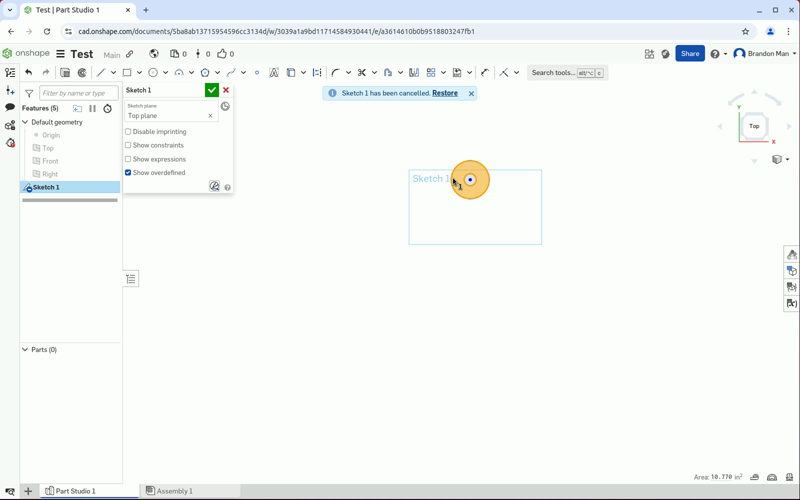
scroll(-6)
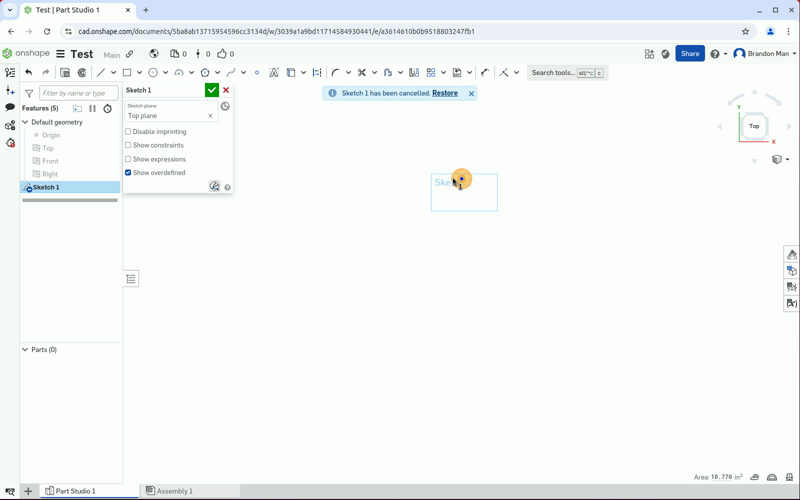
mouse_move(73, 352)
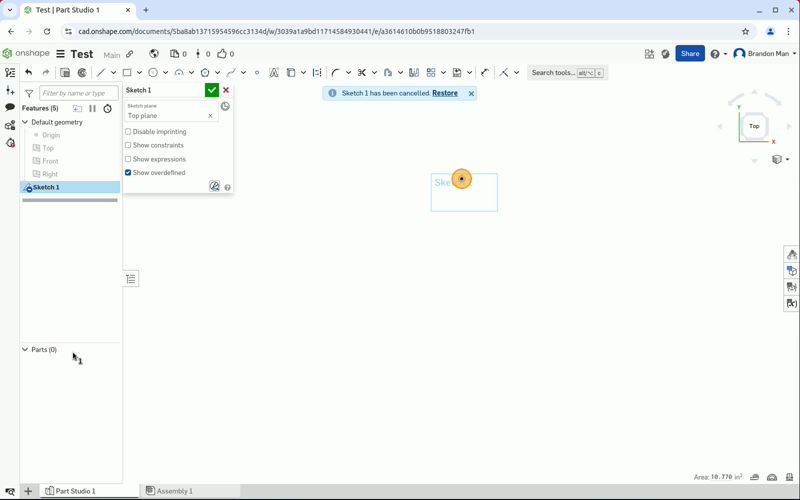
key(shift+y)
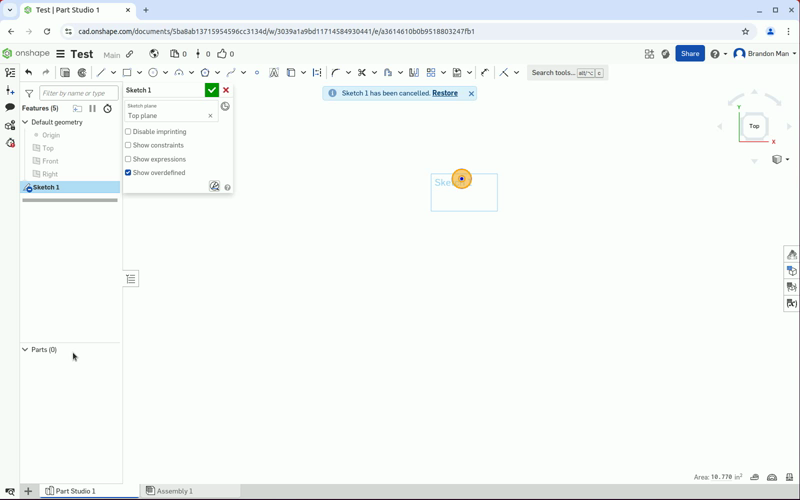
key(shift+e)
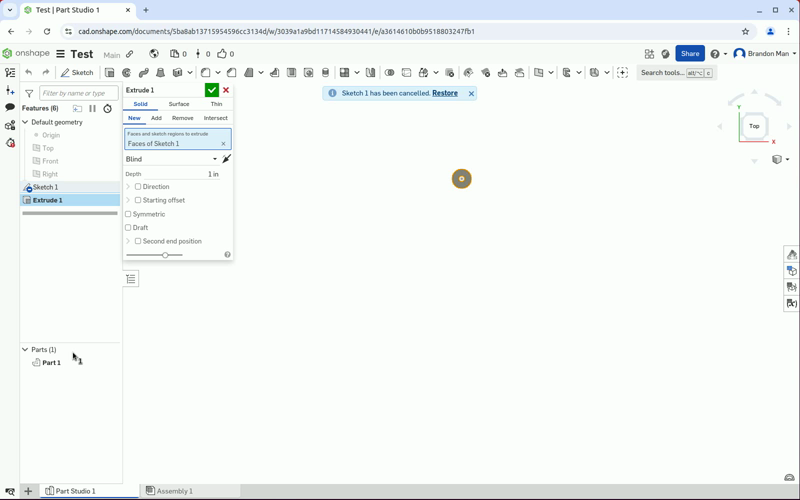
mouse_move(143, 106)
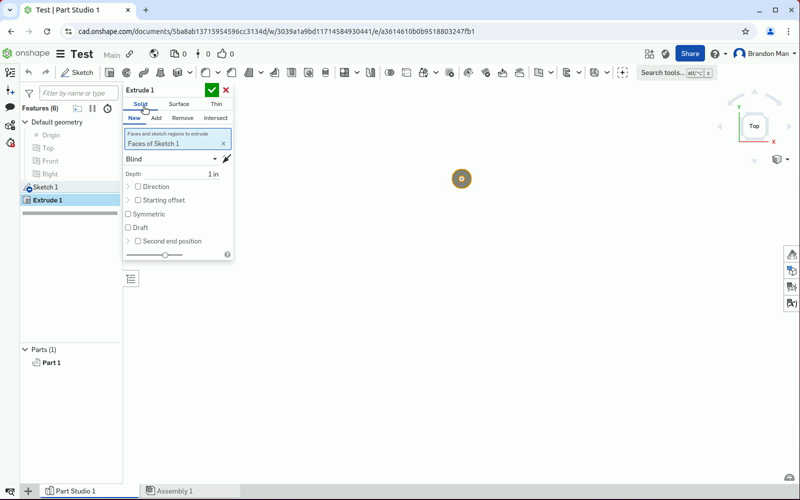
click(143, 106)
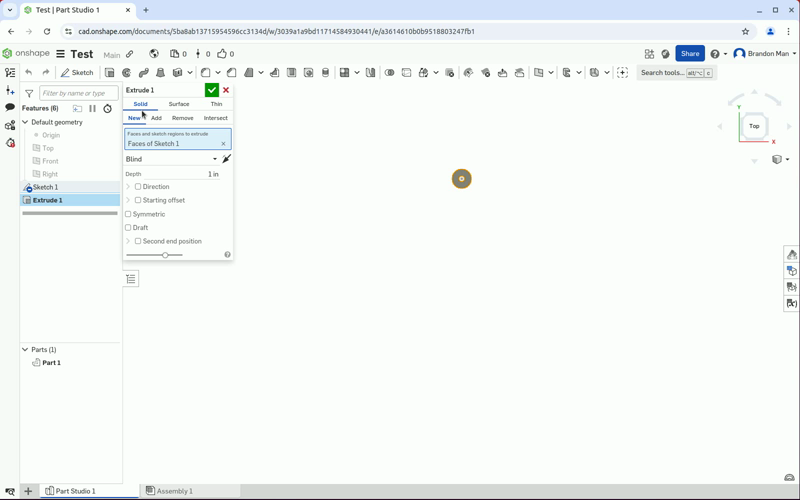
mouse_move(137, 120)
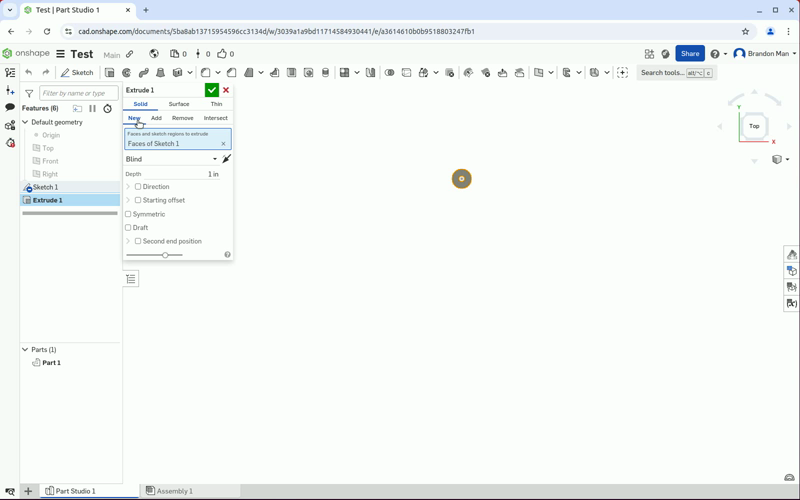
click(137, 120)
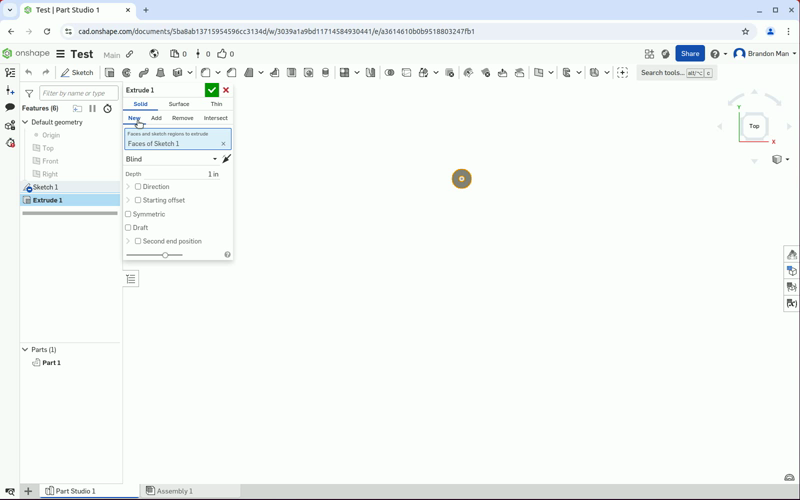
key(tab, 4)
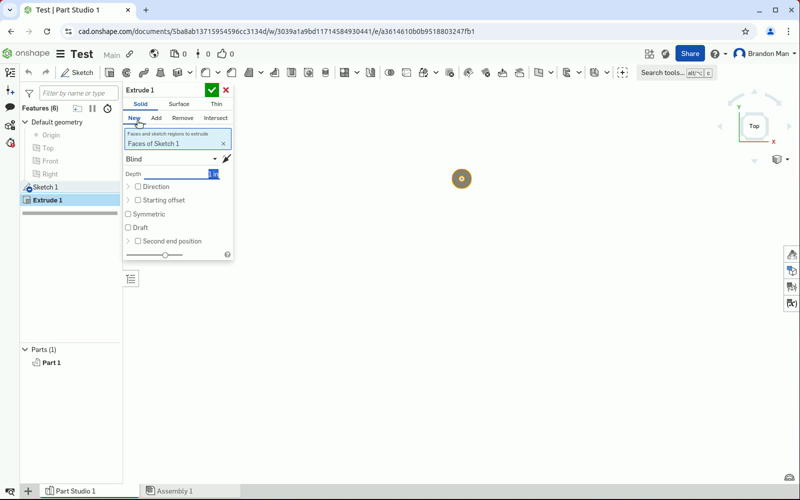
text(0.481)
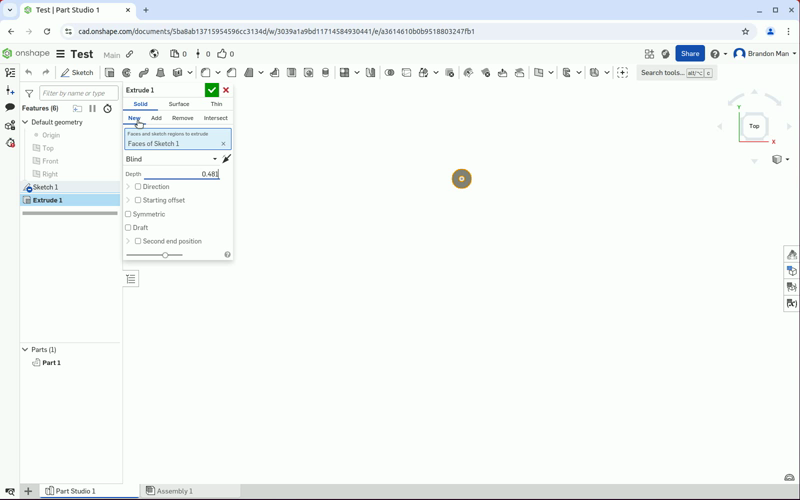
key(enter)
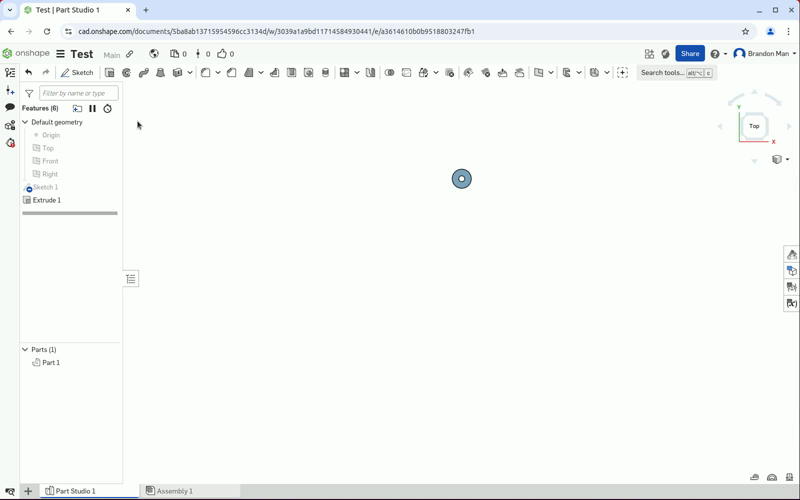
key(shift+h)
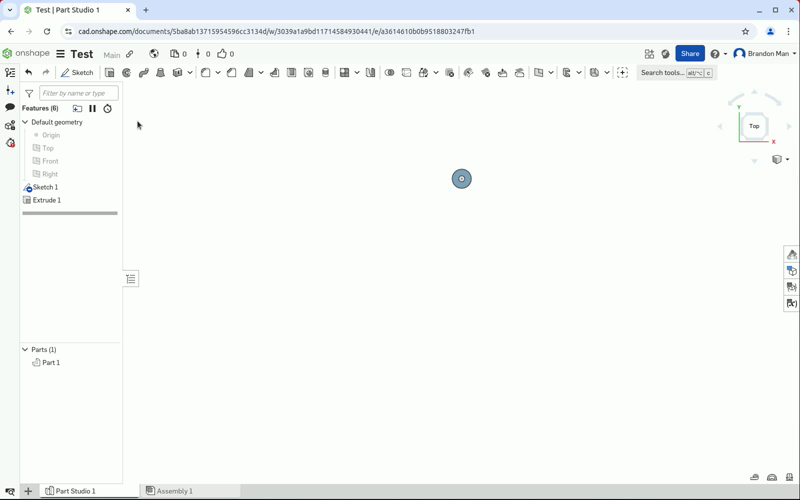
key(shift+h)
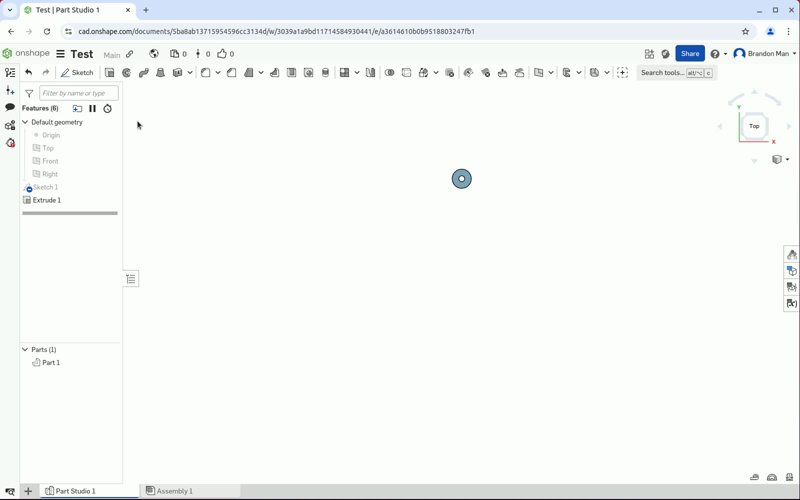
mouse_move(73, 189)
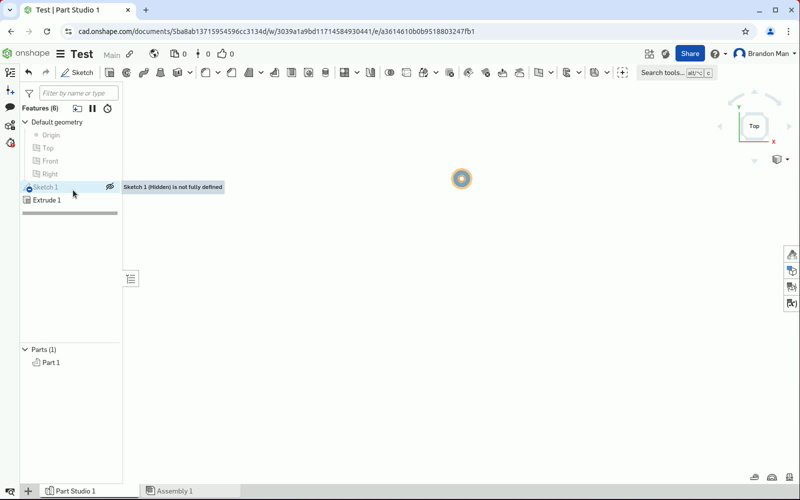
click(73, 189)
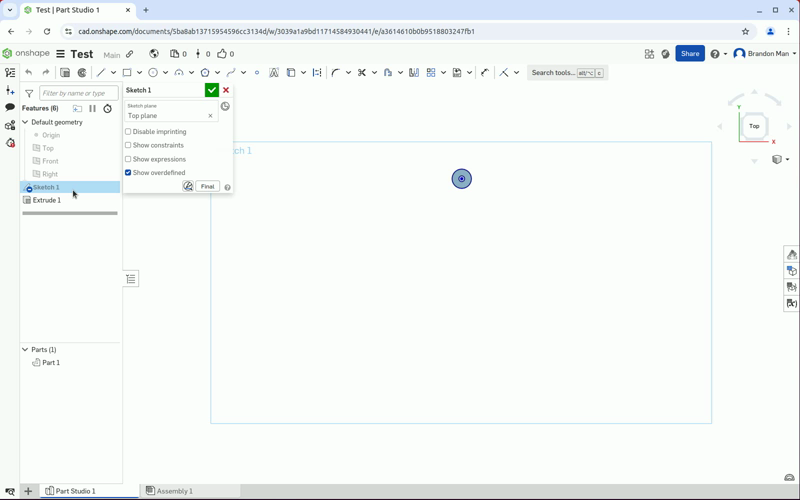
mouse_move(229, 92)
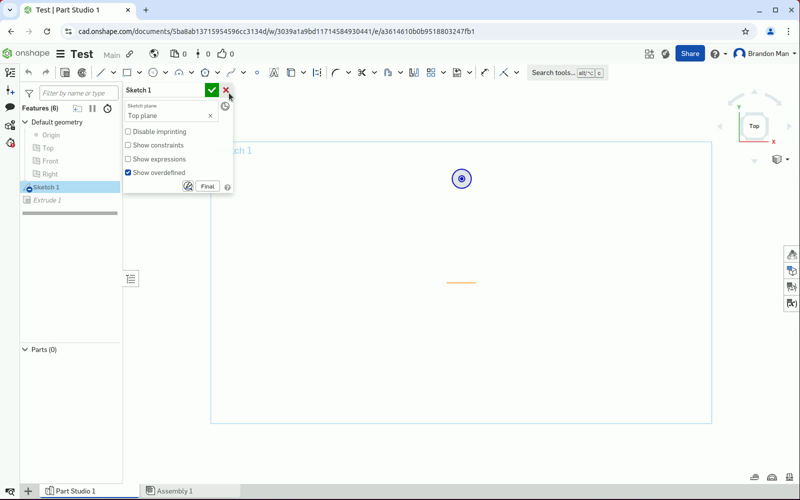
click(229, 92)
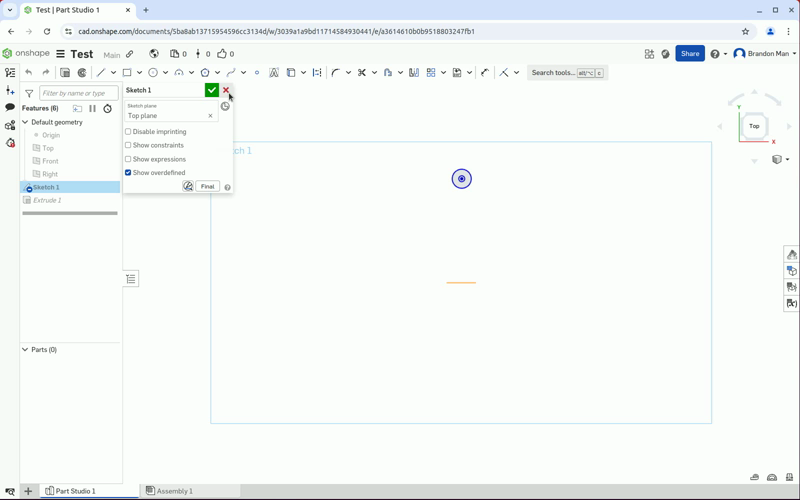
key(shift+s)
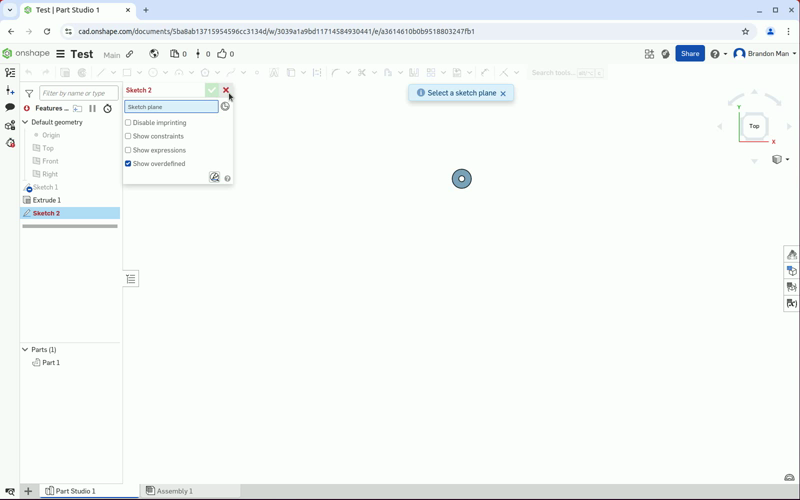
mouse_move(73, 150)
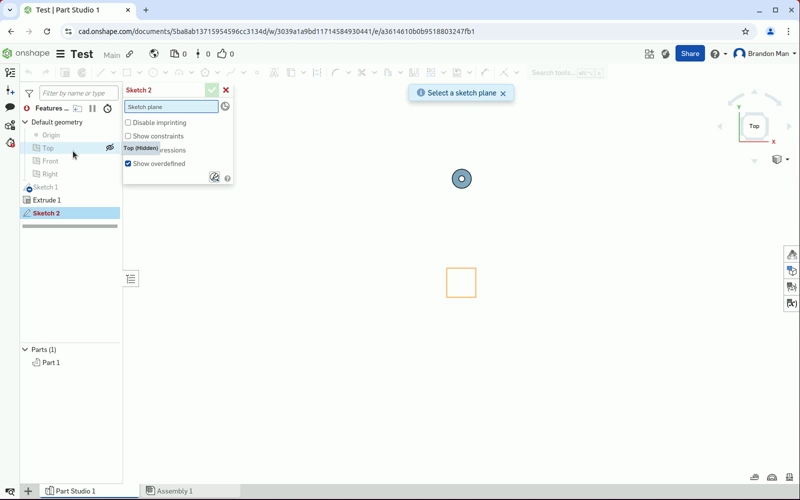
click(73, 150)
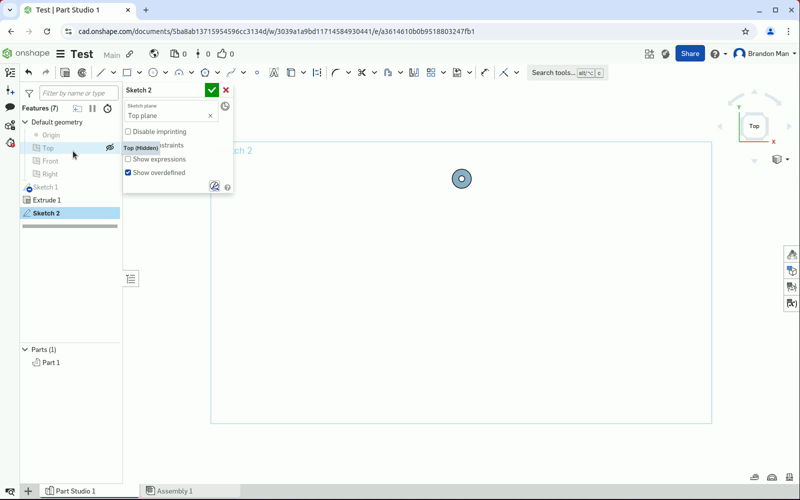
mouse_move(73, 352)
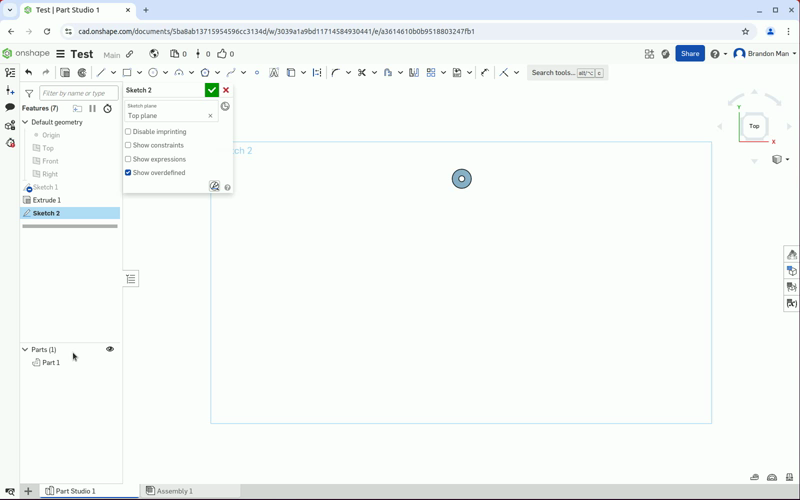
key(y)
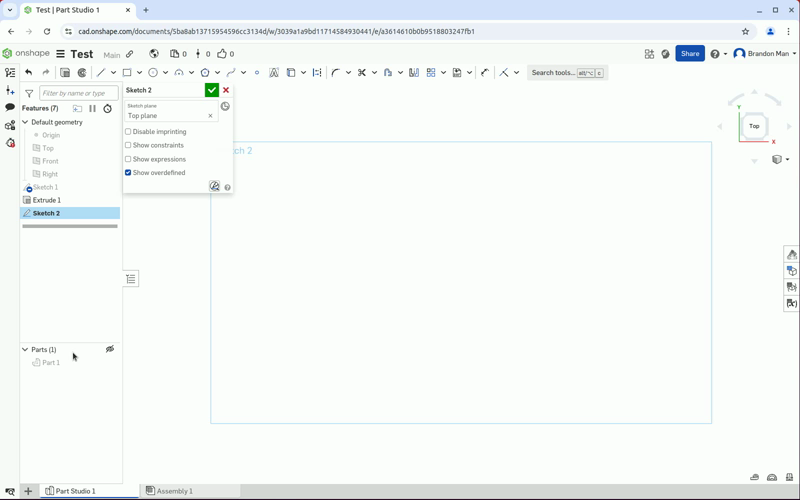
key(a)
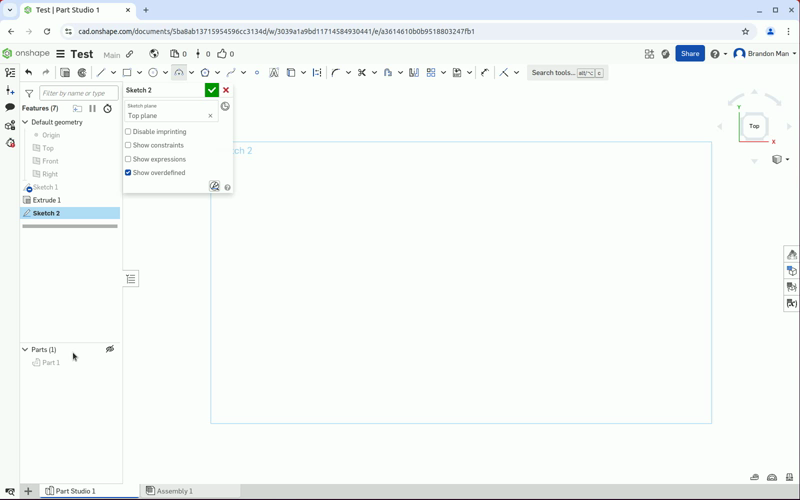
key_down(shift)
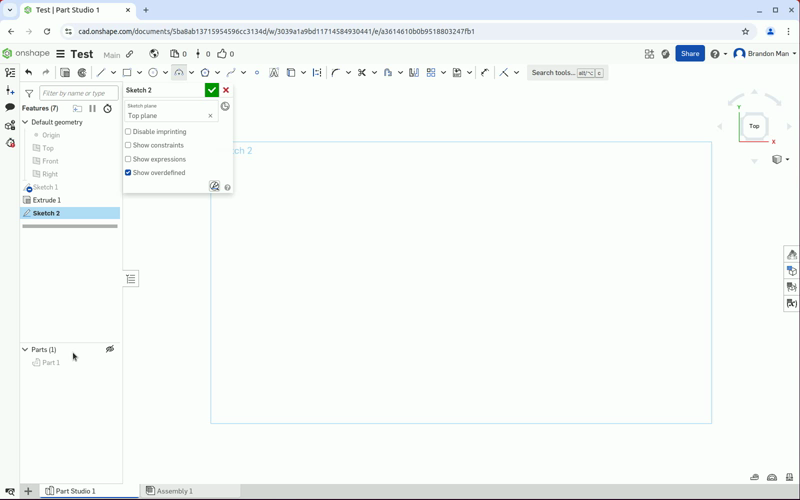
mouse_move(446, 223)
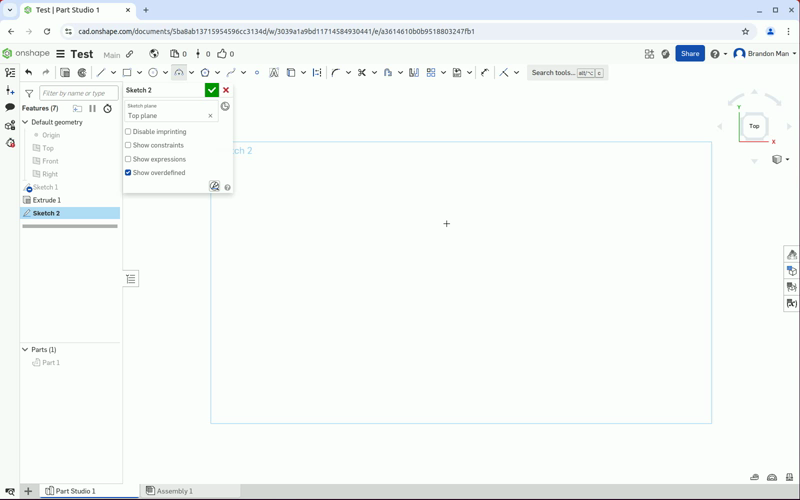
click(446, 223)
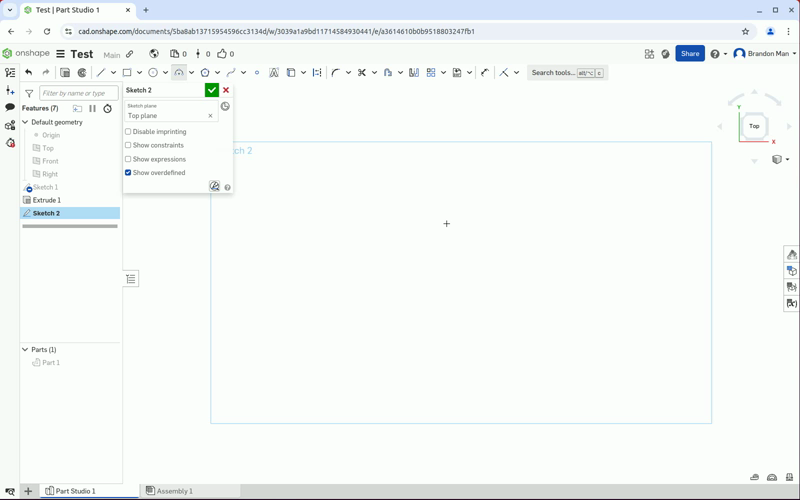
key_up(shift)
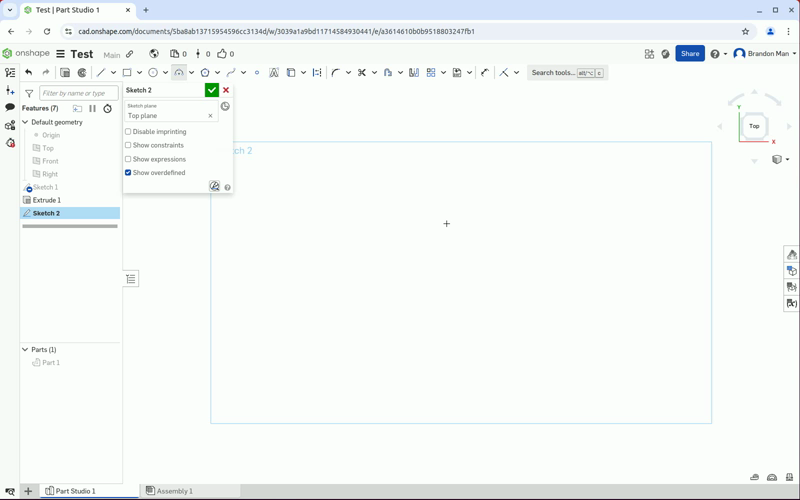
key_down(shift)
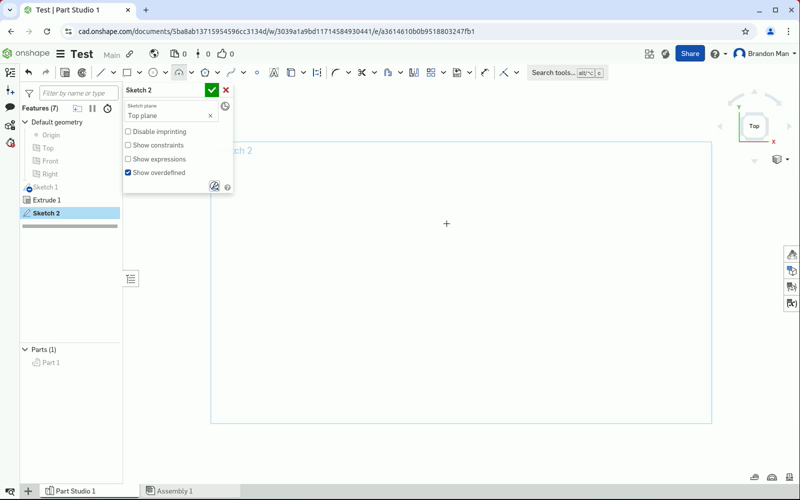
mouse_move(476, 223)
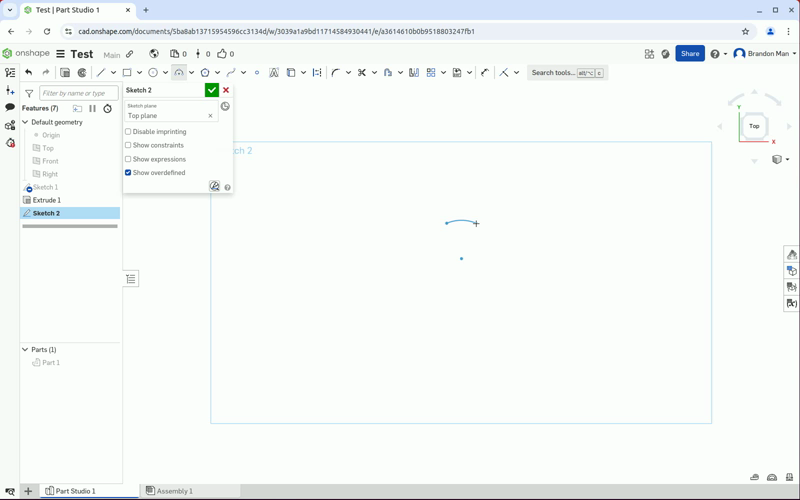
click(476, 223)
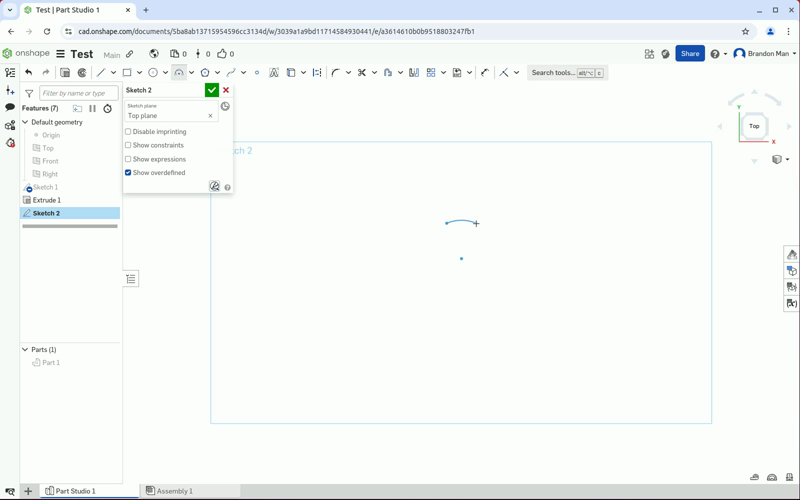
mouse_move(461, 210)
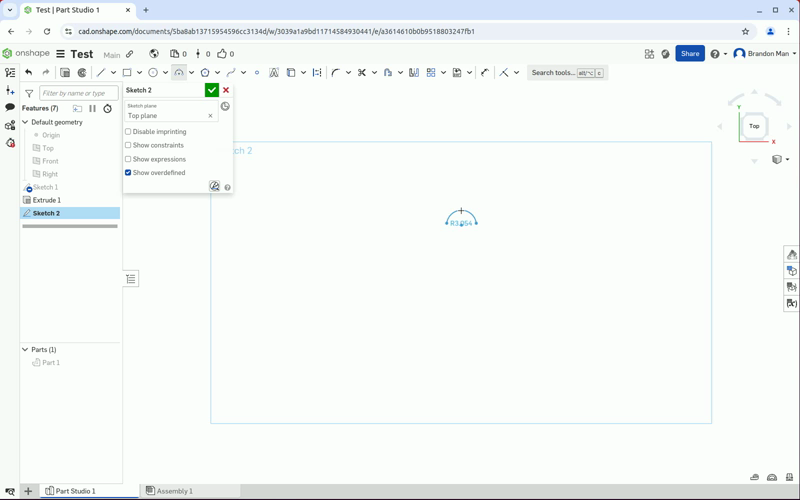
click(461, 210)
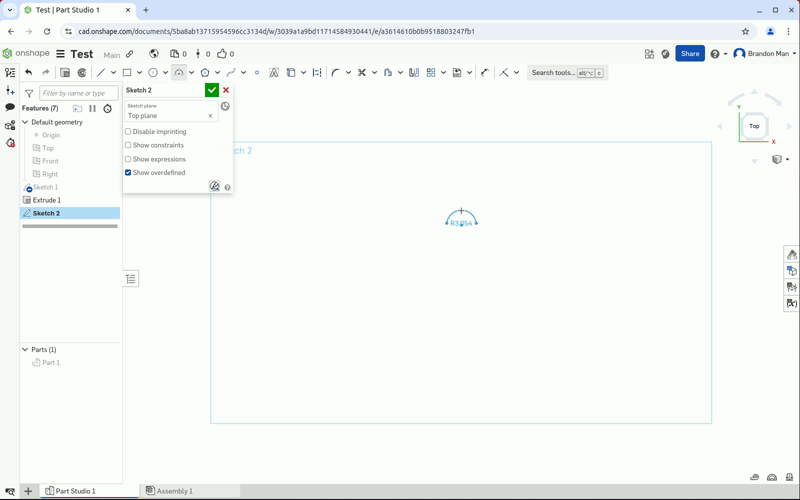
key_up(shift)
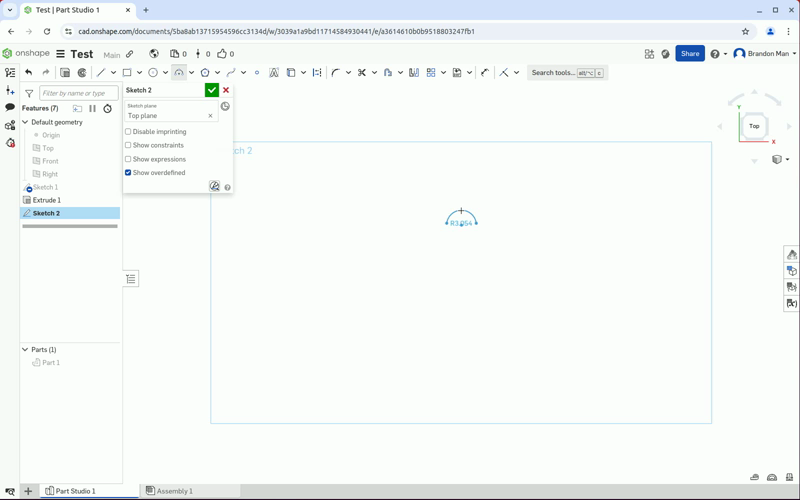
key(esc)
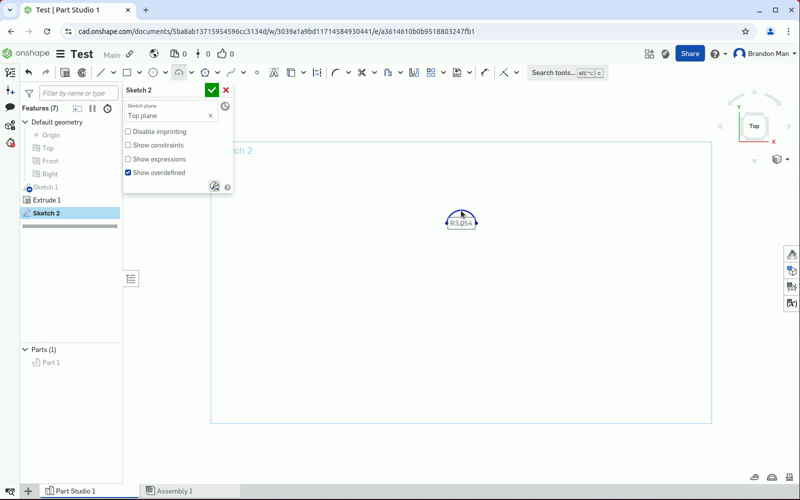
key(l)
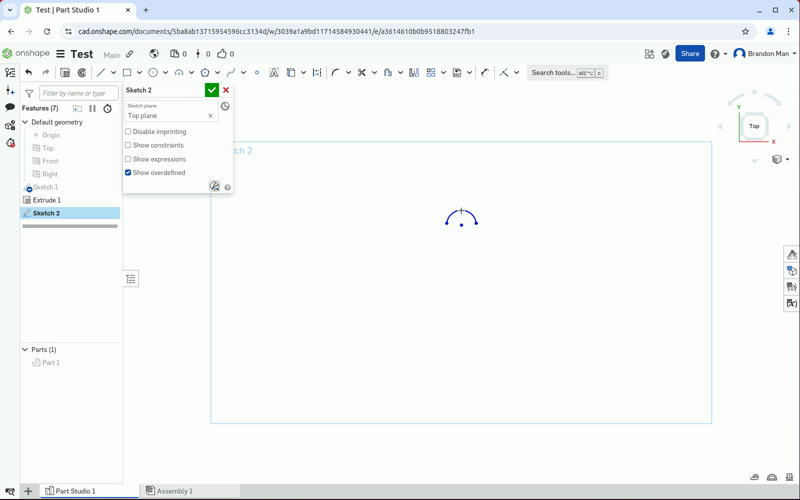
mouse_move(476, 223)
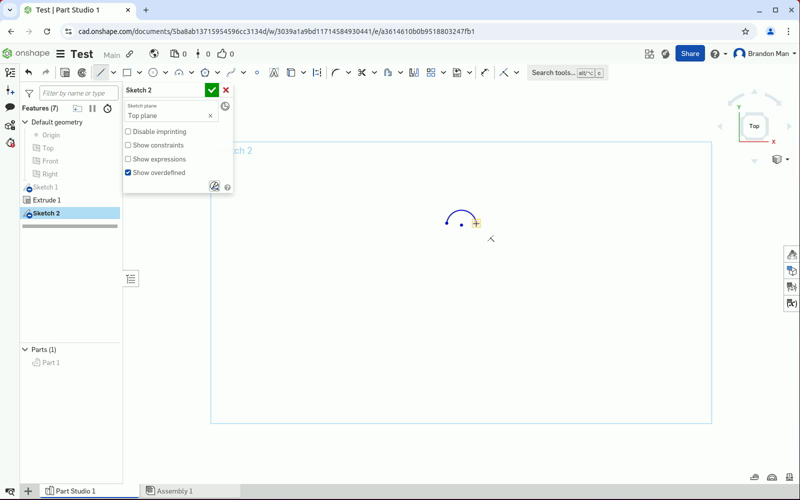
click(476, 223)
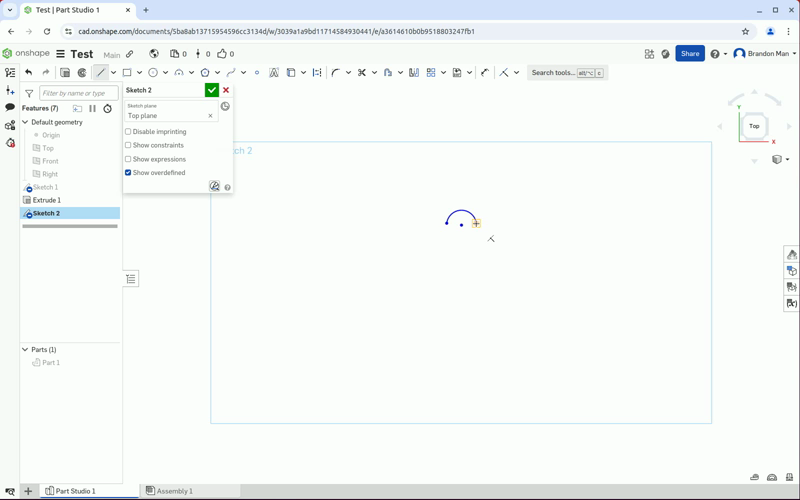
key_down(shift)
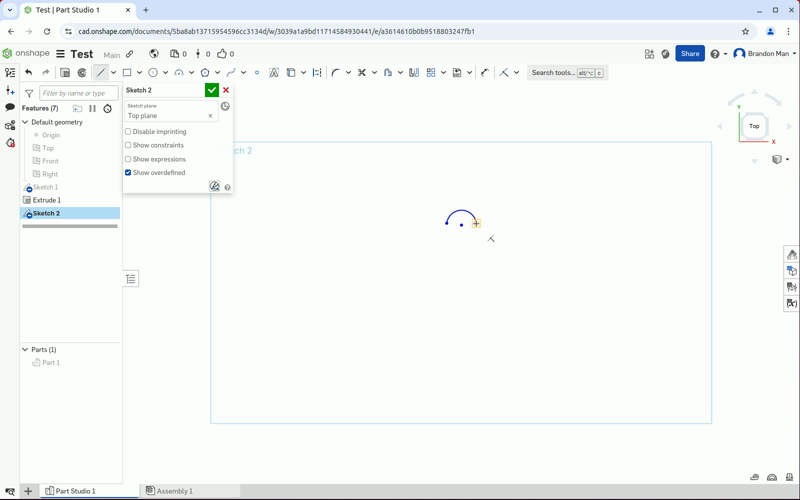
mouse_move(506, 223)
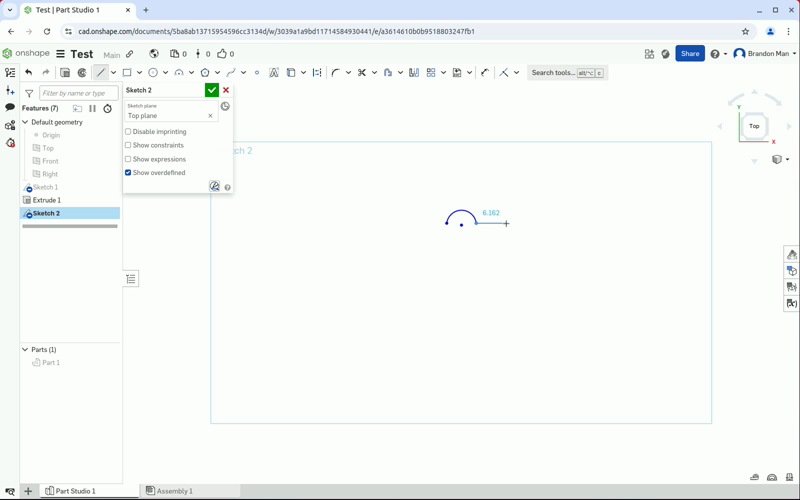
mouse_move(470, 177)
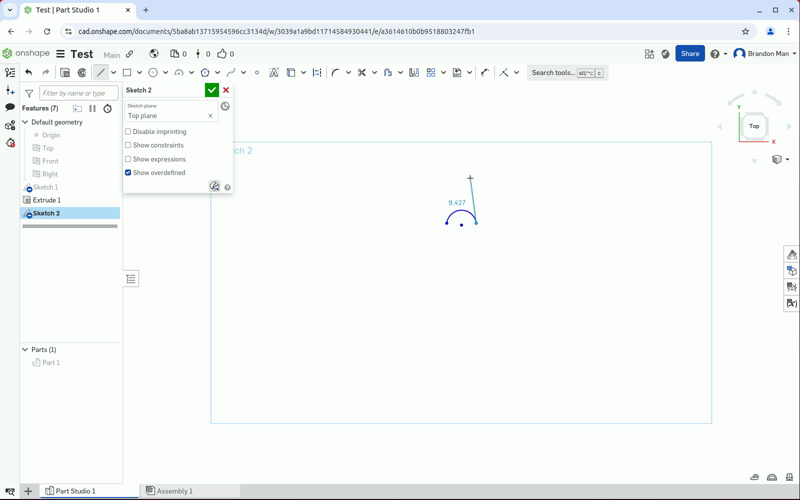
click(470, 177)
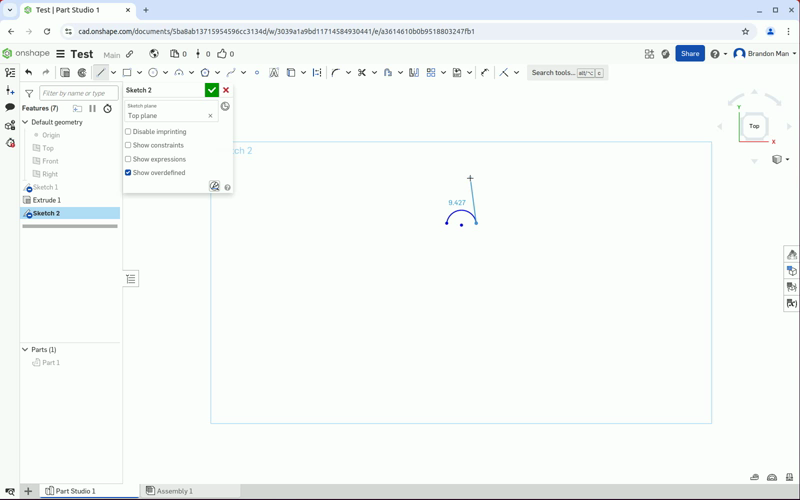
key_up(shift)
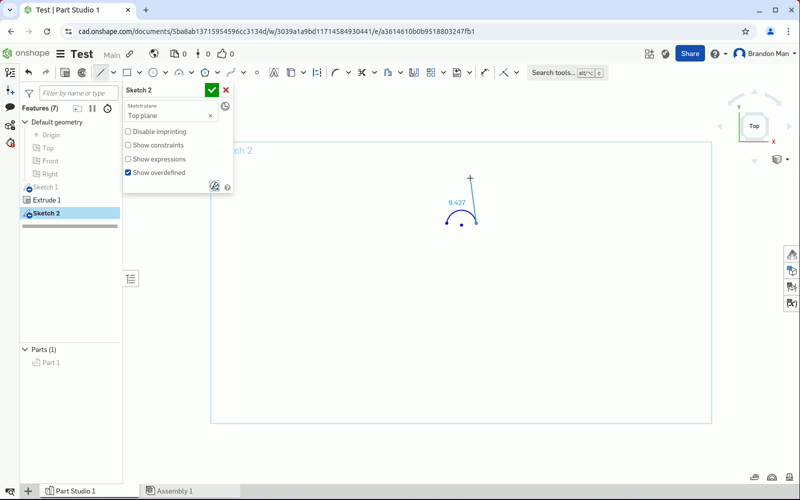
key(esc)
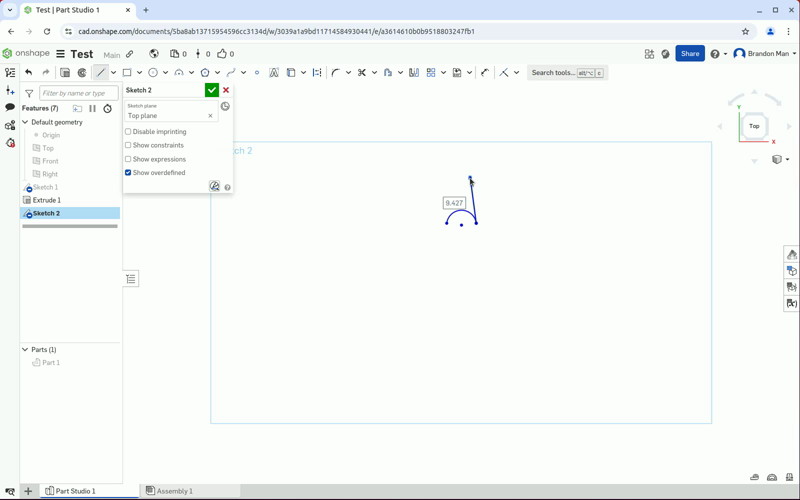
key(a)
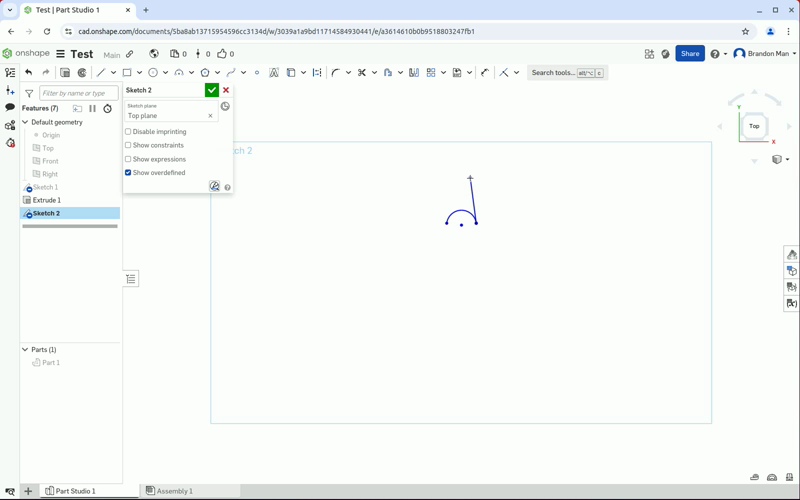
mouse_move(470, 177)
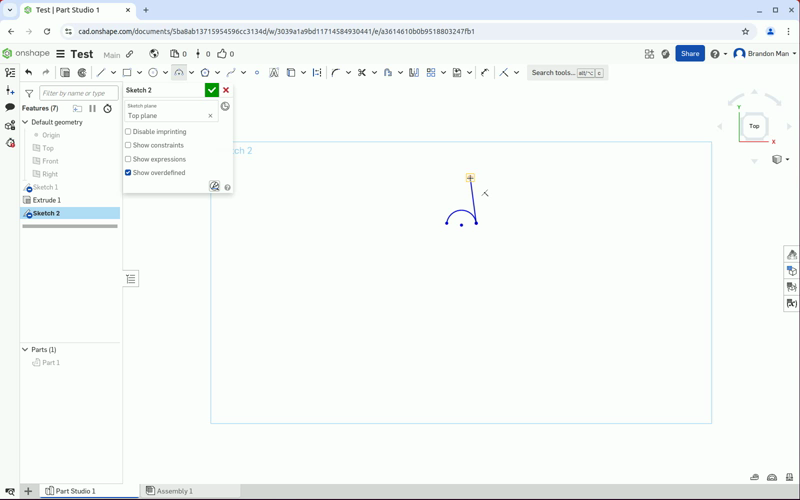
click(470, 177)
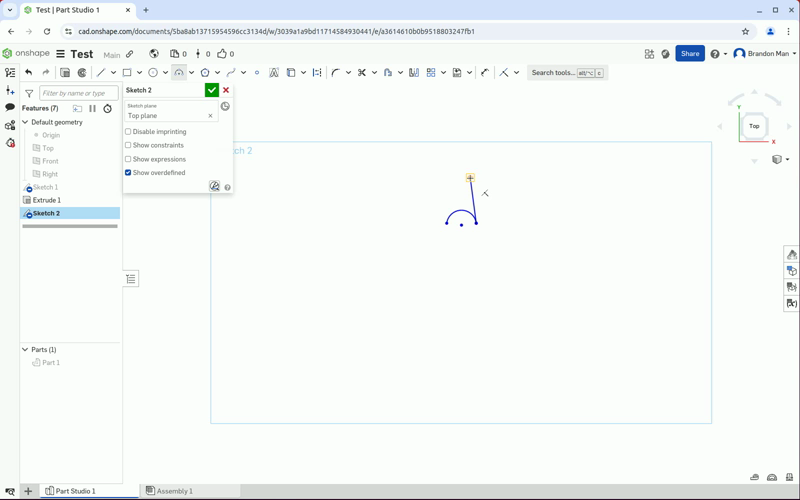
key_down(shift)
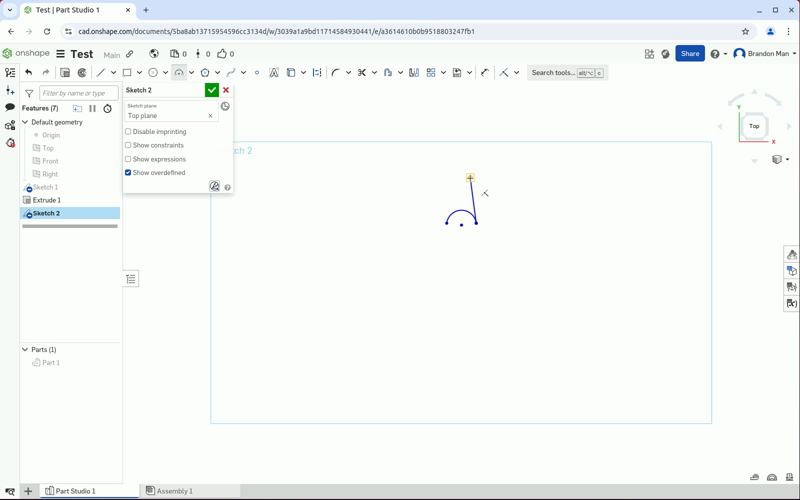
mouse_move(452, 176)
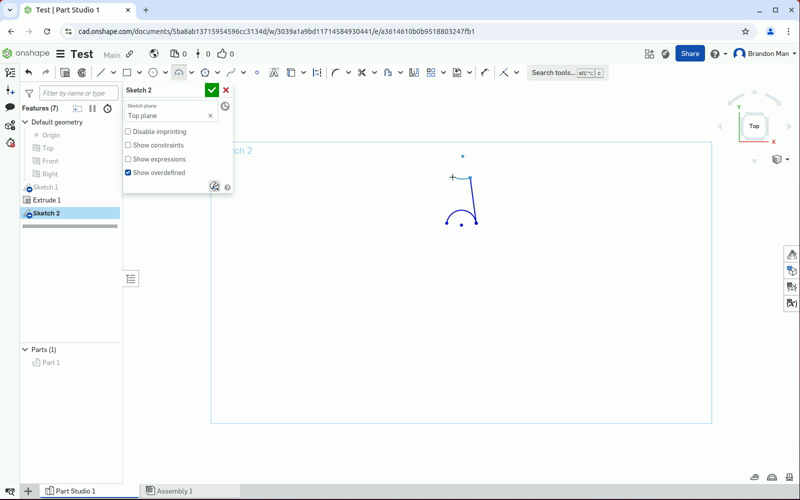
click(452, 176)
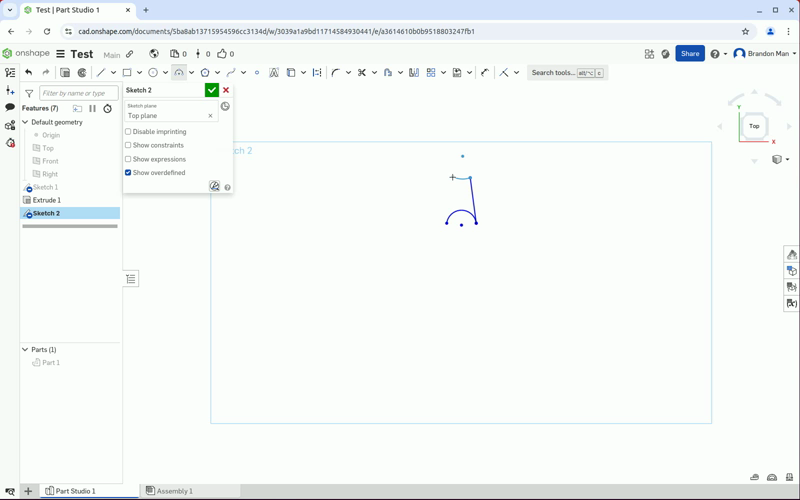
mouse_move(460, 186)
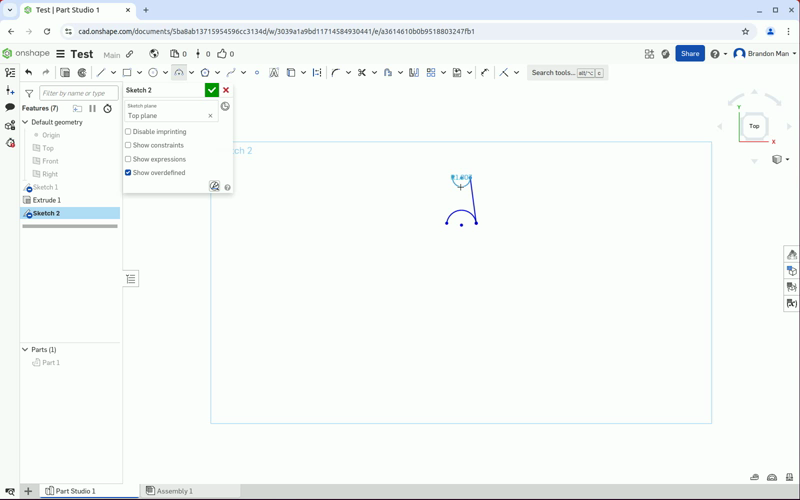
click(460, 186)
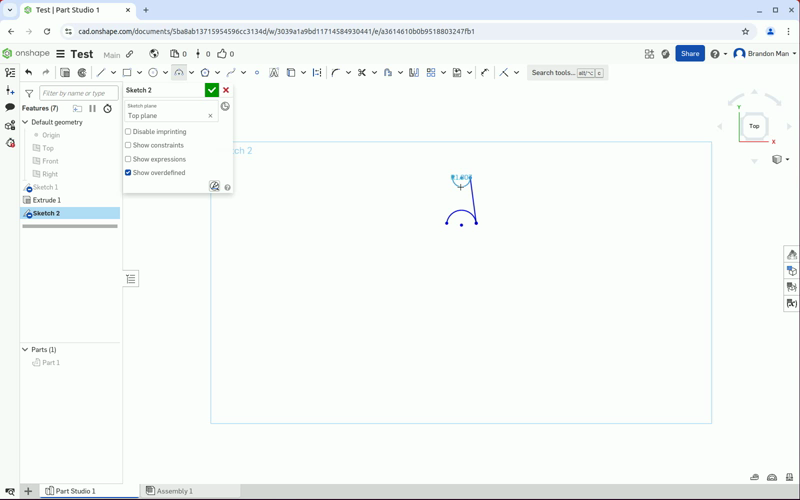
key_up(shift)
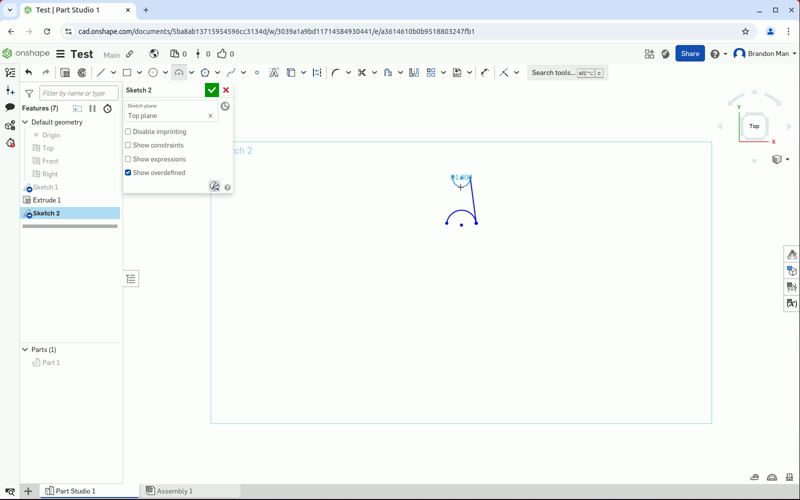
key(esc)
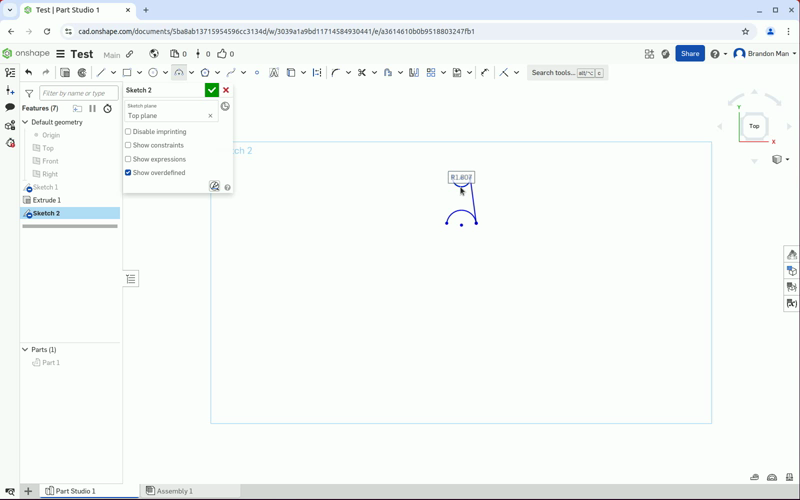
key(l)
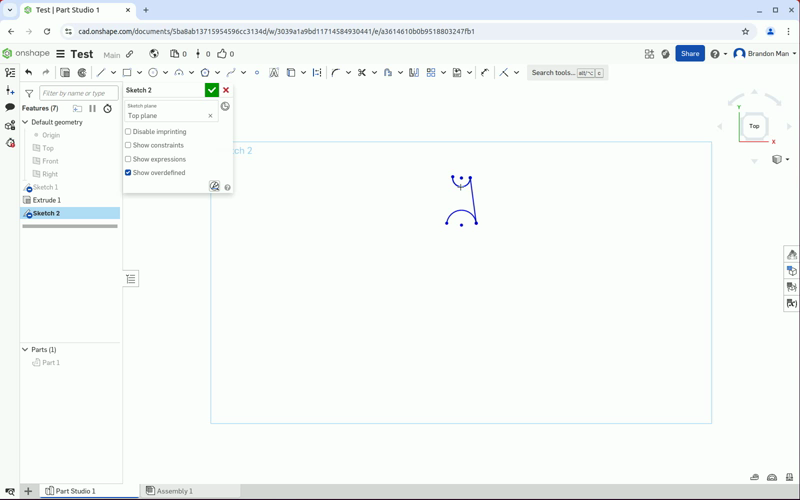
mouse_move(452, 176)
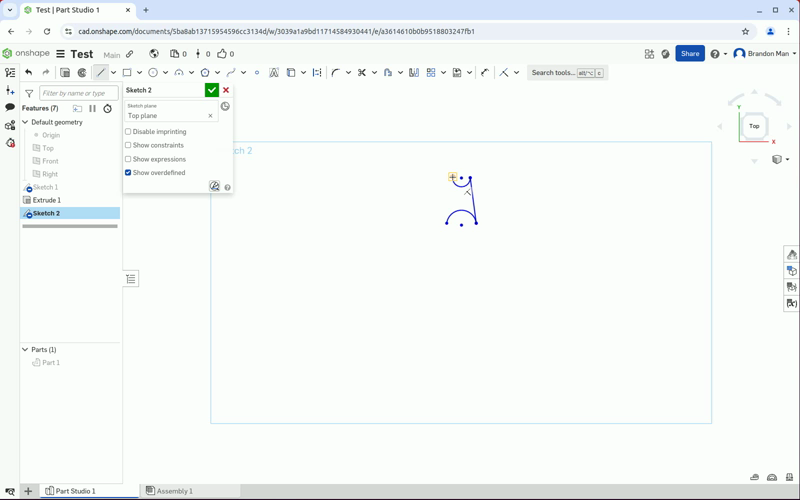
click(452, 176)
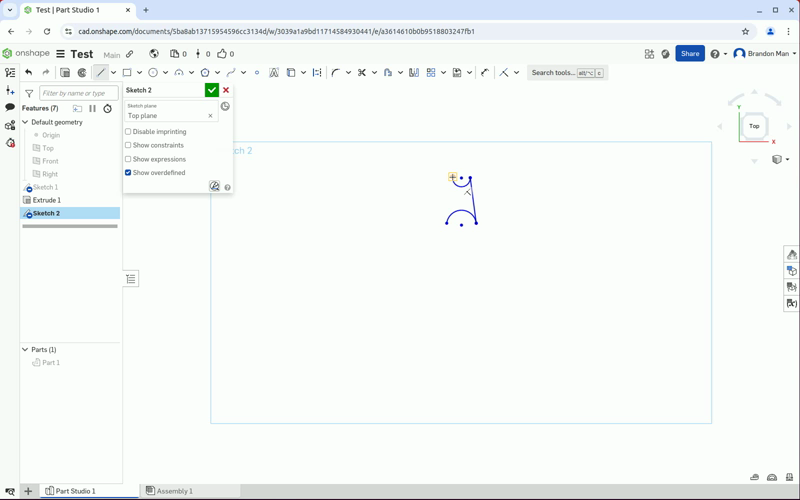
mouse_move(482, 176)
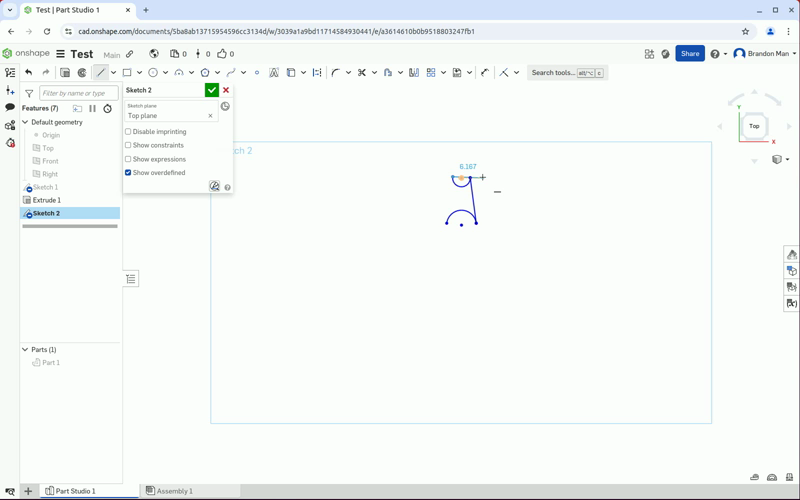
key_down(shift)
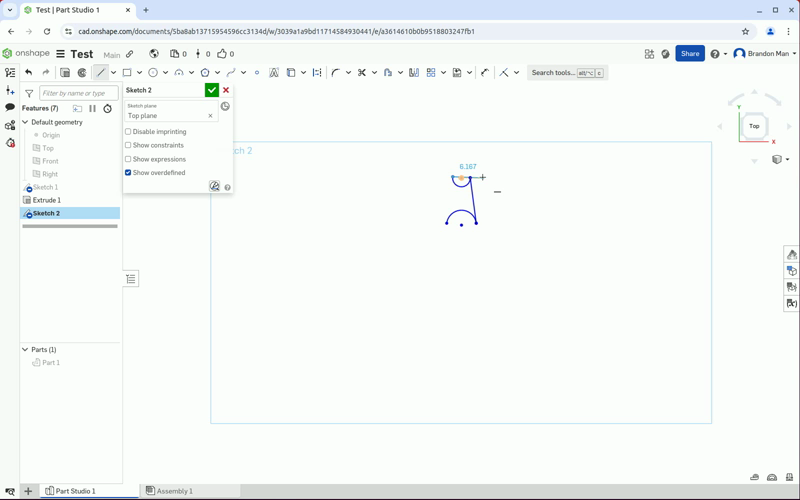
mouse_move(446, 223)
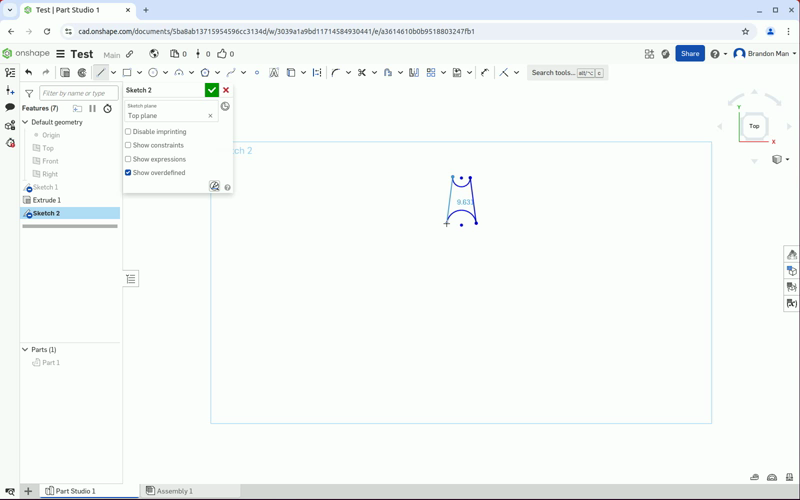
key_up(shift)
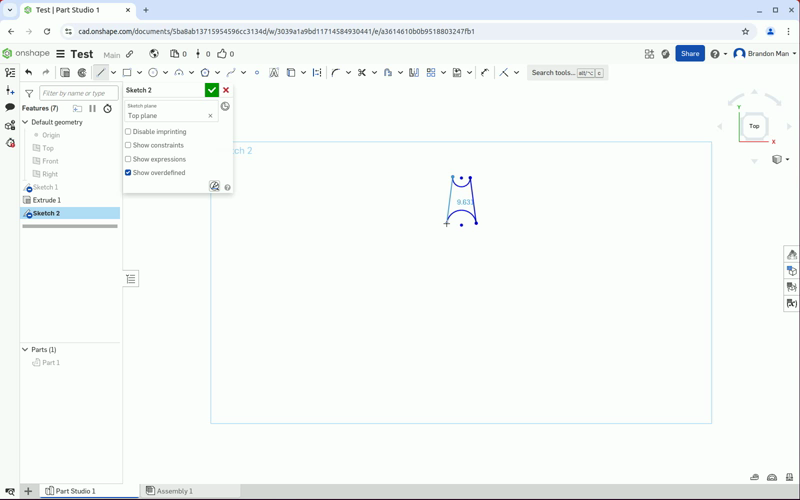
click(446, 223)
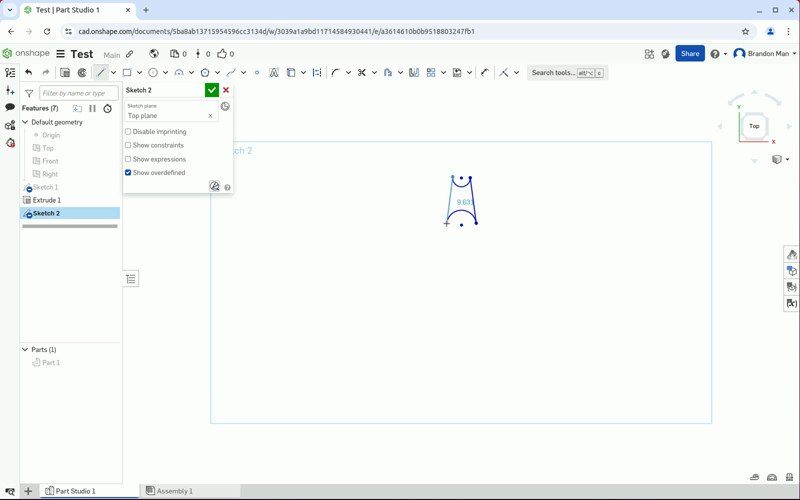
key(esc)
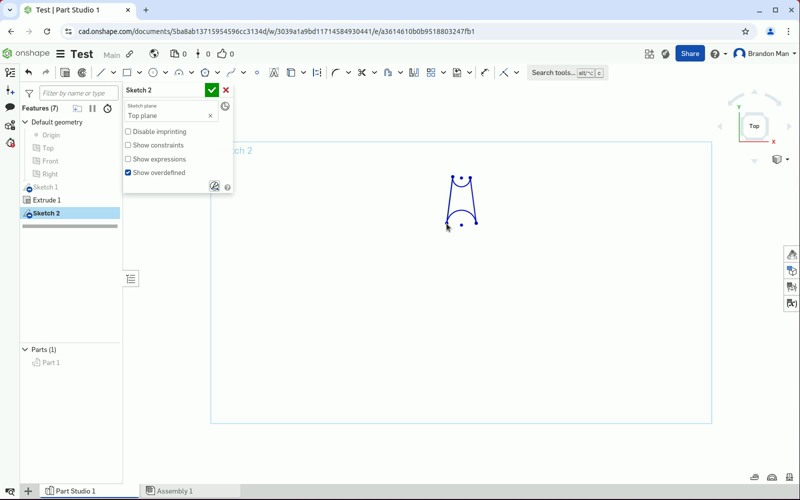
key(c)
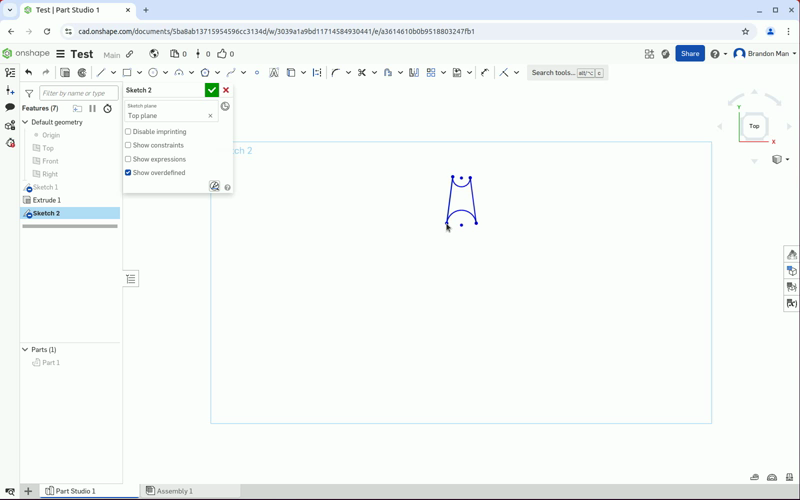
key_down(shift)
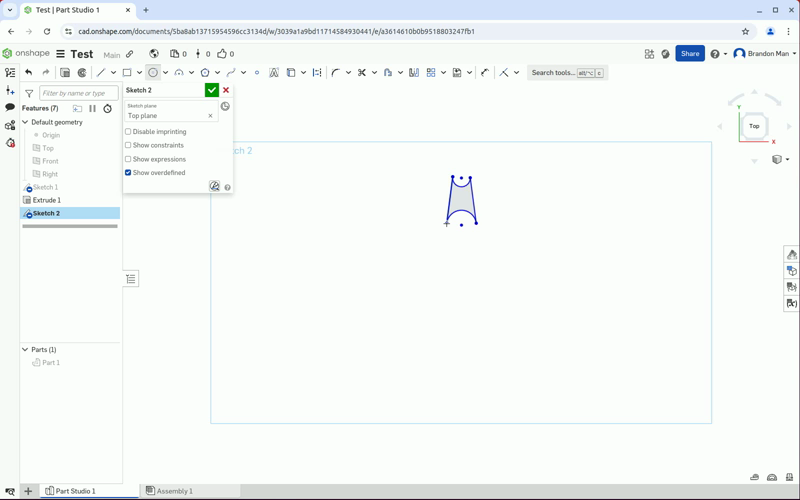
mouse_move(458, 191)
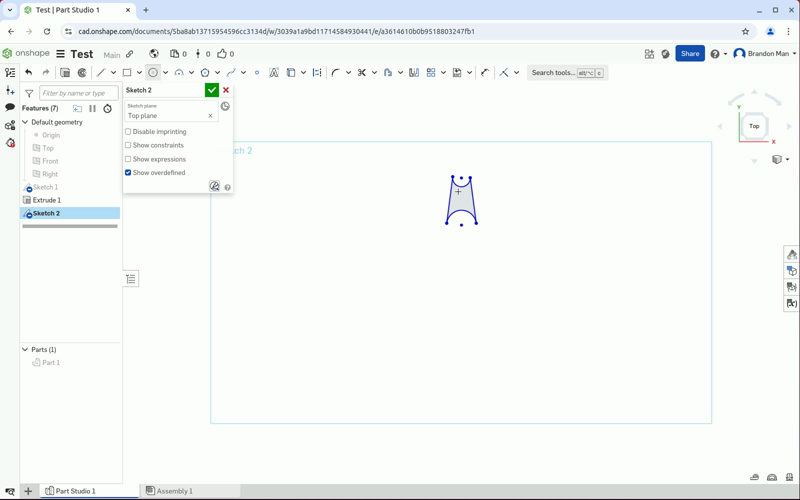
click(458, 191)
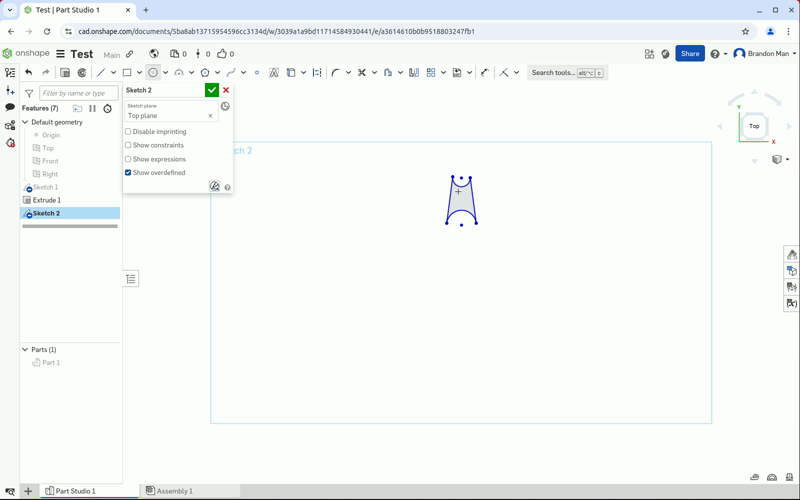
key_up(shift)
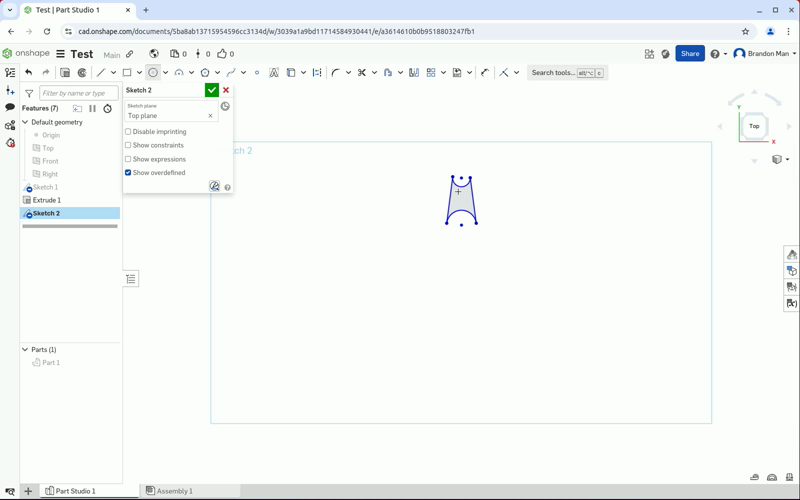
mouse_move(461, 191)
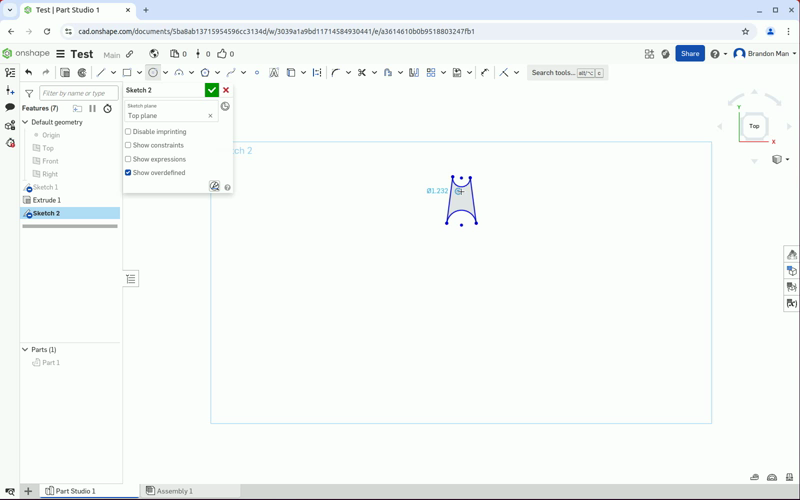
click(461, 191)
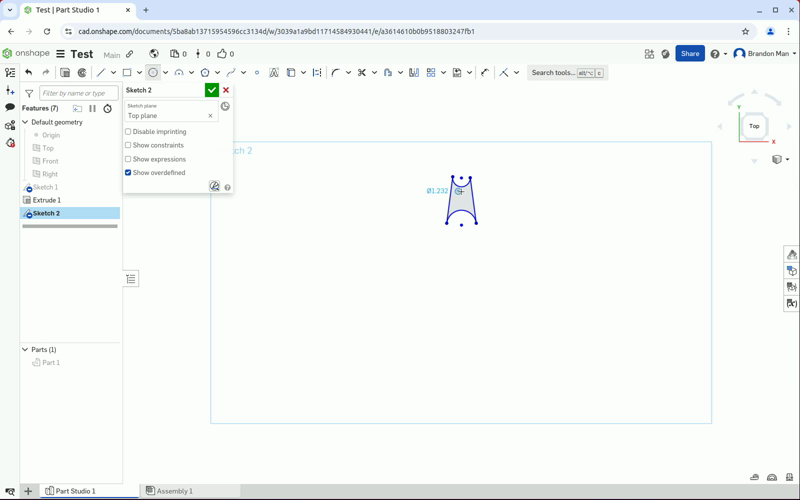
key(esc)
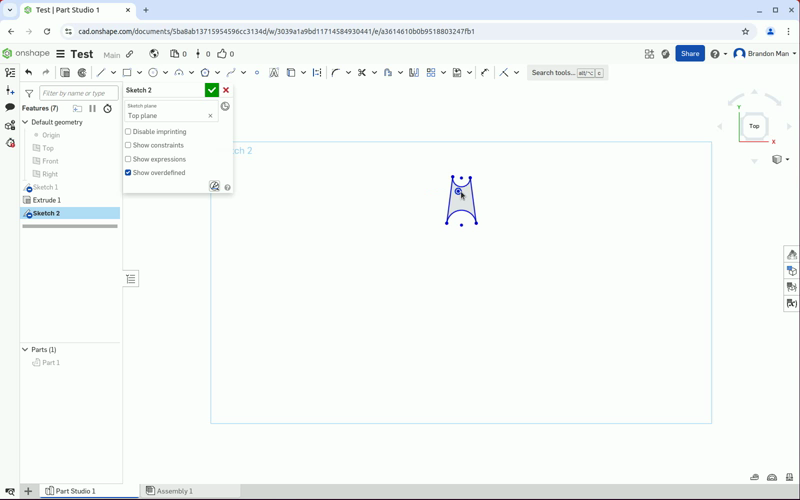
mouse_move(467, 206)
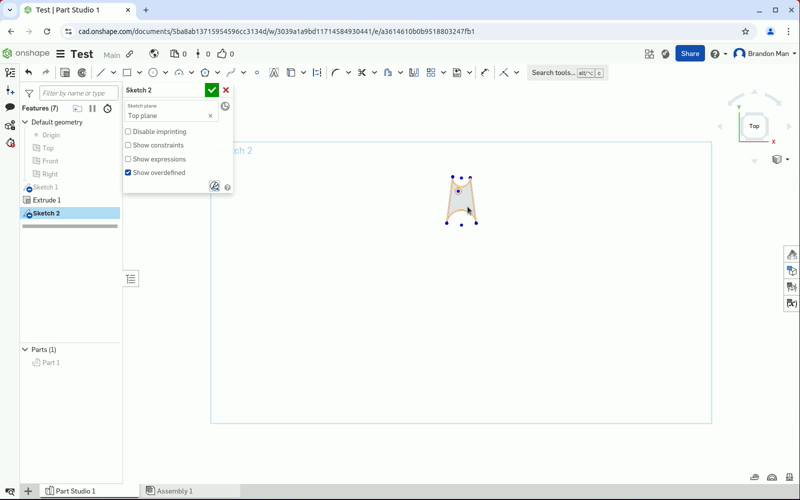
scroll(6)
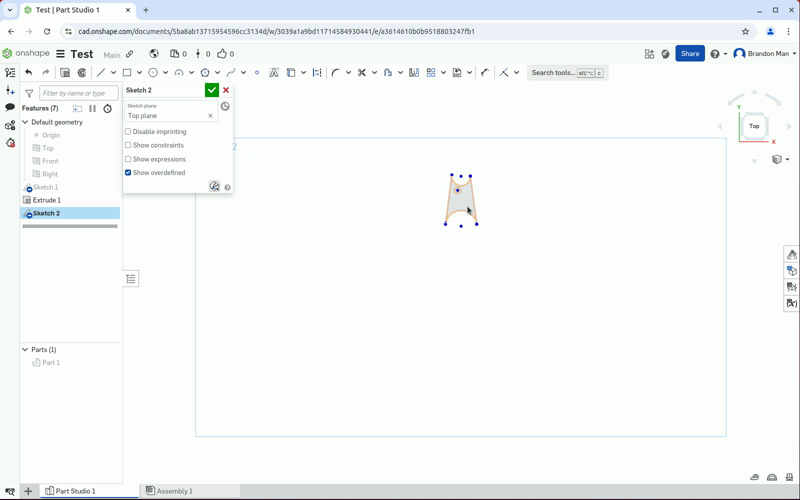
scroll(6)
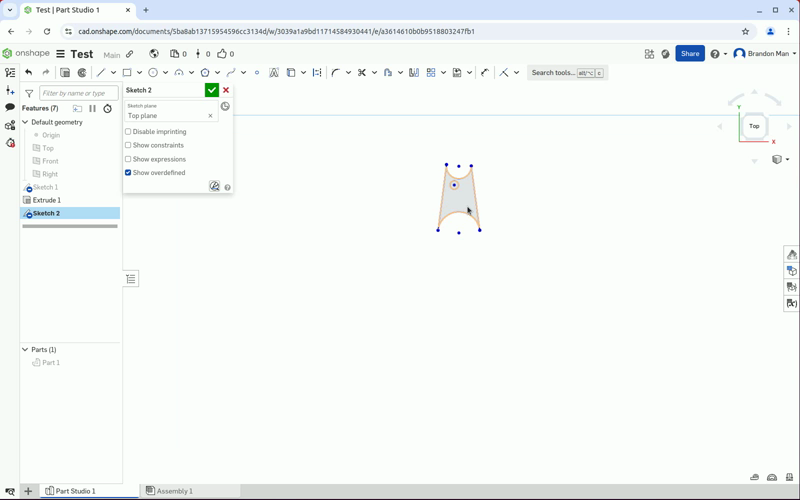
scroll(6)
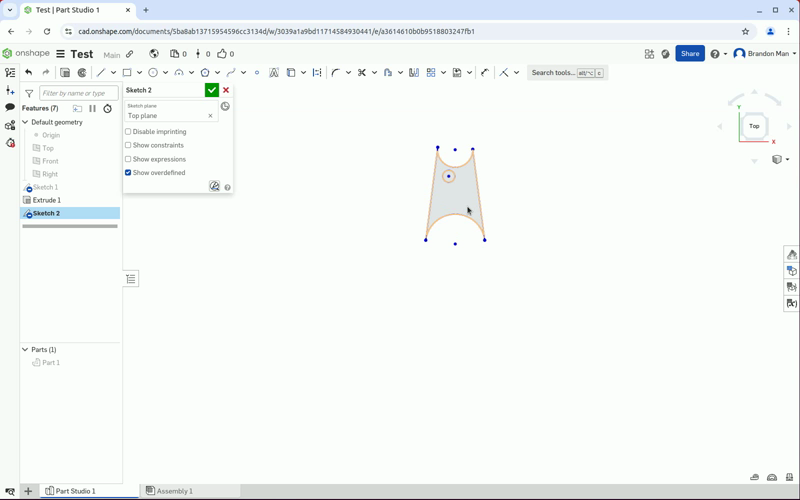
scroll(6)
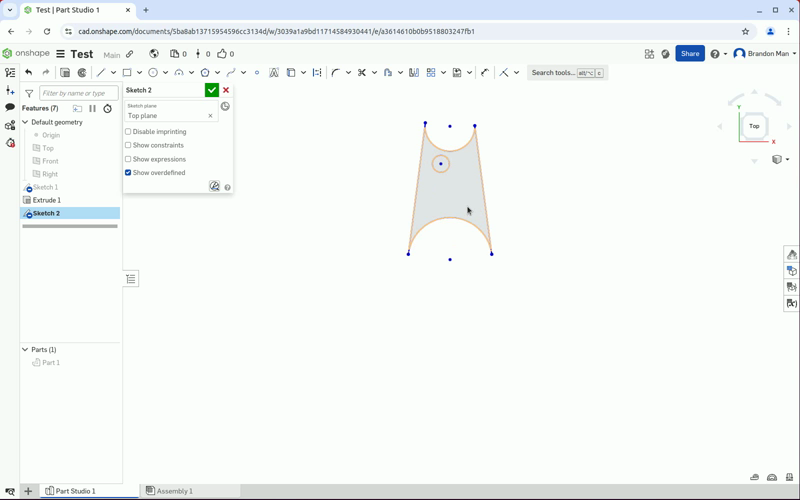
scroll(6)
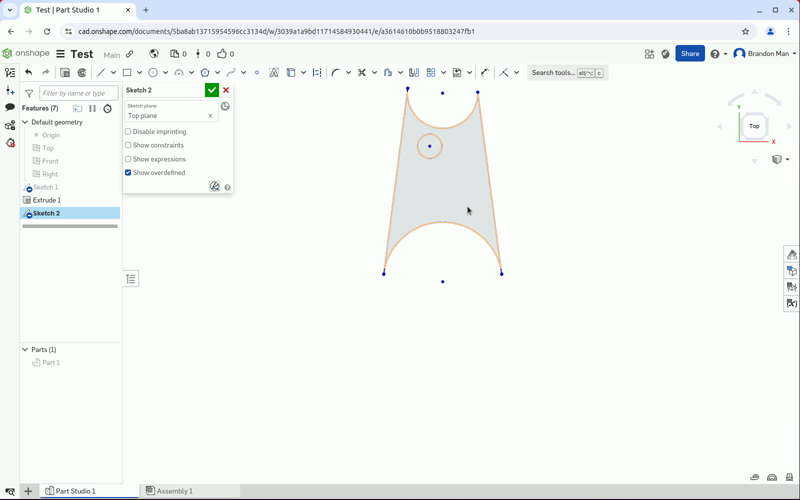
scroll(6)
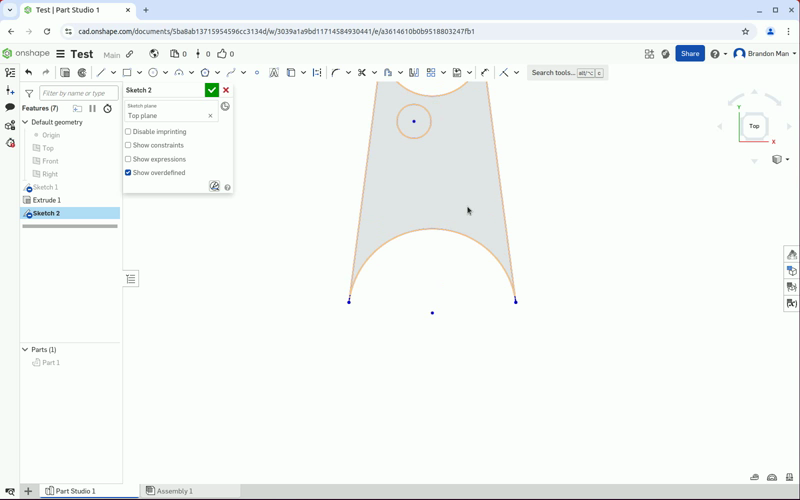
scroll(6)
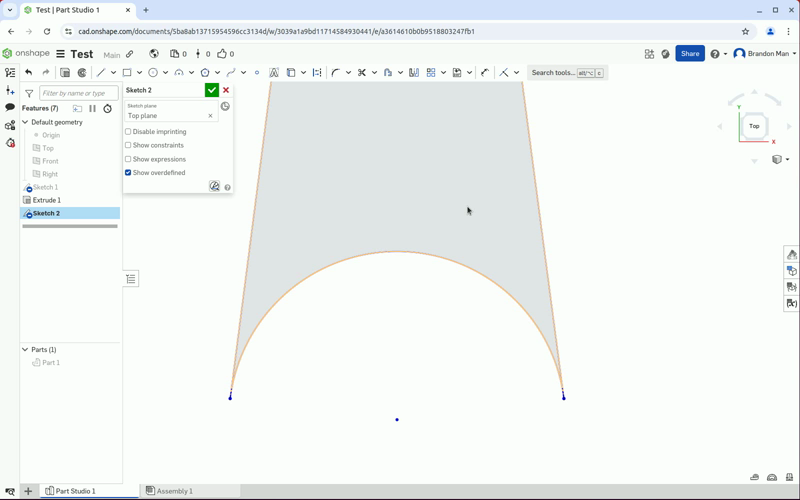
click(467, 206)
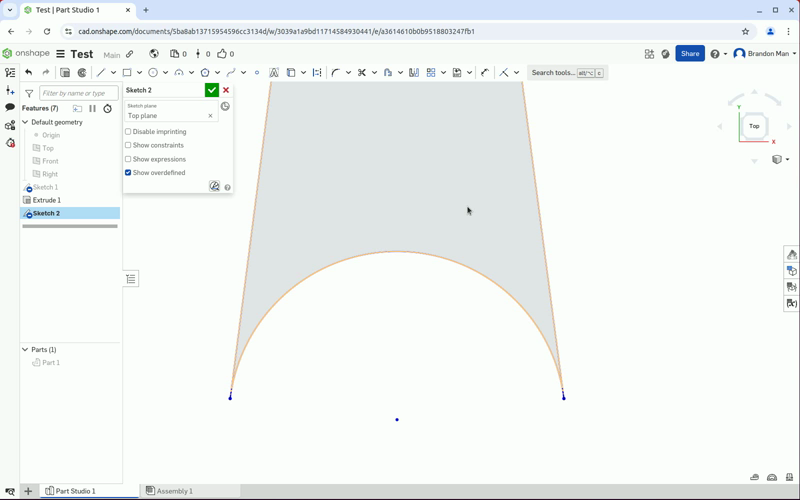
scroll(-6)
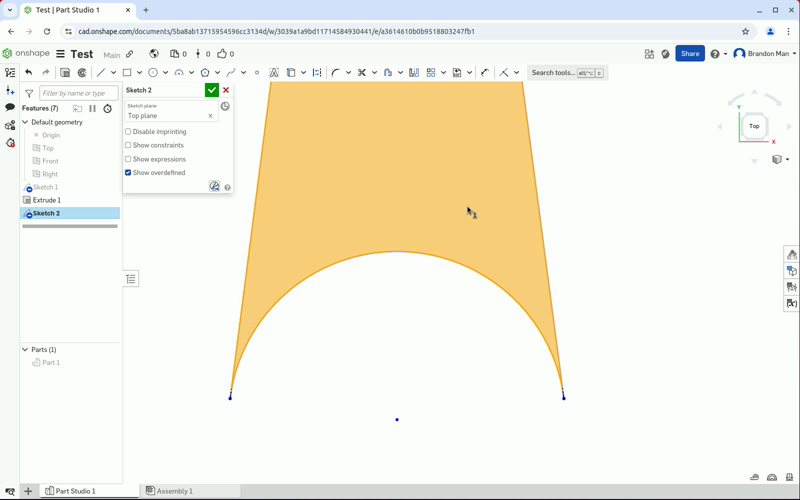
scroll(-6)
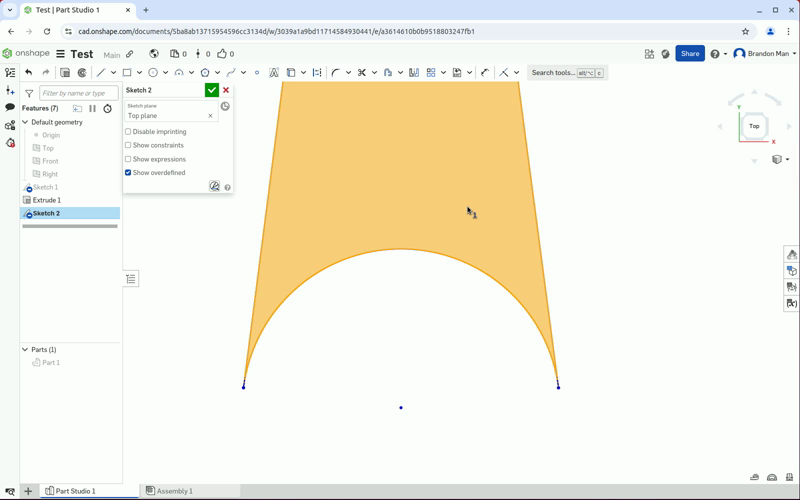
scroll(-6)
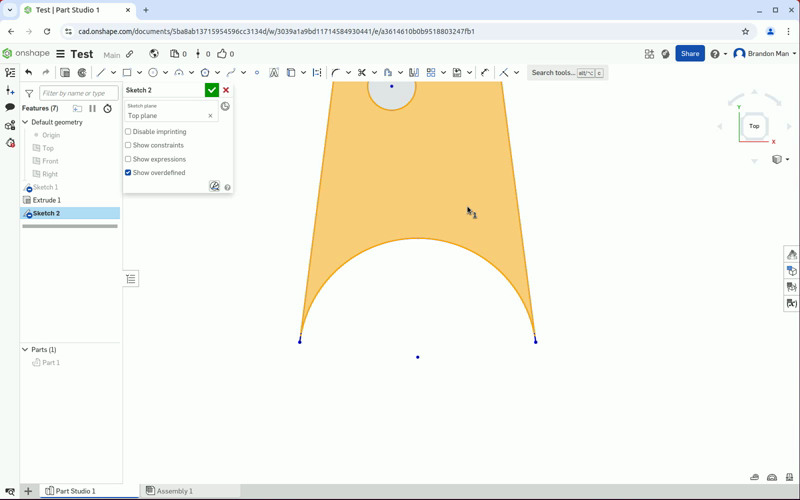
scroll(-6)
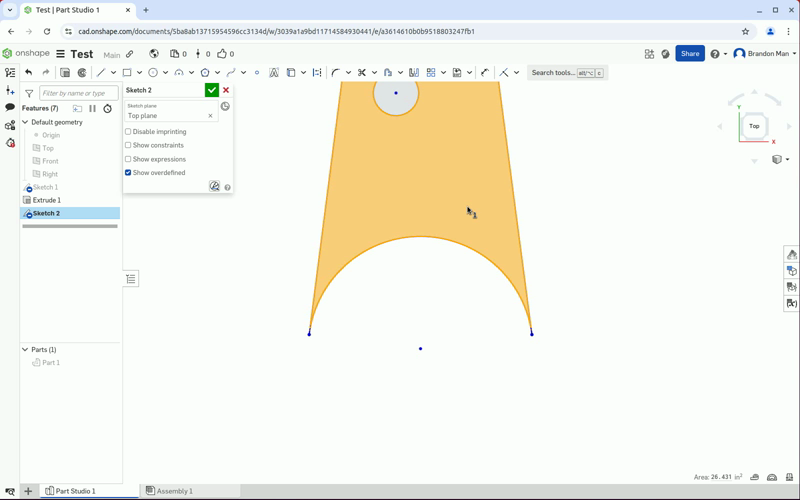
scroll(-6)
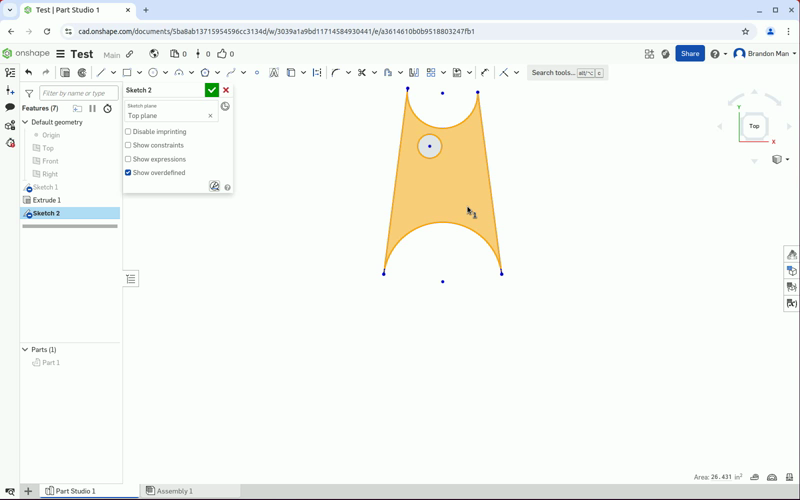
scroll(-6)
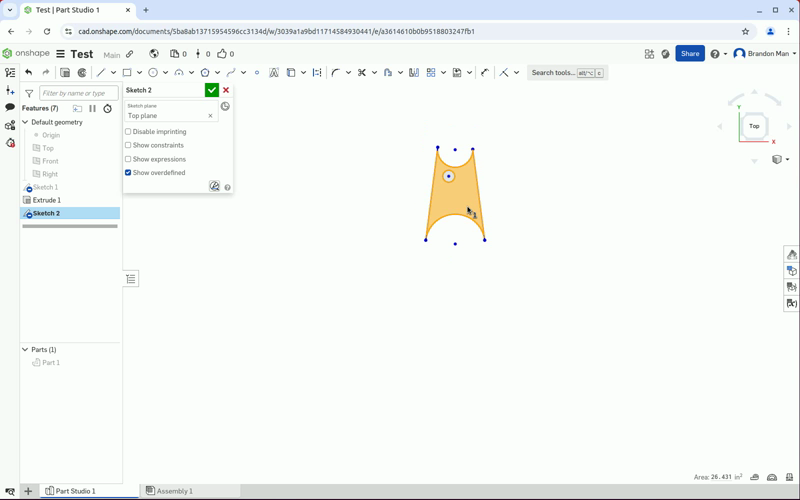
scroll(-6)
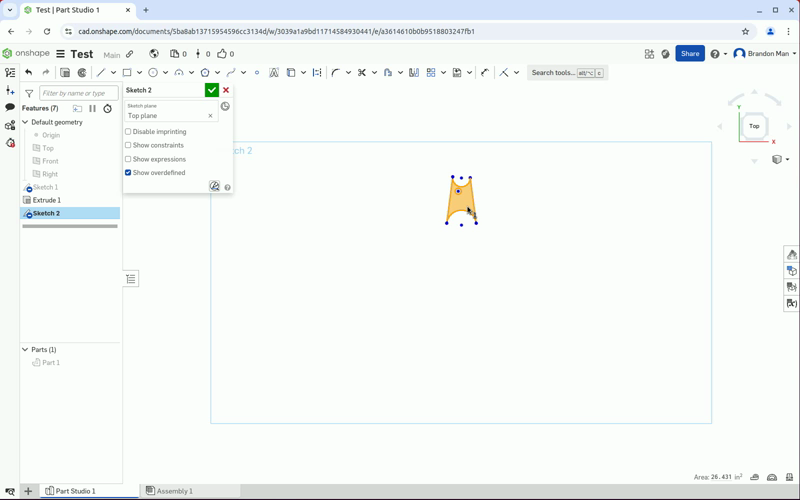
mouse_move(73, 352)
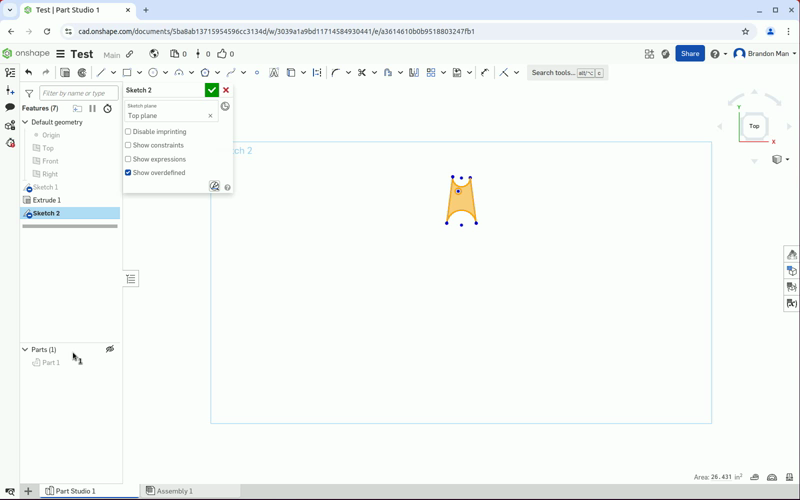
key(shift+y)
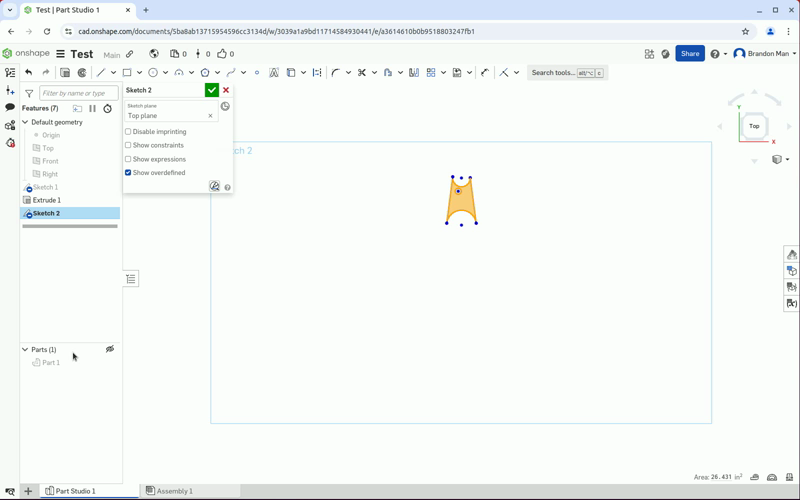
key(shift+e)
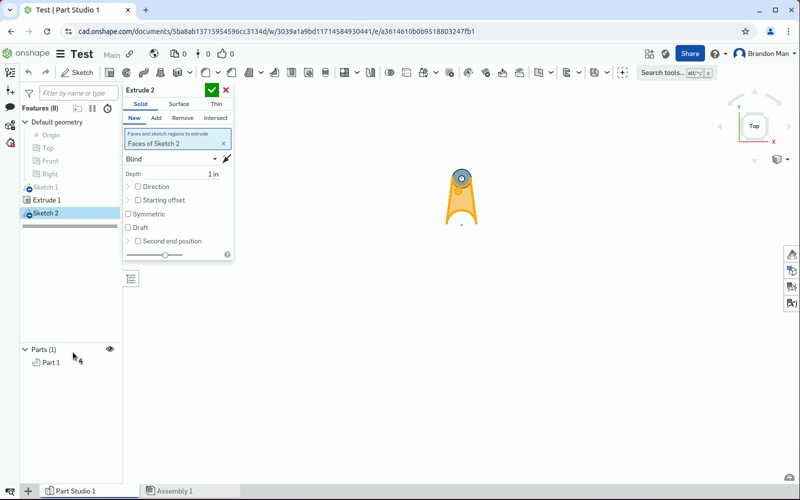
mouse_move(143, 106)
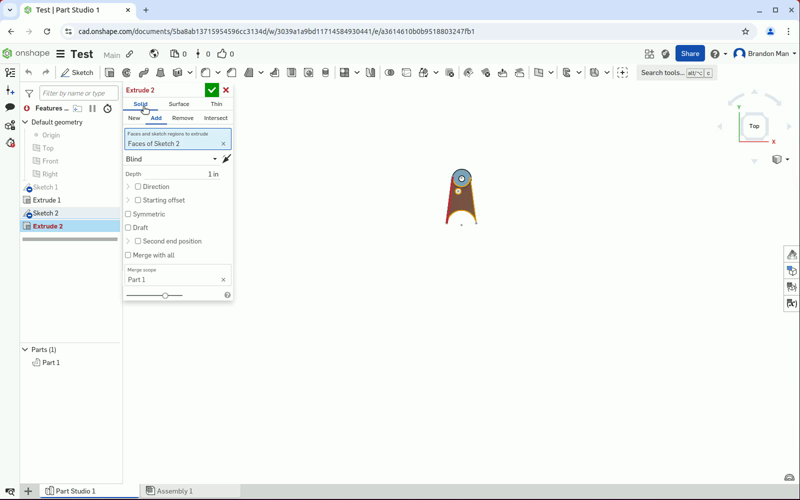
click(143, 106)
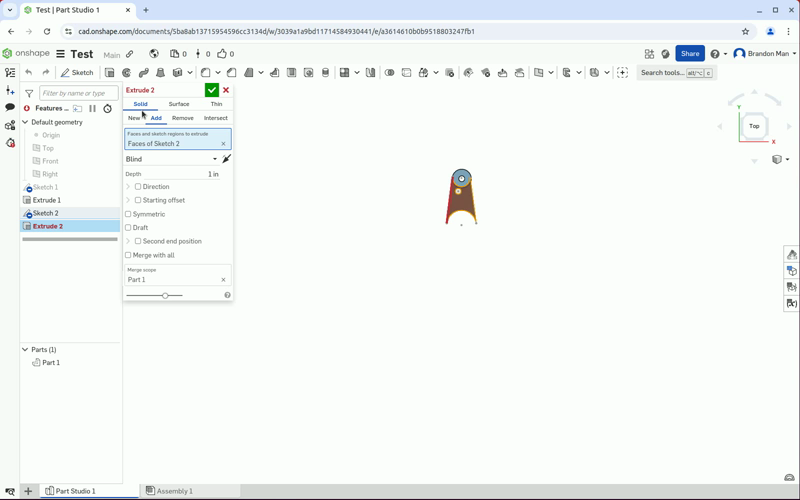
mouse_move(137, 120)
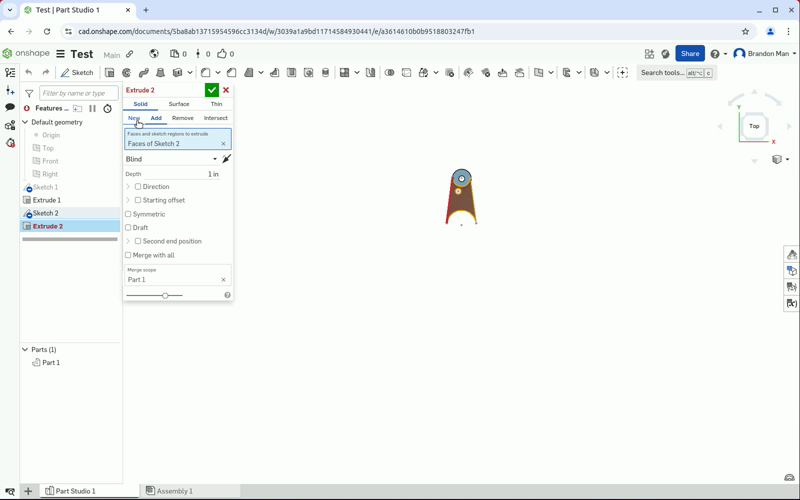
click(137, 120)
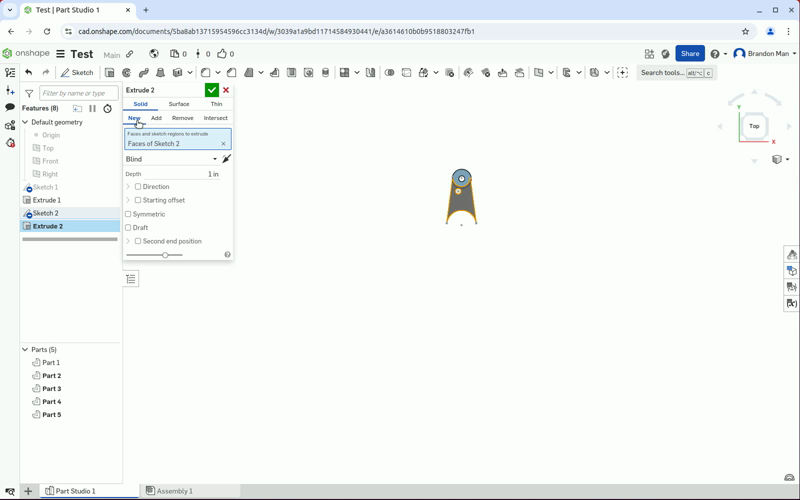
key(tab, 4)
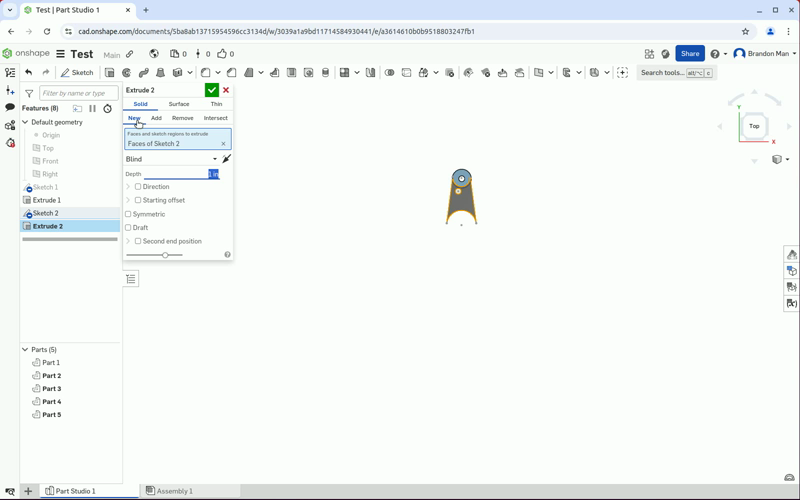
text(0.481)
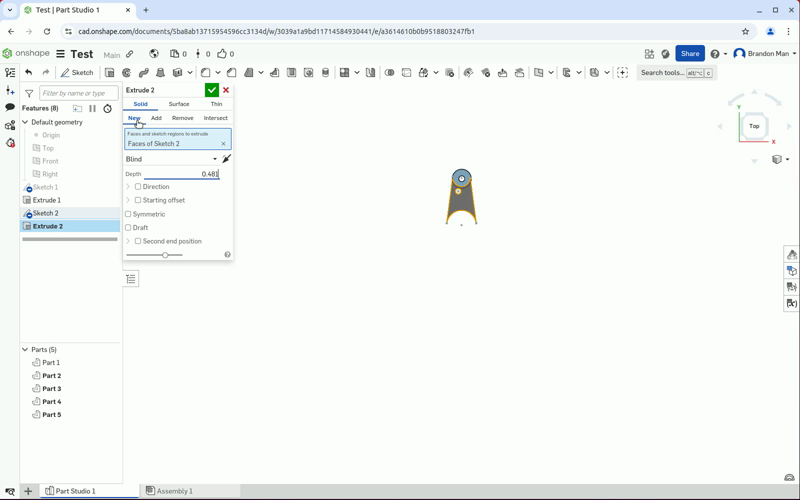
key(enter)
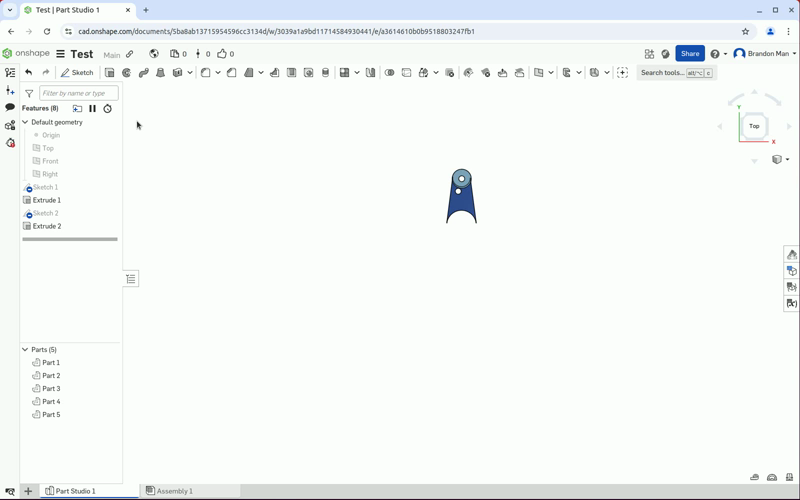
key(shift+h)
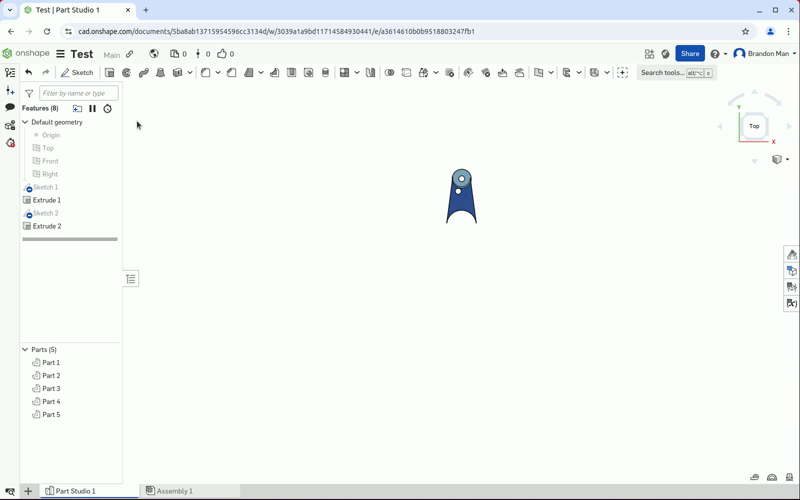
key(shift+h)
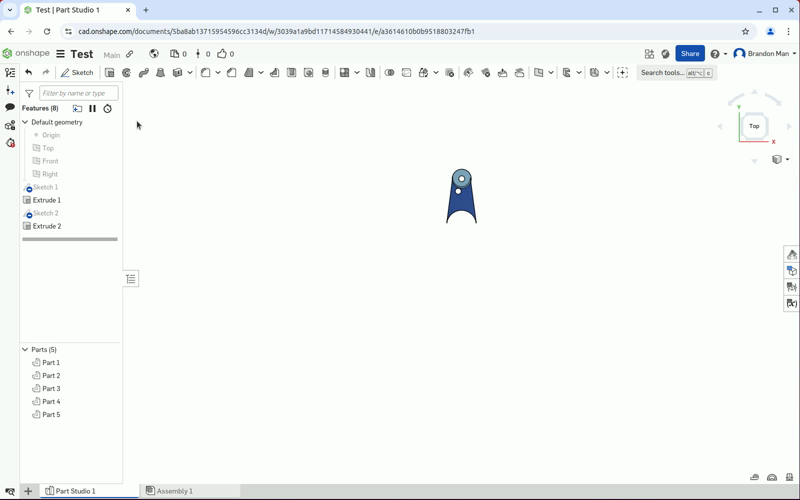
mouse_move(73, 189)
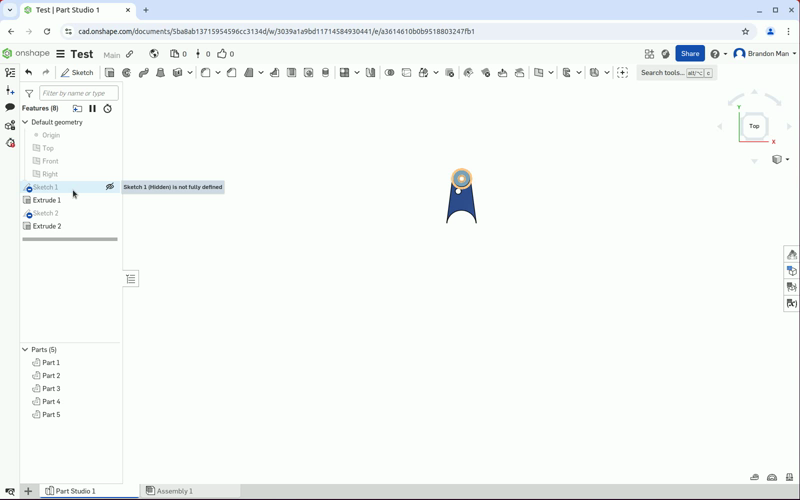
click(73, 189)
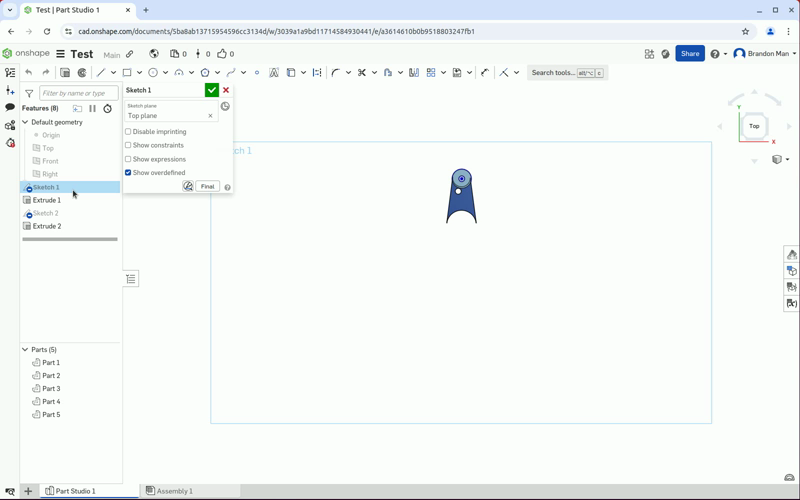
mouse_move(229, 92)
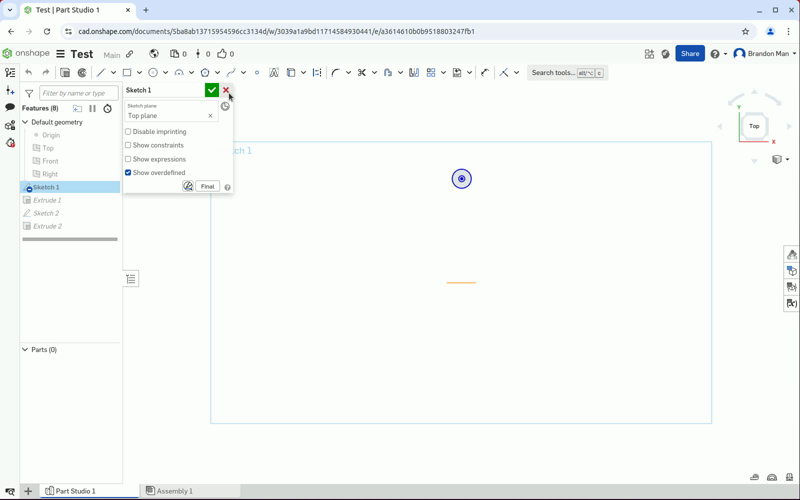
click(229, 92)
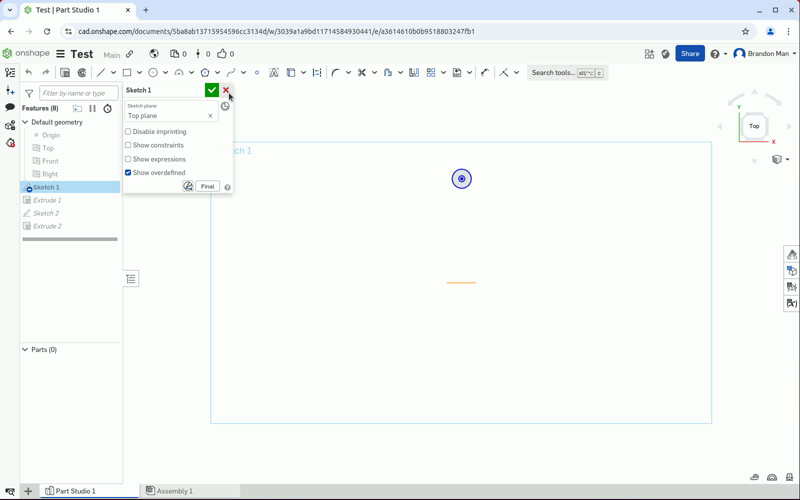
key(shift+s)
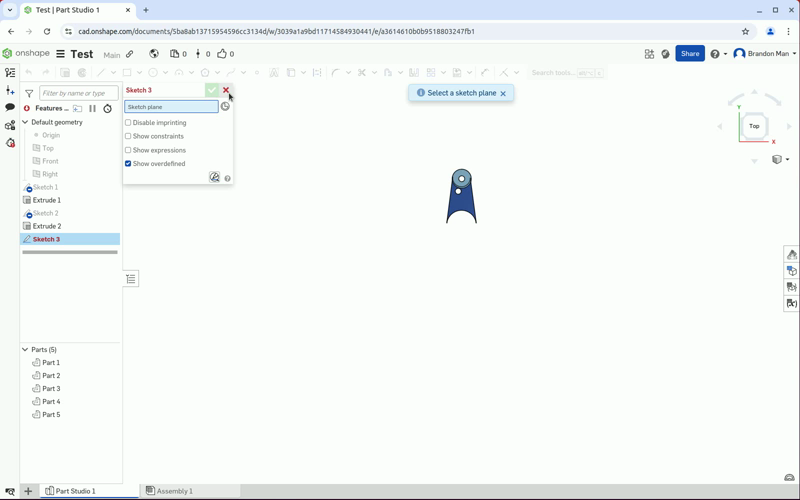
mouse_move(73, 150)
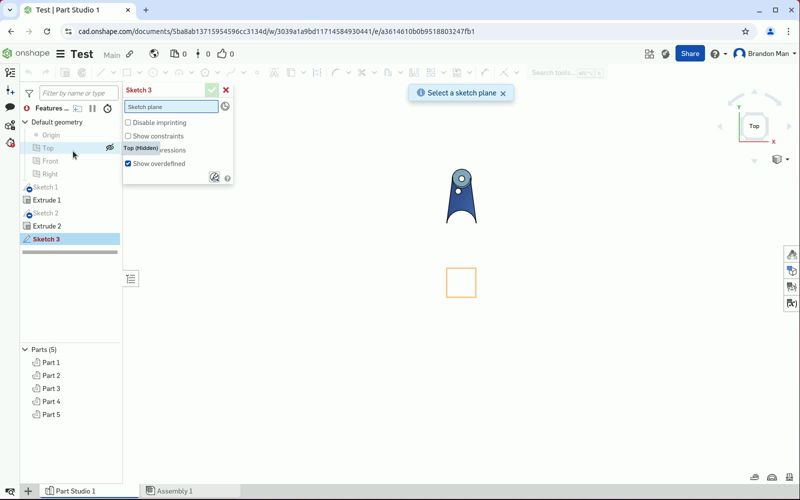
click(73, 150)
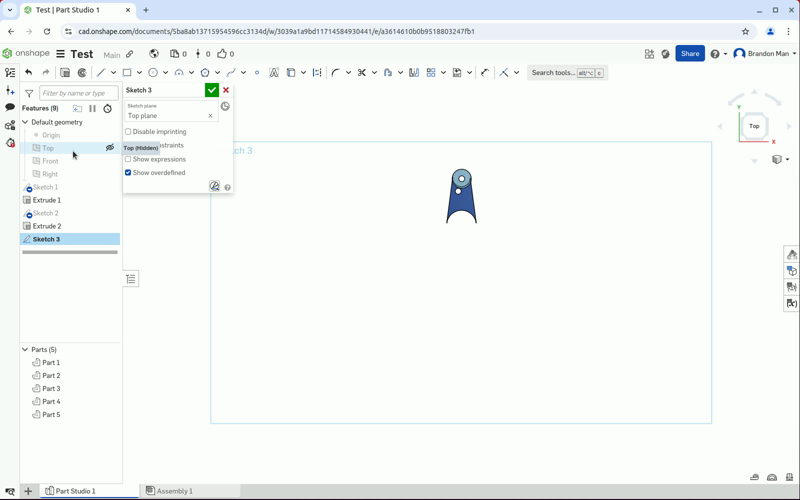
mouse_move(73, 352)
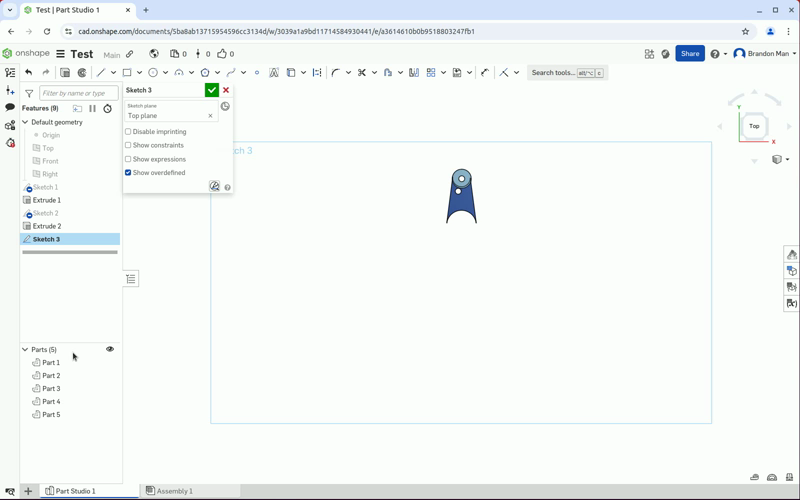
key(y)
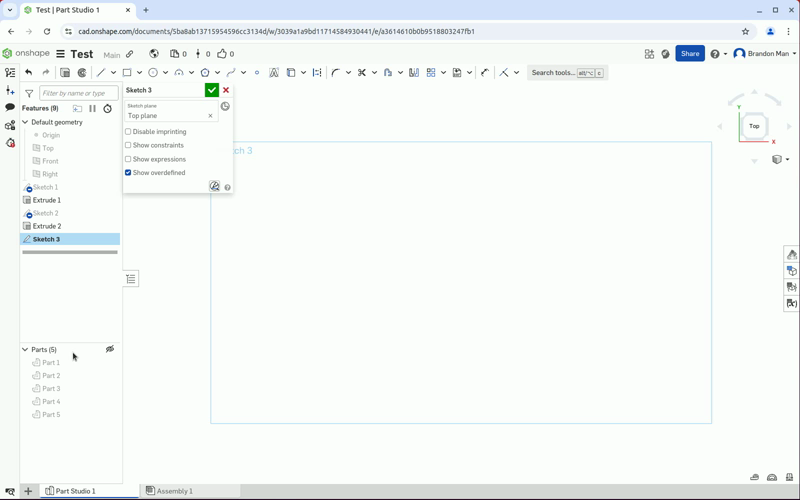
key(c)
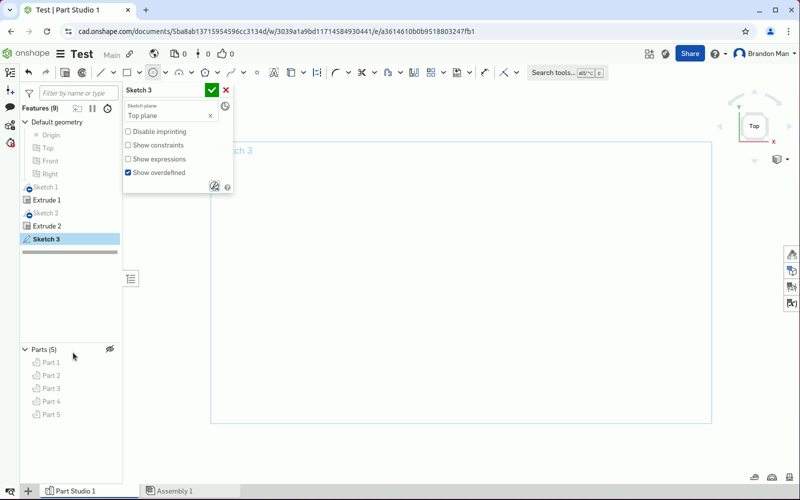
key_down(shift)
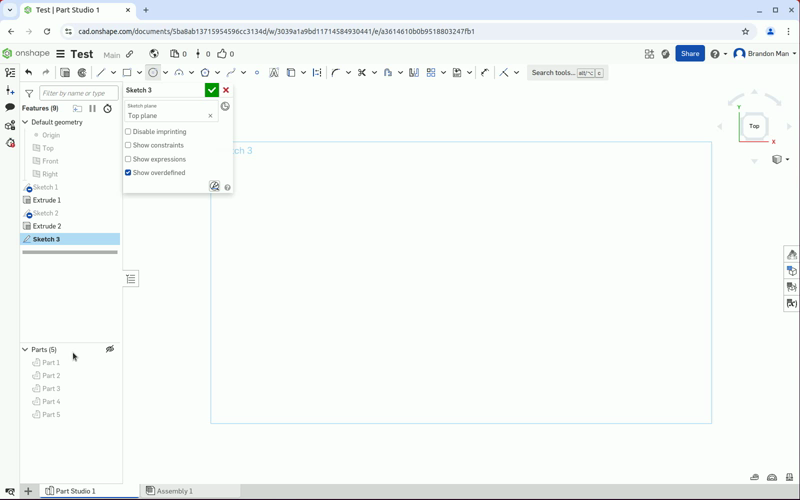
mouse_move(461, 225)
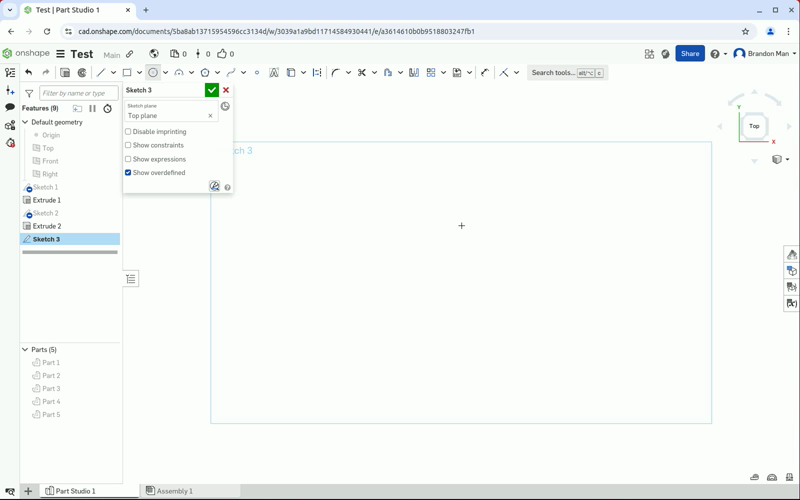
click(461, 225)
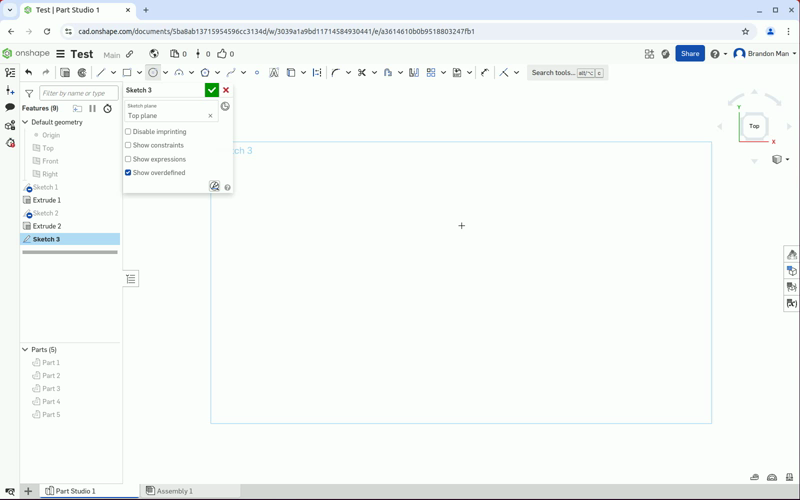
key_up(shift)
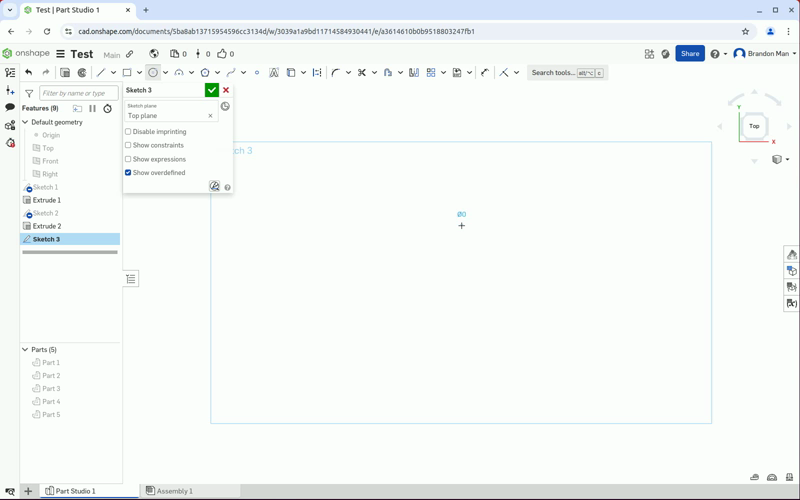
mouse_move(477, 225)
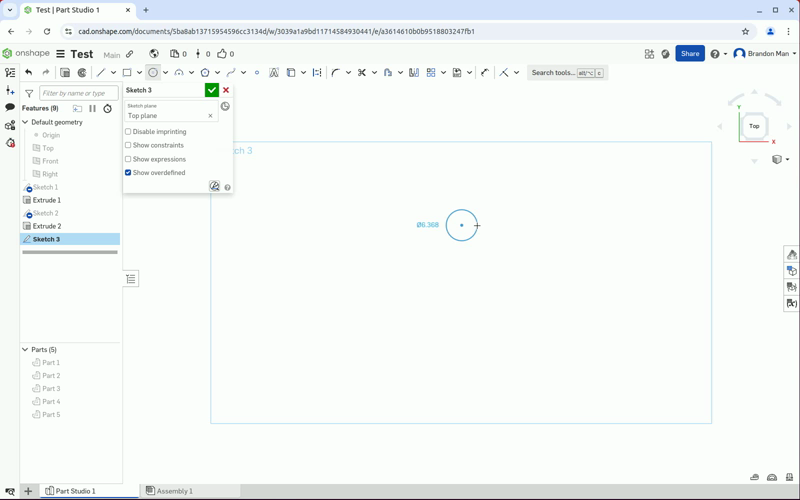
click(477, 225)
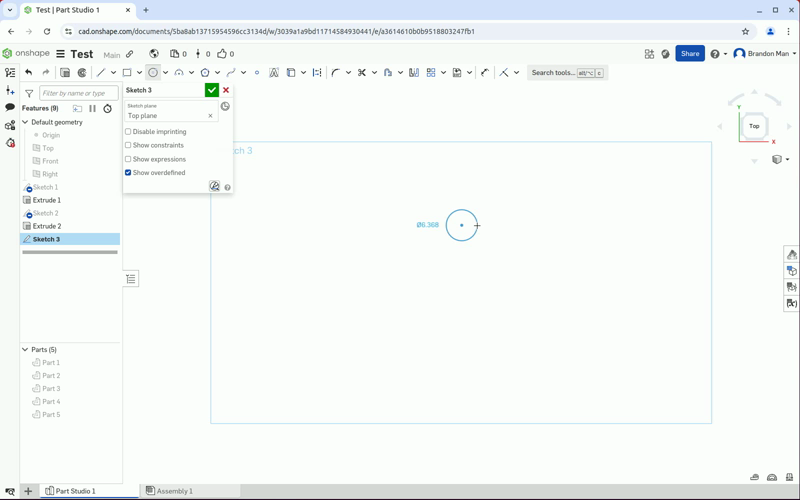
key(esc)
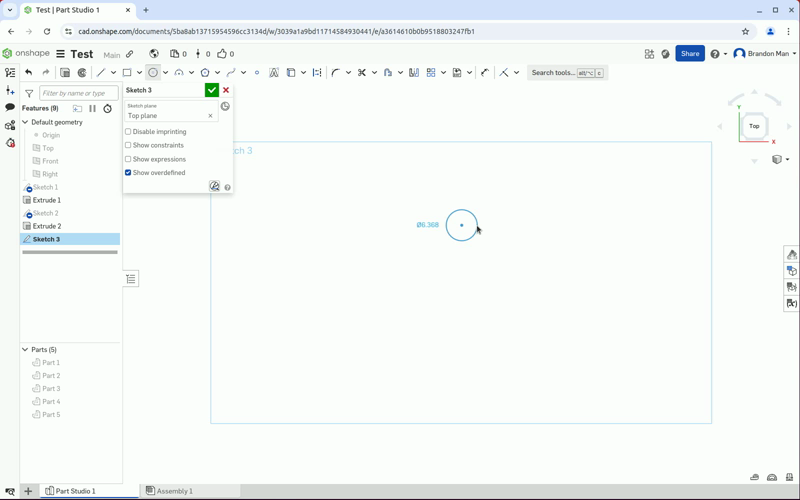
key(c)
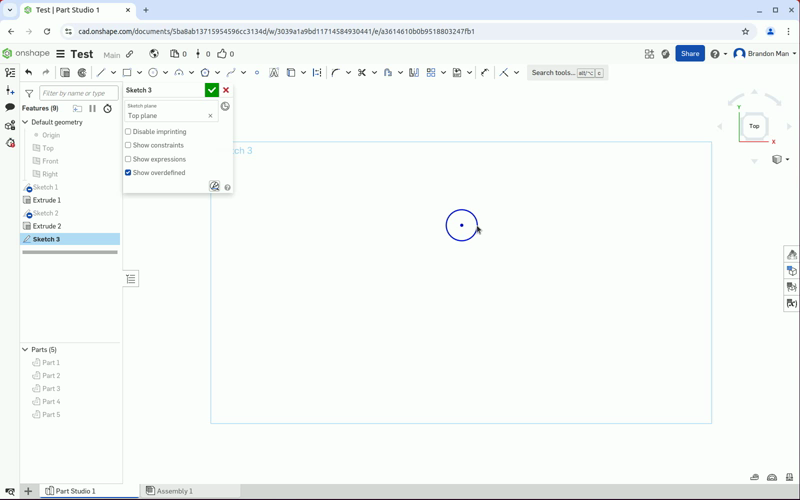
key_down(shift)
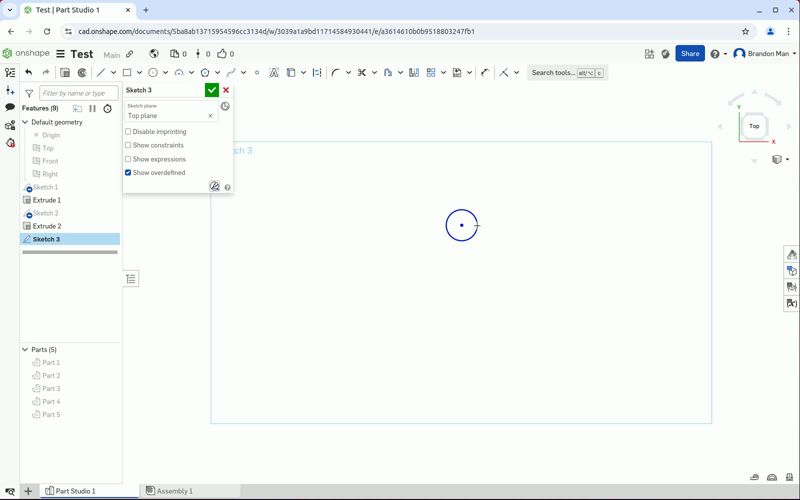
mouse_move(461, 225)
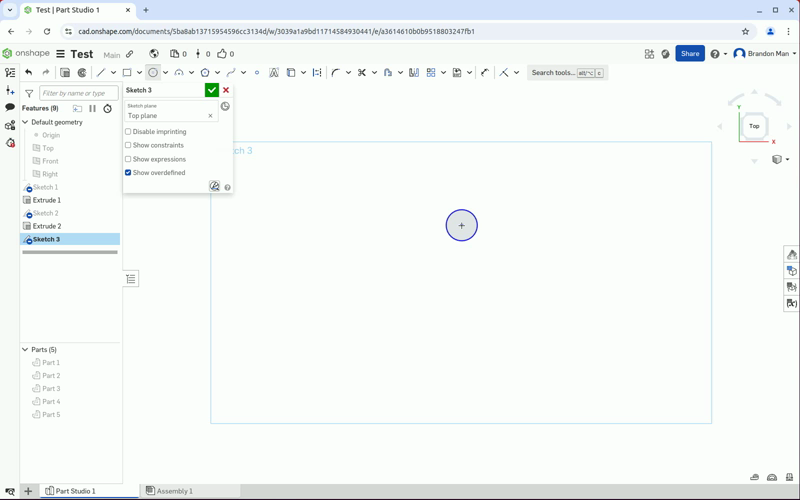
click(461, 225)
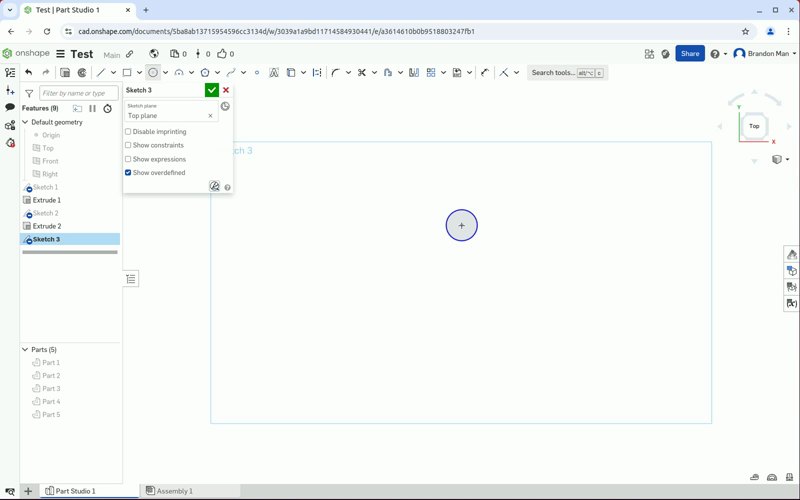
key_up(shift)
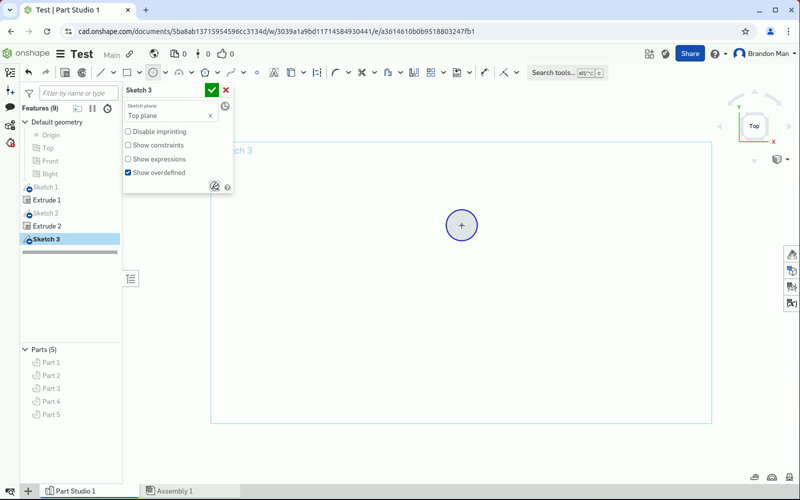
mouse_move(465, 225)
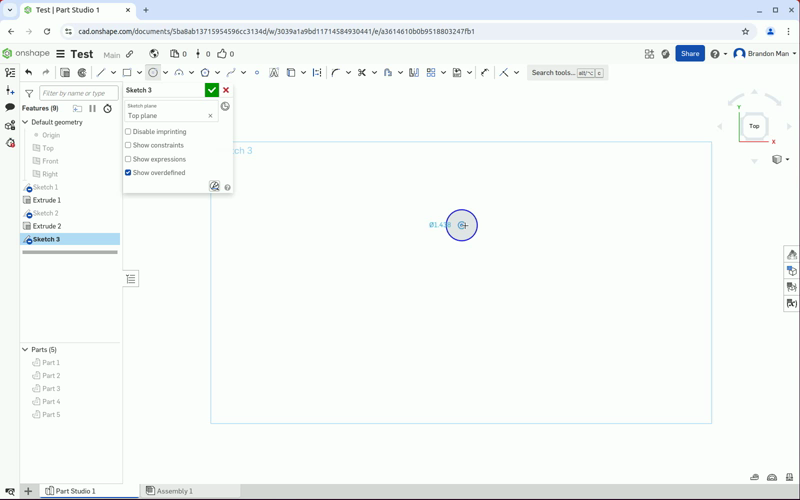
scroll(6)
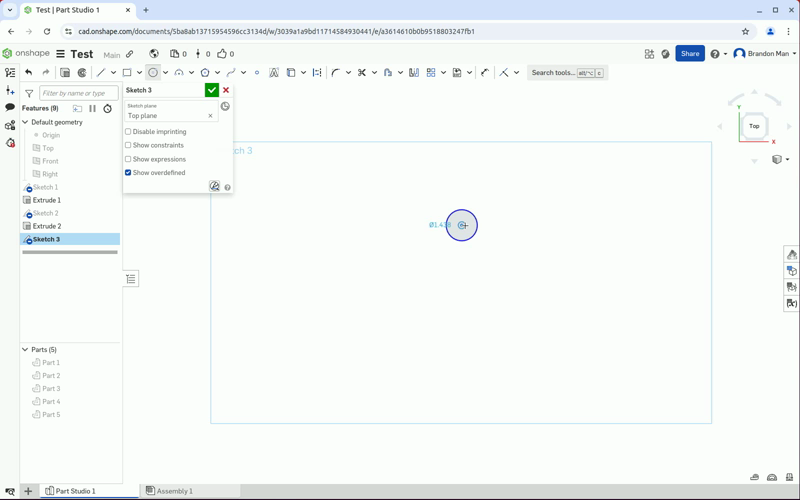
scroll(6)
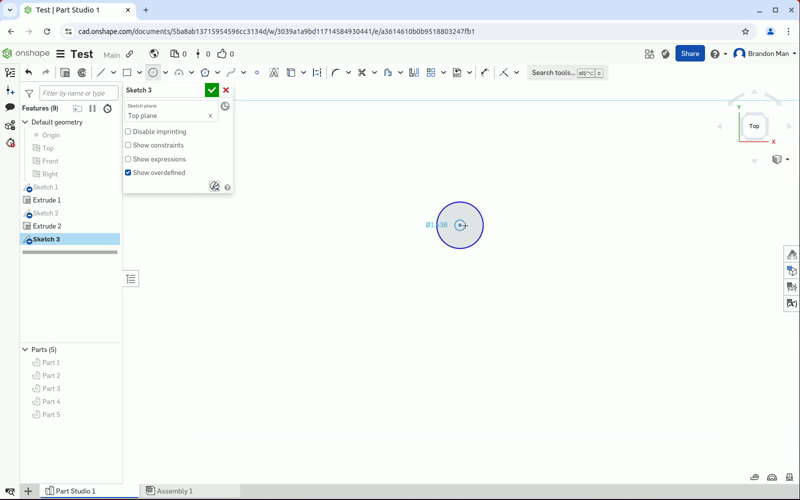
scroll(6)
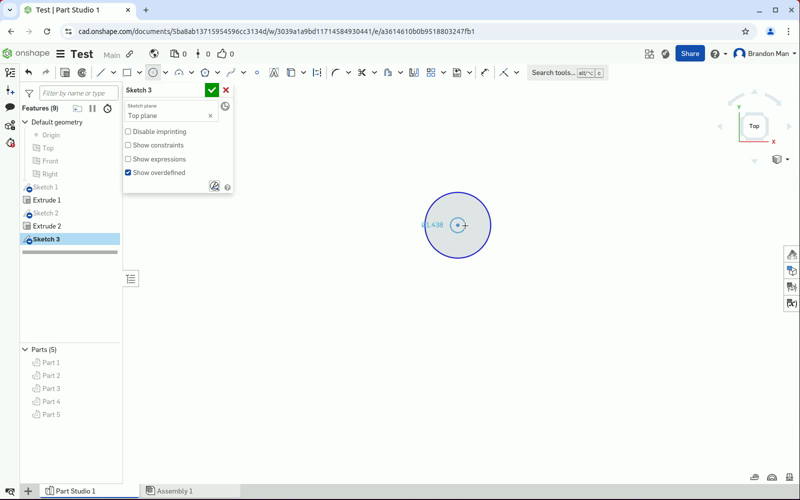
scroll(6)
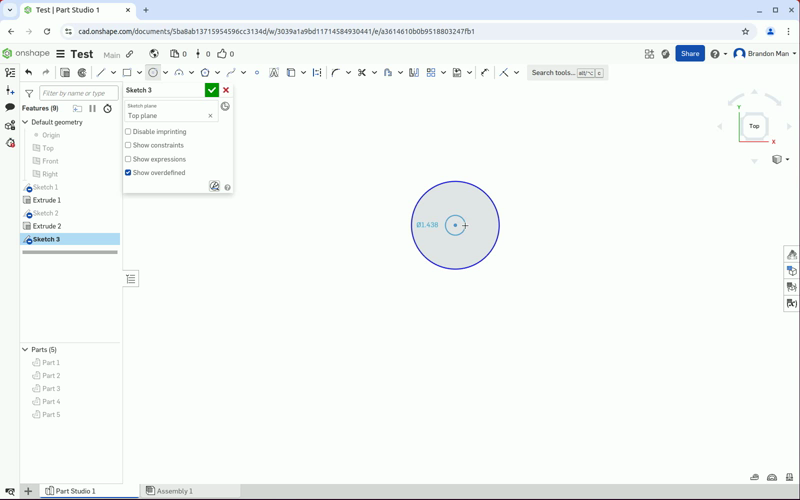
scroll(6)
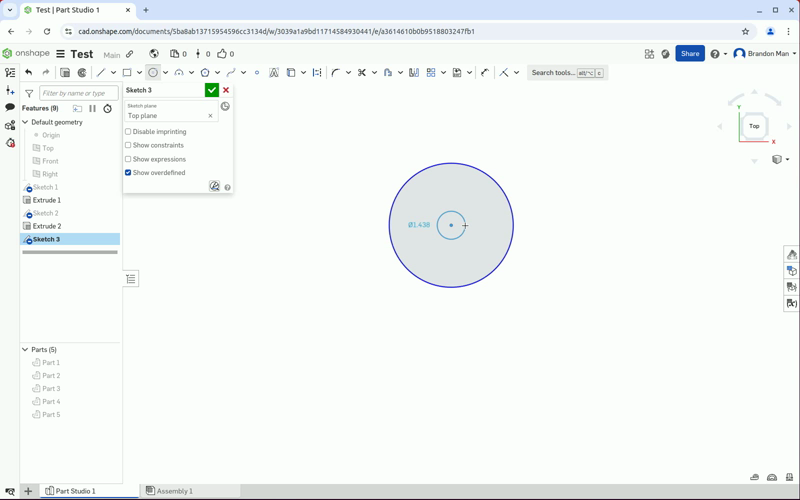
scroll(6)
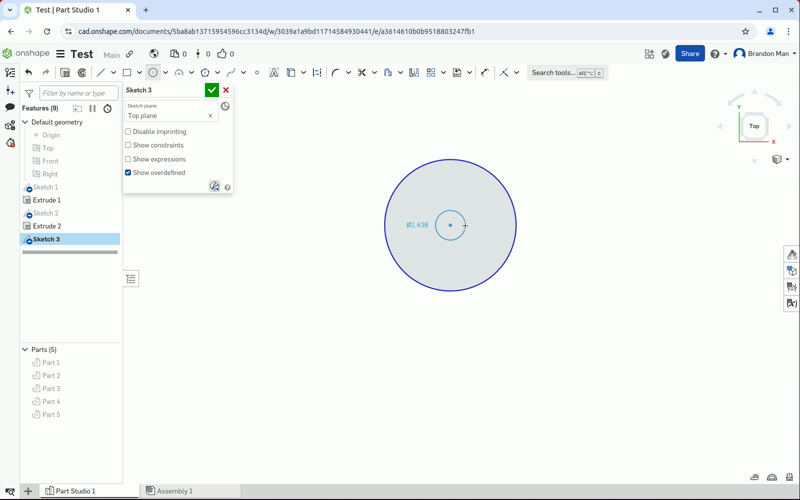
scroll(6)
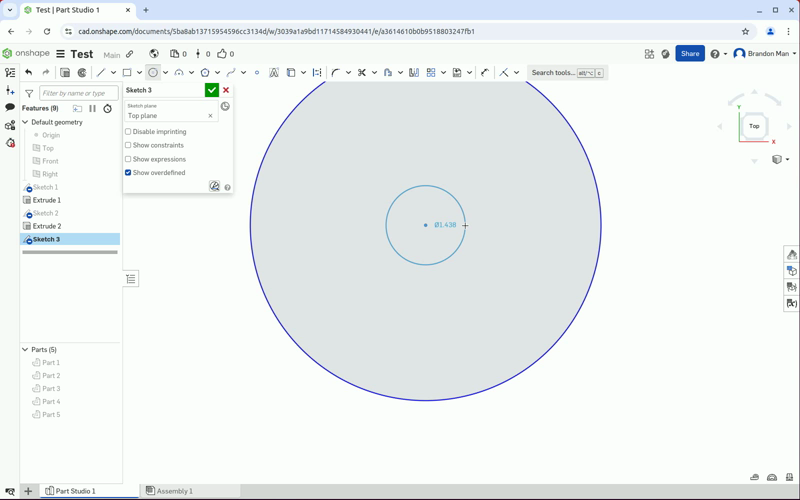
click(465, 225)
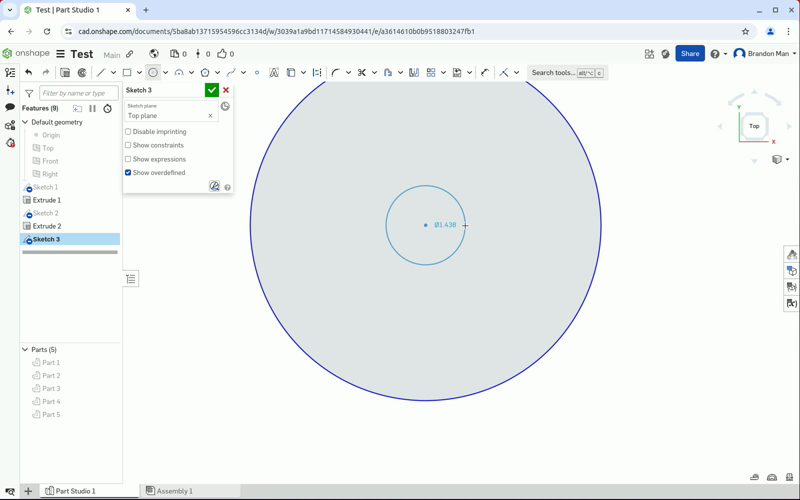
scroll(-6)
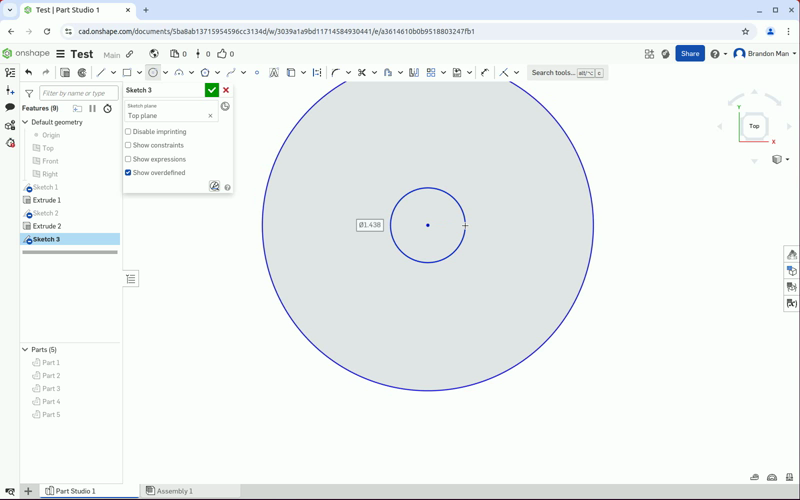
scroll(-6)
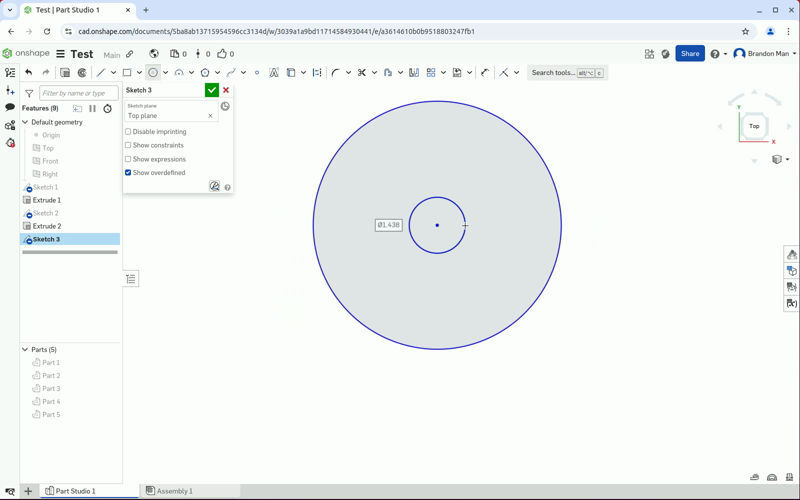
scroll(-6)
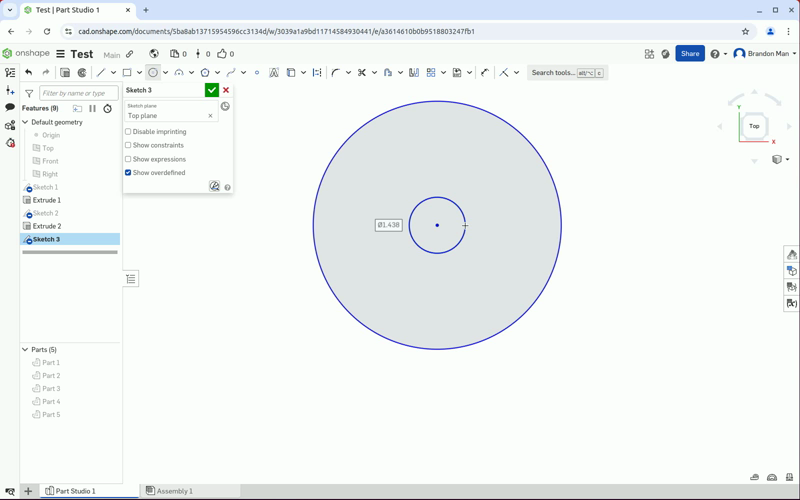
scroll(-6)
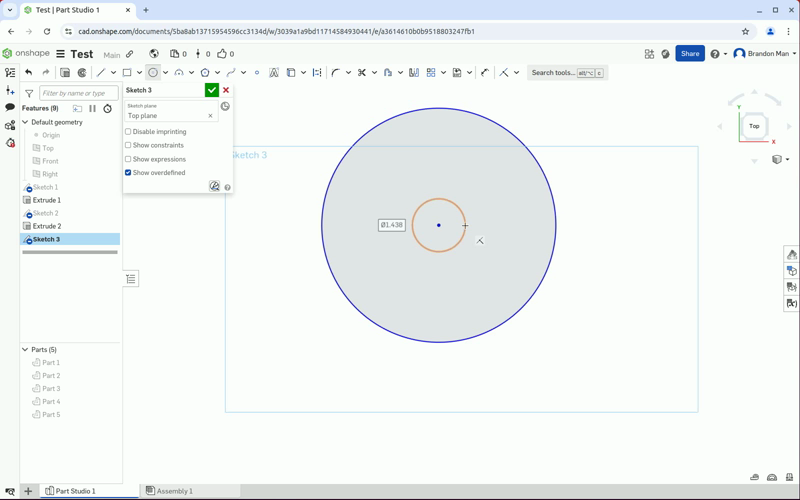
scroll(-6)
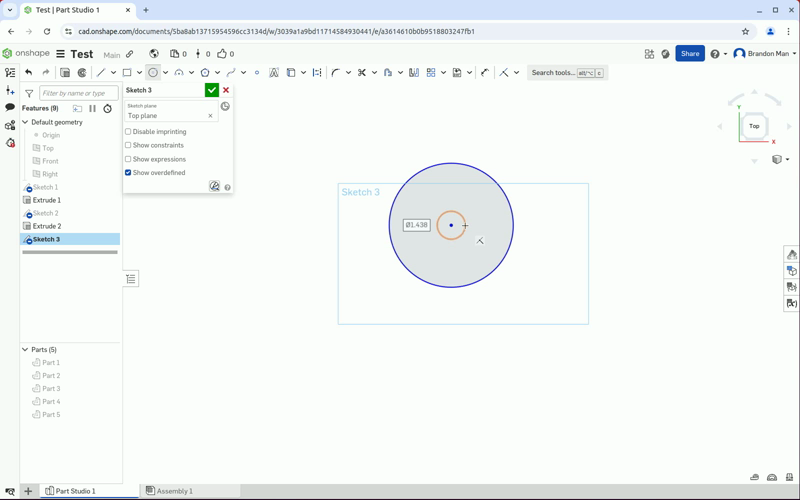
scroll(-6)
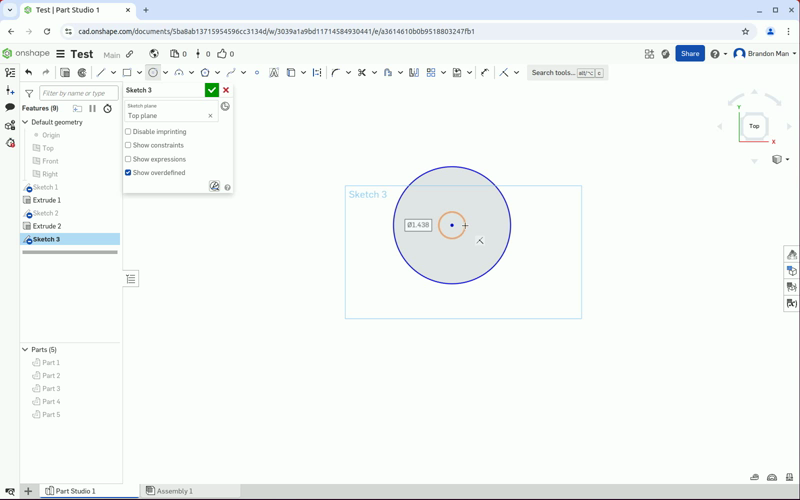
scroll(-6)
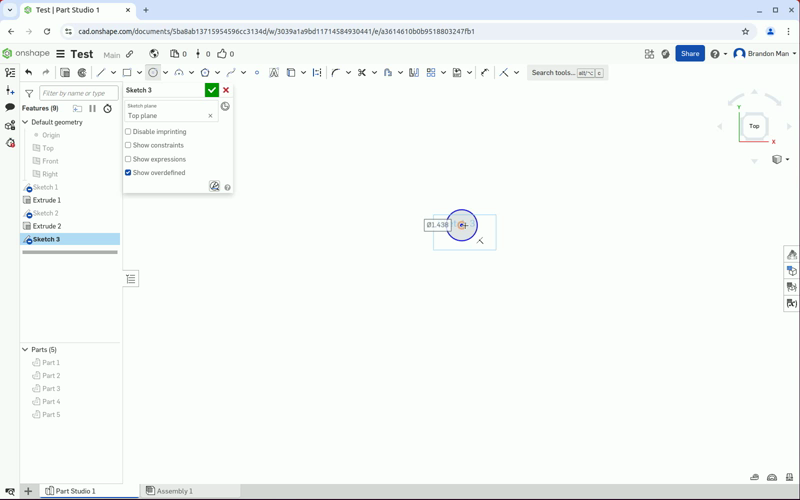
key(esc)
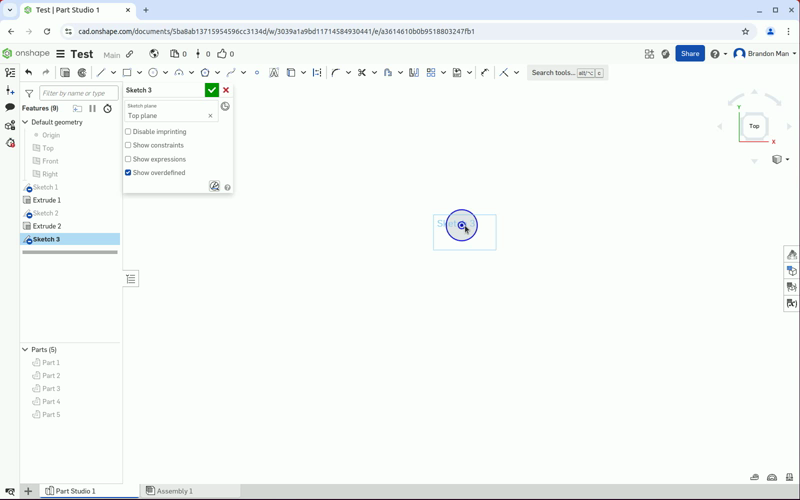
mouse_move(450, 233)
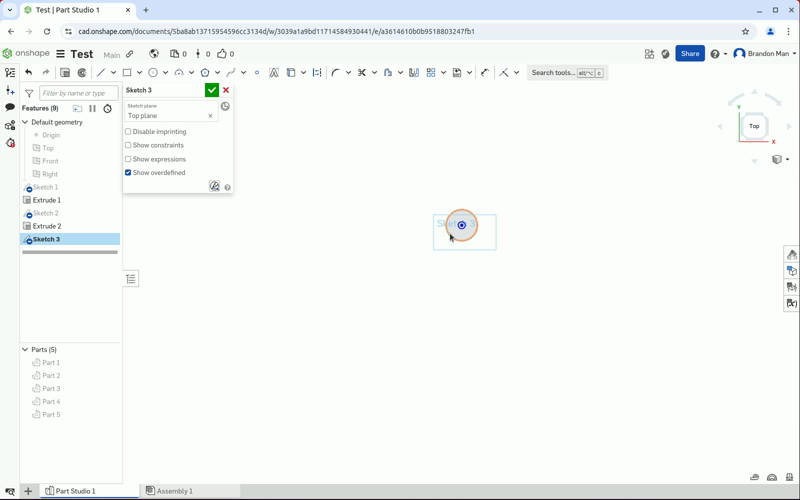
scroll(6)
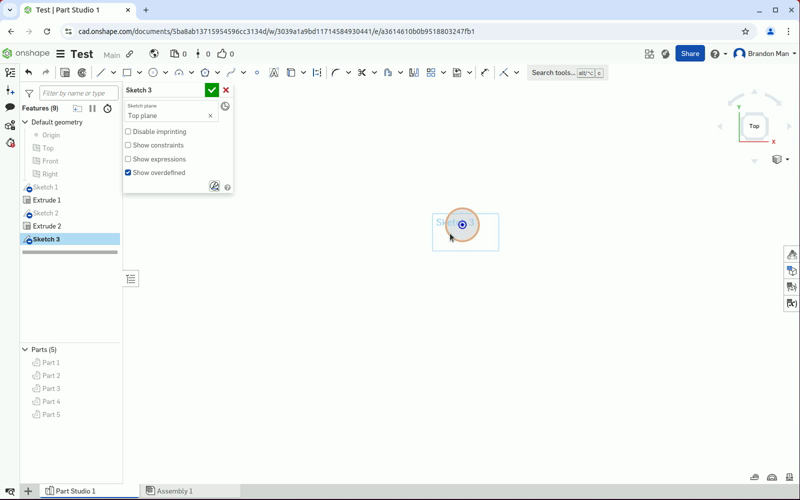
scroll(6)
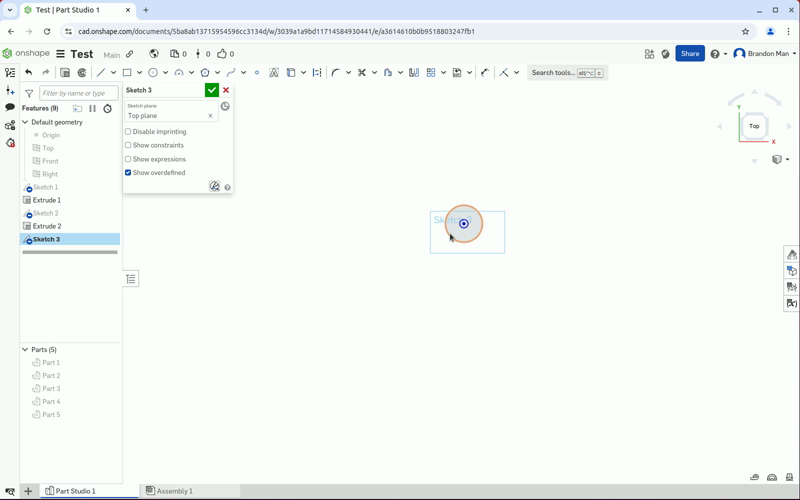
scroll(6)
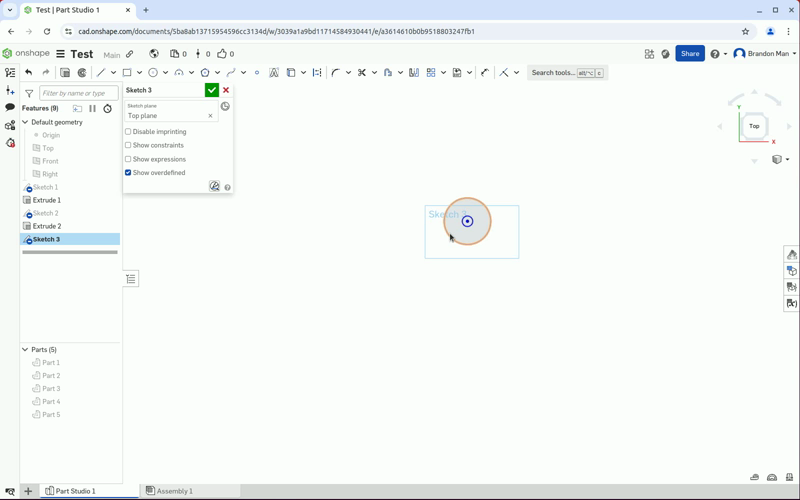
scroll(6)
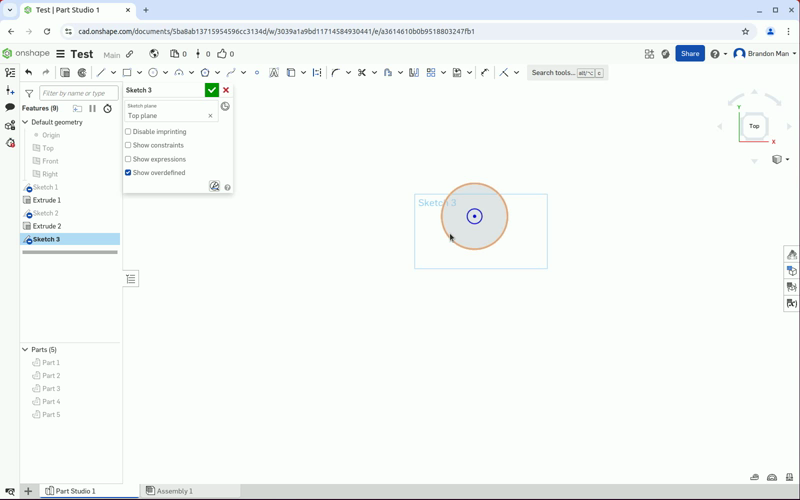
scroll(6)
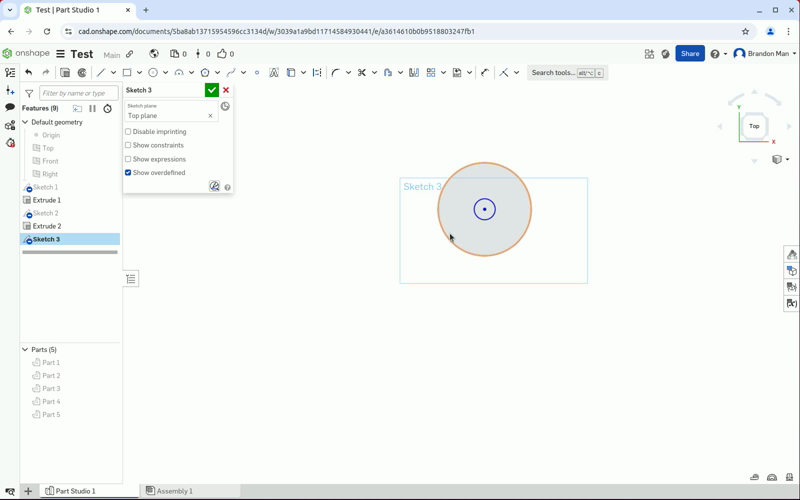
scroll(6)
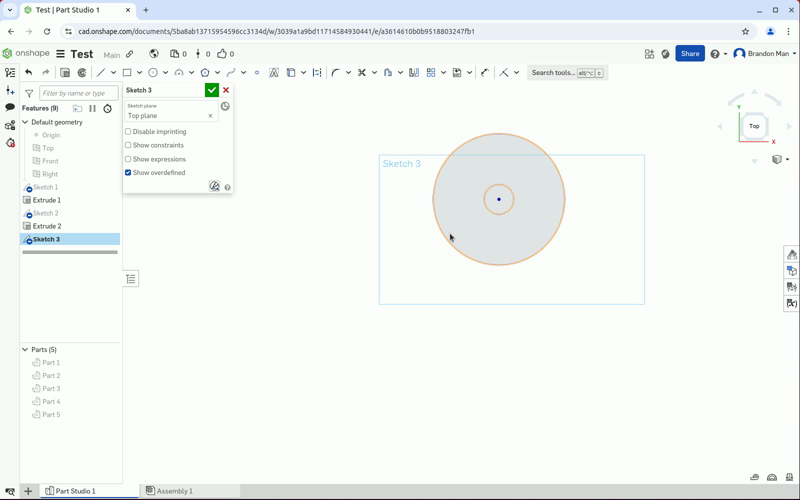
scroll(6)
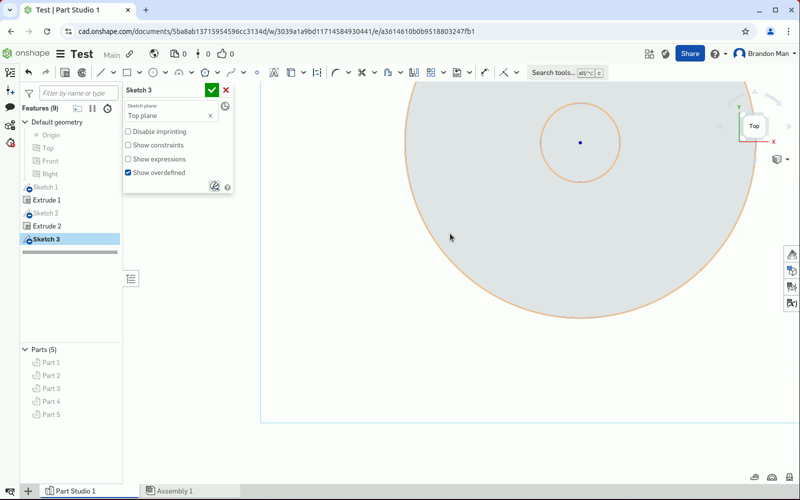
click(450, 233)
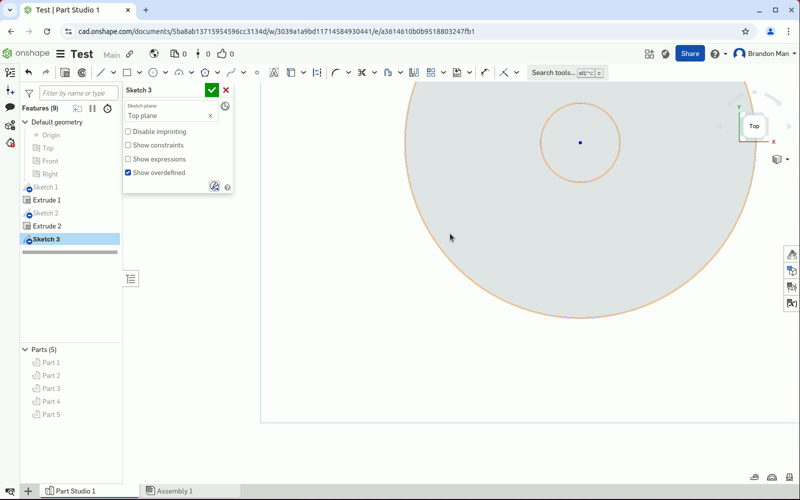
scroll(-6)
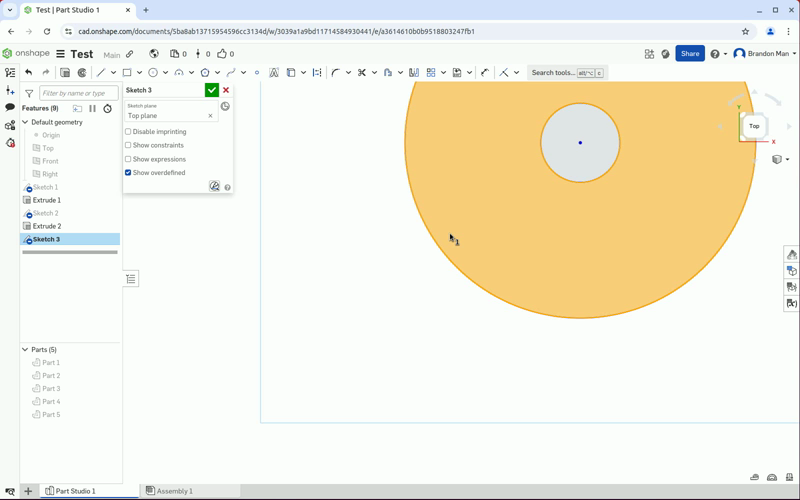
scroll(-6)
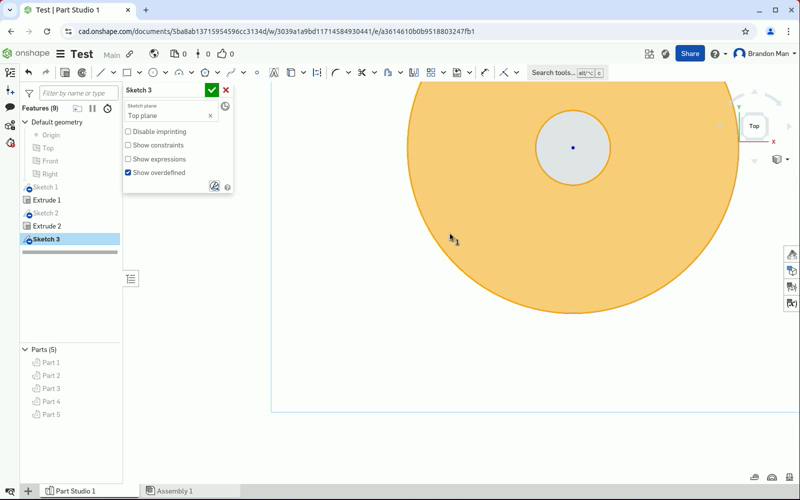
scroll(-6)
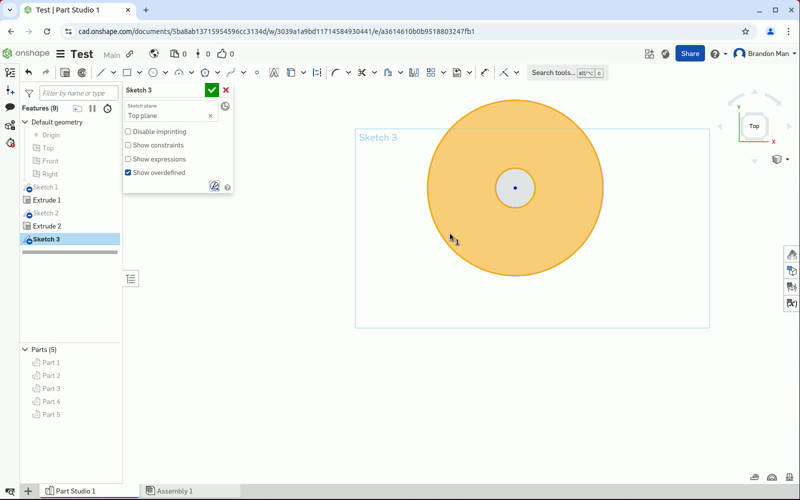
scroll(-6)
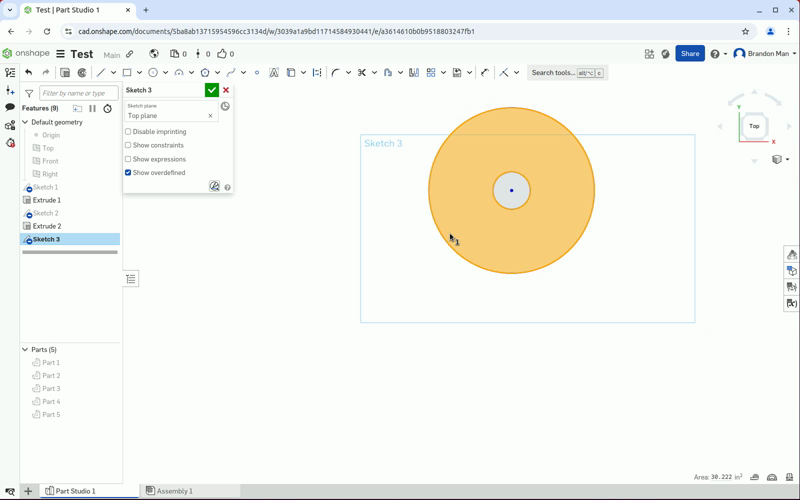
scroll(-6)
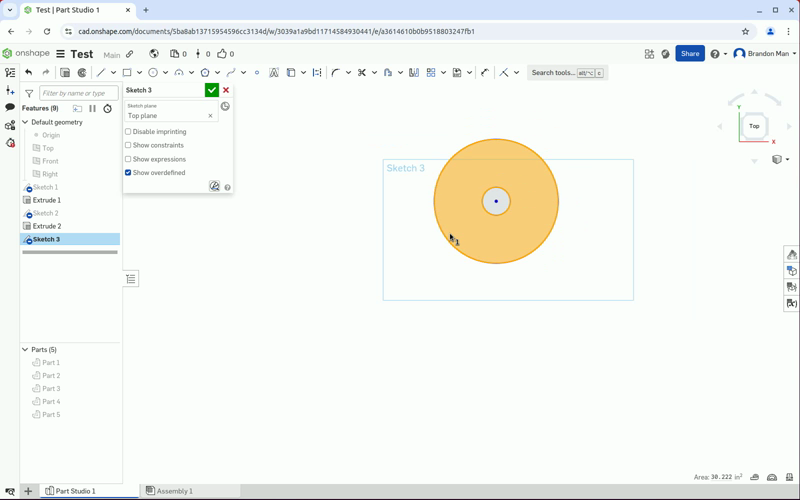
scroll(-6)
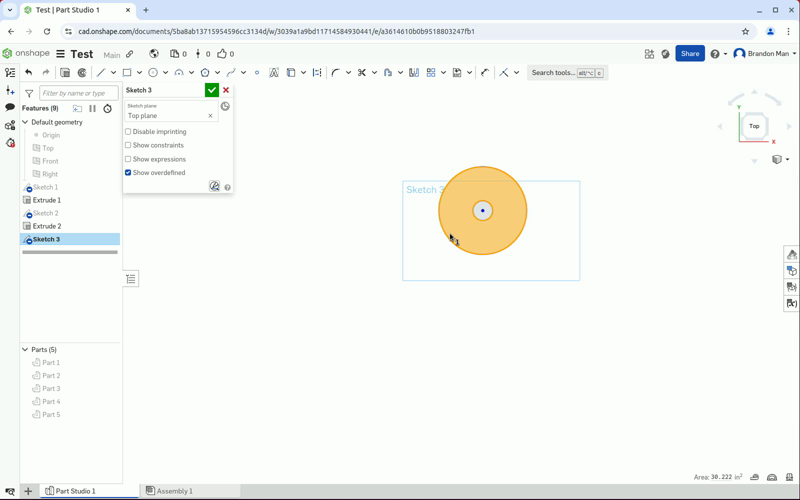
scroll(-6)
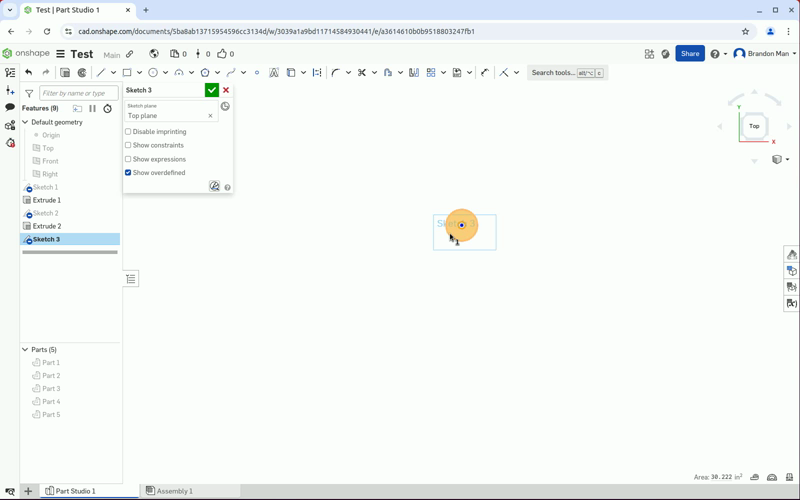
mouse_move(73, 352)
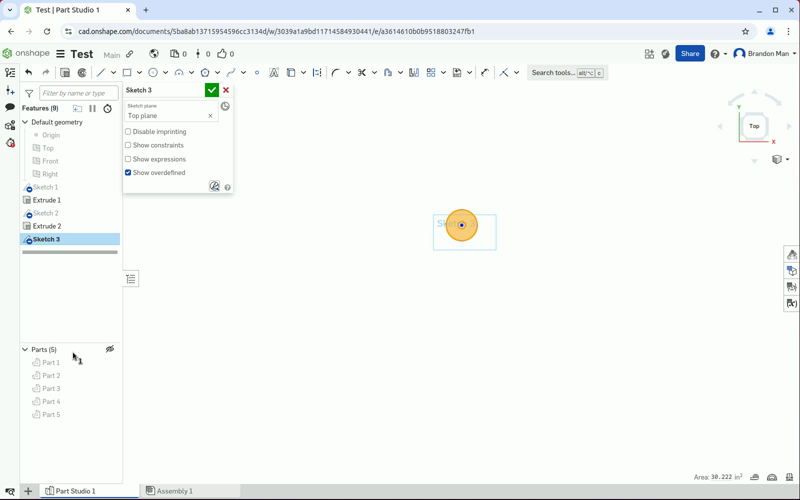
key(shift+y)
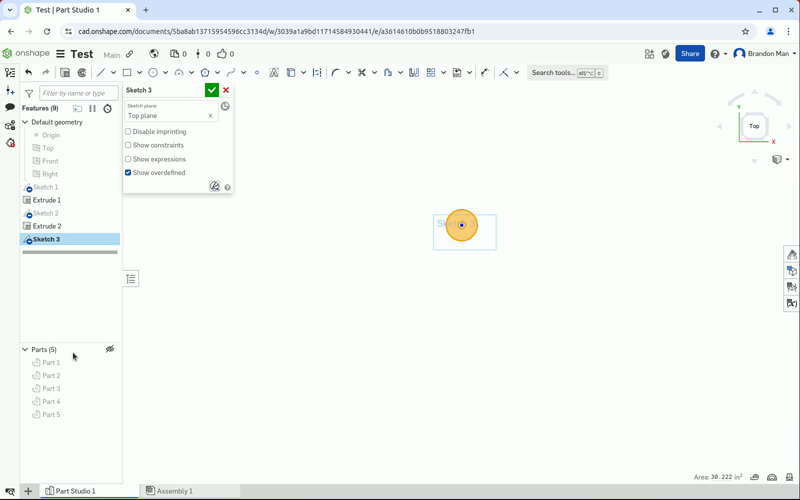
key(shift+e)
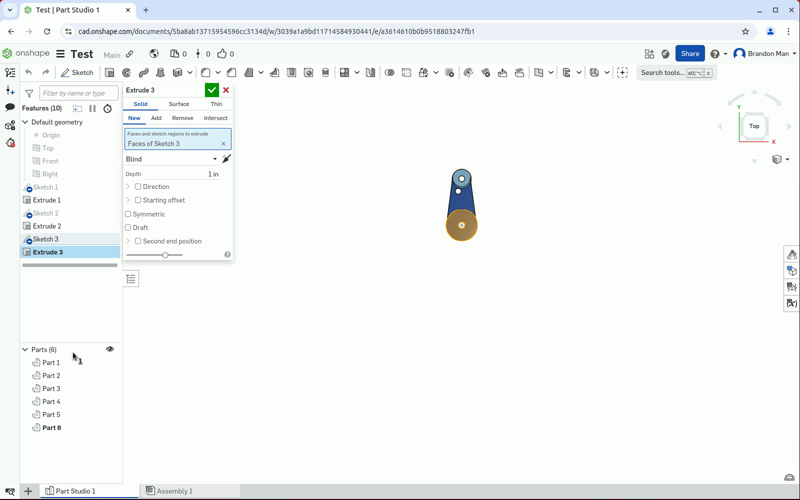
mouse_move(143, 106)
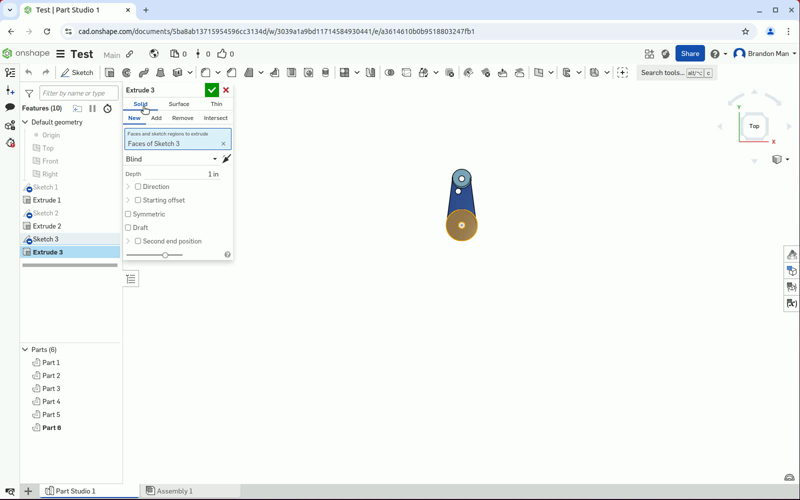
click(143, 106)
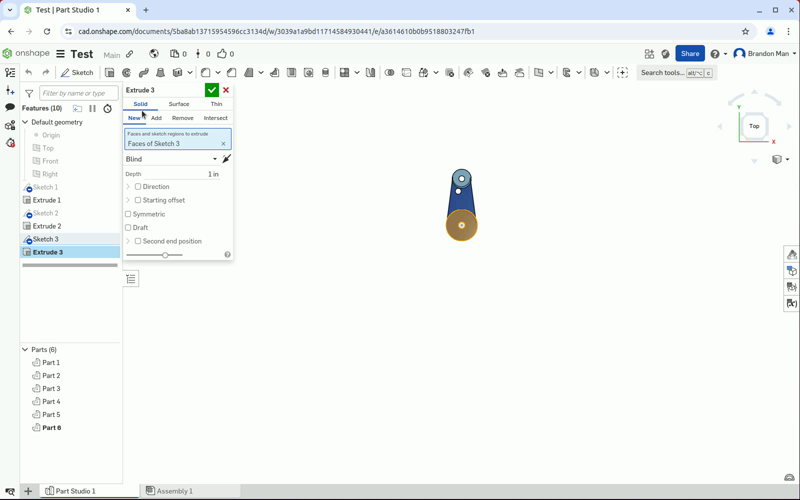
mouse_move(137, 120)
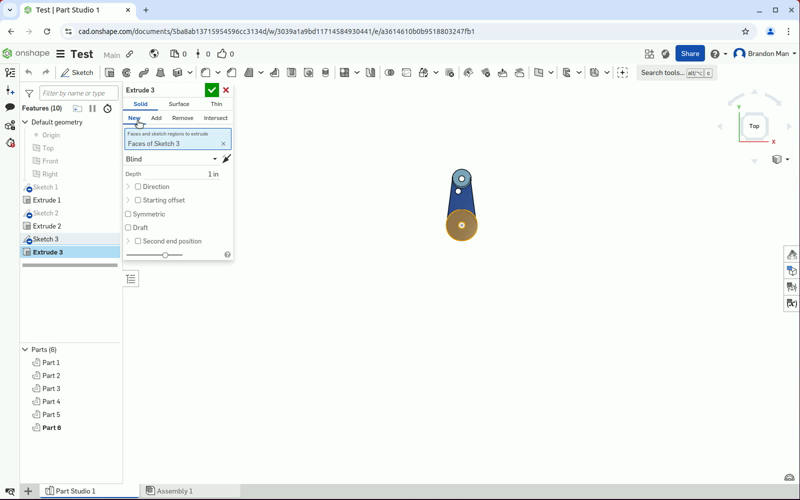
click(137, 120)
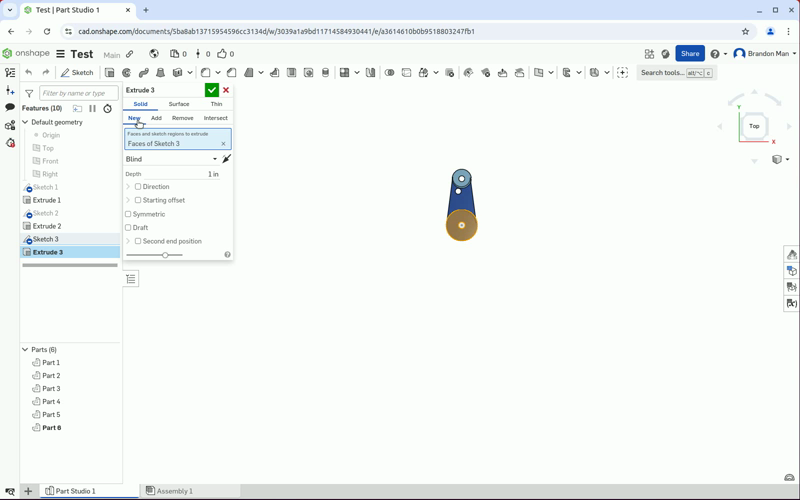
key(tab, 4)
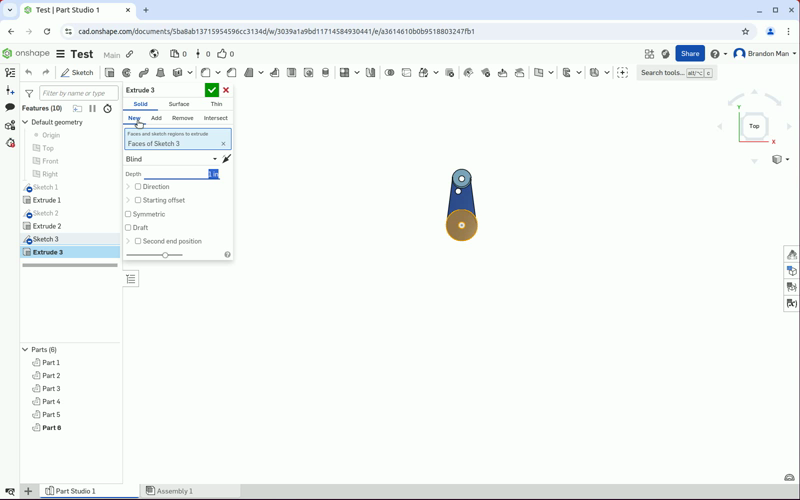
text(0.481)
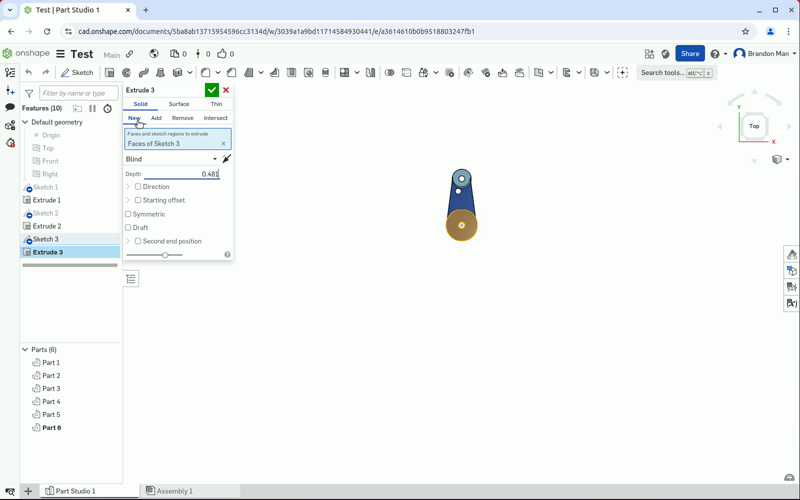
key(enter)
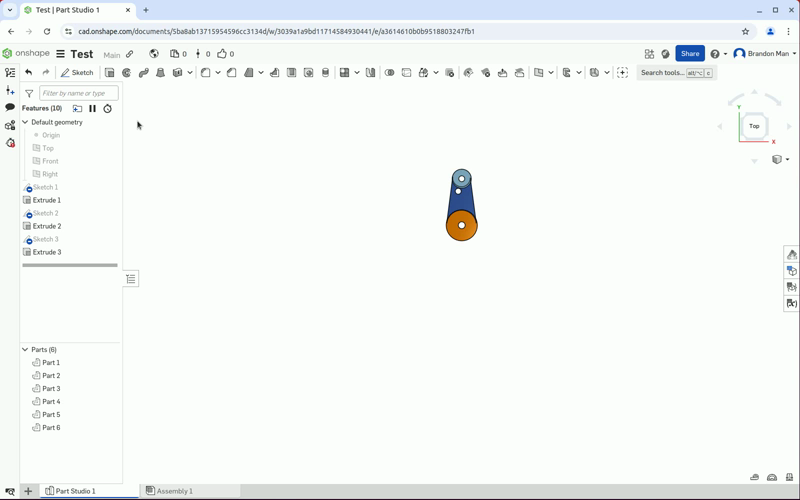
key(shift+h)
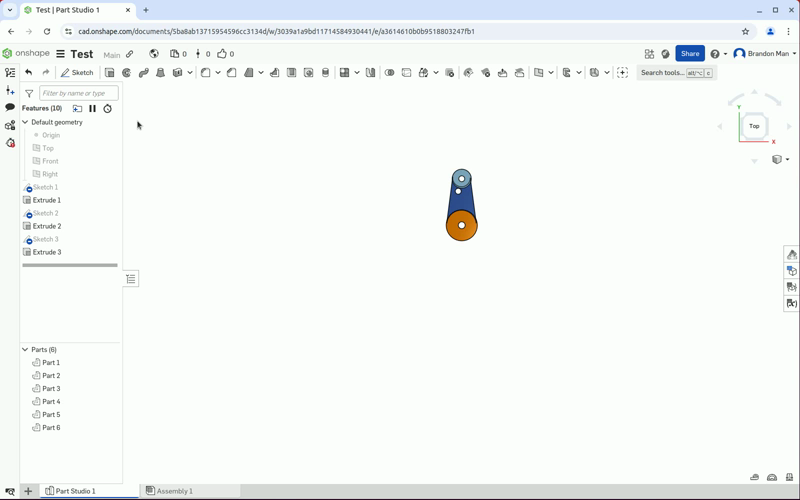
key(shift+h)
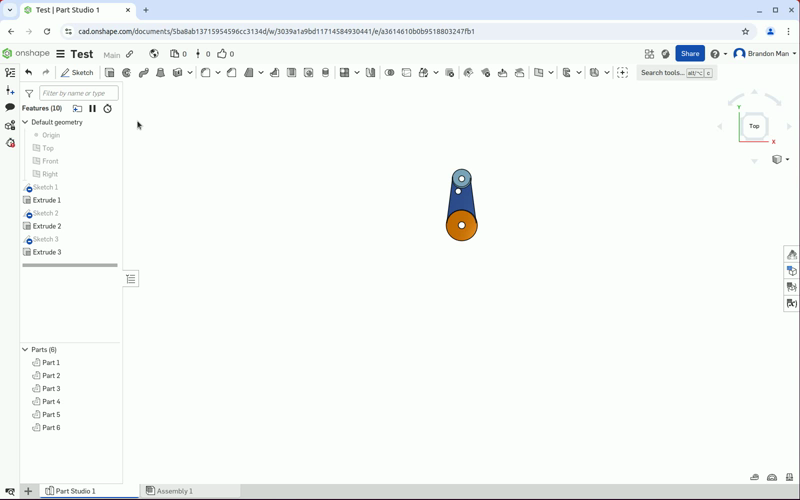
mouse_move(73, 189)
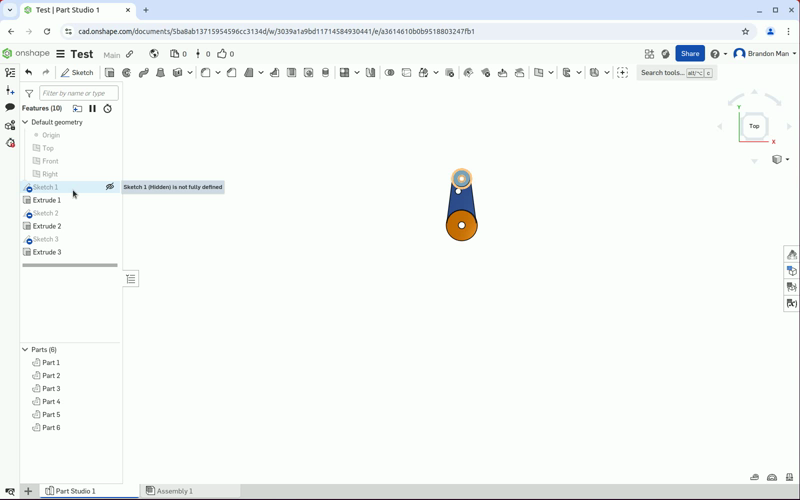
click(73, 189)
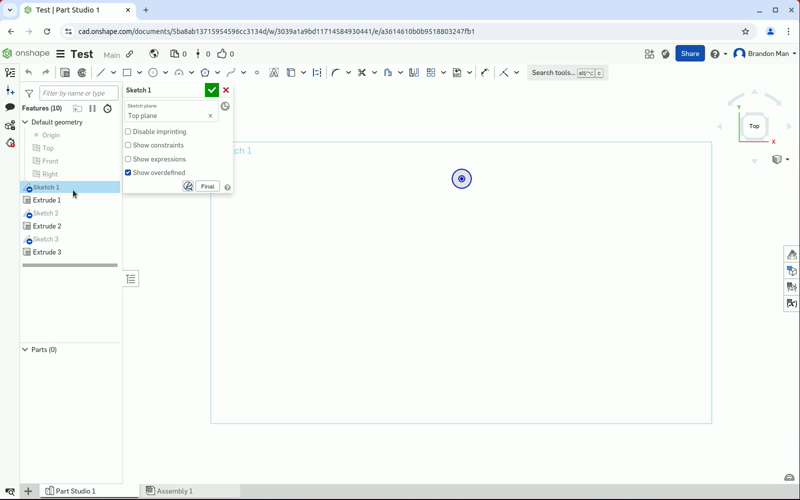
mouse_move(229, 92)
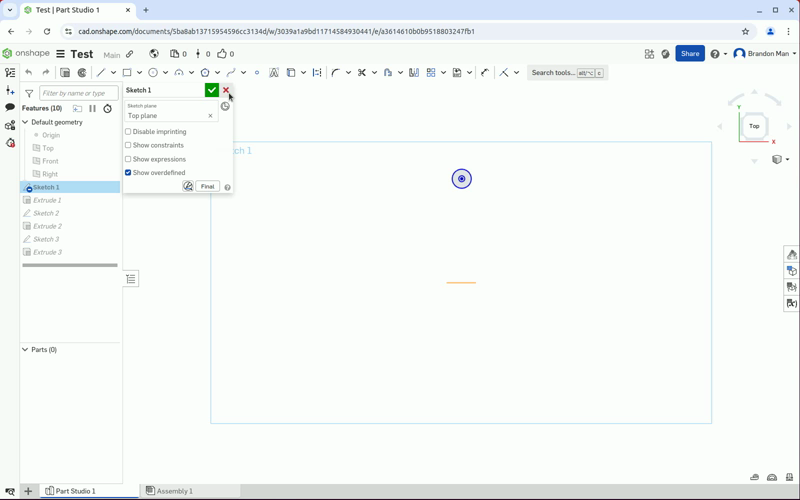
click(229, 92)
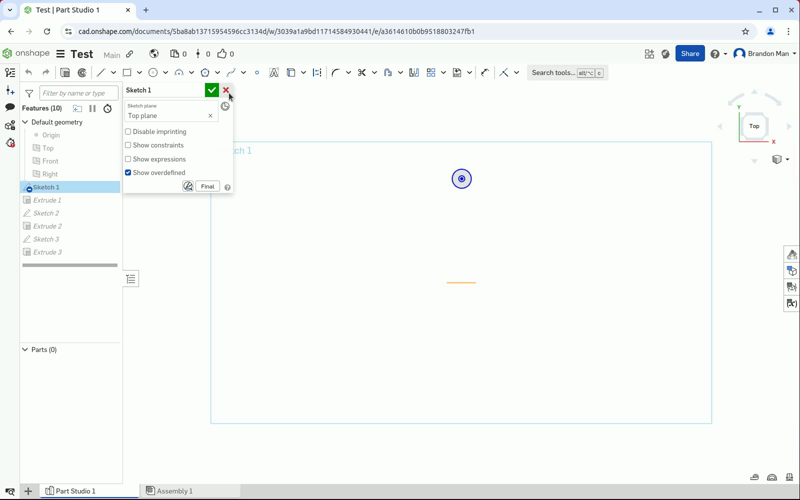
key(shift+s)
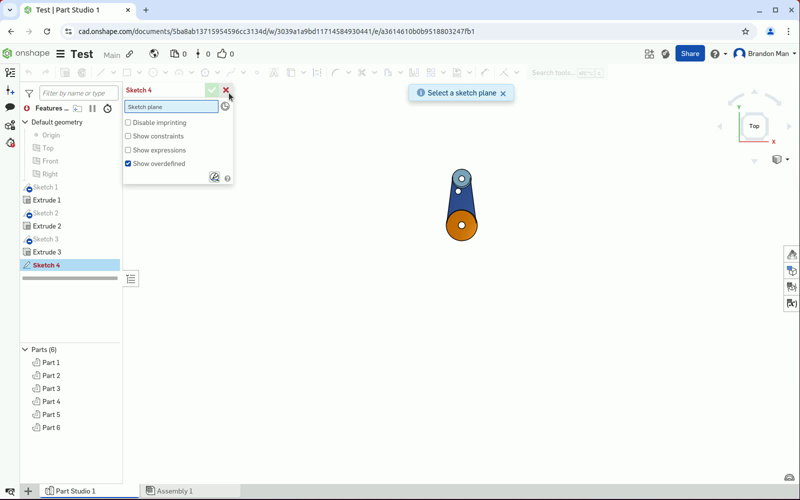
mouse_move(73, 150)
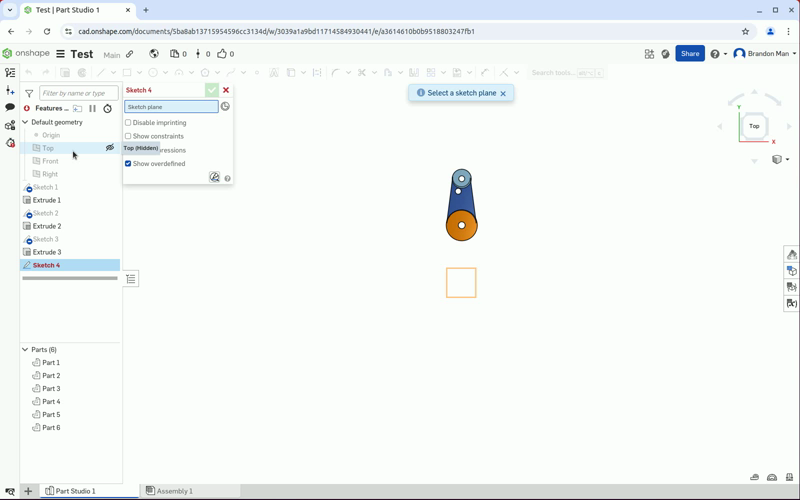
click(73, 150)
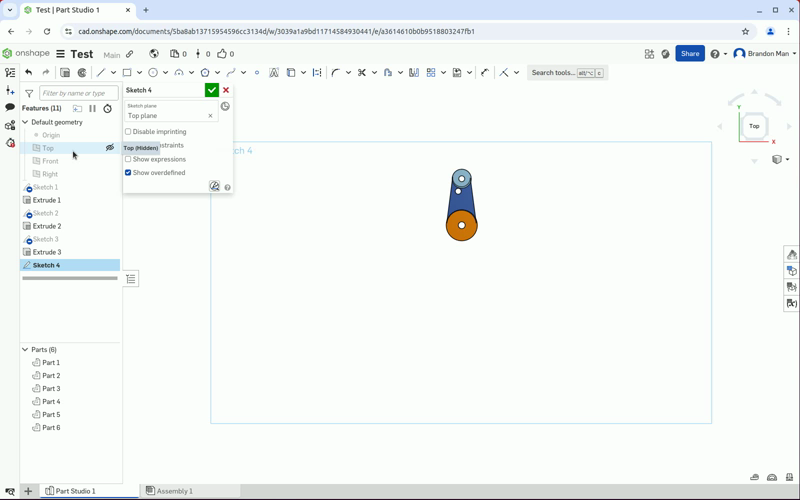
mouse_move(73, 352)
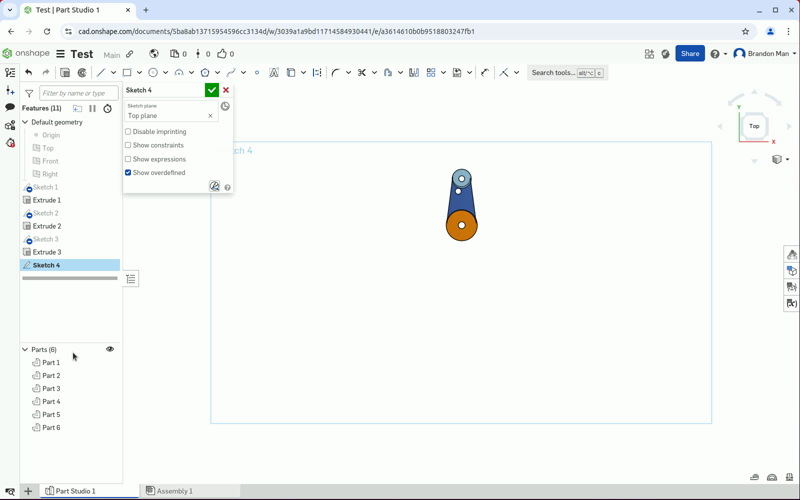
key(y)
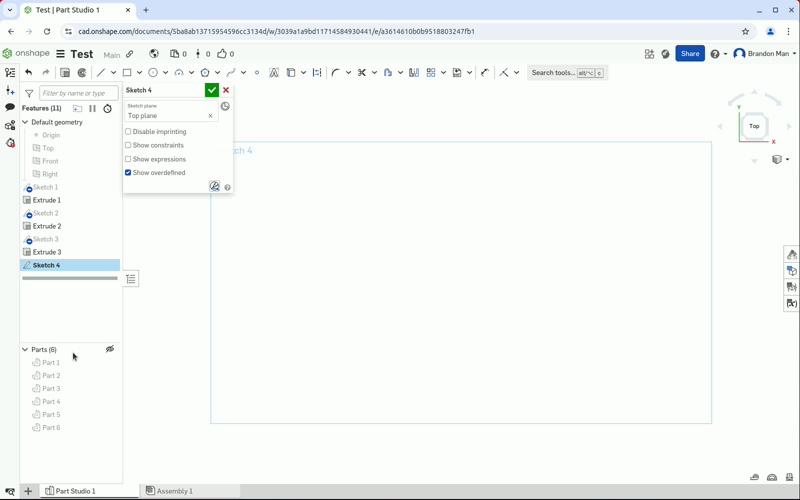
key(l)
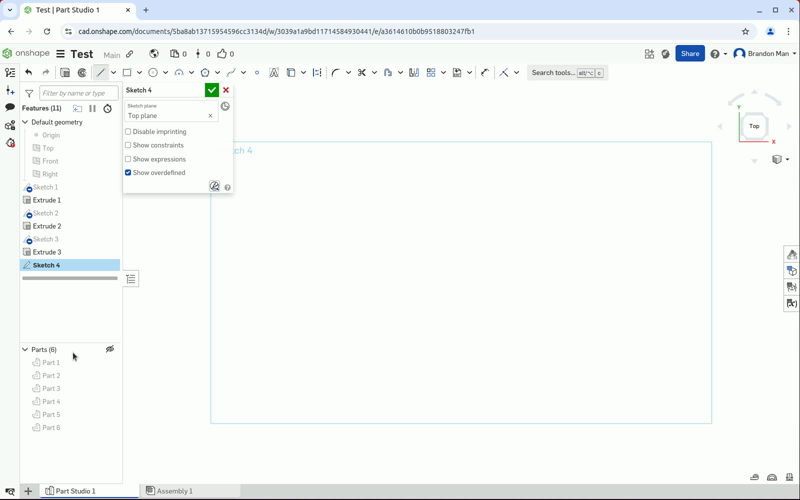
key_down(shift)
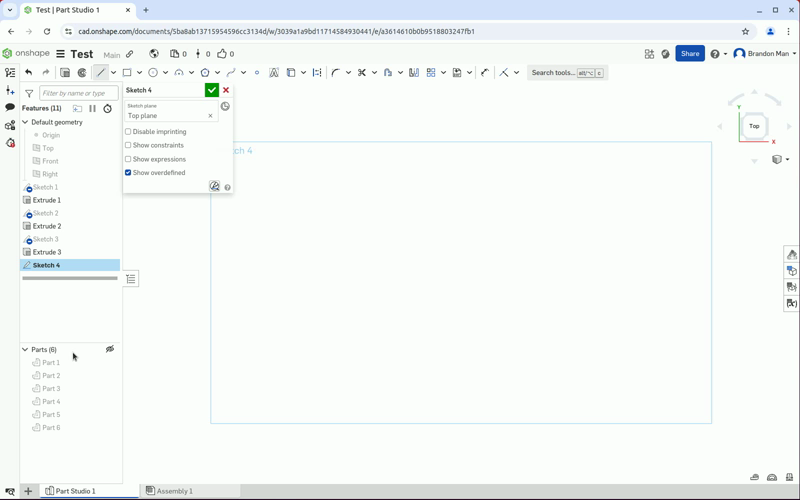
mouse_move(446, 226)
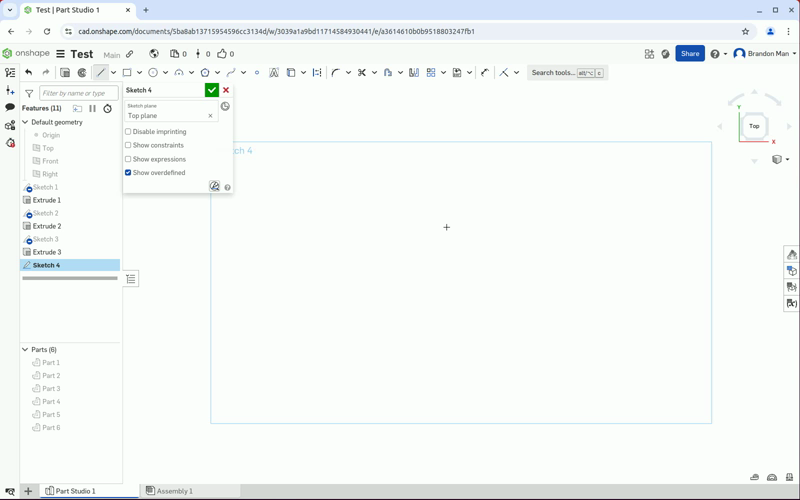
click(446, 226)
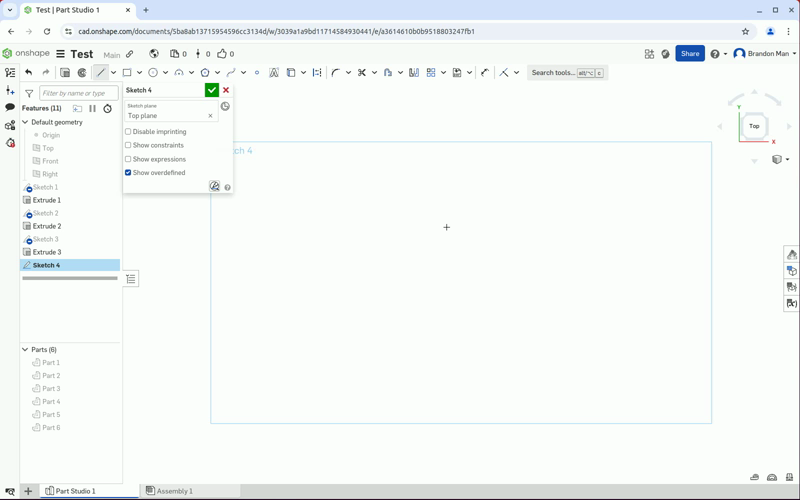
key_up(shift)
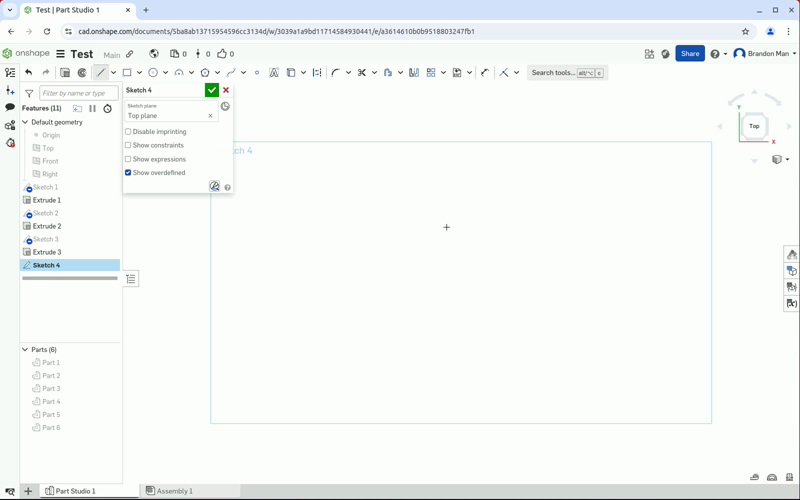
key_down(shift)
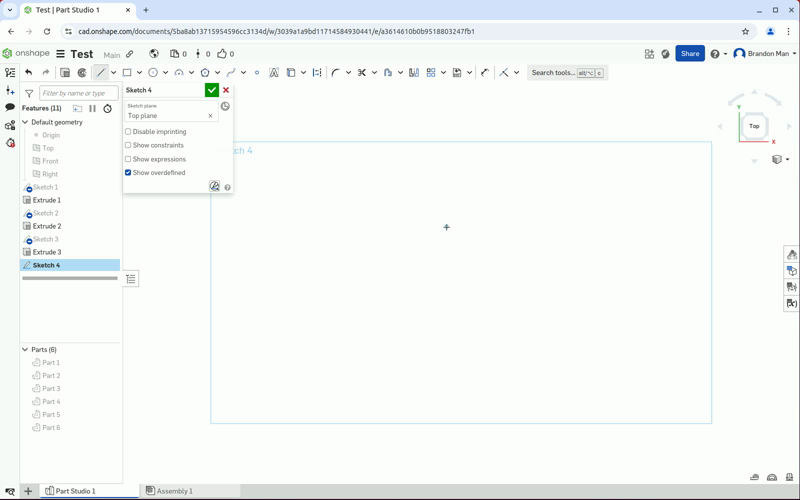
mouse_move(476, 226)
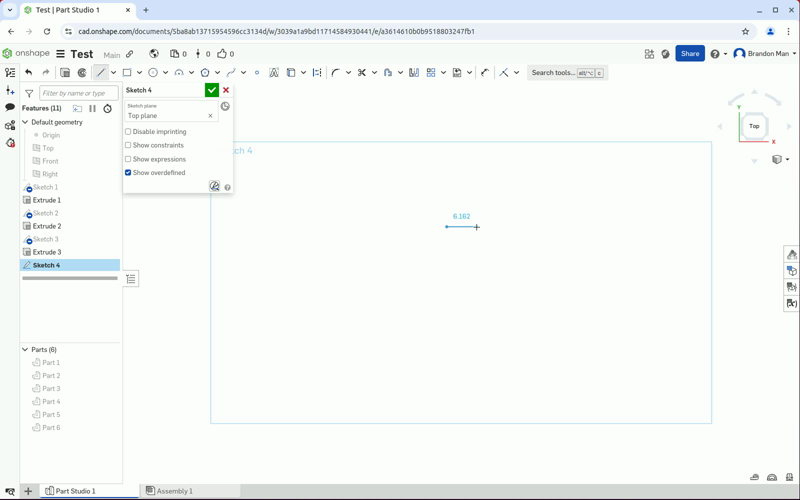
mouse_move(452, 284)
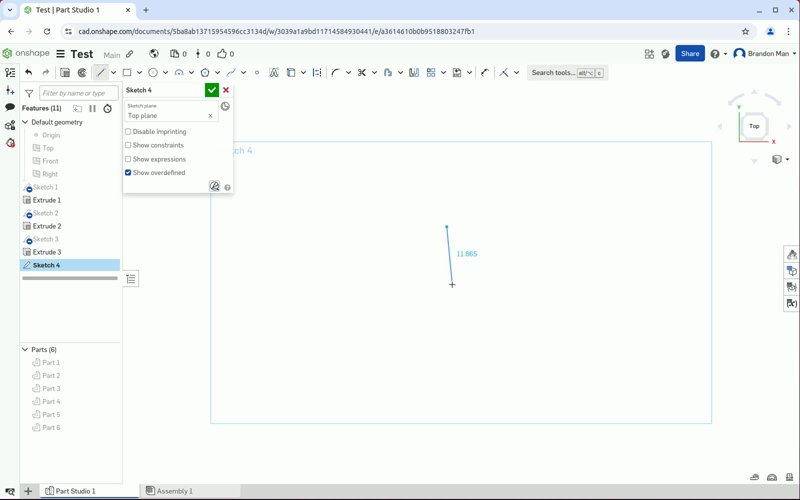
click(452, 284)
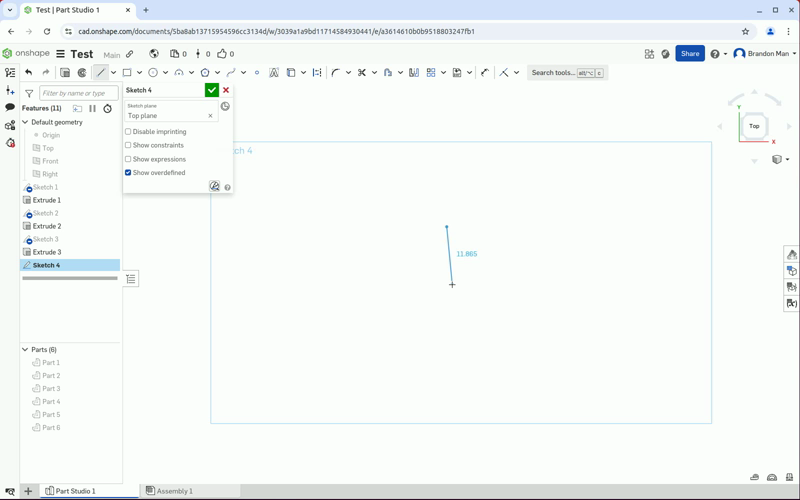
key_up(shift)
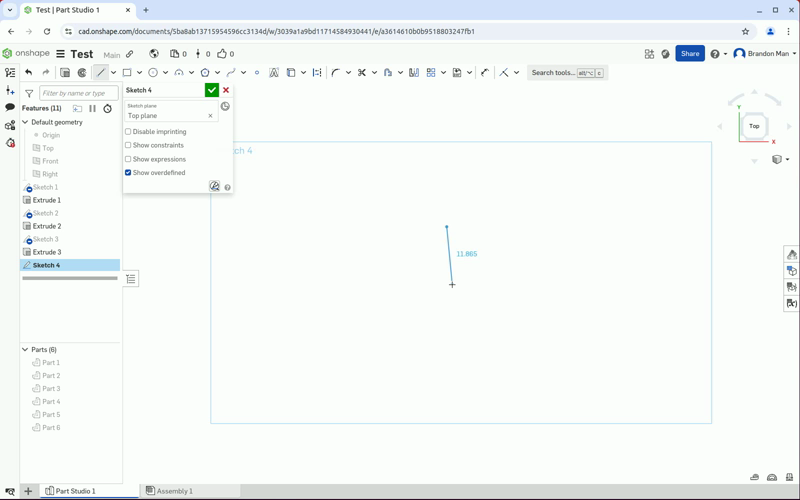
key(esc)
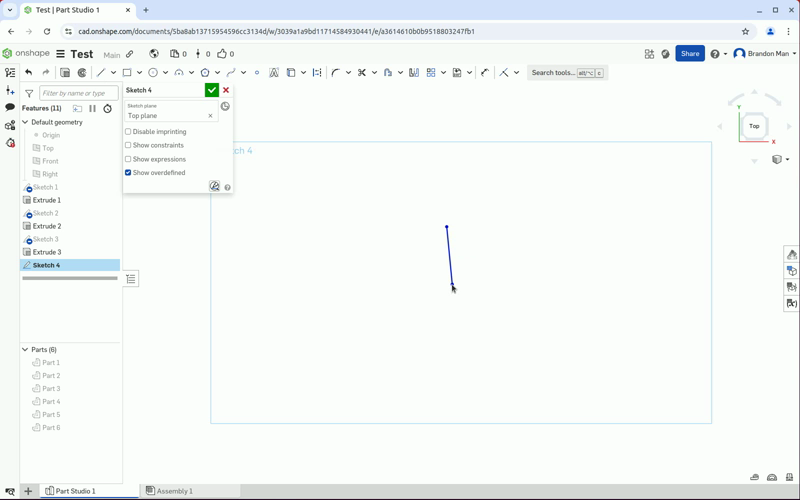
key(a)
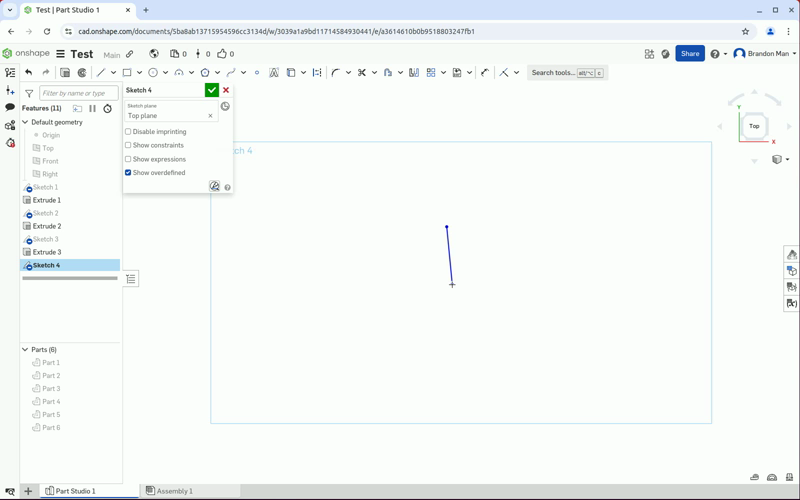
mouse_move(452, 284)
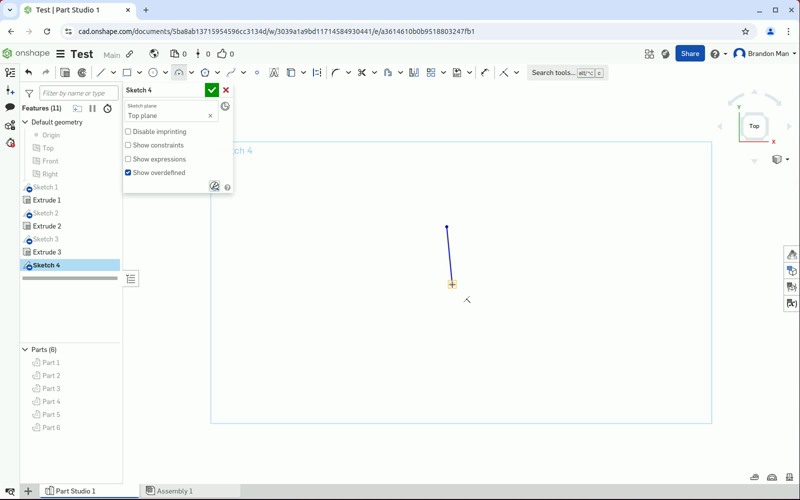
click(452, 284)
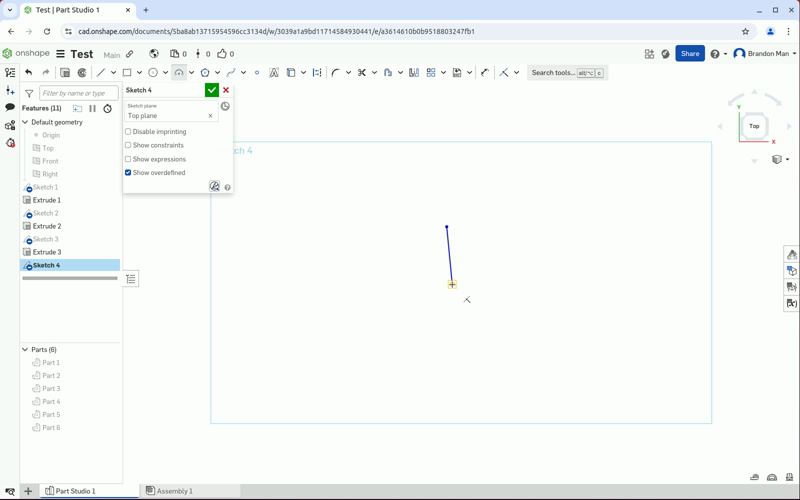
key_down(shift)
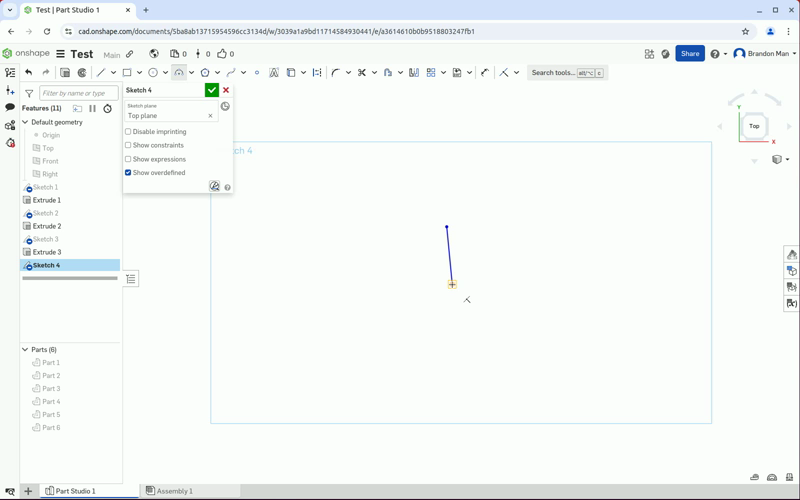
mouse_move(461, 291)
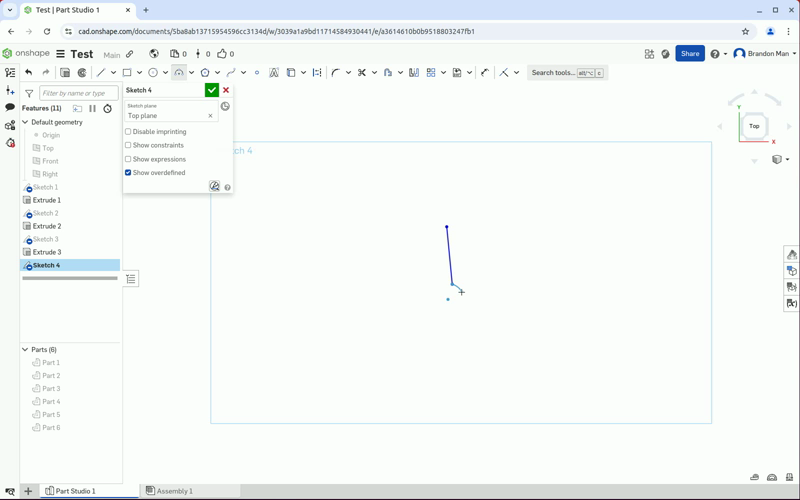
click(461, 291)
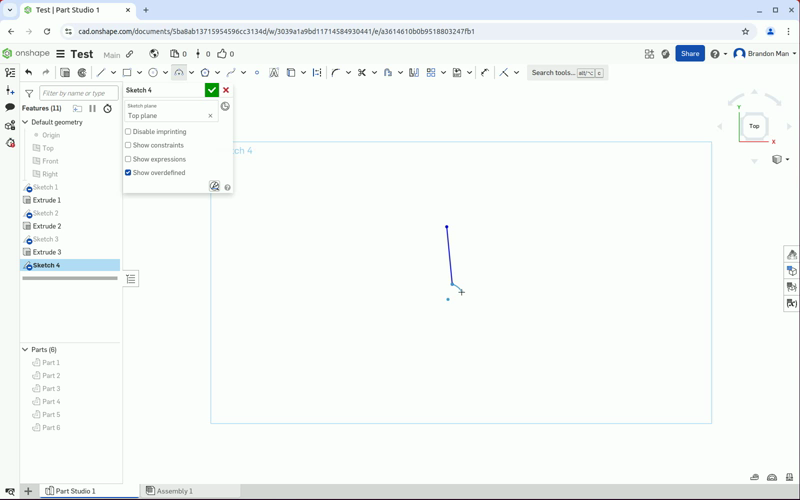
mouse_move(466, 276)
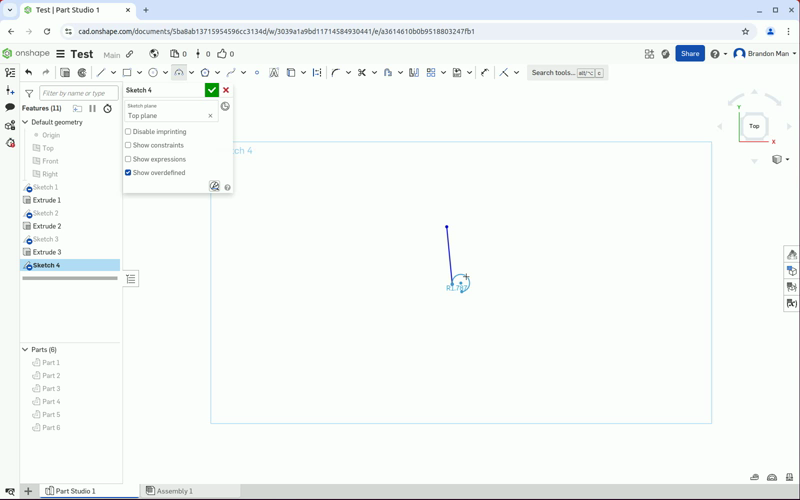
click(466, 276)
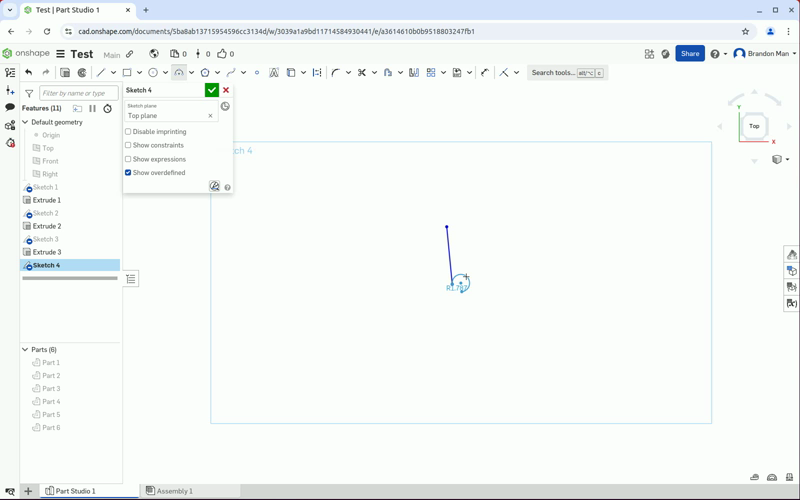
key_up(shift)
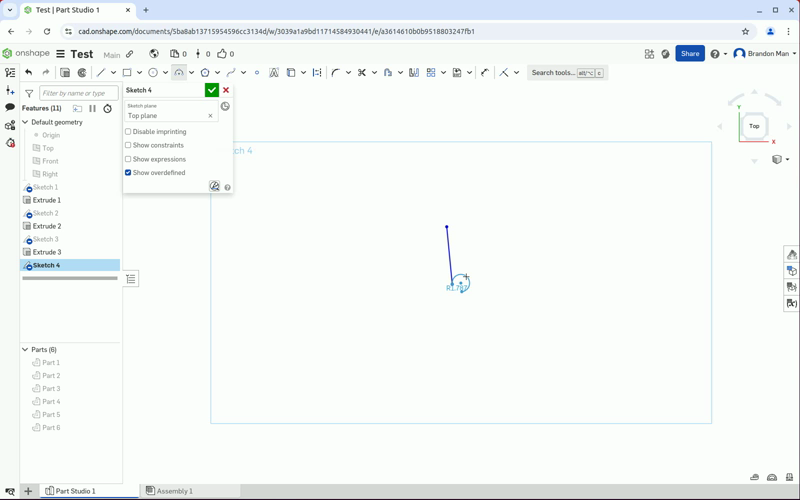
key(esc)
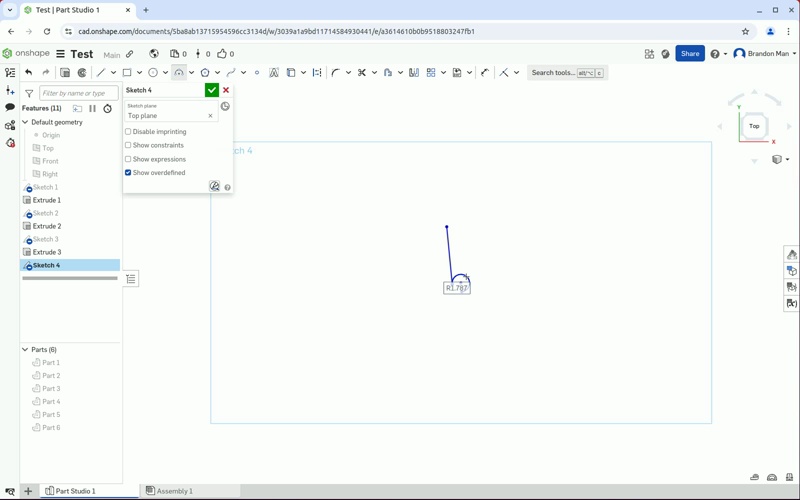
key(l)
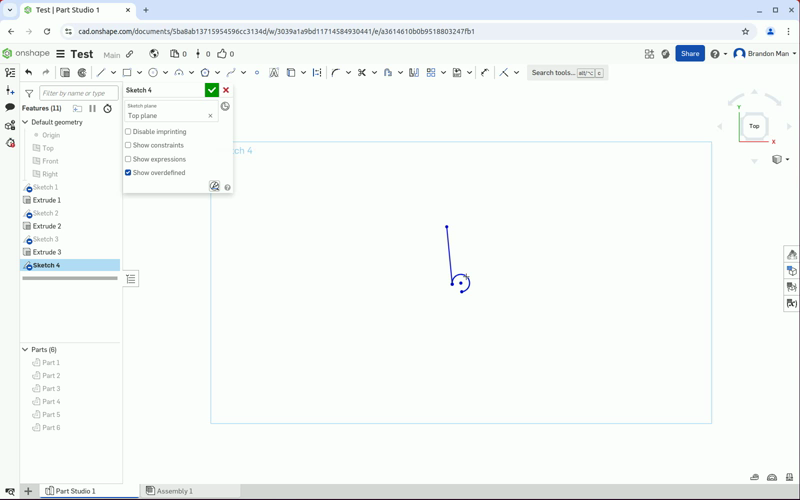
mouse_move(461, 291)
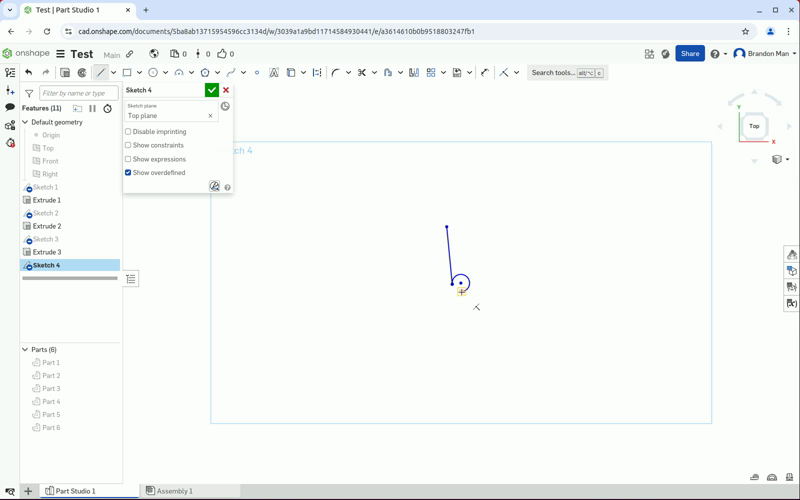
click(461, 291)
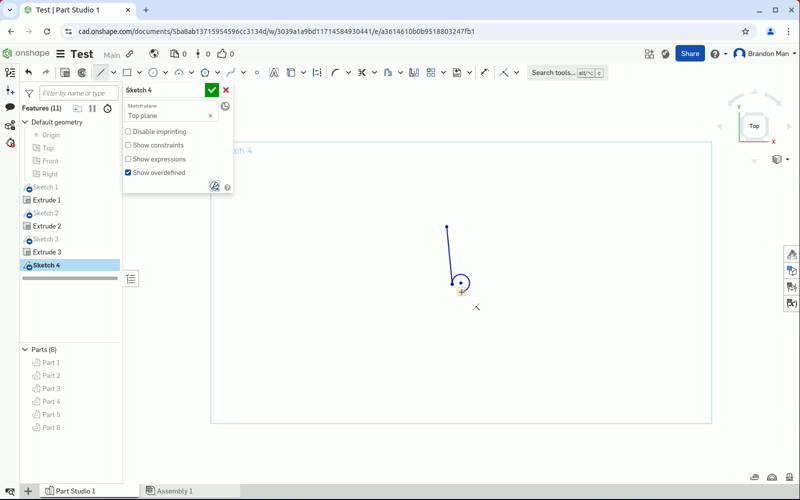
key_down(shift)
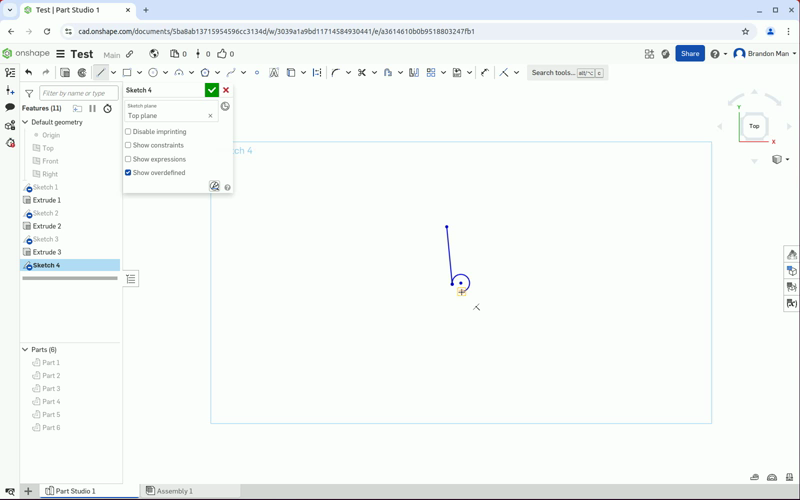
mouse_move(491, 291)
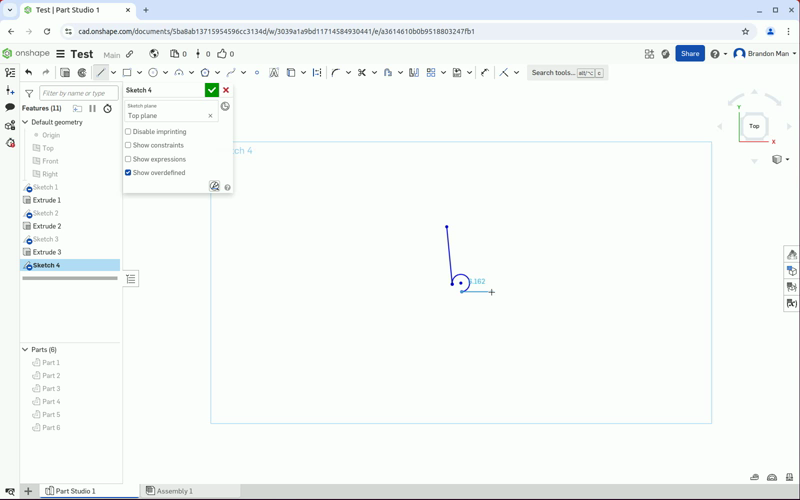
mouse_move(502, 290)
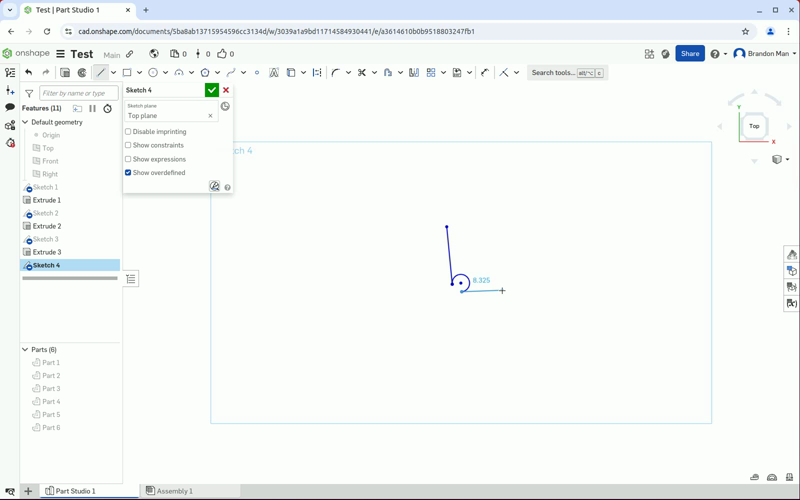
click(502, 290)
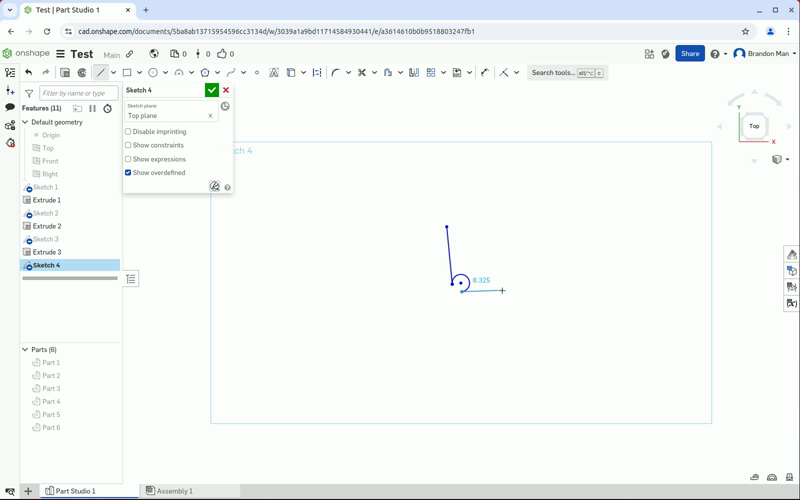
key_up(shift)
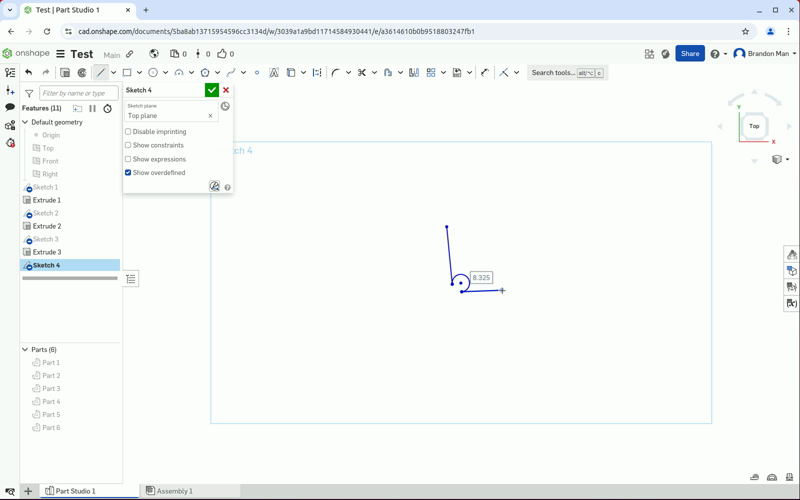
key(esc)
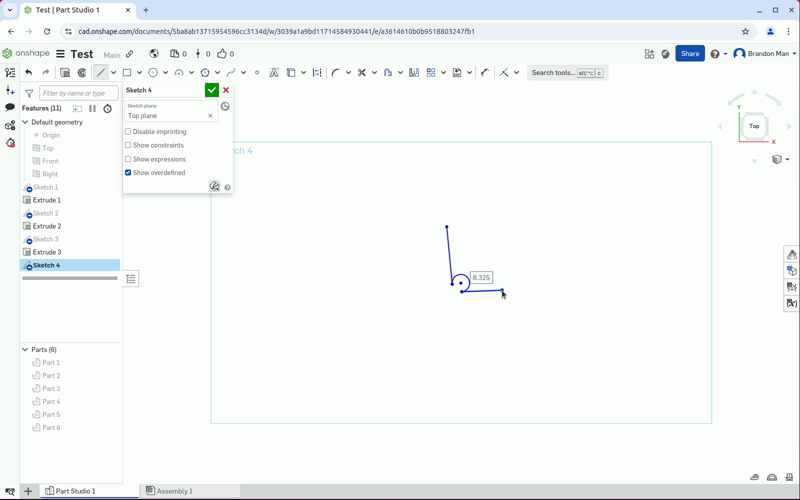
key(a)
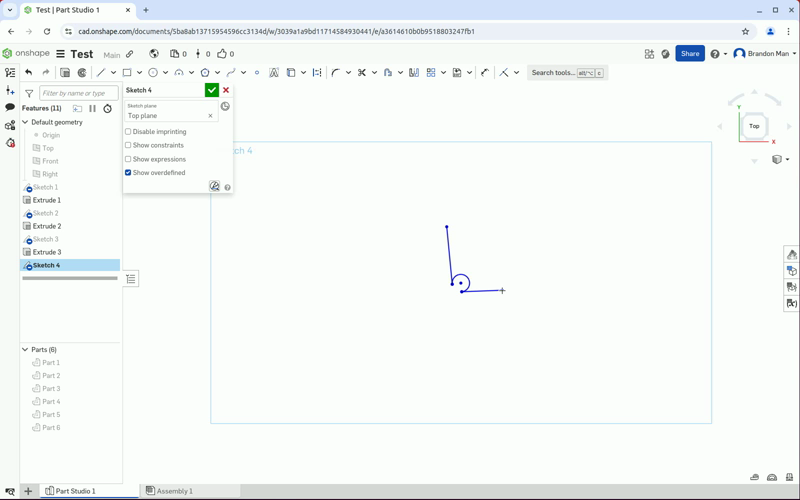
mouse_move(502, 290)
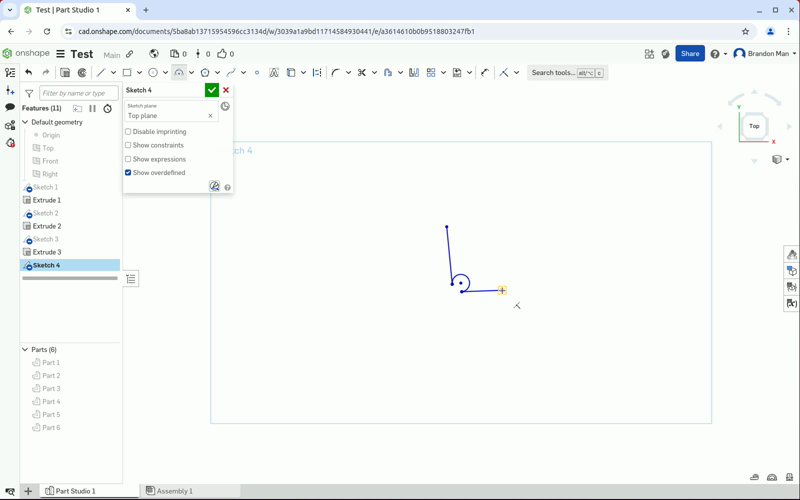
click(502, 290)
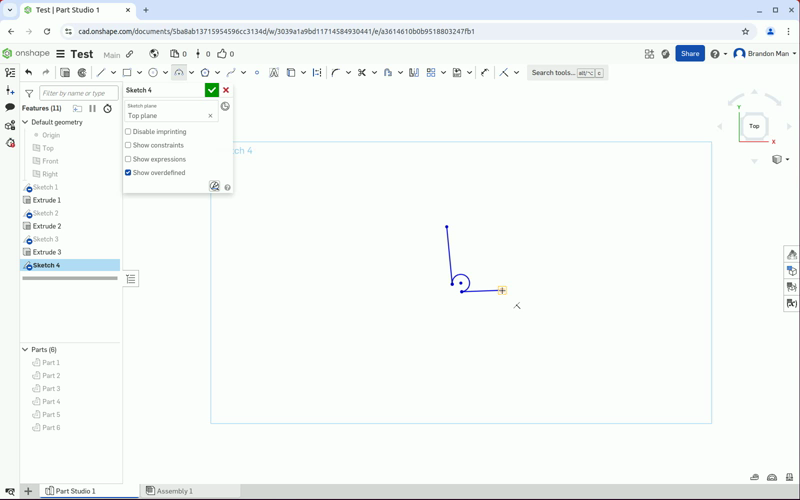
key_down(shift)
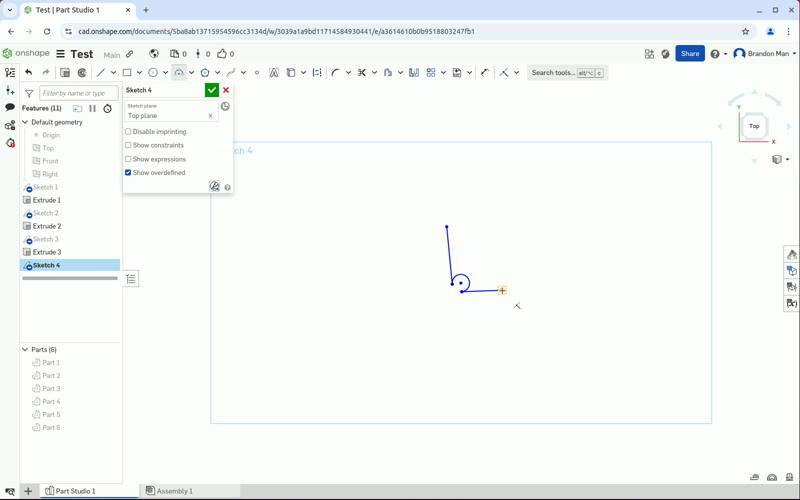
mouse_move(502, 276)
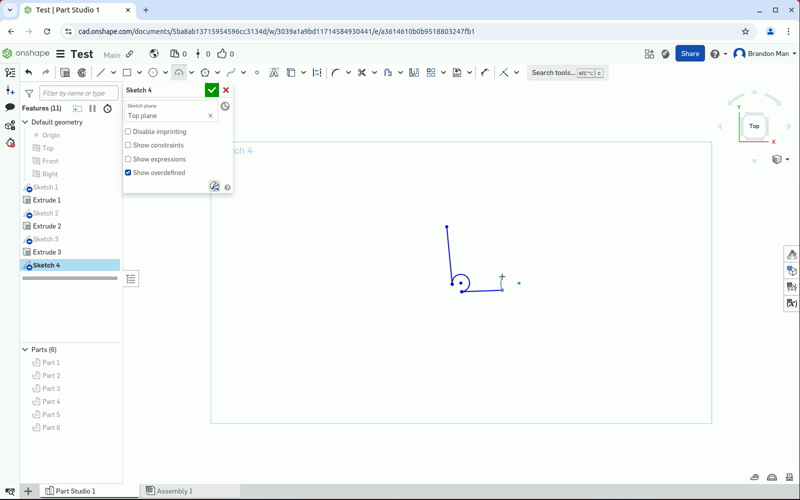
click(502, 276)
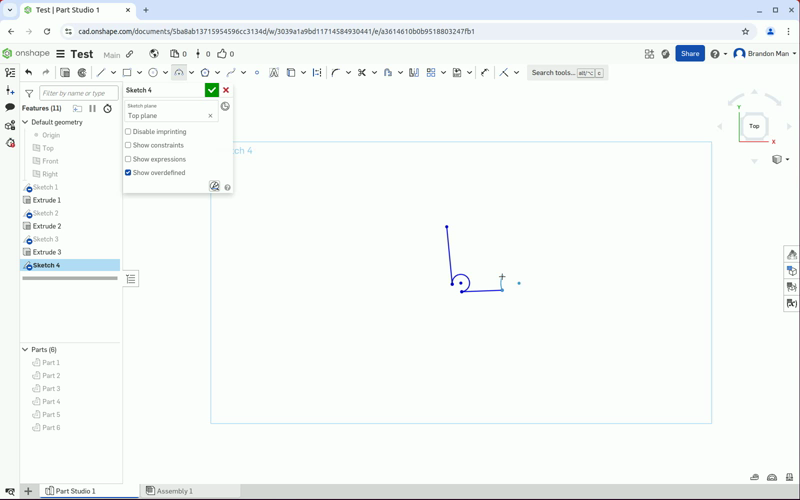
mouse_move(494, 282)
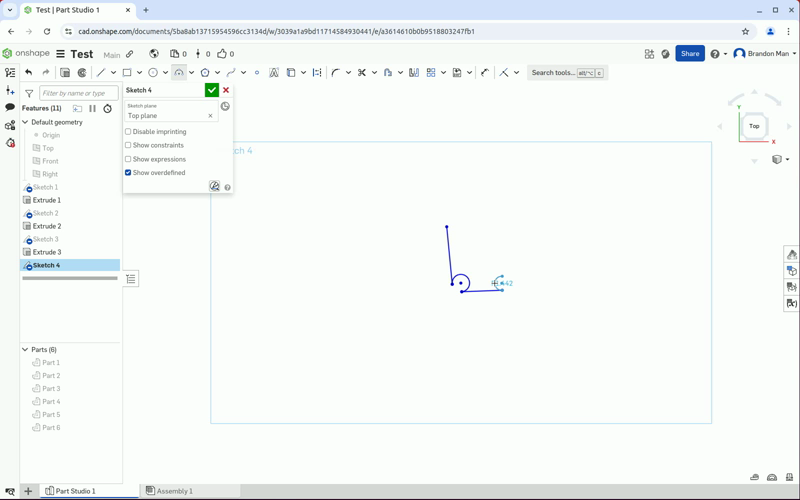
click(494, 282)
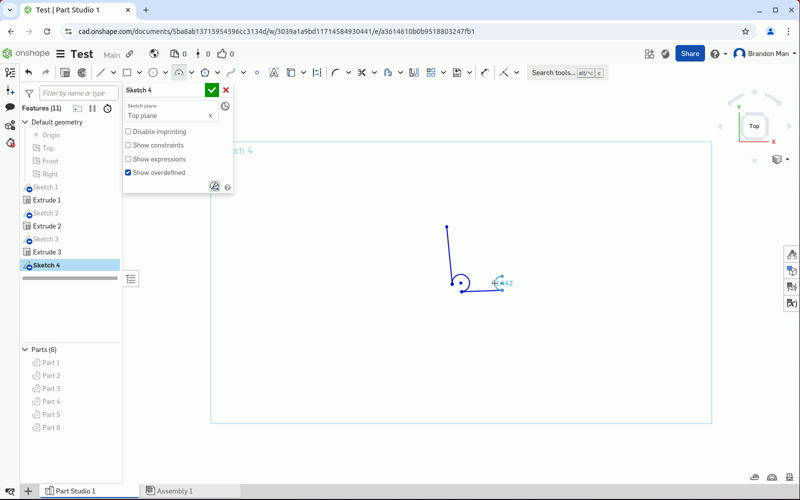
key_up(shift)
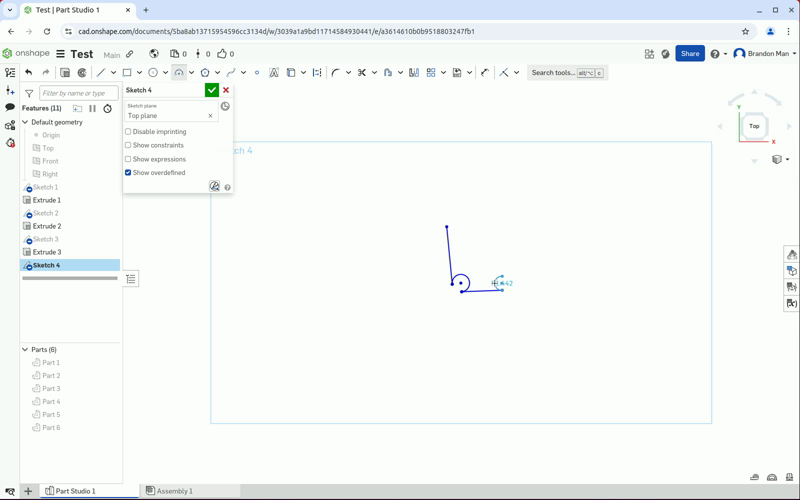
key(esc)
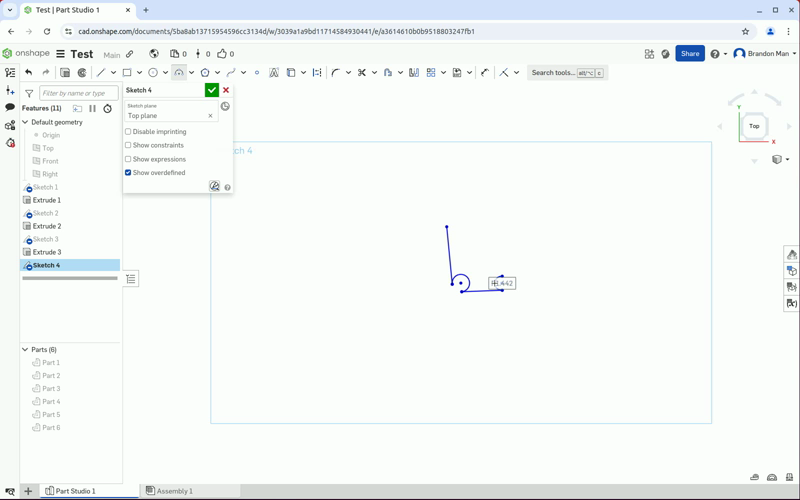
key(l)
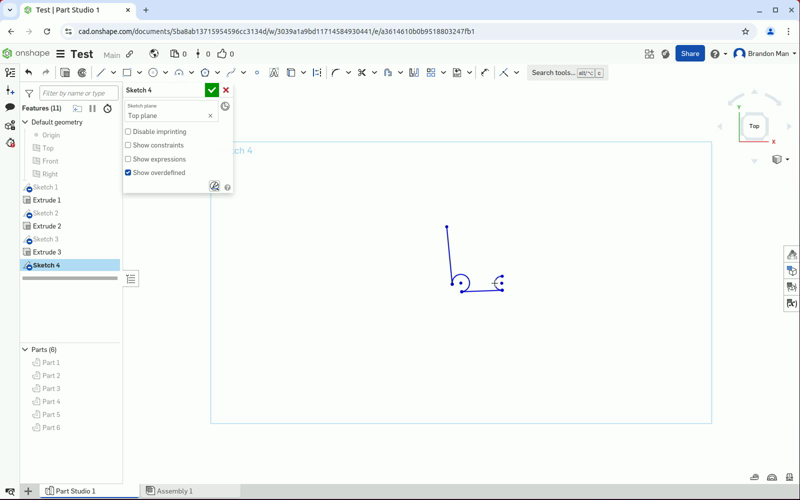
mouse_move(502, 276)
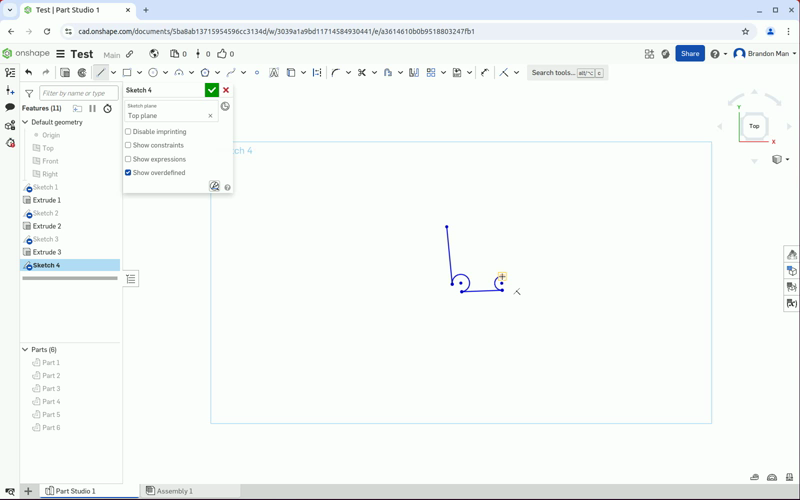
click(502, 276)
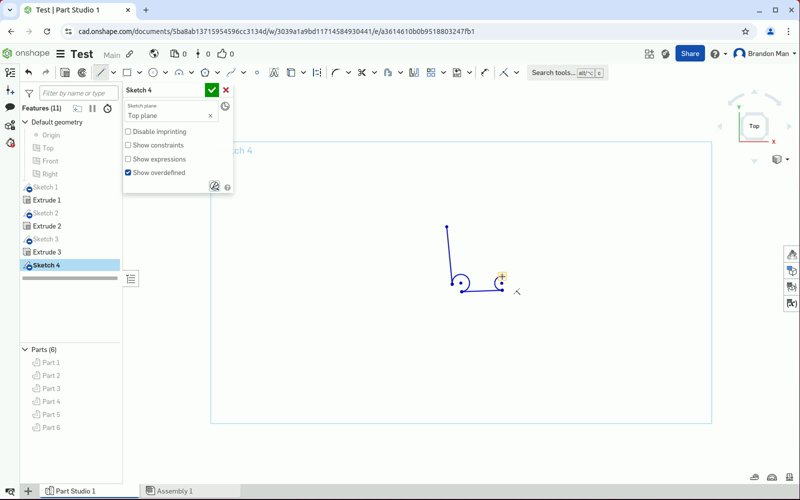
key_down(shift)
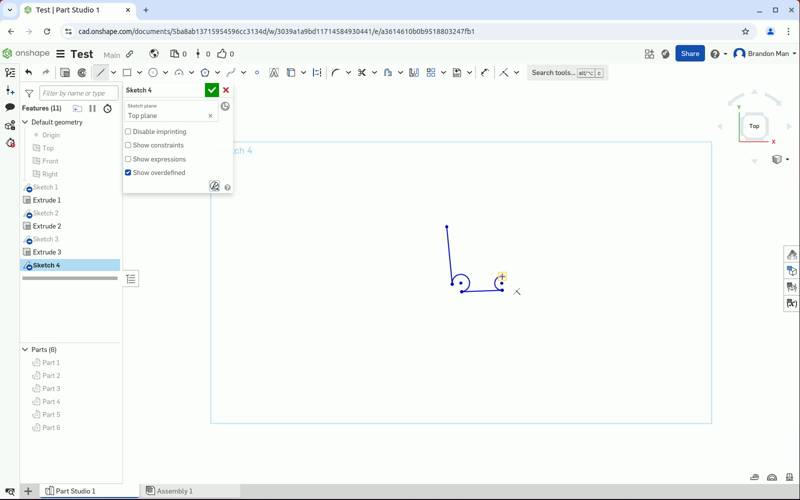
mouse_move(532, 276)
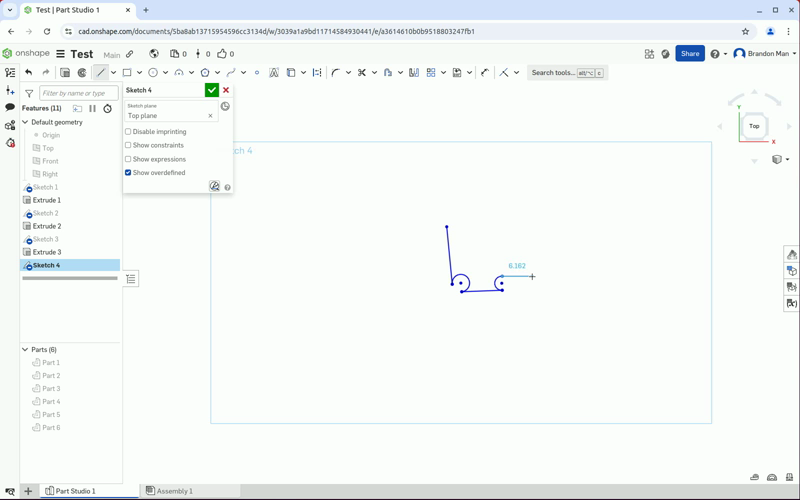
mouse_move(478, 275)
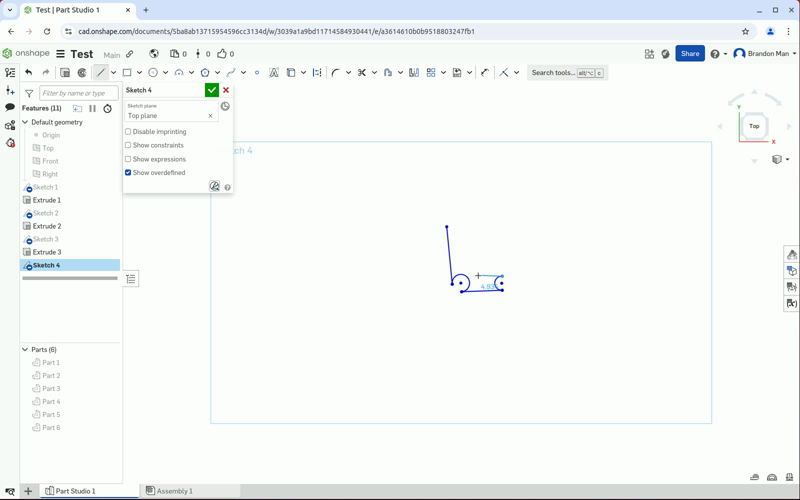
click(478, 275)
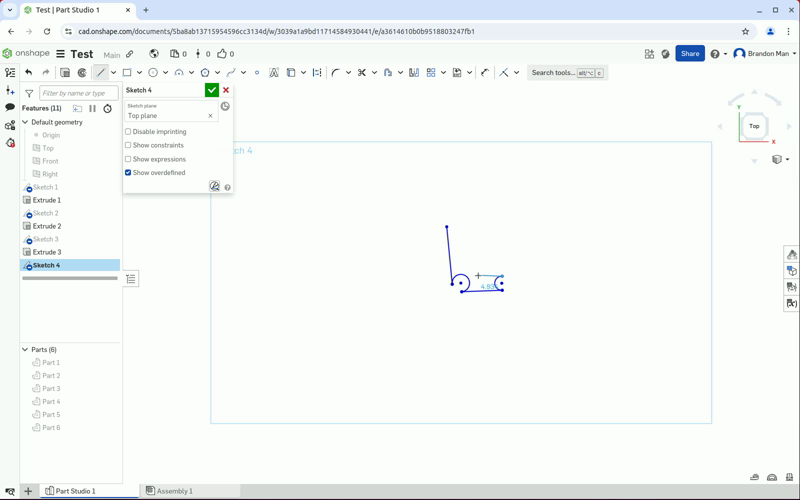
key_up(shift)
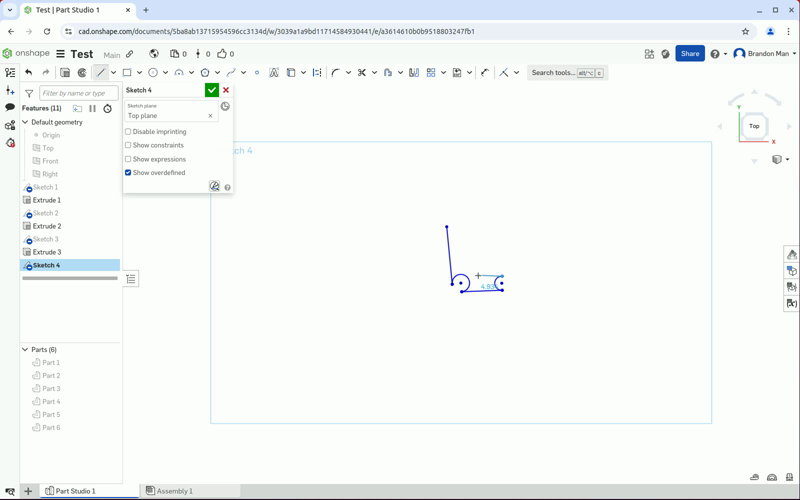
key(esc)
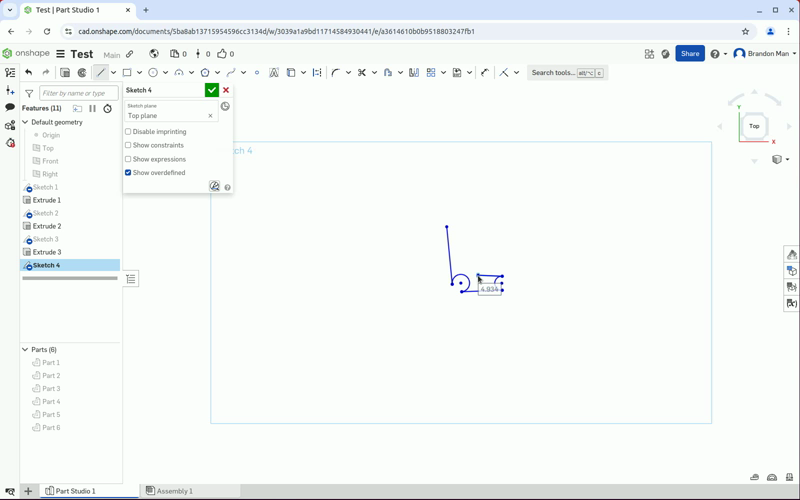
key(a)
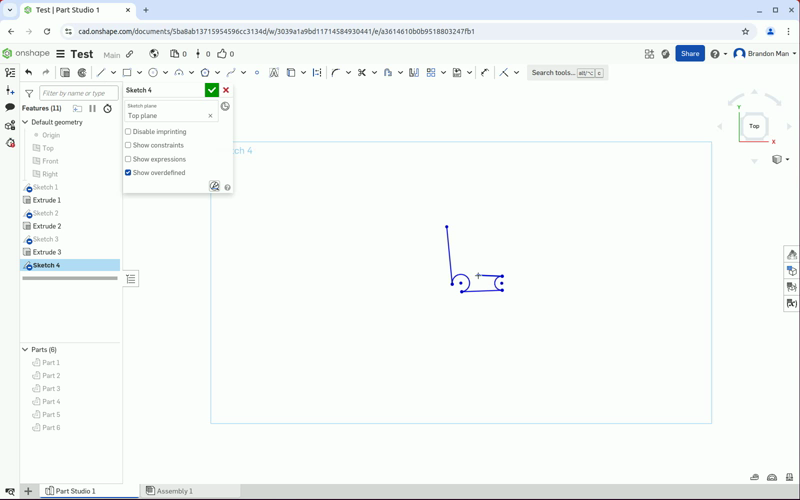
mouse_move(478, 275)
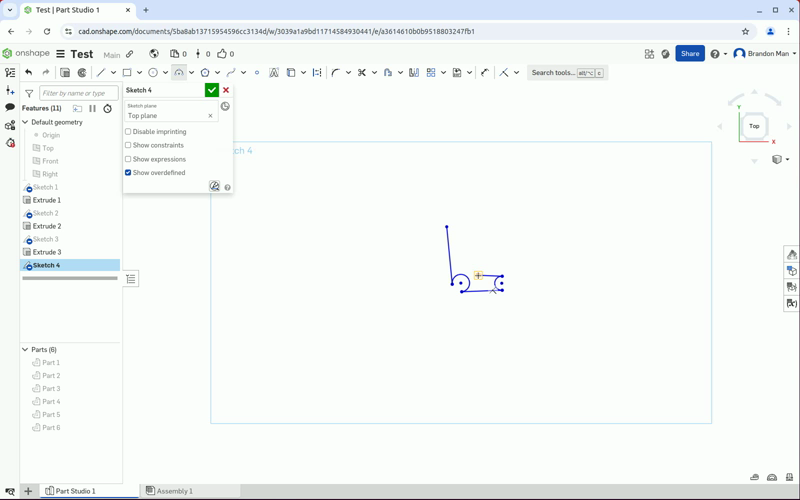
click(478, 275)
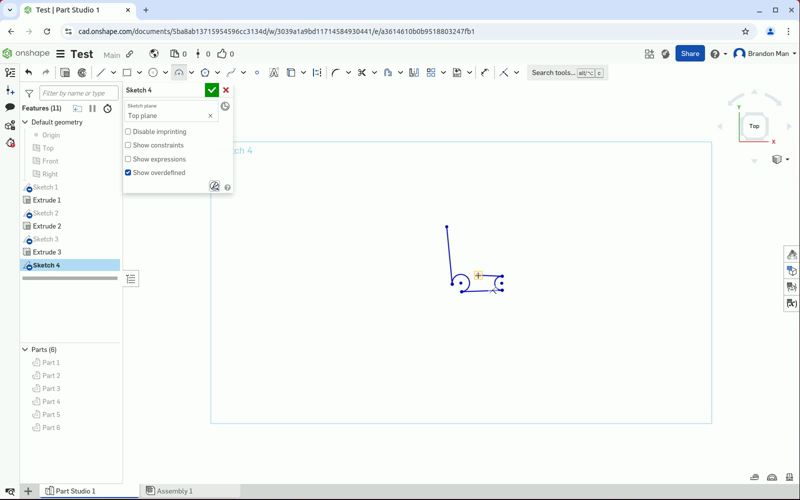
key_down(shift)
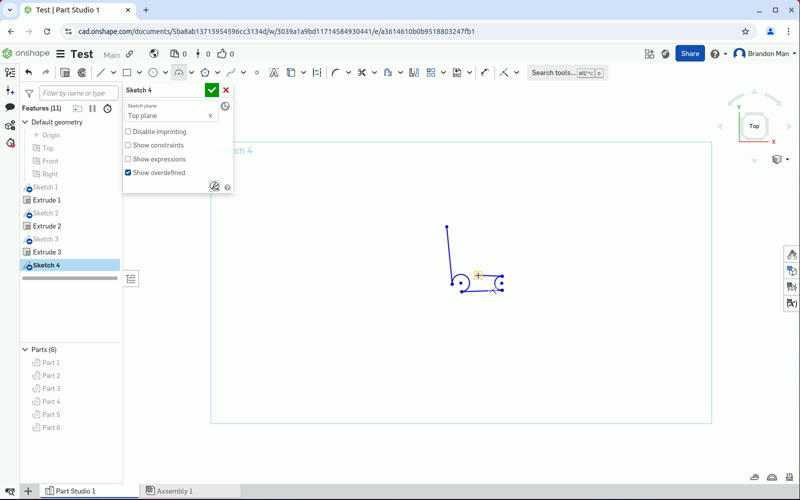
mouse_move(471, 267)
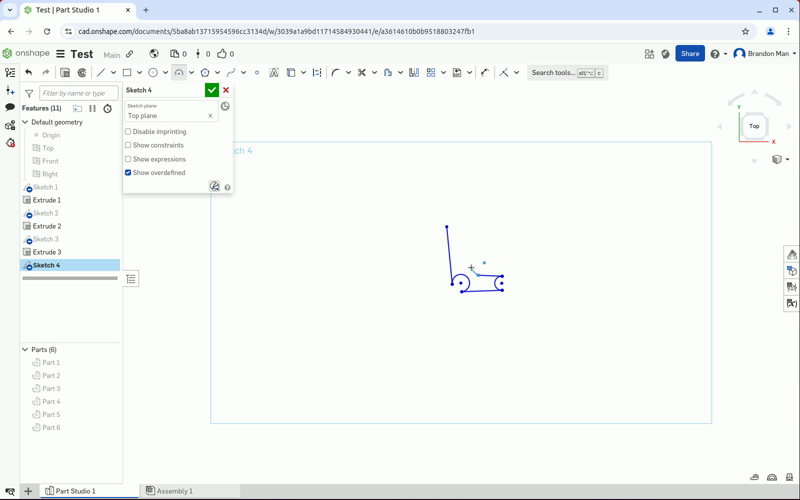
click(471, 267)
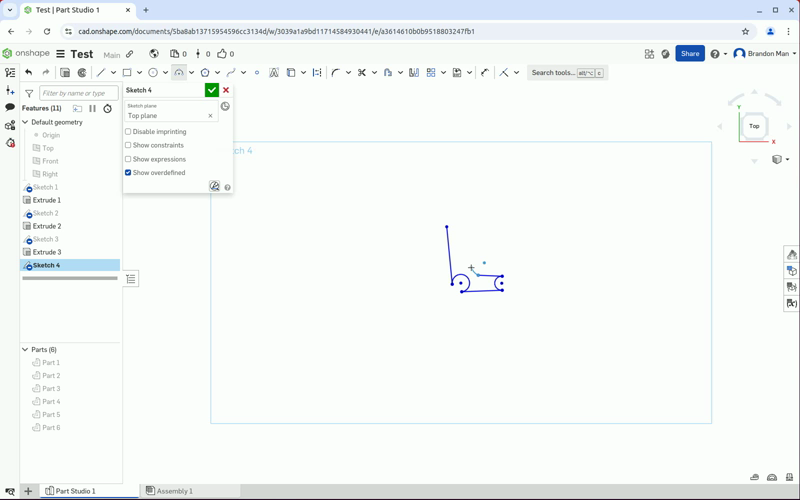
mouse_move(472, 272)
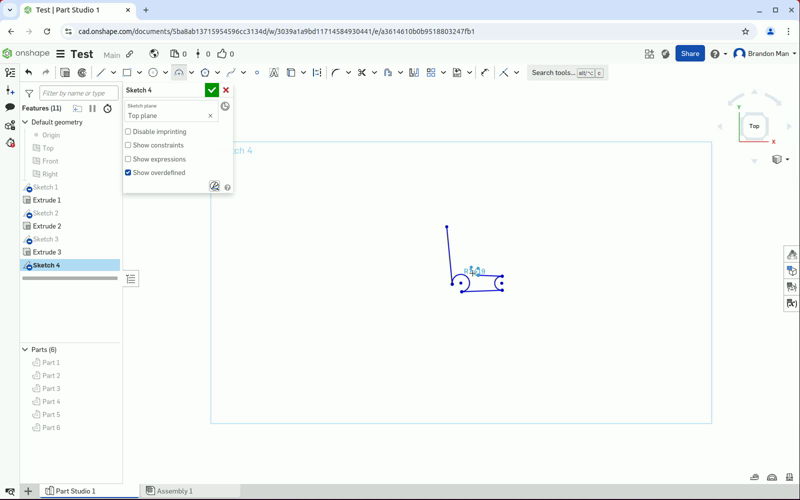
click(472, 272)
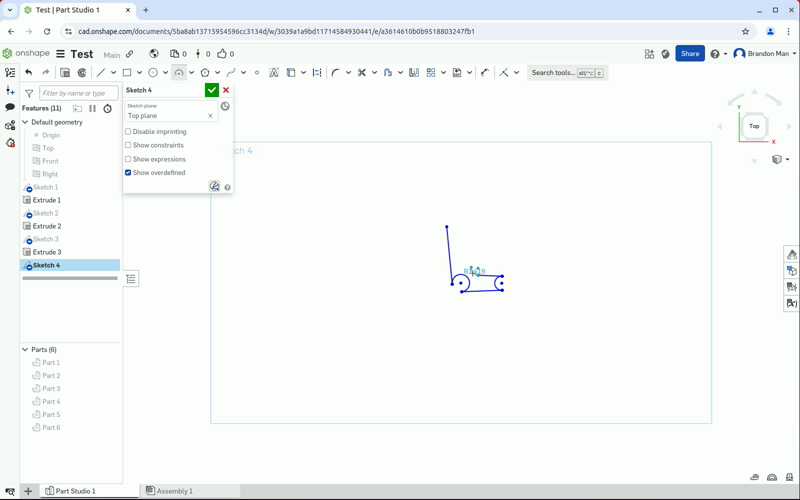
key_up(shift)
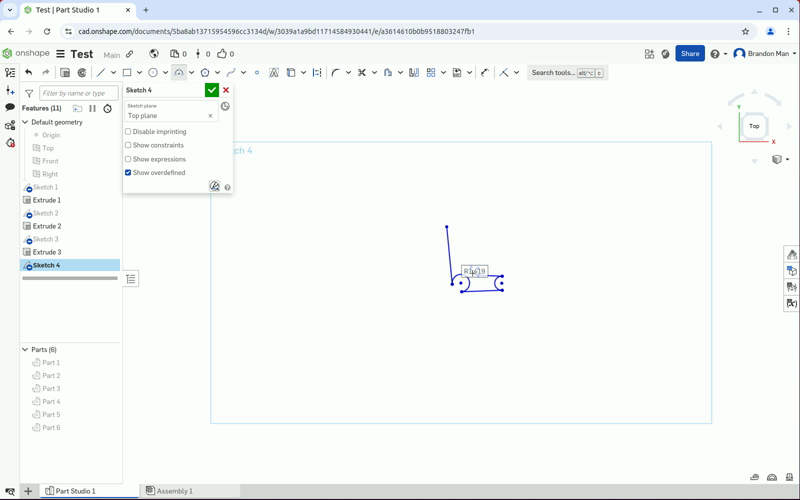
key(esc)
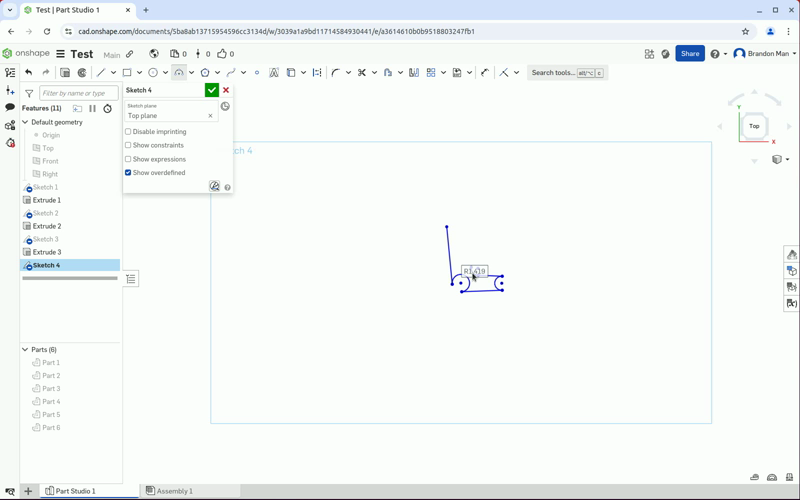
key(l)
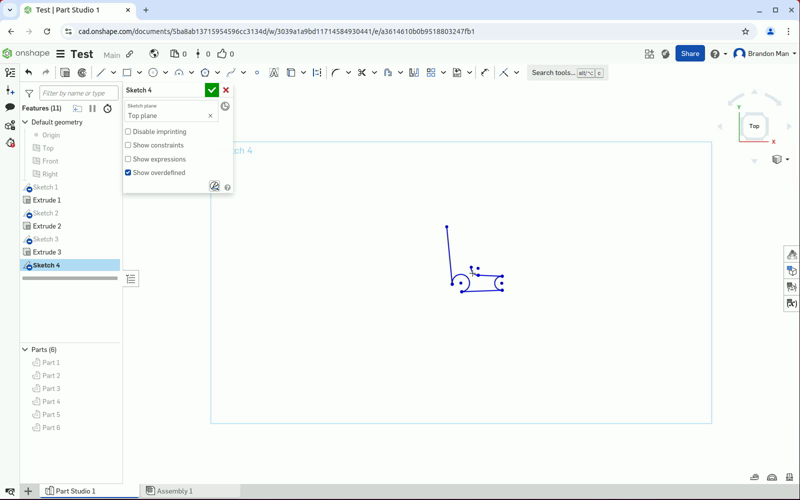
mouse_move(471, 267)
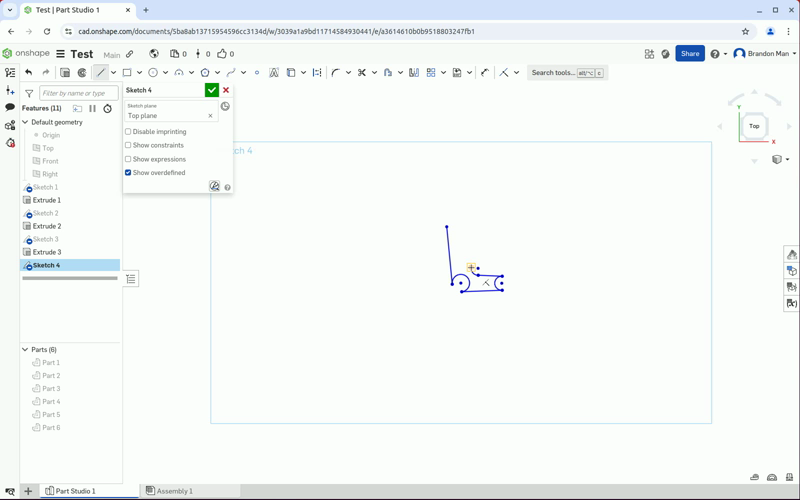
click(471, 267)
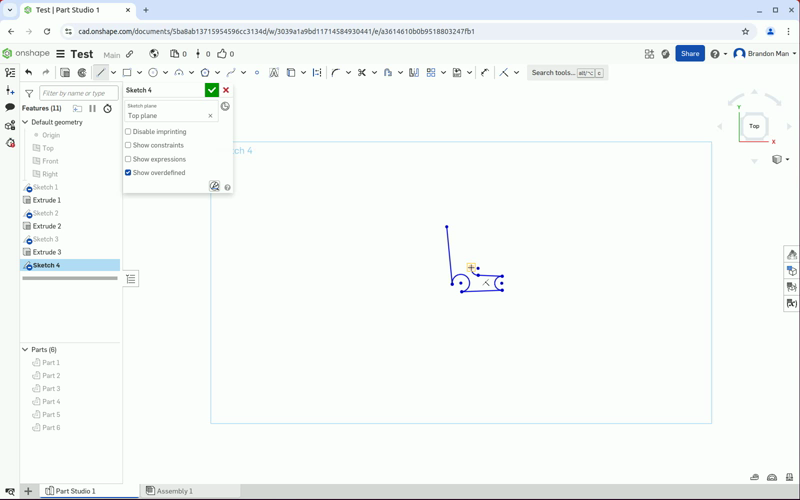
key_down(shift)
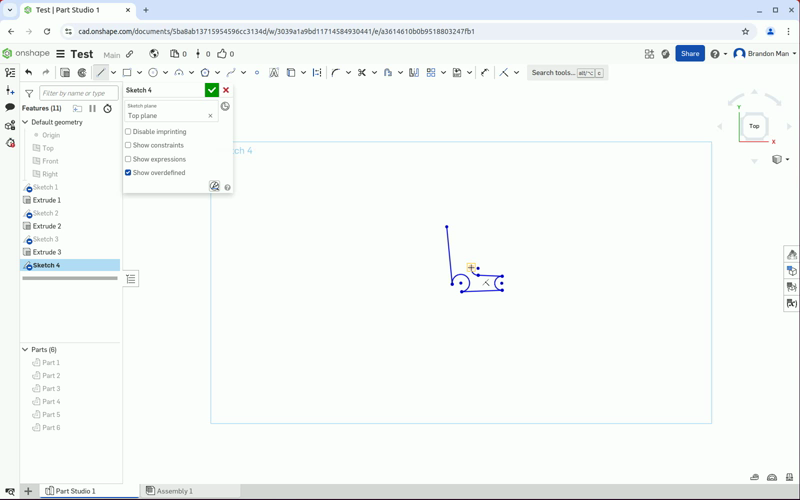
mouse_move(501, 267)
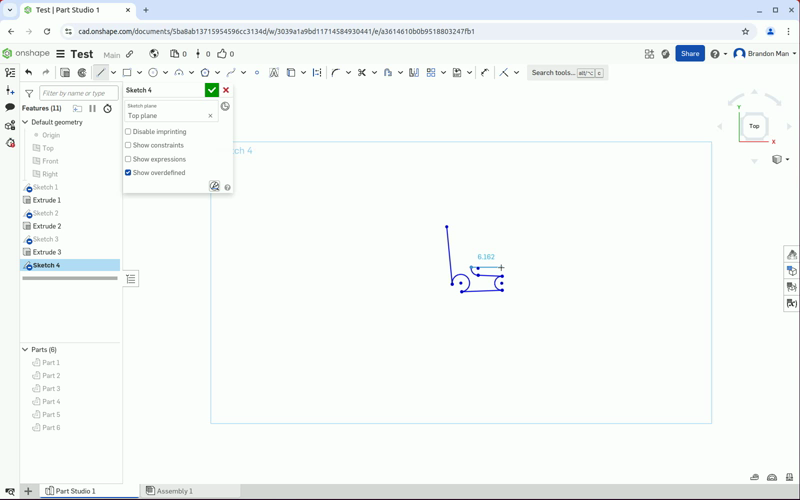
mouse_move(475, 226)
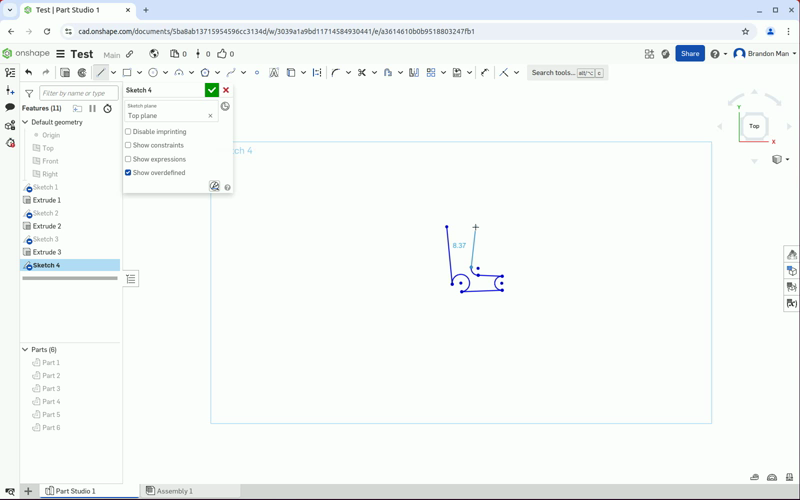
click(475, 226)
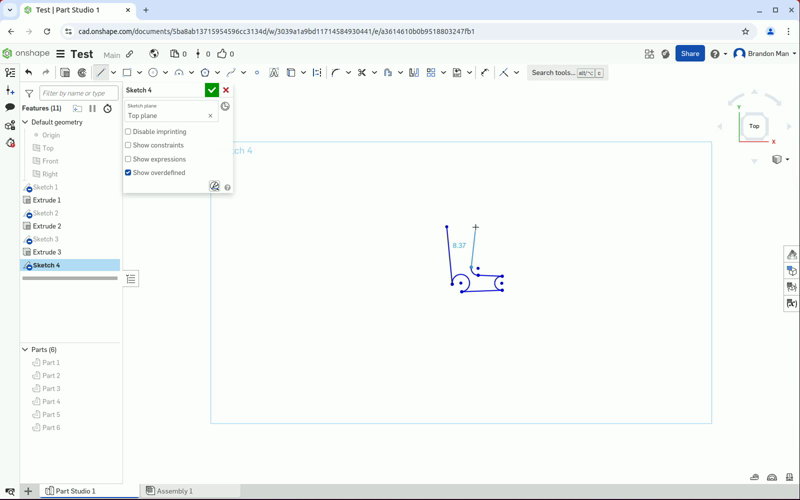
key_up(shift)
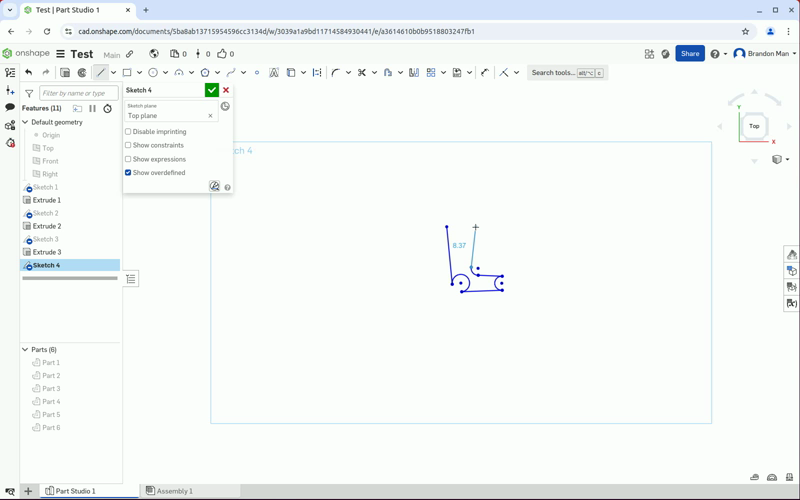
key(esc)
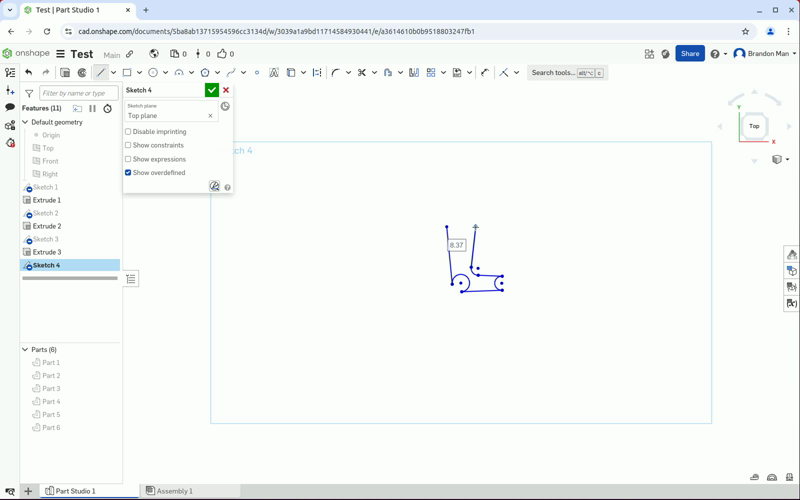
key(a)
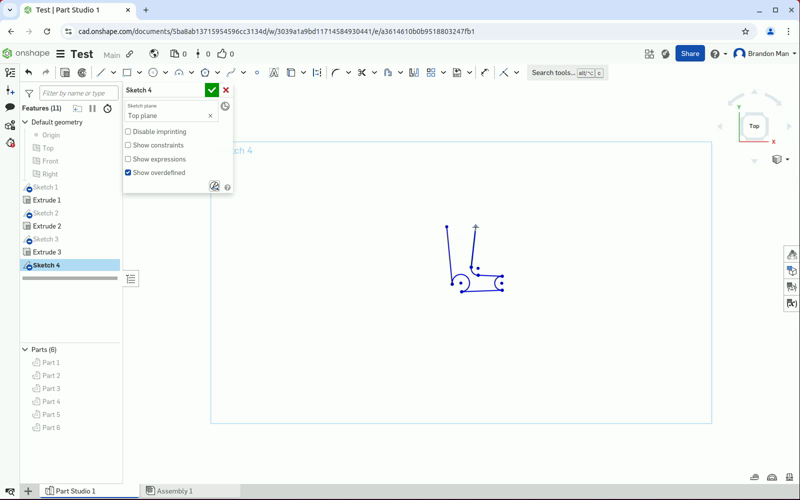
mouse_move(475, 226)
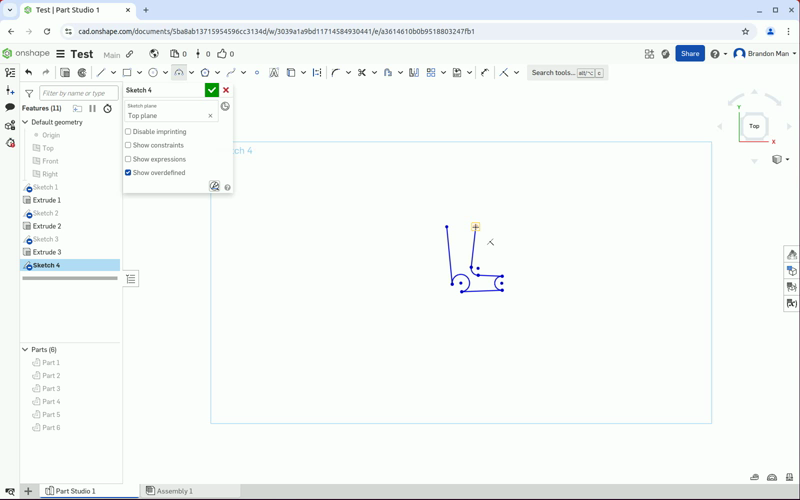
click(475, 226)
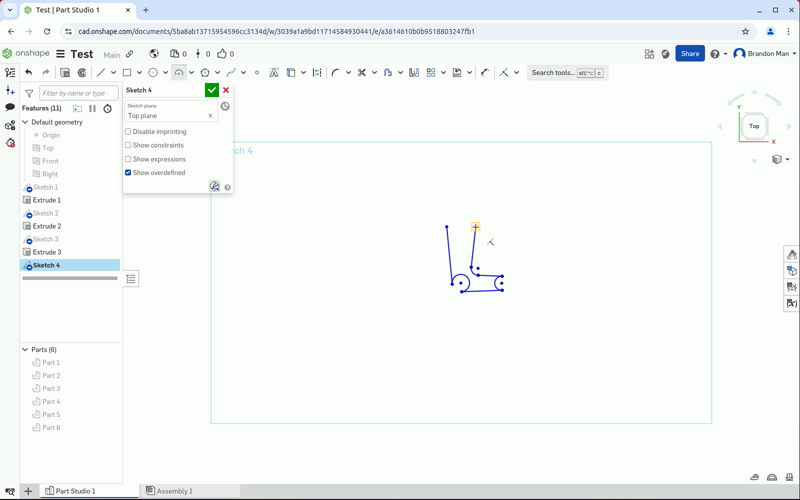
mouse_move(446, 226)
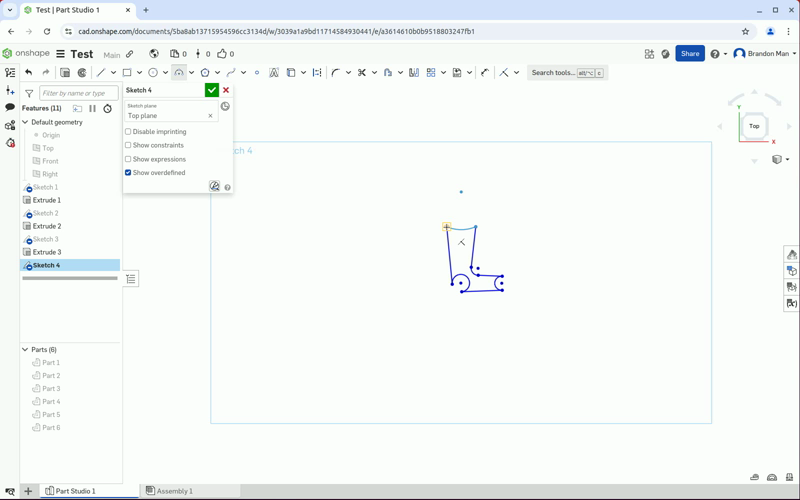
click(446, 226)
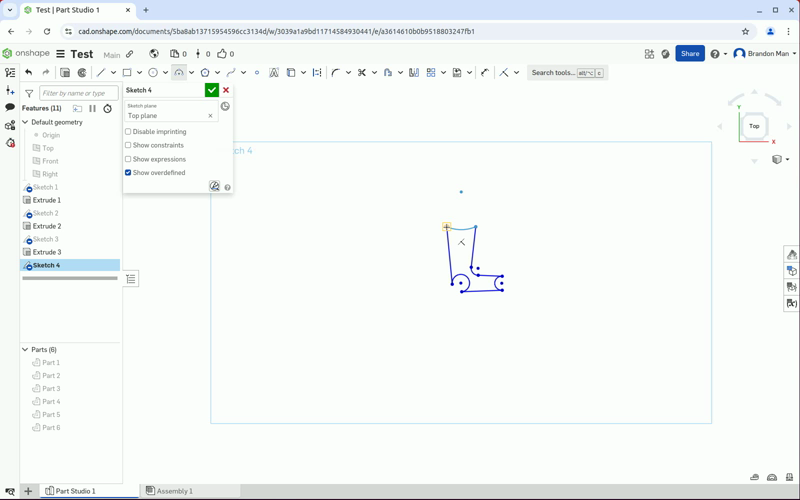
key_down(shift)
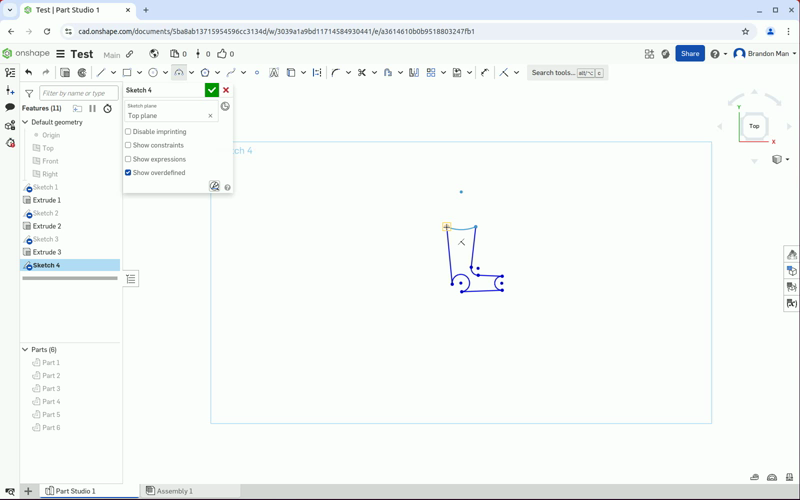
mouse_move(461, 239)
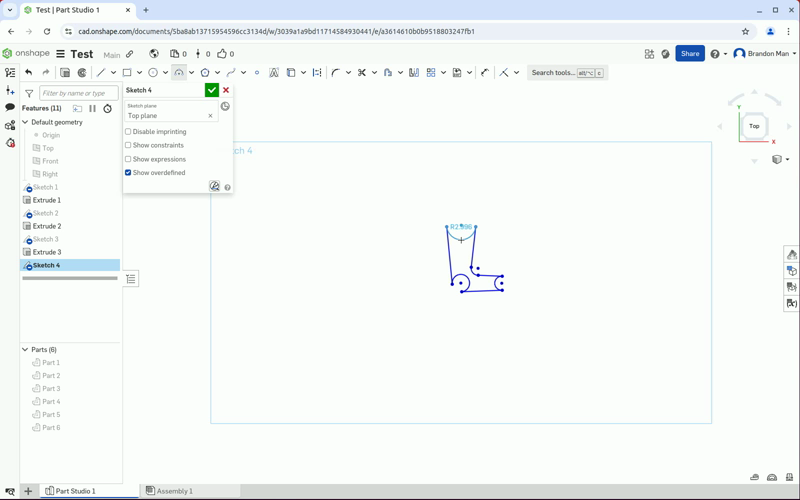
click(461, 239)
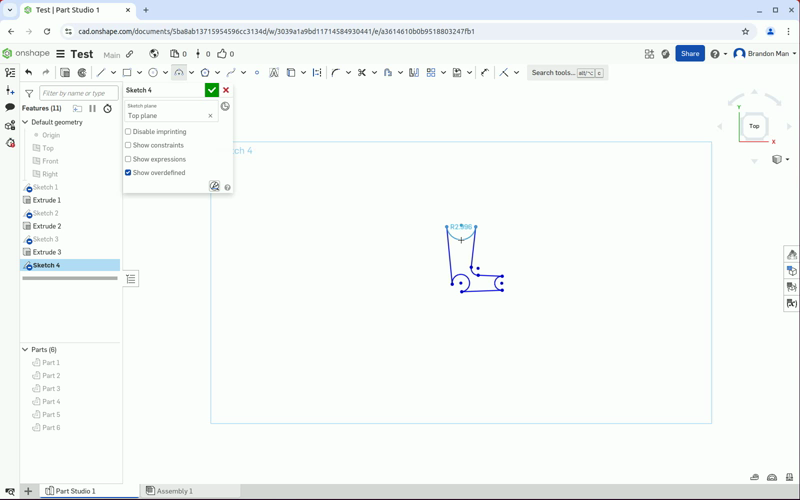
key_up(shift)
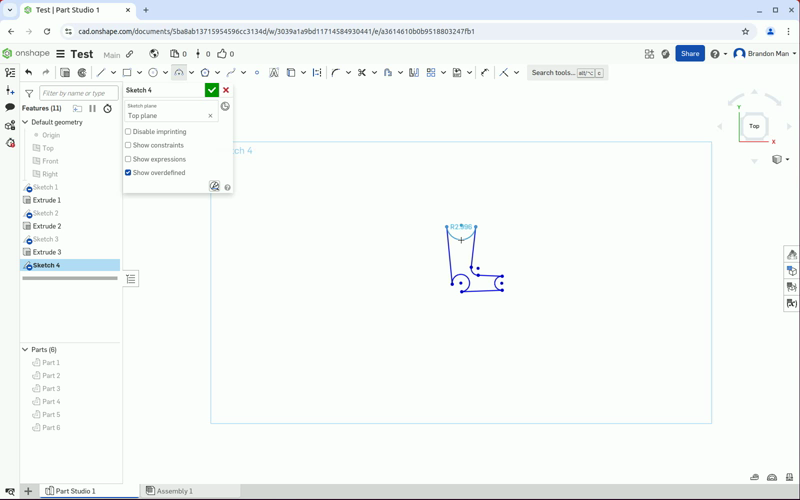
key(esc)
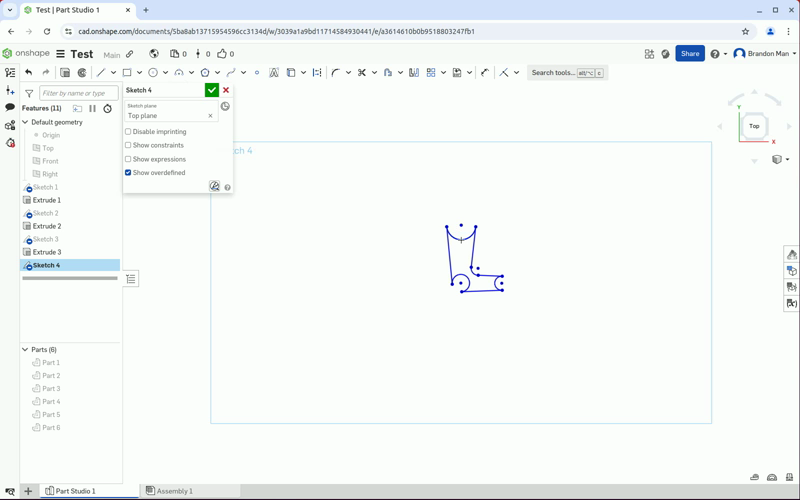
mouse_move(470, 239)
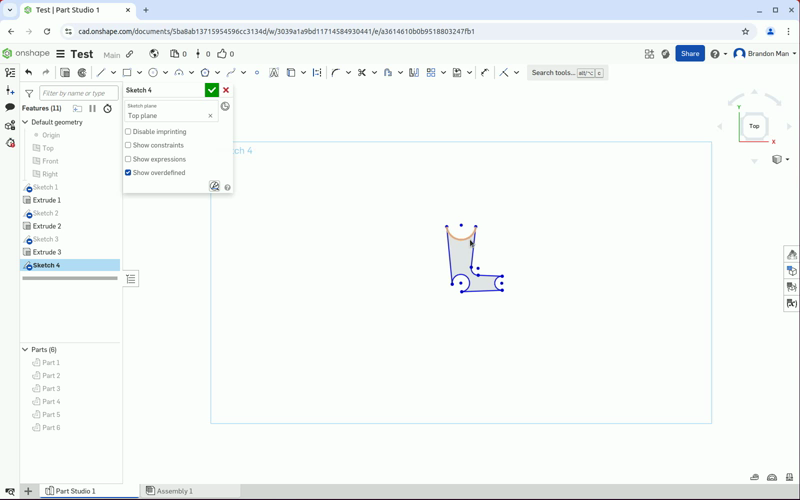
scroll(6)
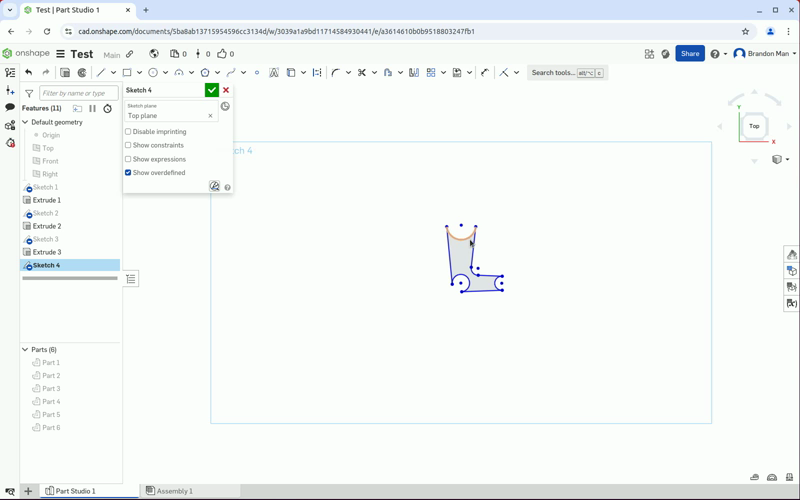
scroll(6)
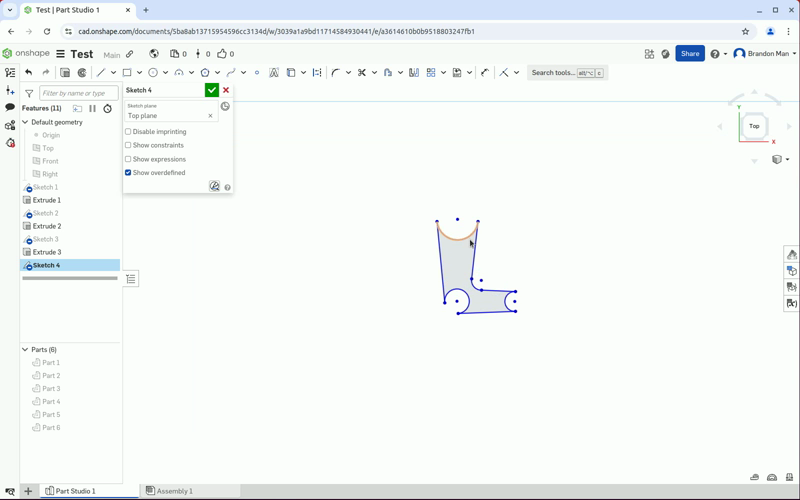
scroll(6)
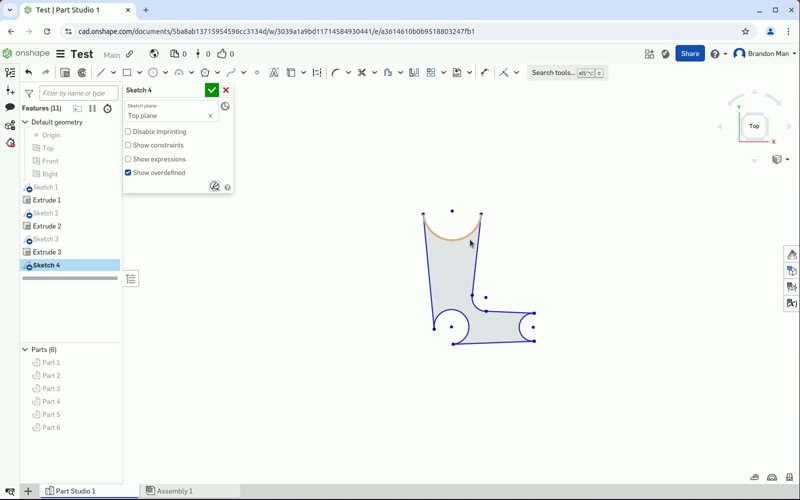
scroll(6)
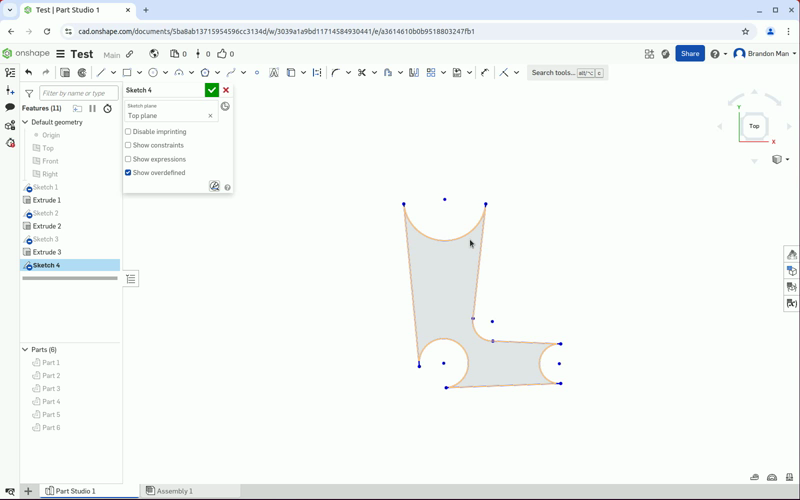
scroll(6)
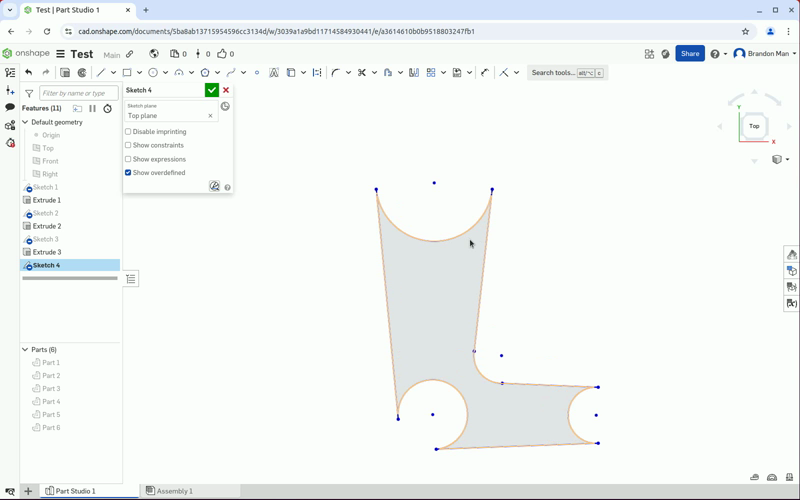
scroll(6)
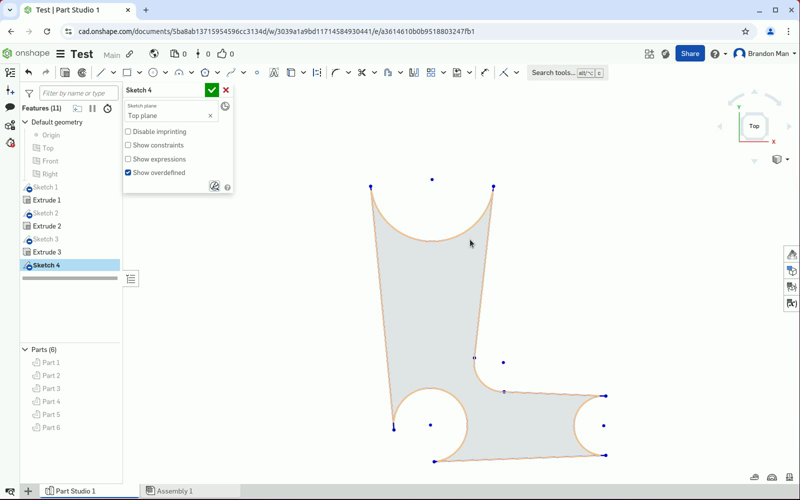
scroll(6)
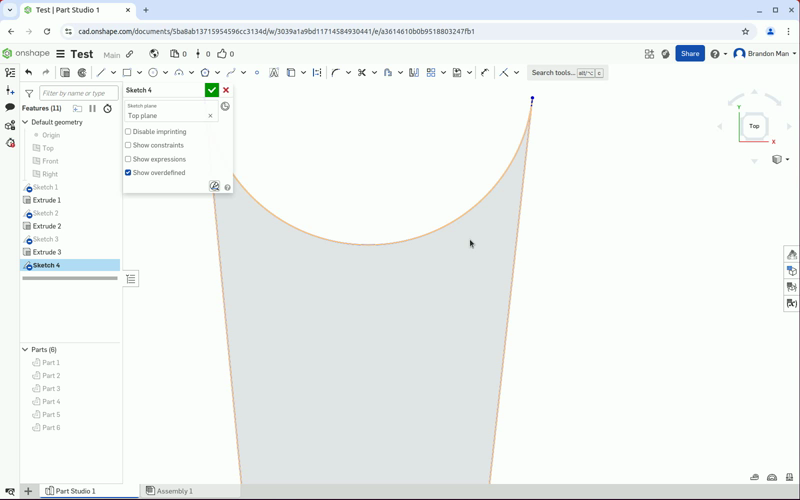
click(470, 239)
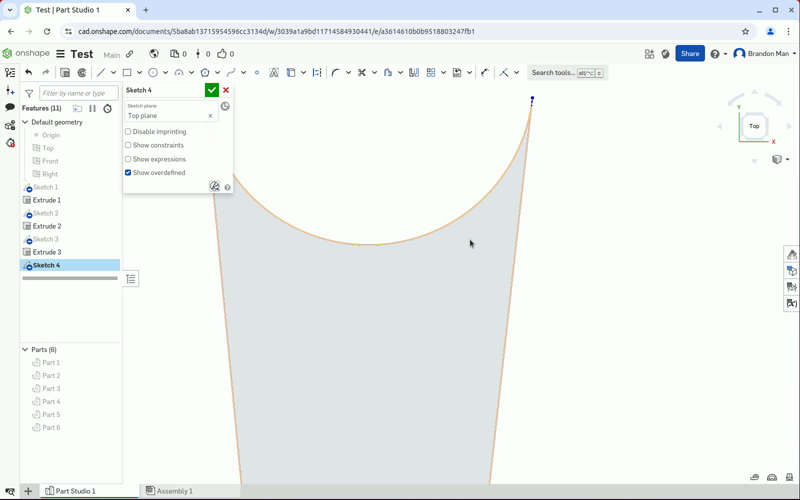
scroll(-6)
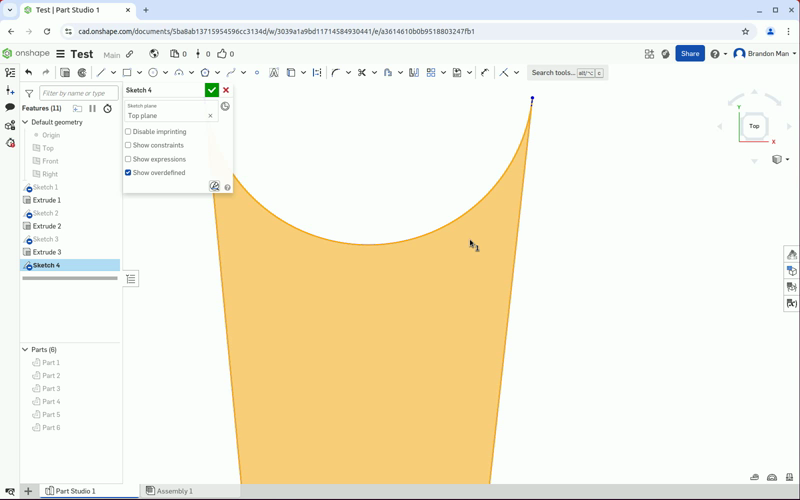
scroll(-6)
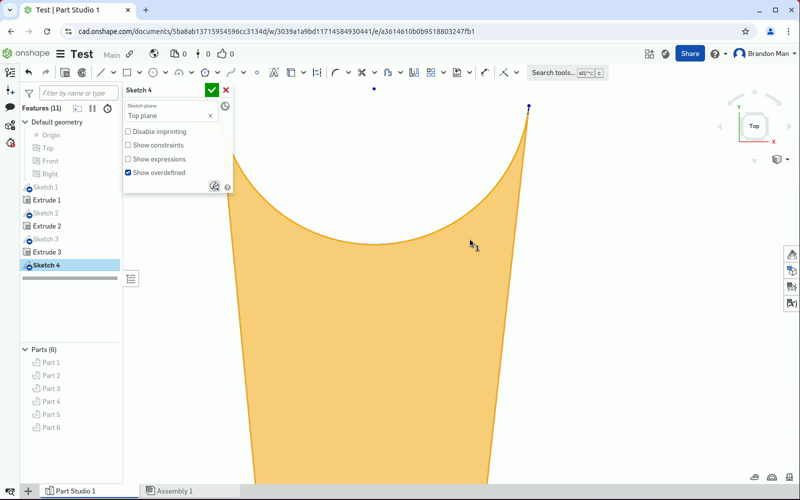
scroll(-6)
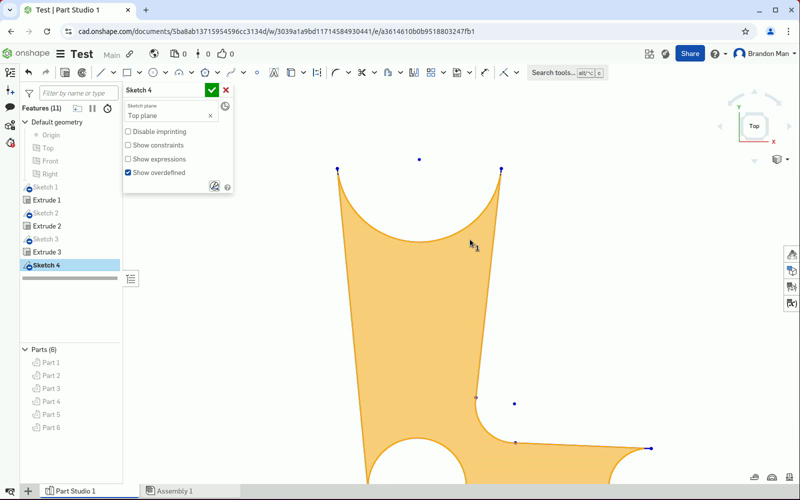
scroll(-6)
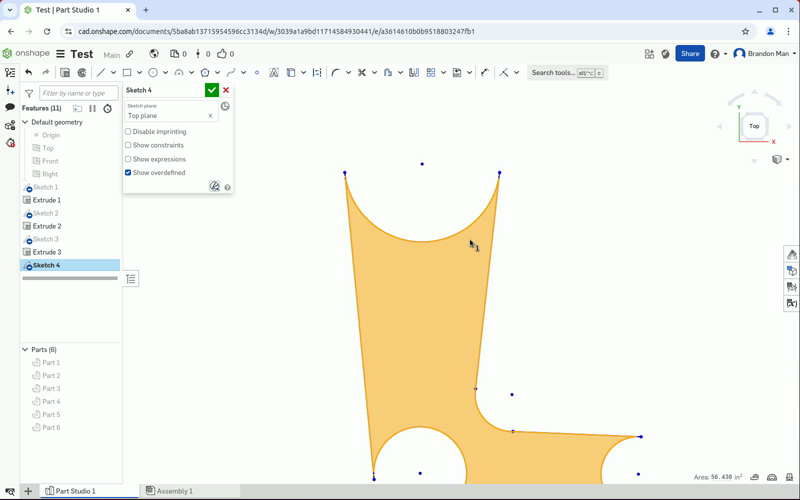
scroll(-6)
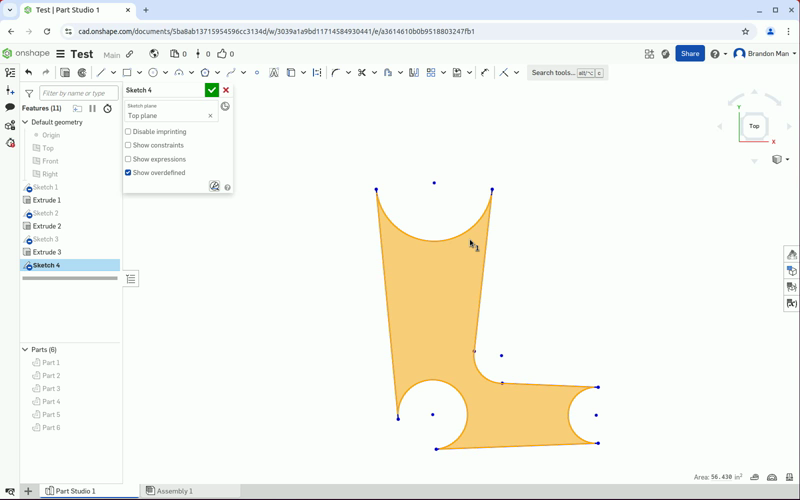
scroll(-6)
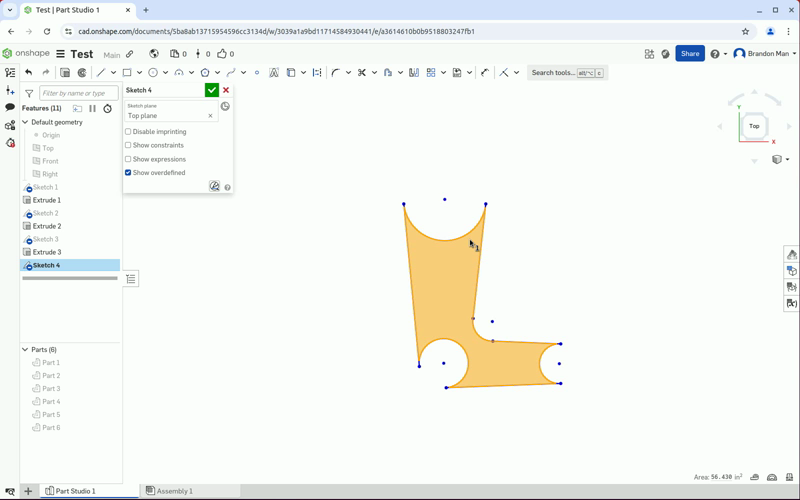
scroll(-6)
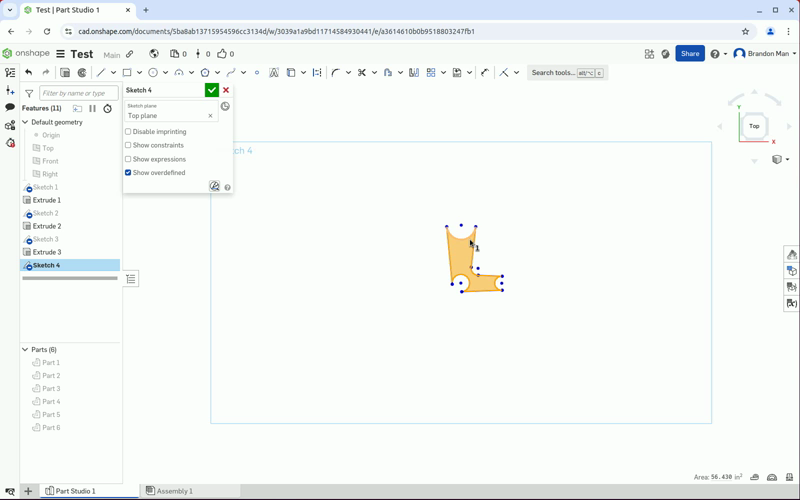
mouse_move(73, 352)
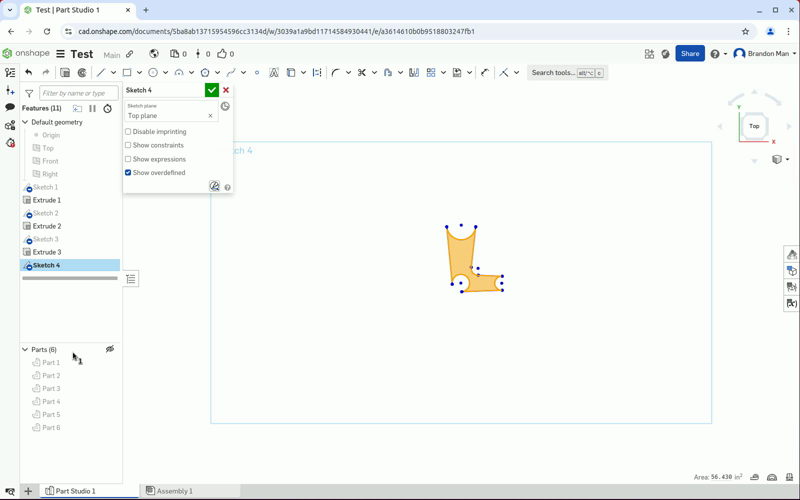
key(shift+y)
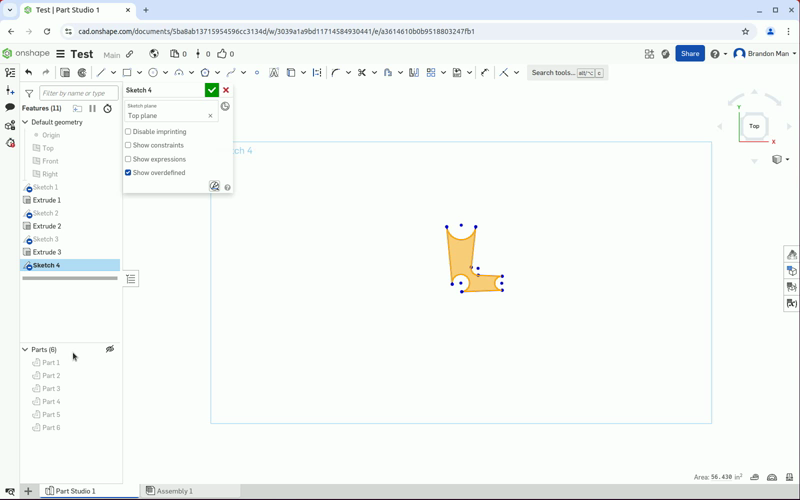
key(shift+e)
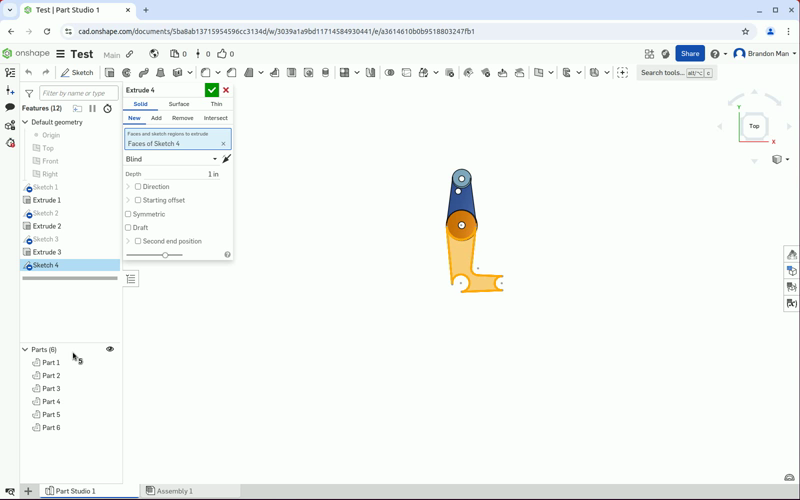
mouse_move(143, 106)
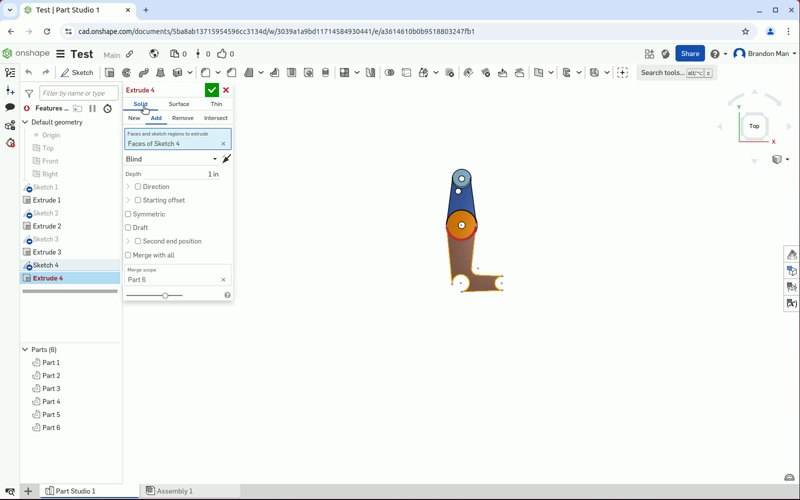
click(143, 106)
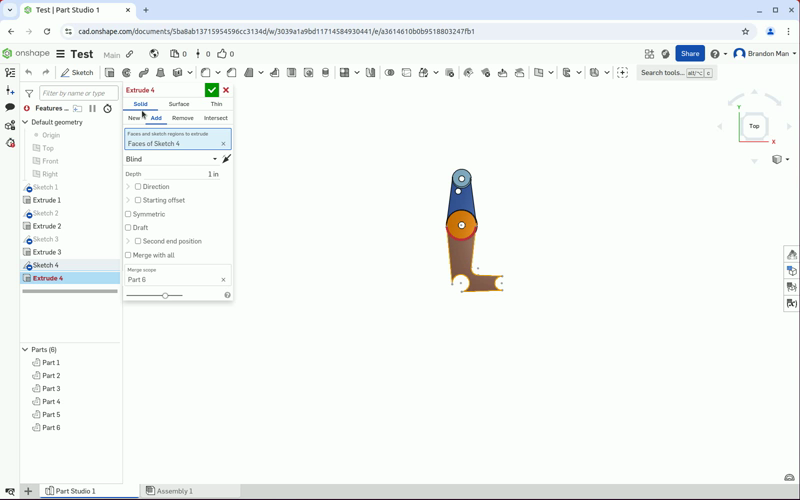
mouse_move(137, 120)
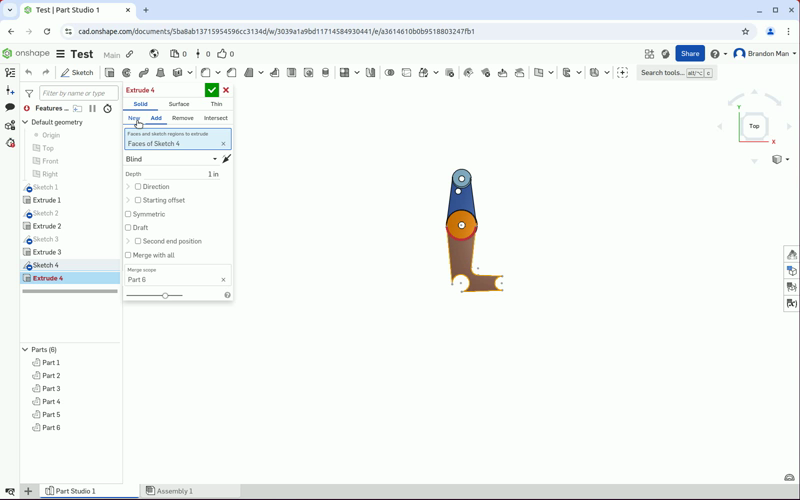
click(137, 120)
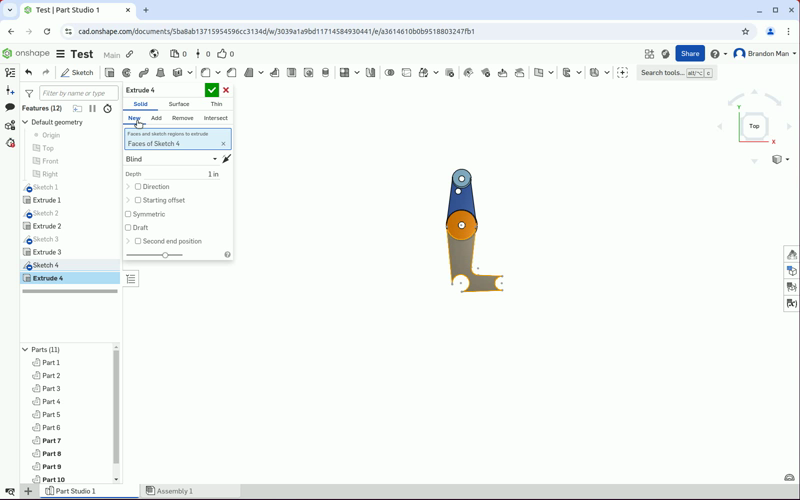
key(tab, 4)
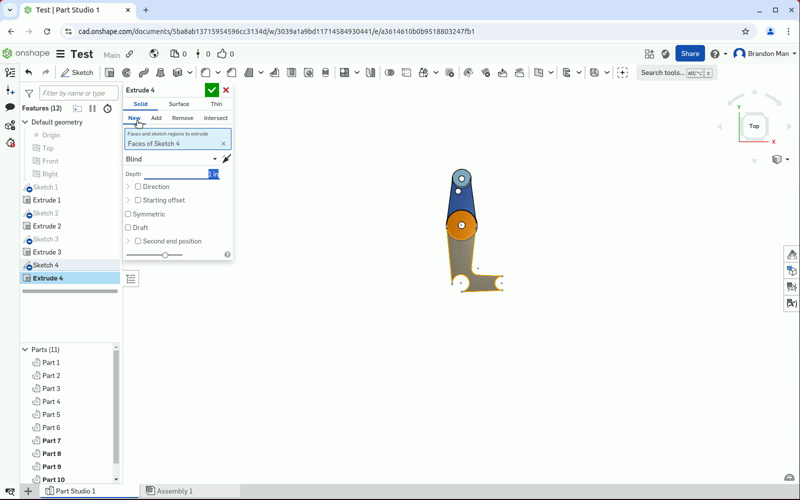
text(0.481)
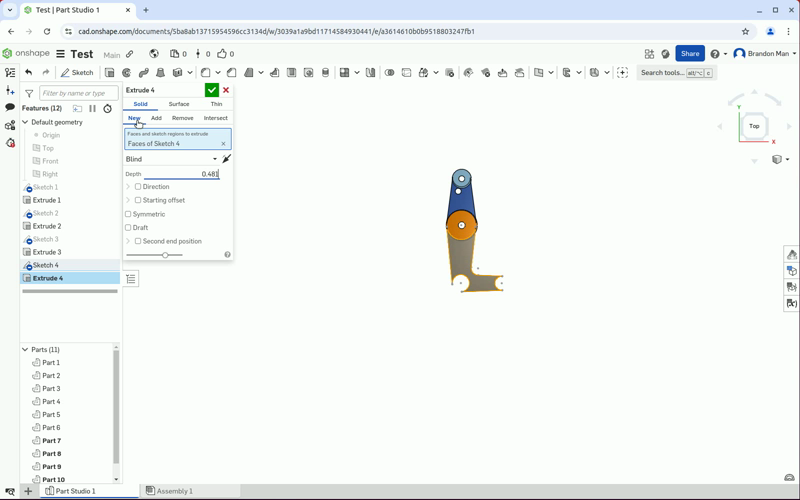
key(enter)
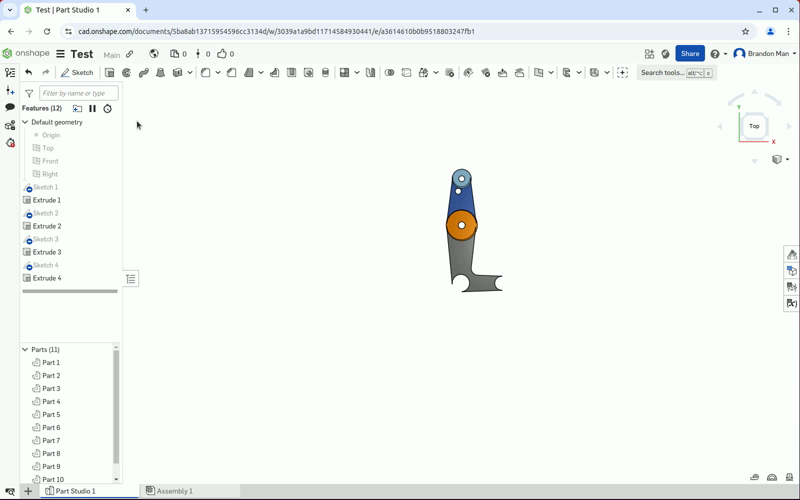
key(shift+h)
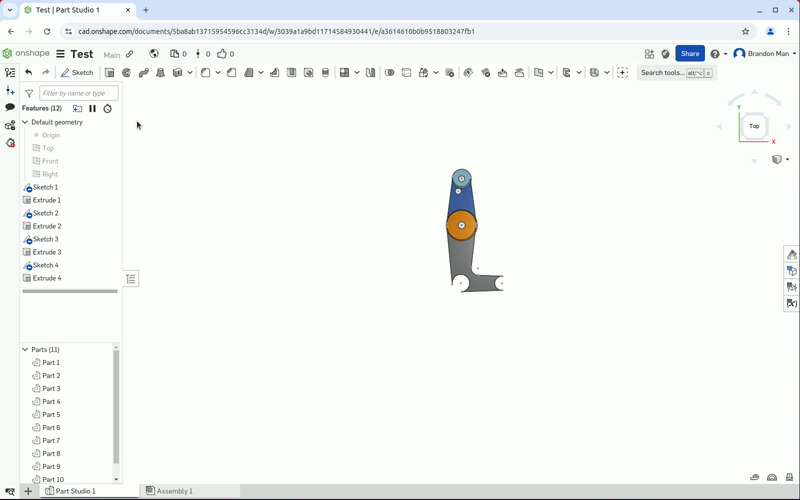
key(shift+h)
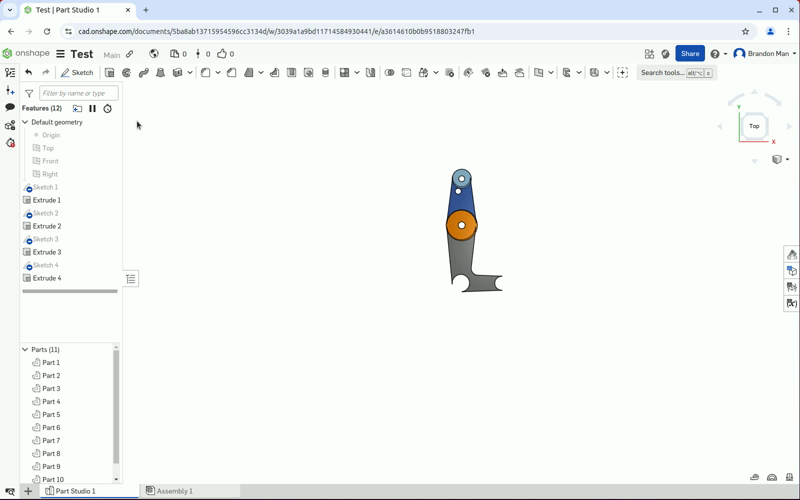
mouse_move(73, 189)
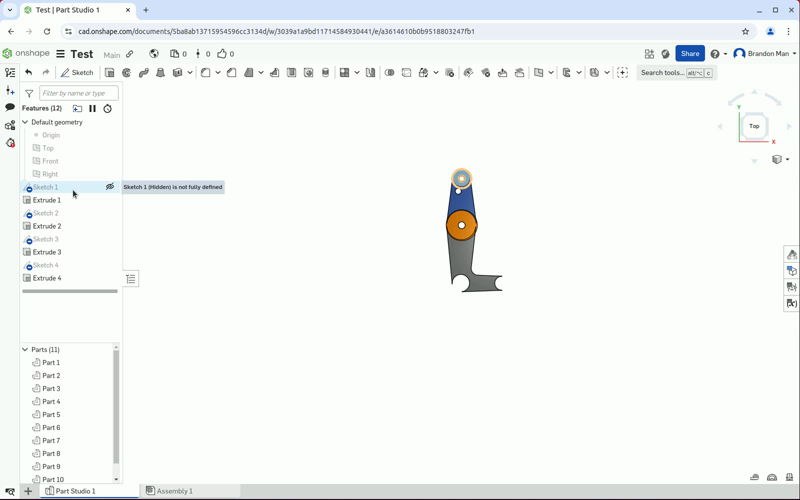
click(73, 189)
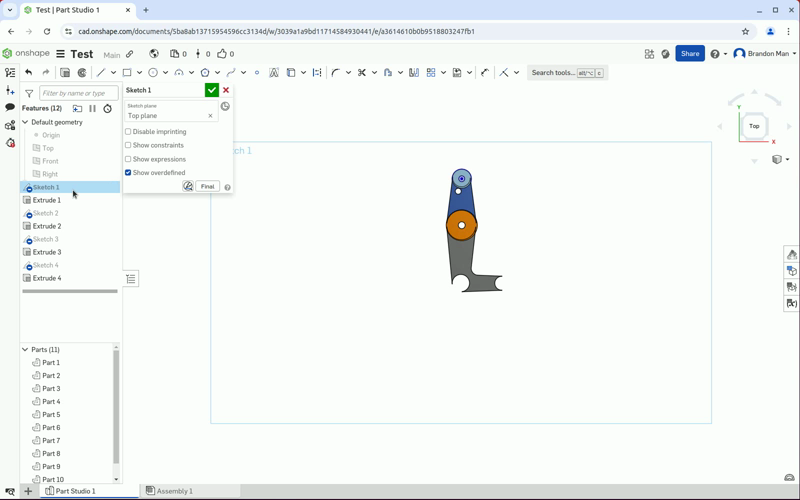
mouse_move(229, 92)
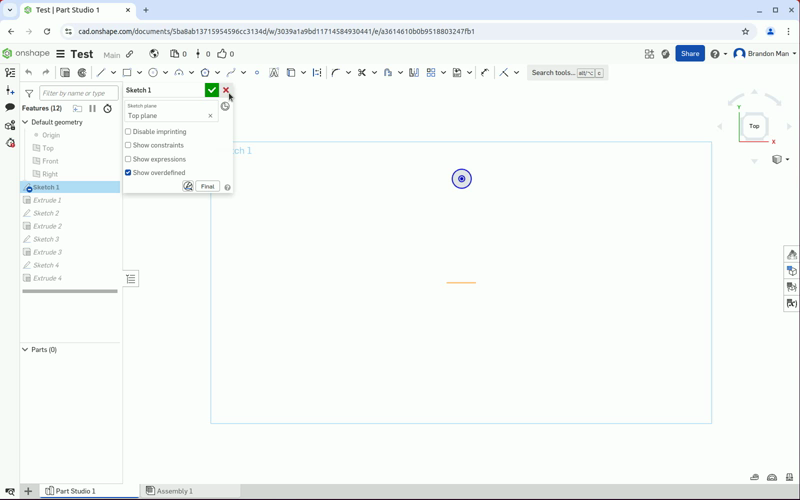
click(229, 92)
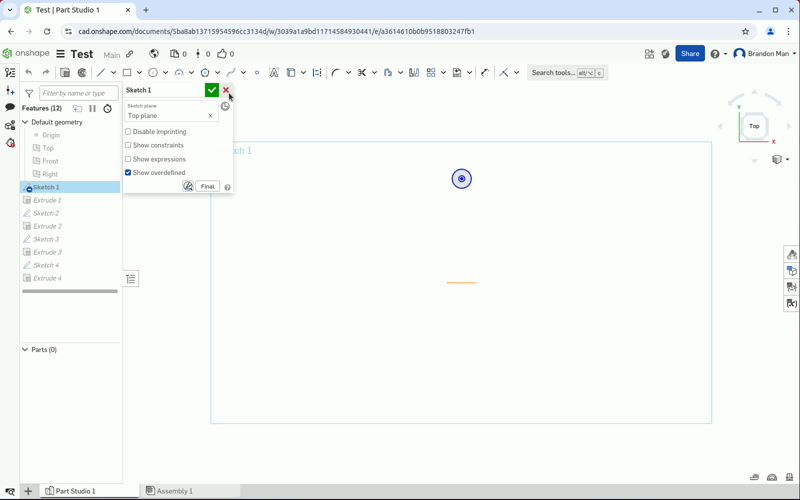
key(shift+s)
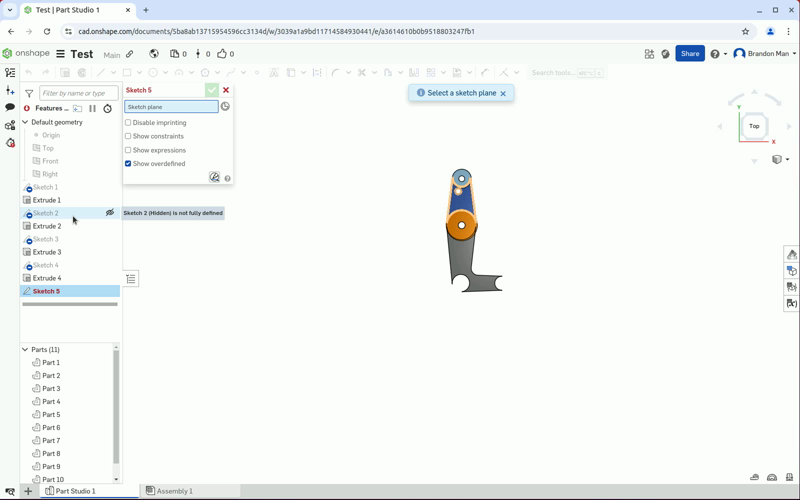
scroll(3)
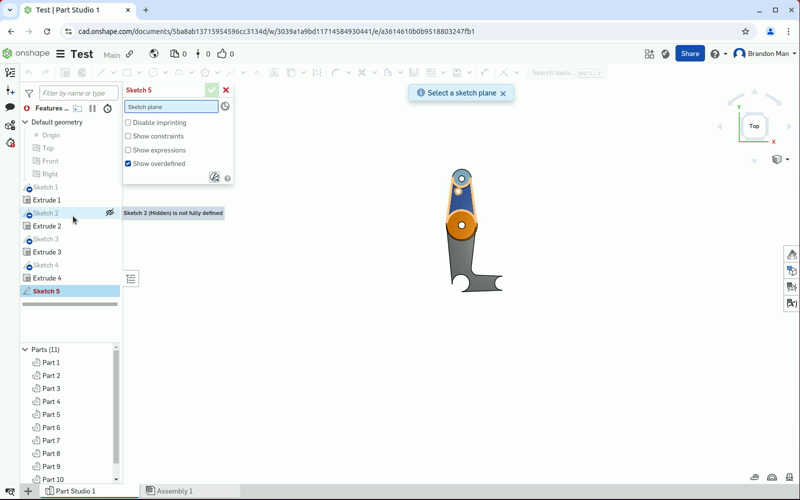
mouse_move(73, 150)
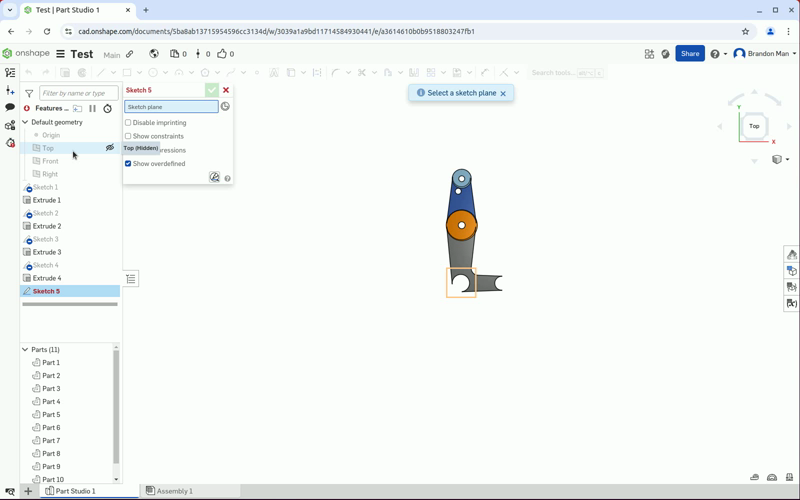
click(73, 150)
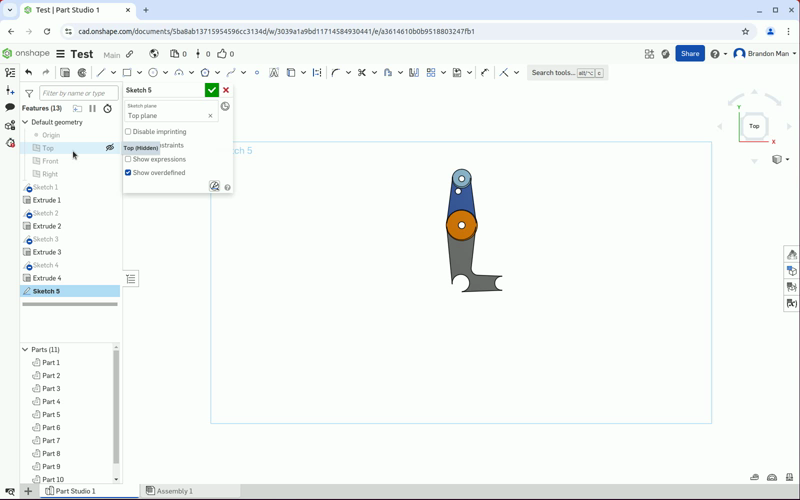
mouse_move(69, 352)
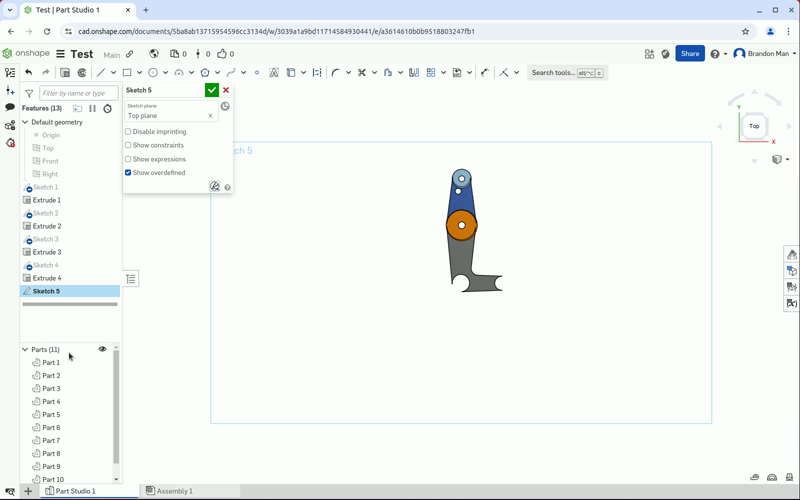
key(y)
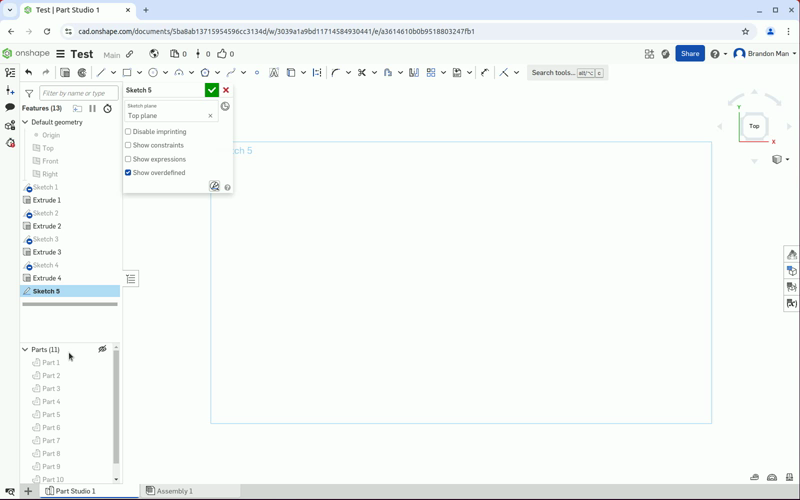
key(l)
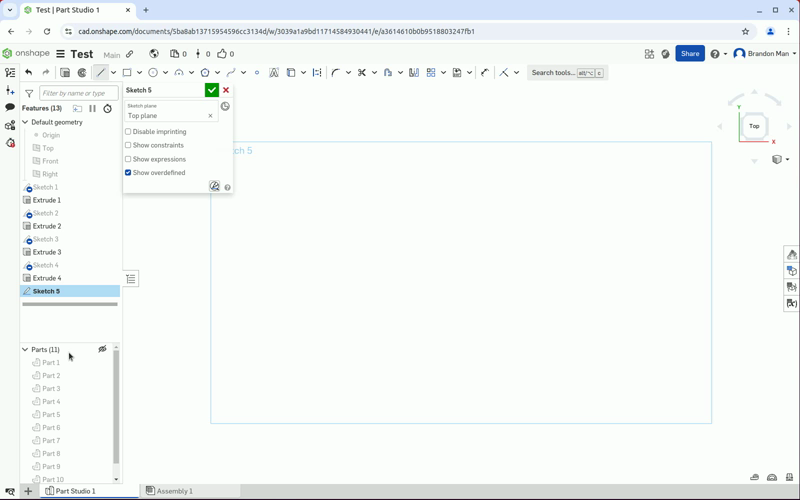
key_down(shift)
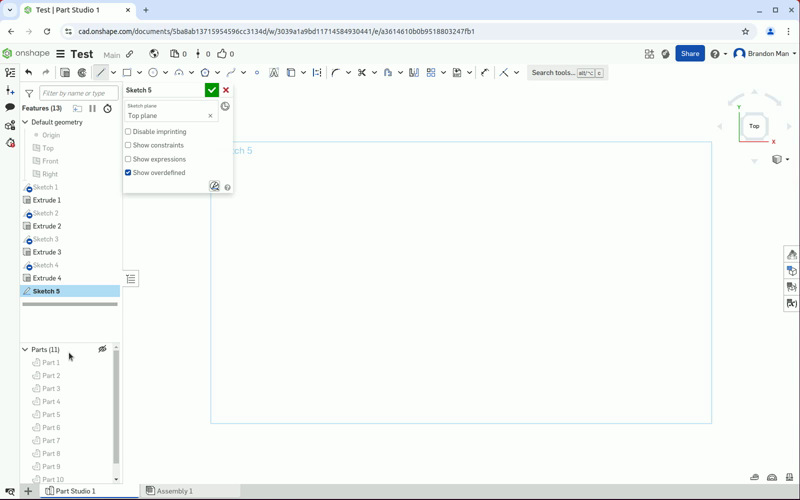
mouse_move(460, 291)
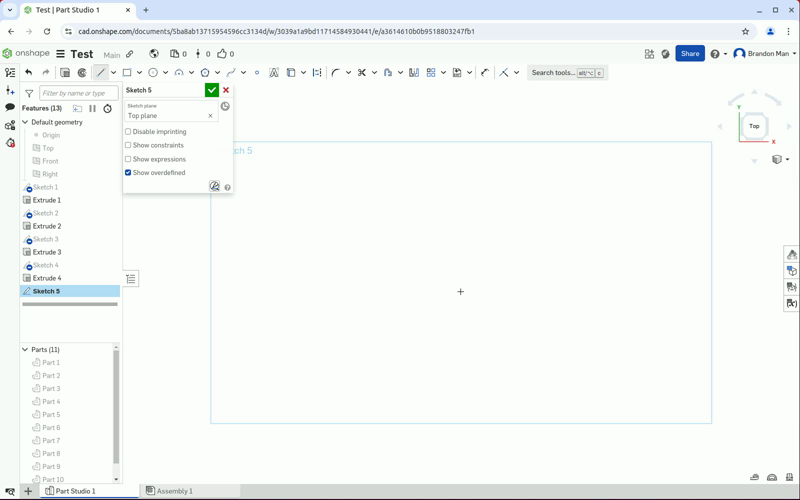
click(460, 291)
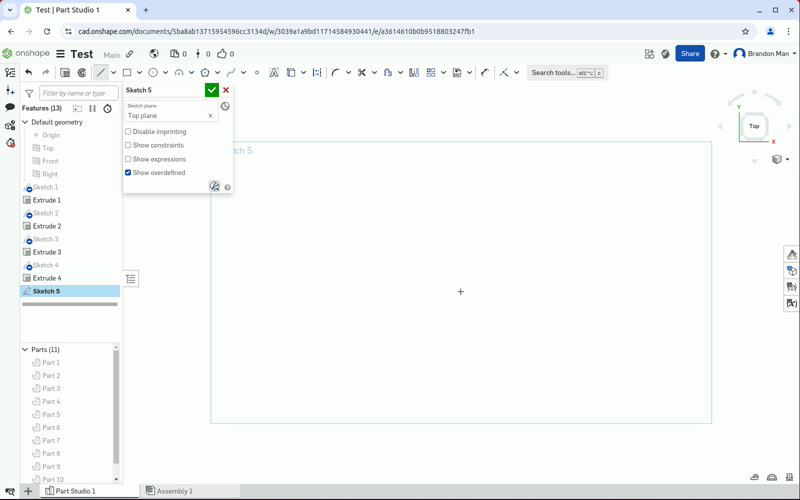
key_up(shift)
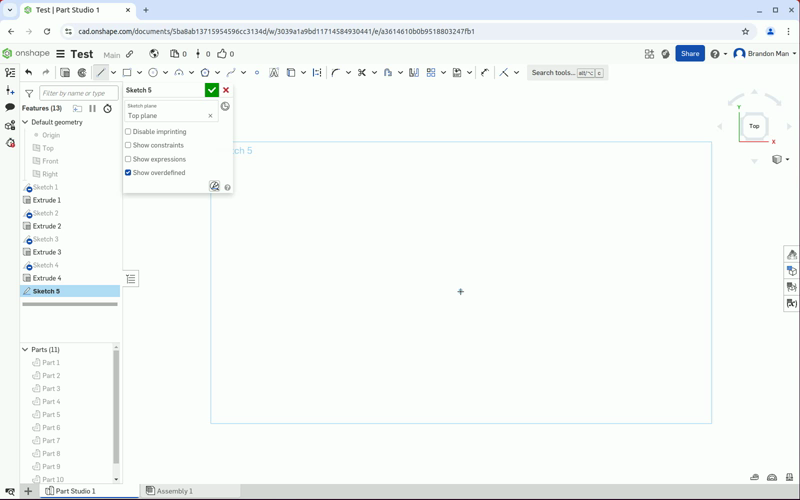
key_down(shift)
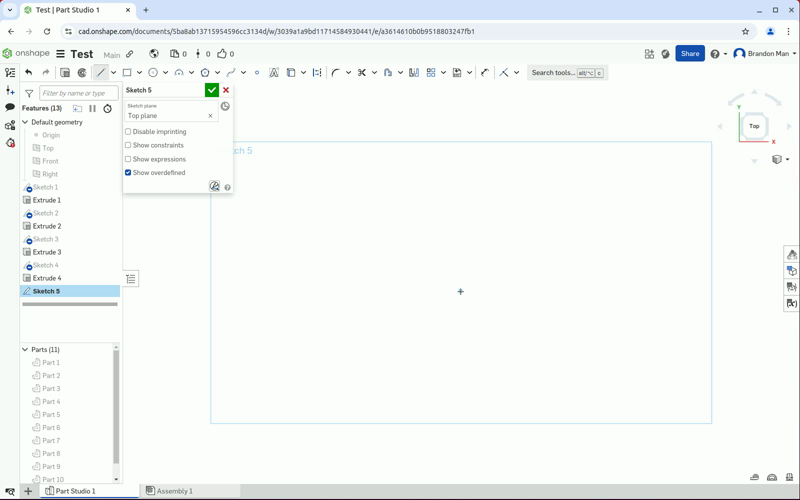
mouse_move(490, 291)
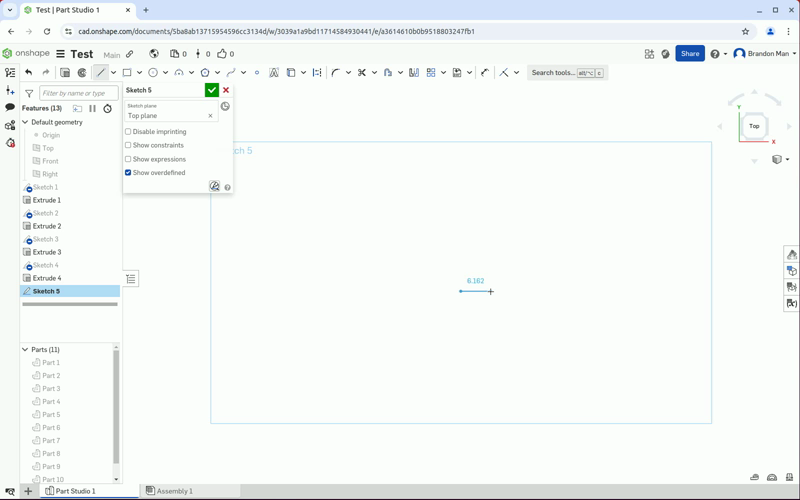
mouse_move(461, 291)
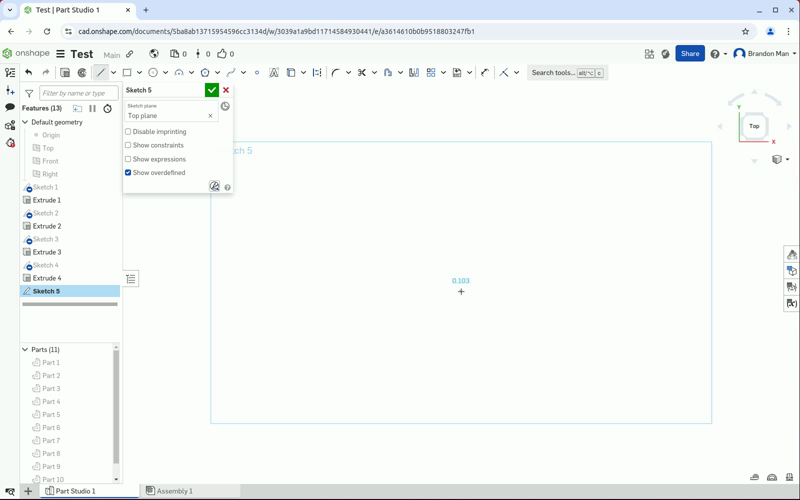
scroll(6)
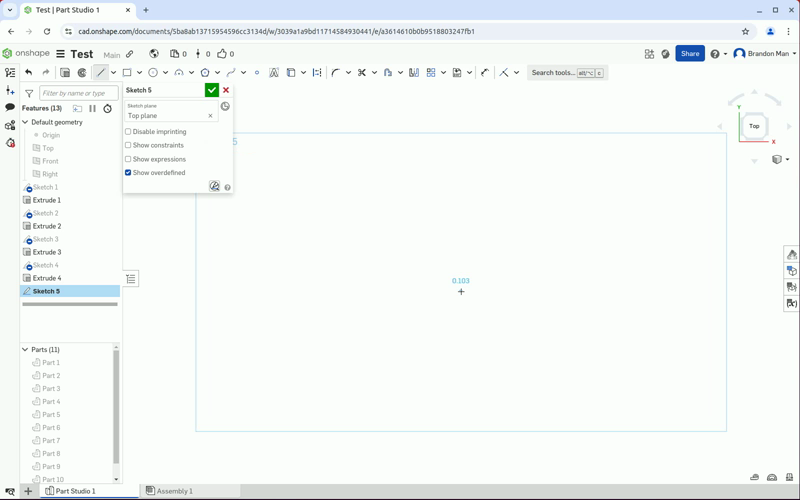
scroll(6)
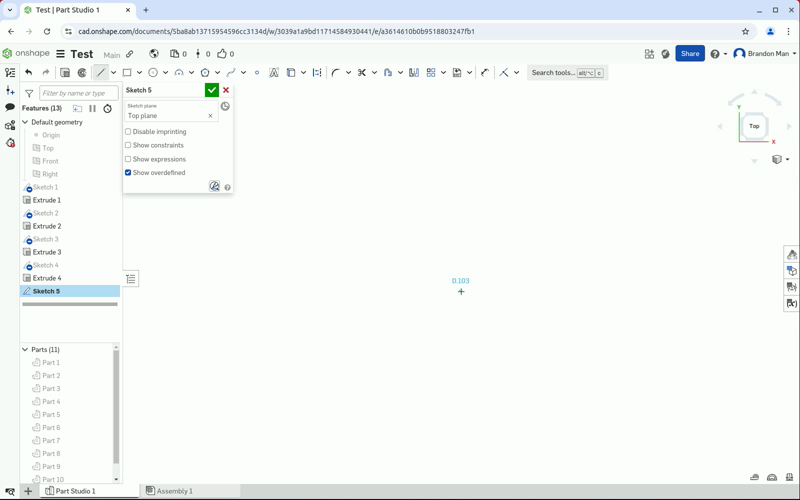
scroll(6)
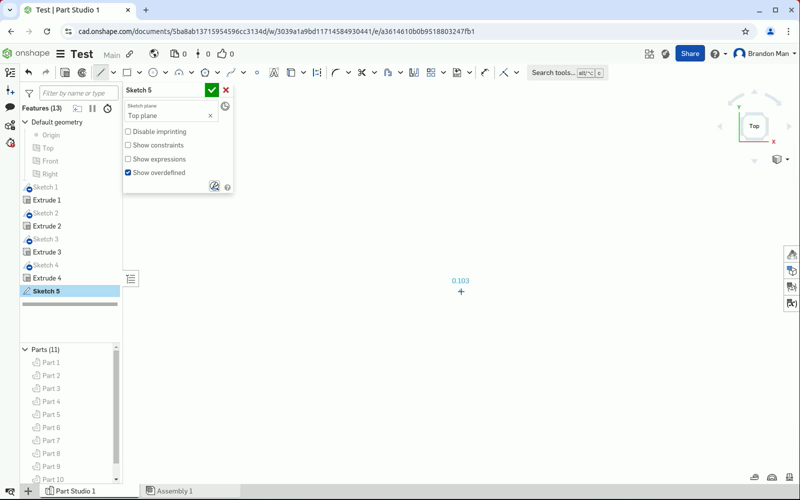
scroll(6)
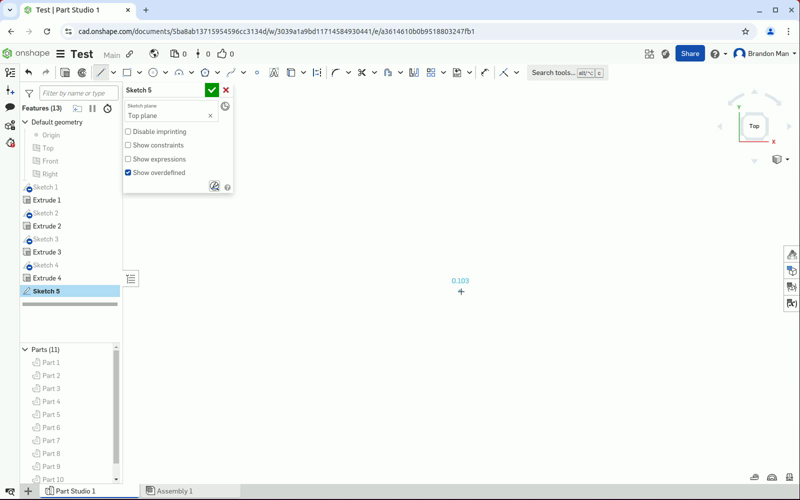
scroll(6)
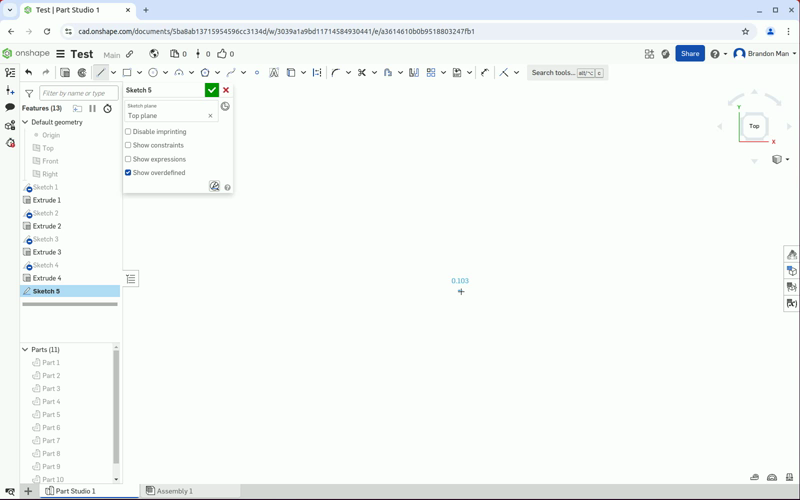
scroll(6)
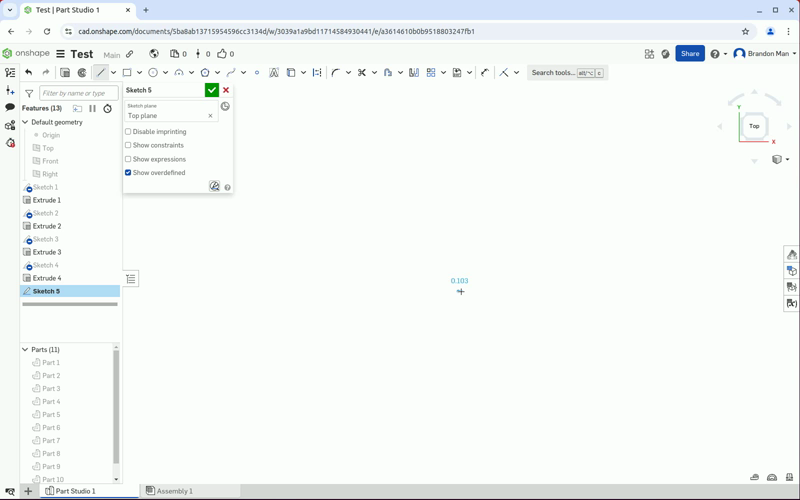
scroll(6)
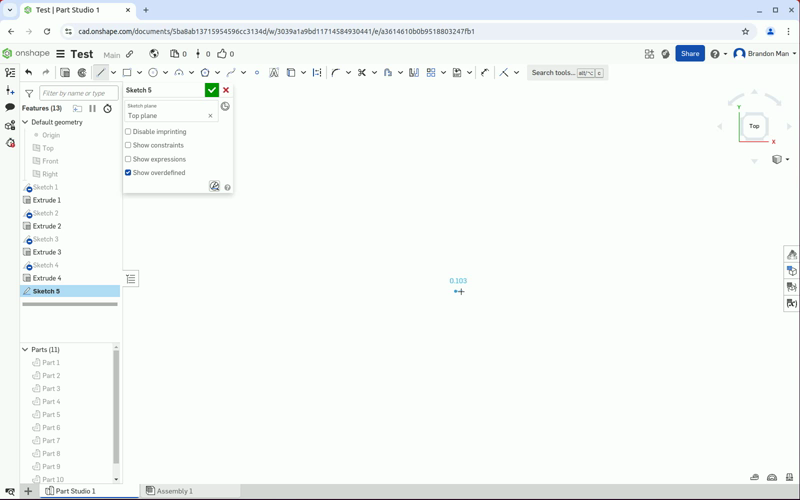
click(461, 291)
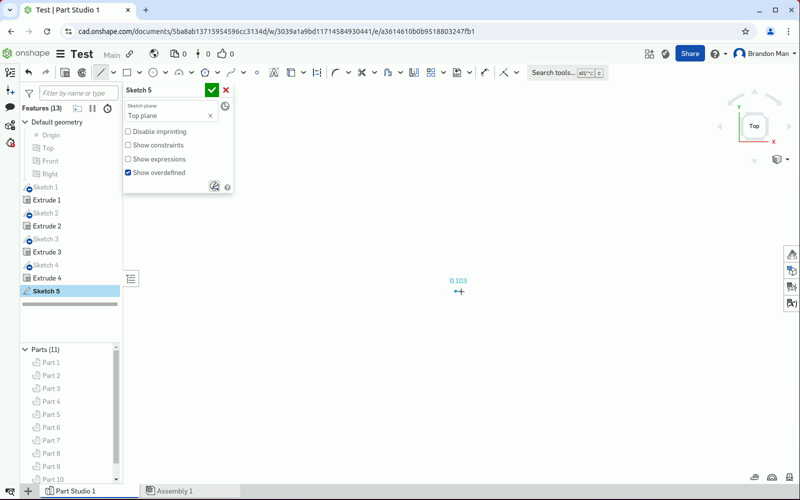
scroll(-6)
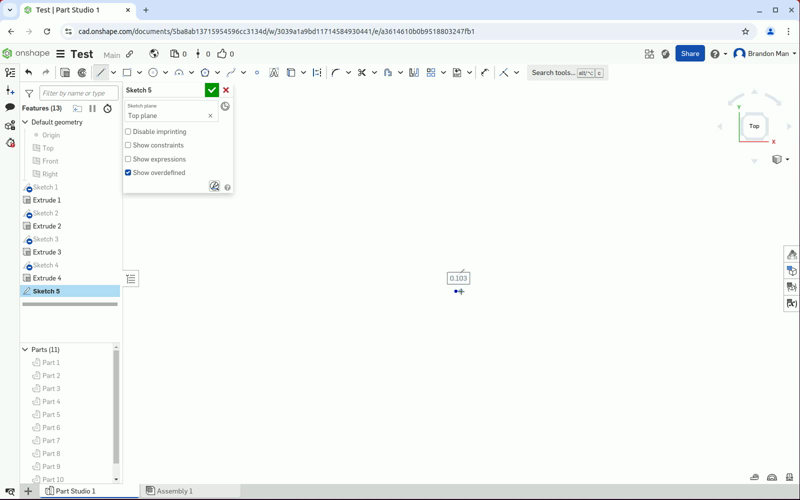
scroll(-6)
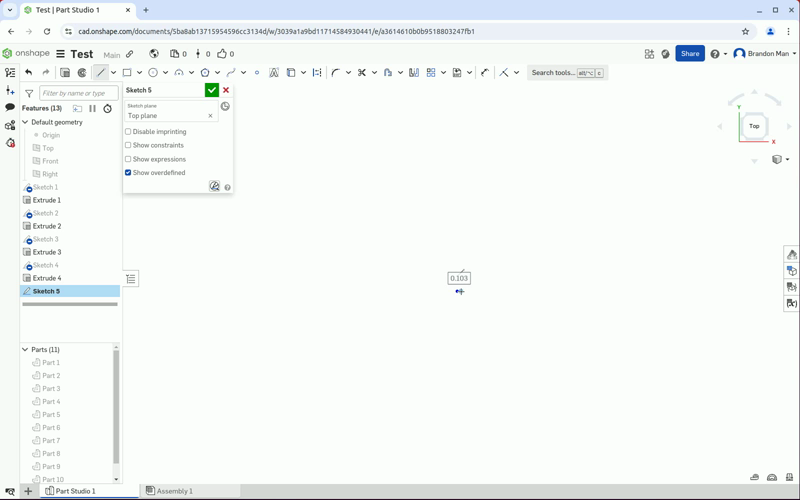
scroll(-6)
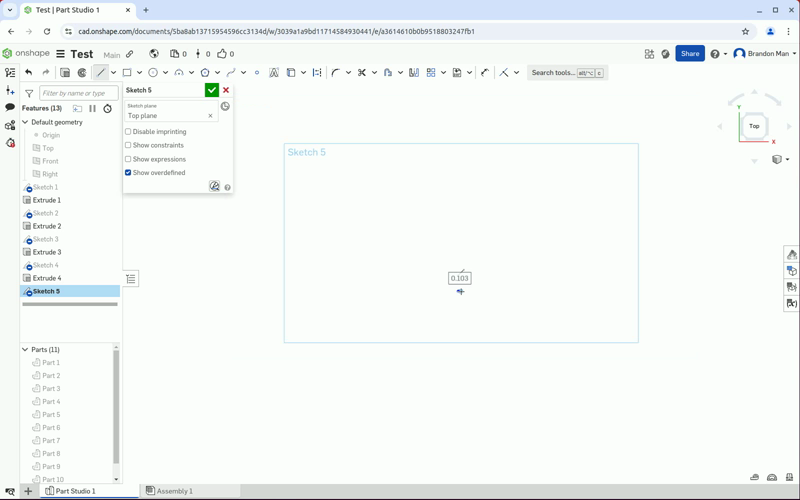
scroll(-6)
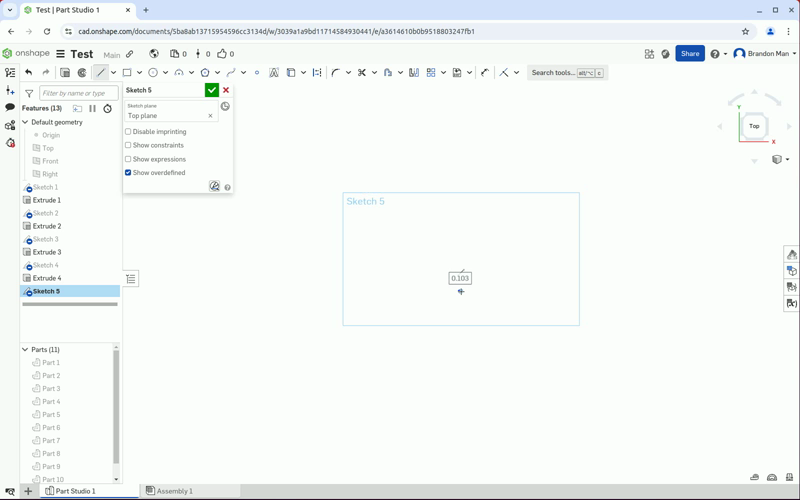
scroll(-6)
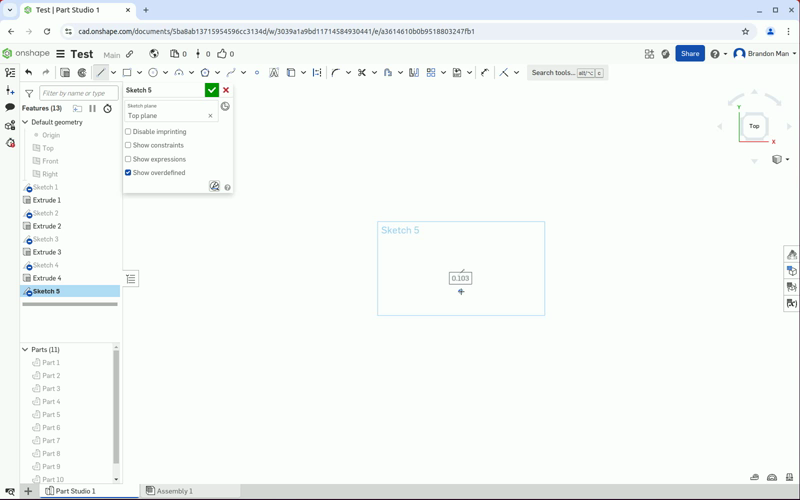
scroll(-6)
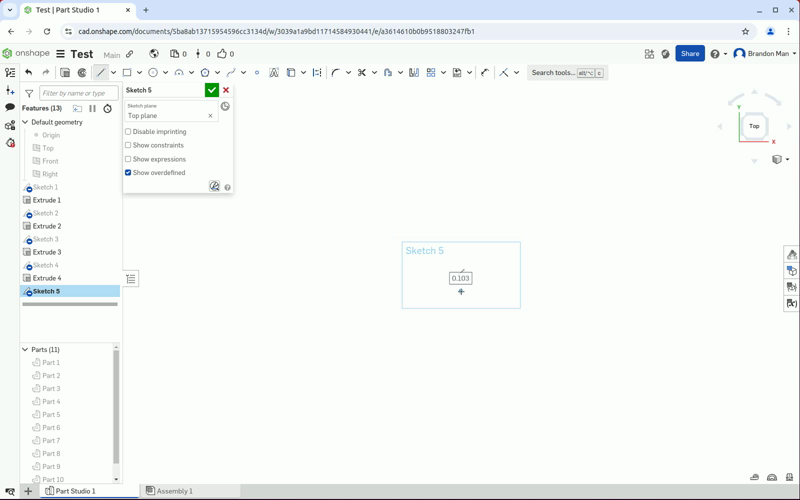
scroll(-6)
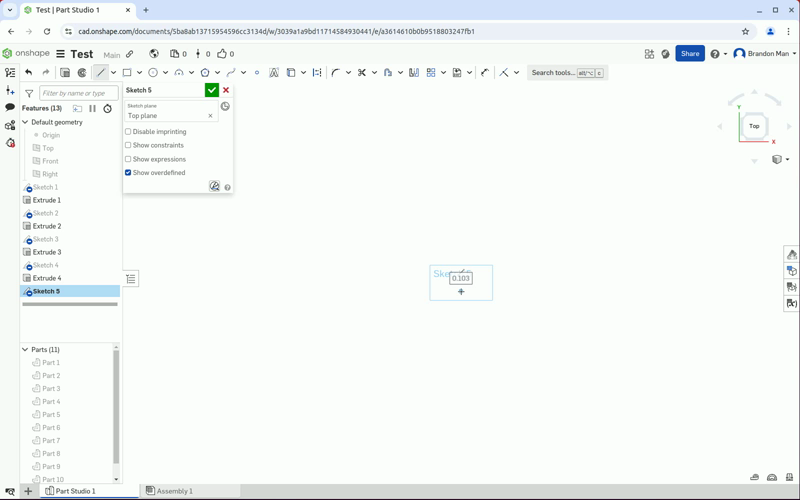
key_up(shift)
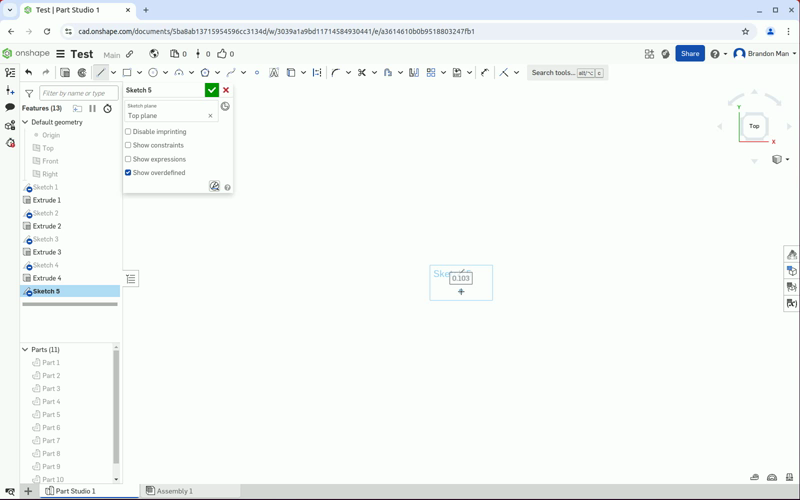
key(esc)
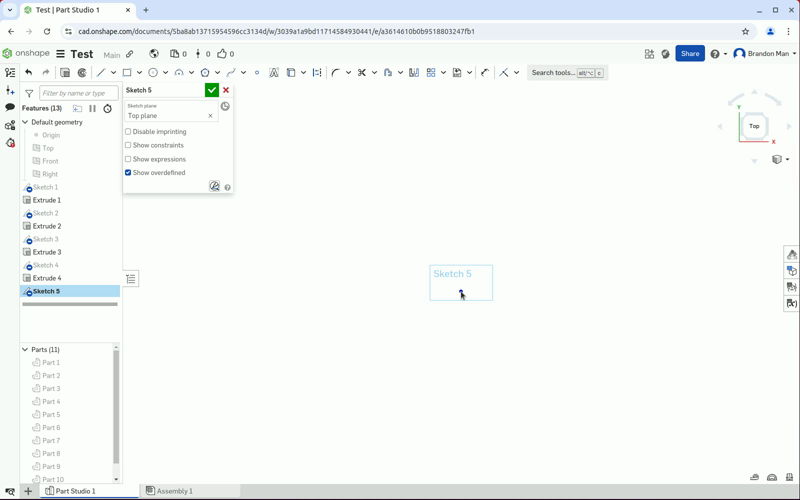
key(a)
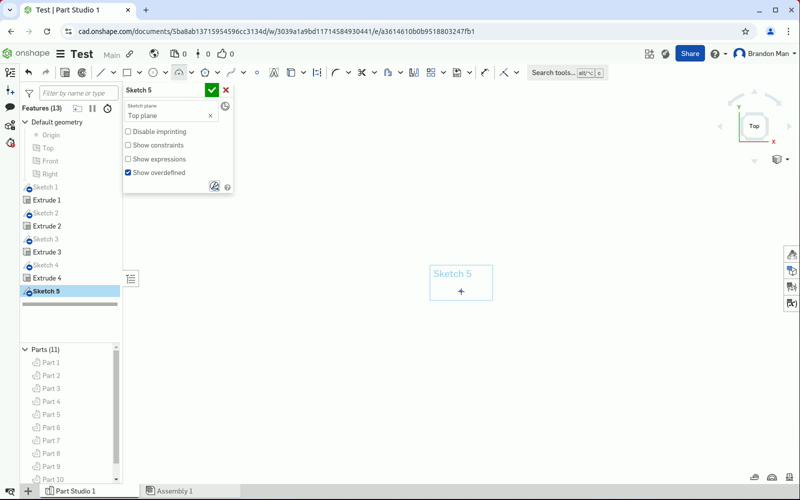
mouse_move(461, 291)
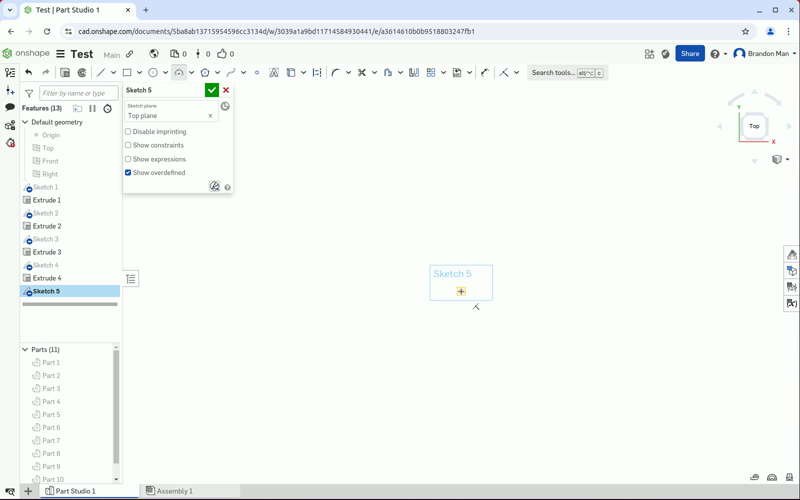
scroll(6)
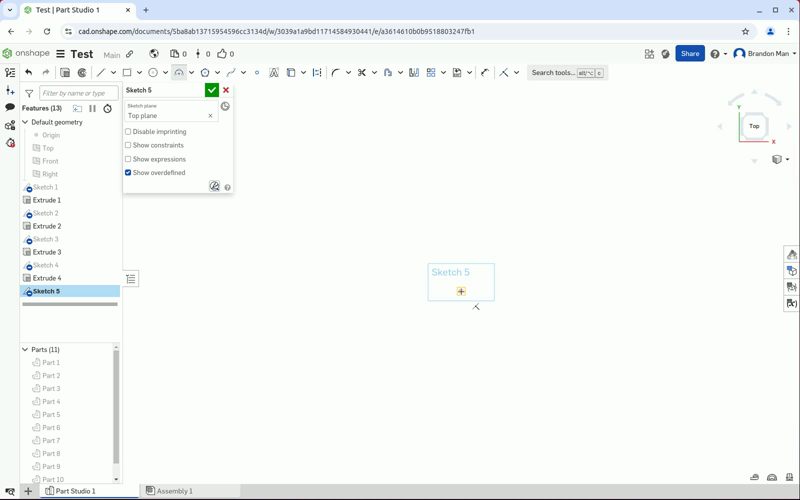
scroll(6)
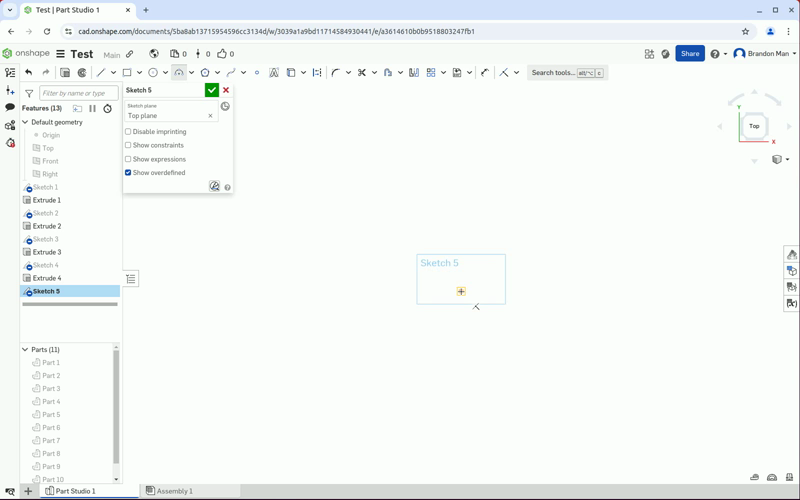
scroll(6)
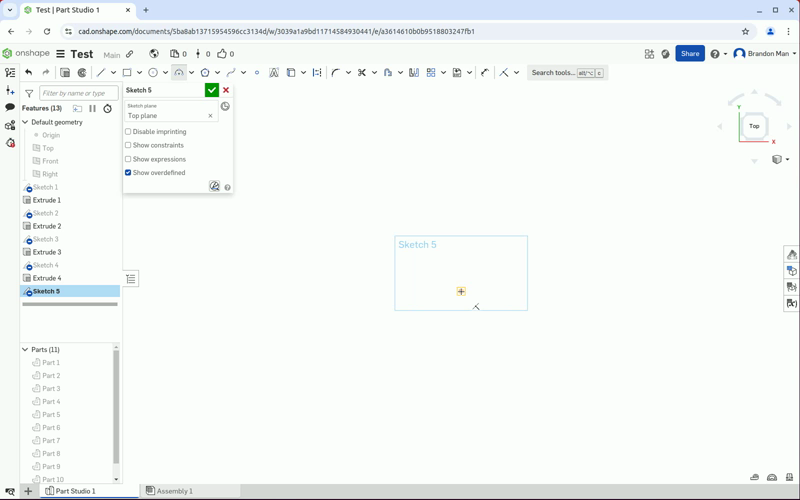
scroll(6)
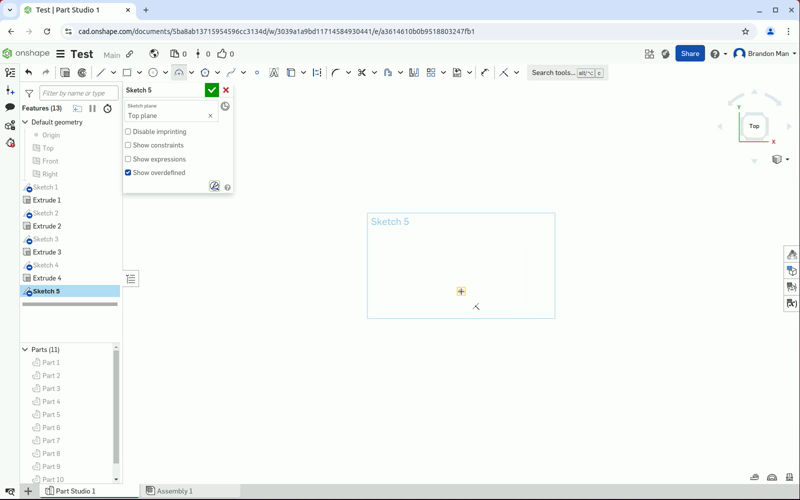
scroll(6)
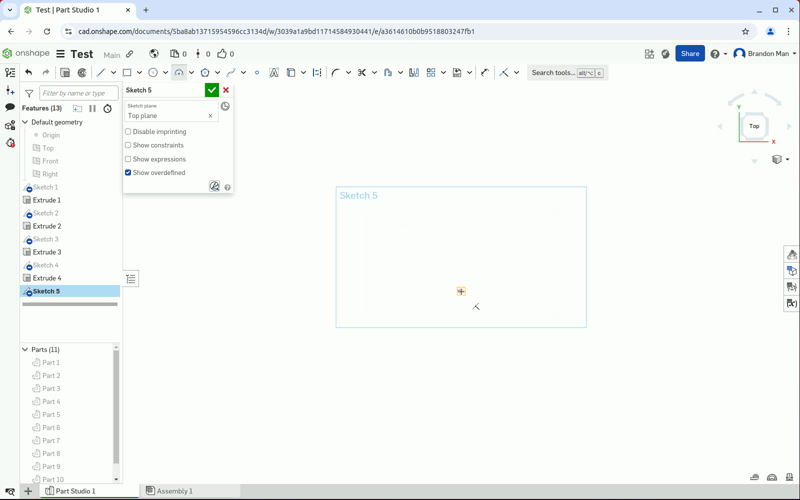
scroll(6)
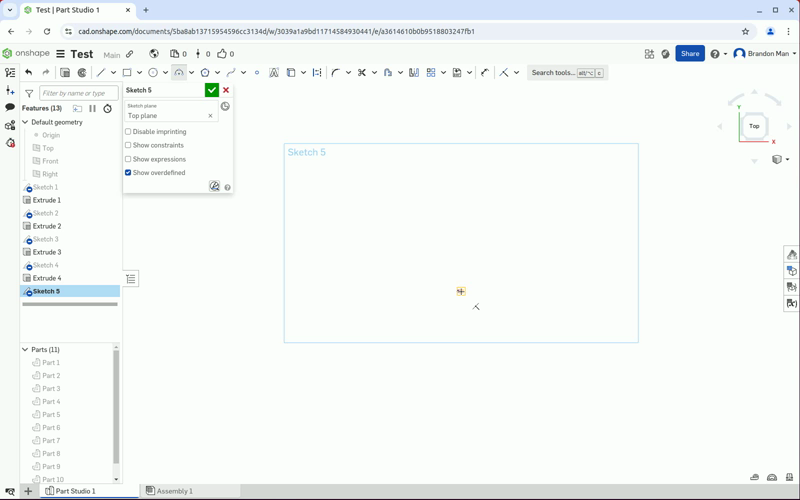
scroll(6)
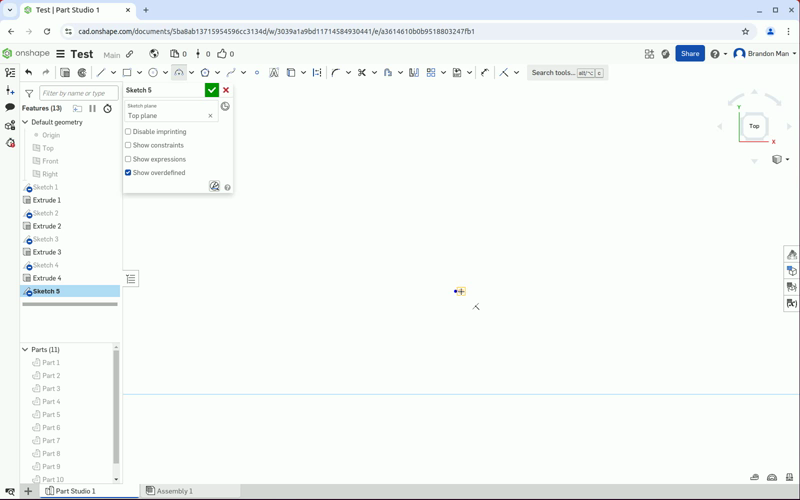
click(461, 291)
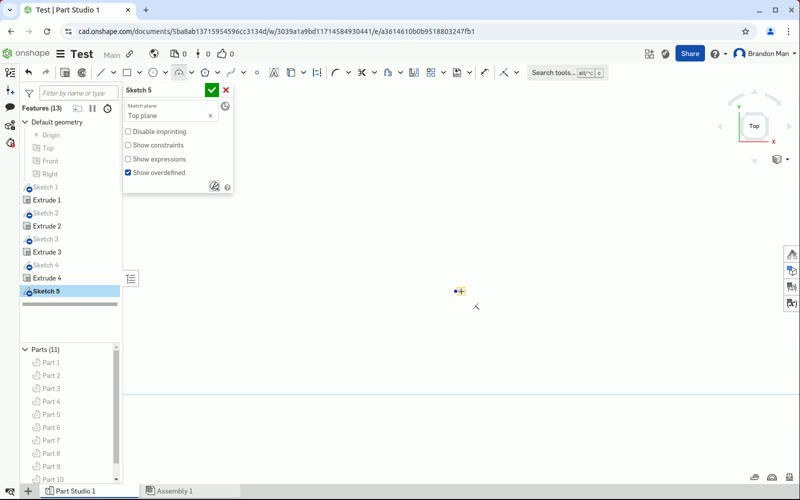
scroll(-6)
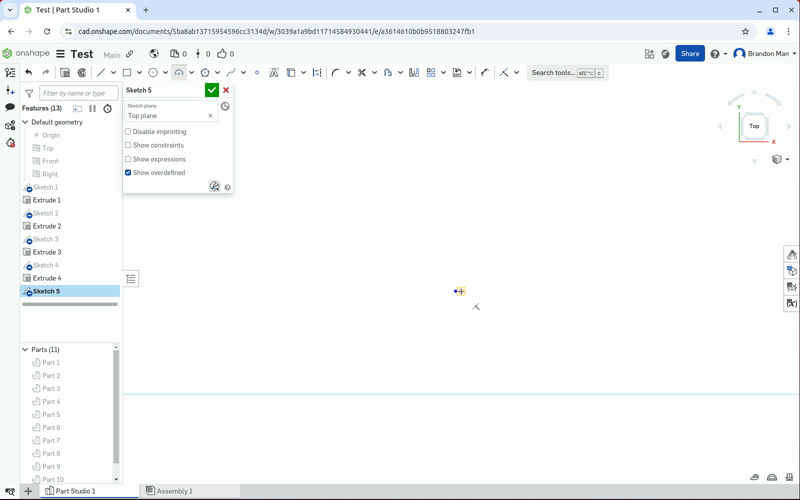
scroll(-6)
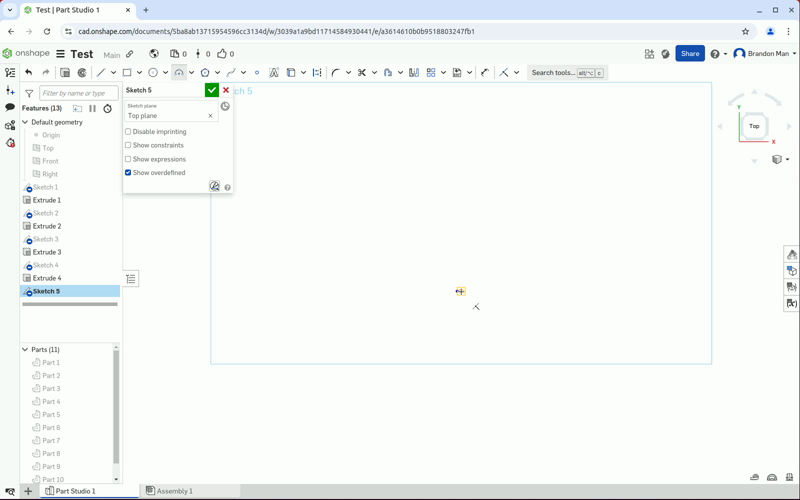
scroll(-6)
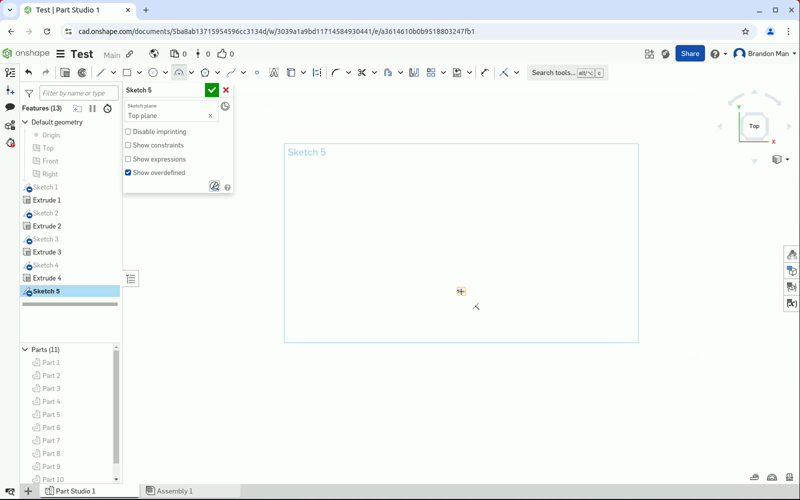
scroll(-6)
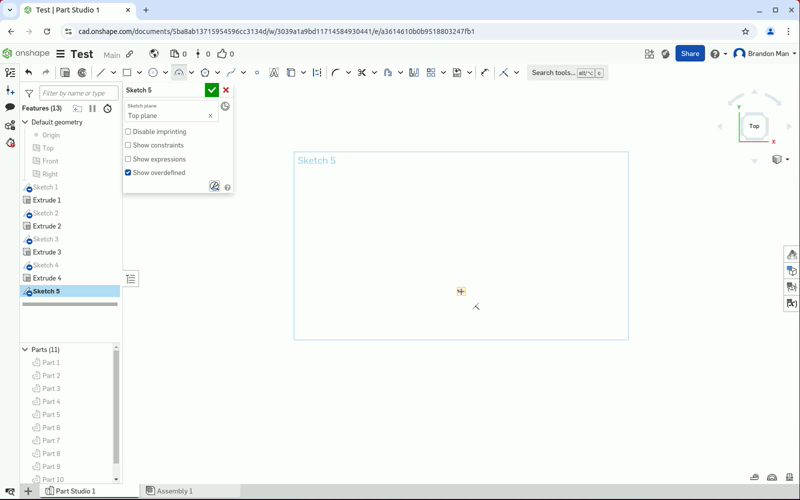
scroll(-6)
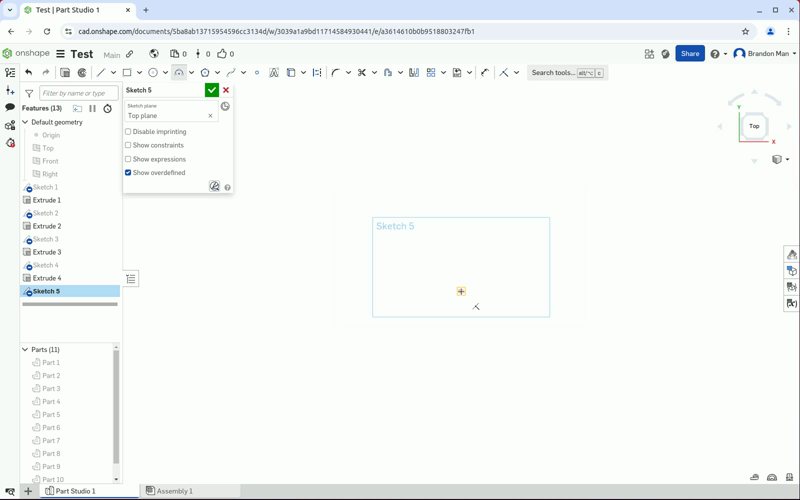
scroll(-6)
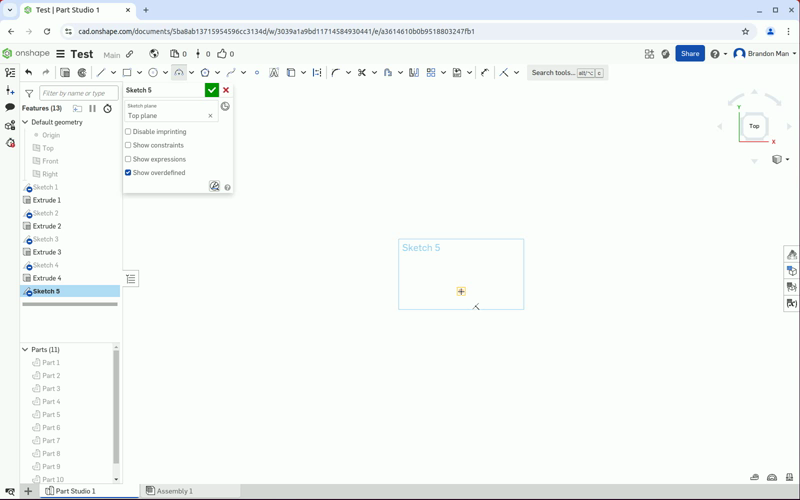
scroll(-6)
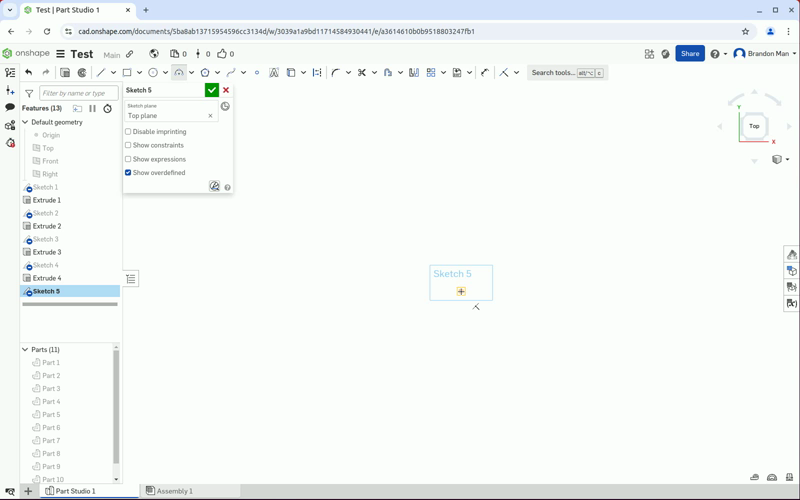
mouse_move(460, 291)
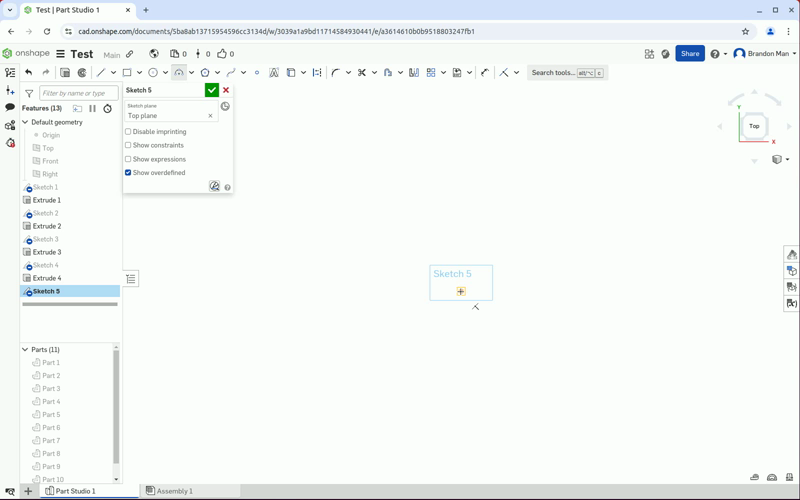
scroll(6)
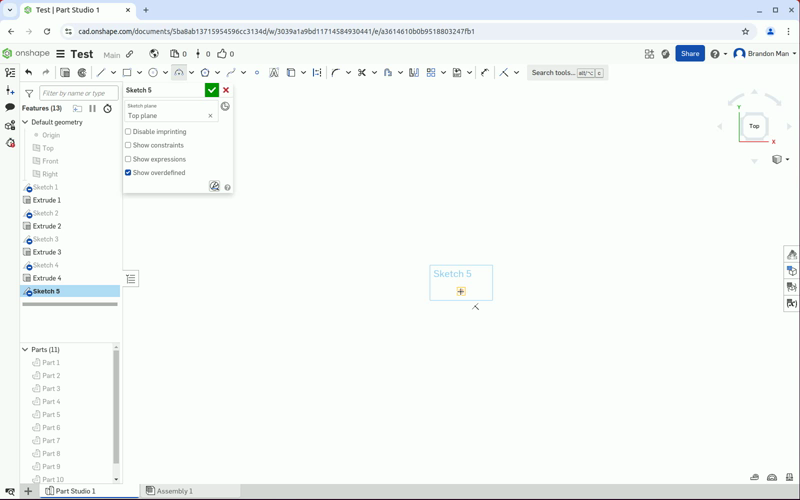
scroll(6)
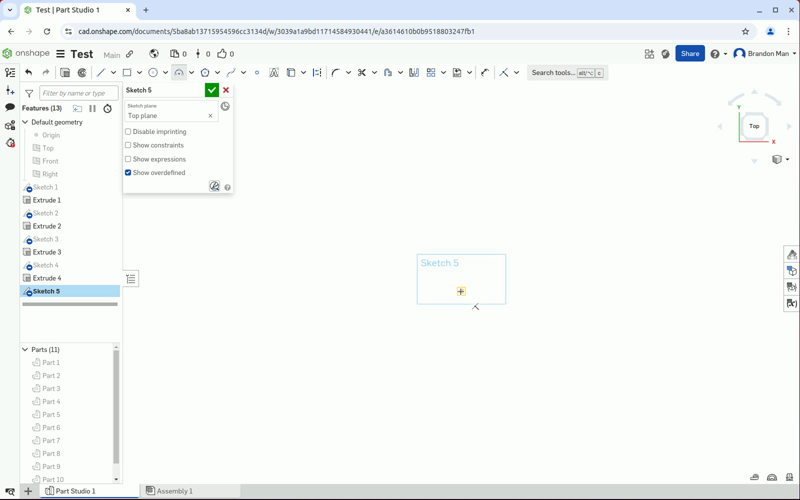
scroll(6)
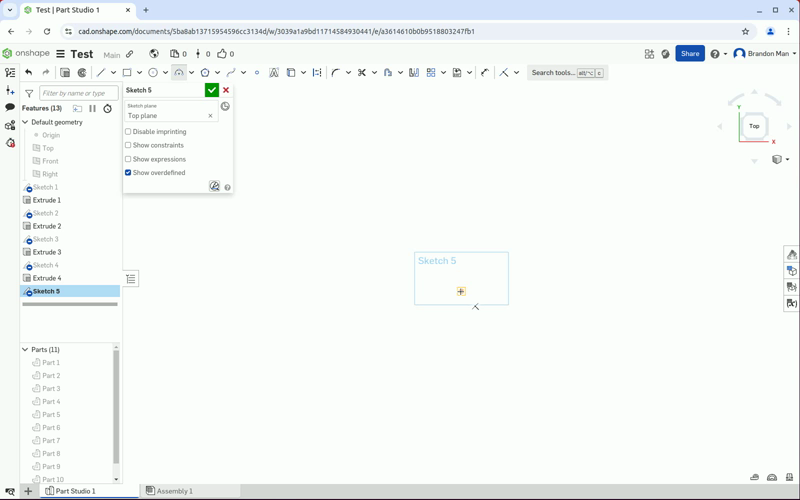
scroll(6)
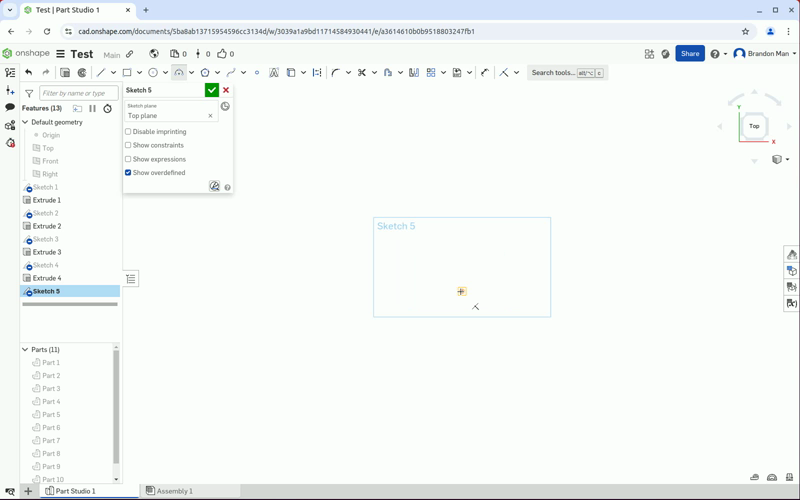
scroll(6)
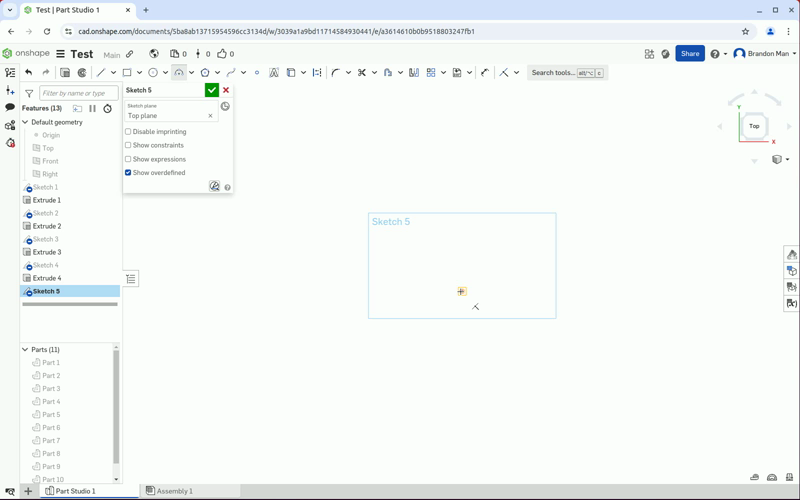
scroll(6)
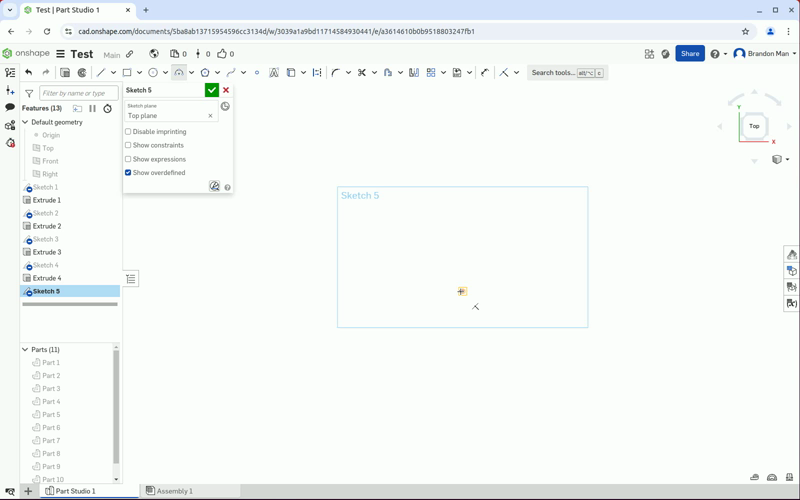
scroll(6)
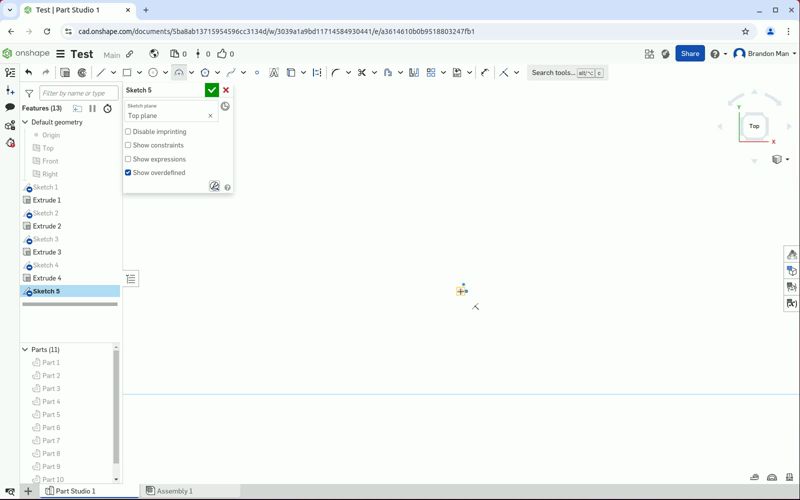
click(460, 291)
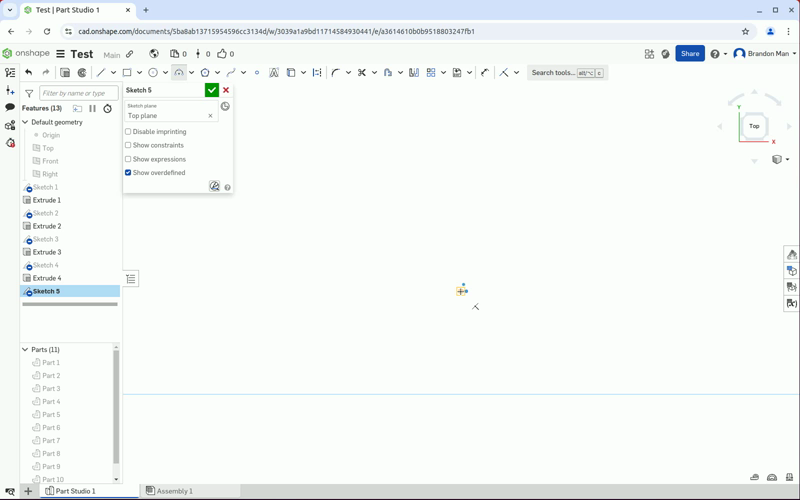
scroll(-6)
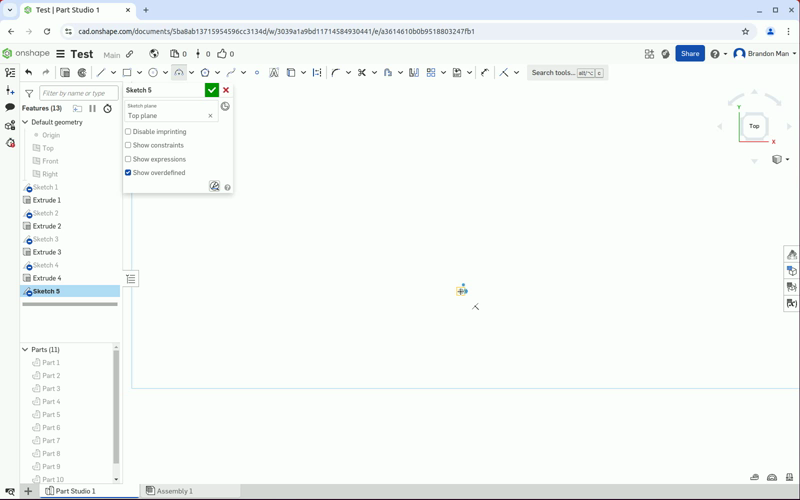
scroll(-6)
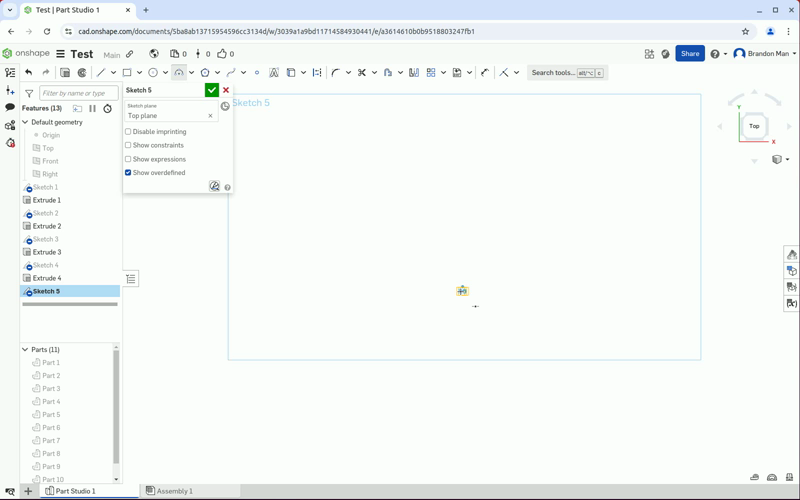
scroll(-6)
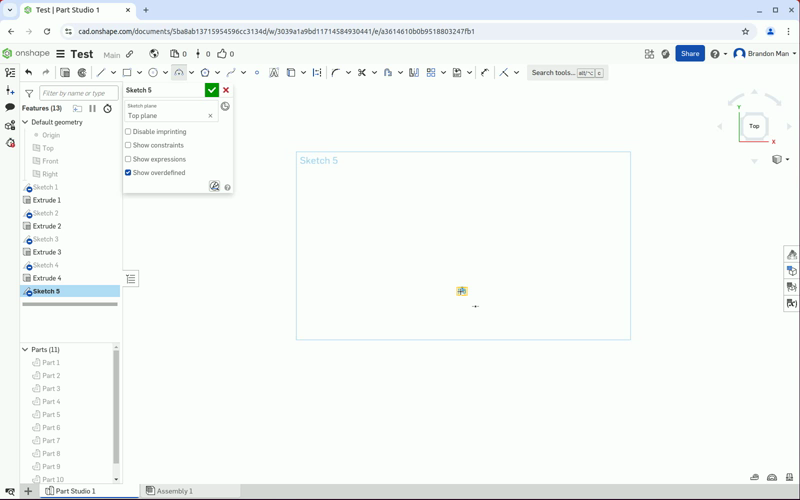
scroll(-6)
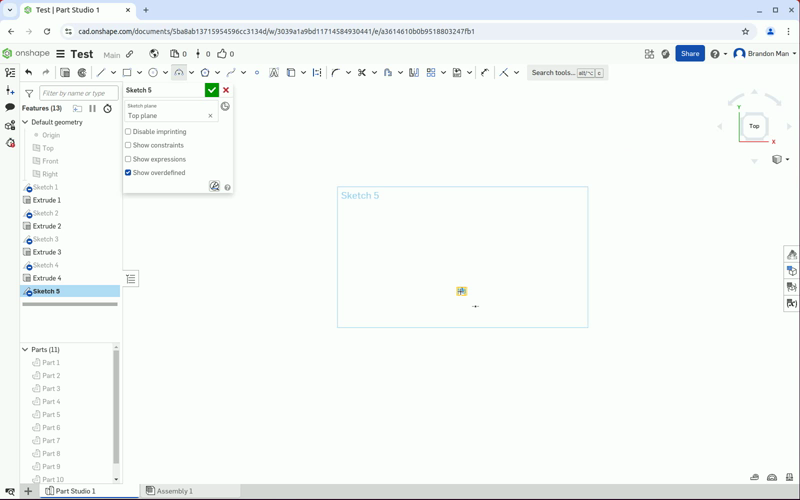
scroll(-6)
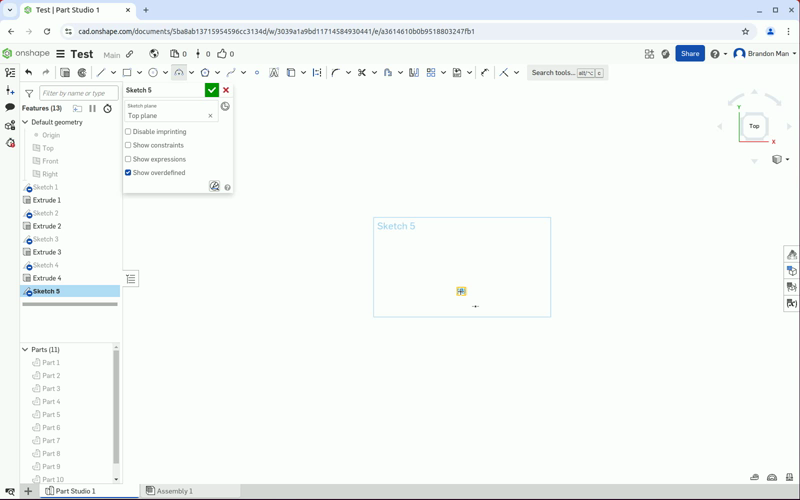
scroll(-6)
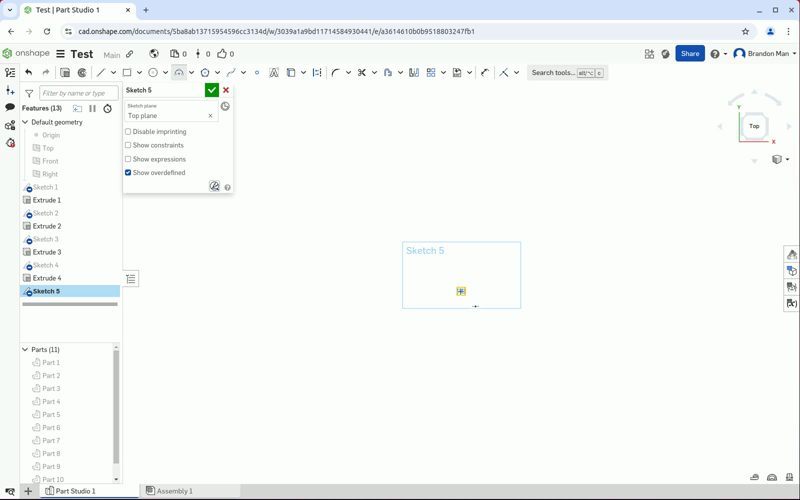
scroll(-6)
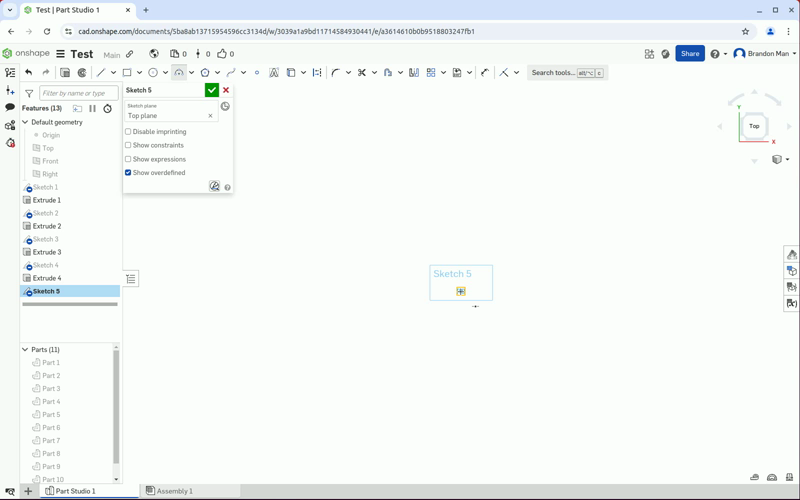
key_down(shift)
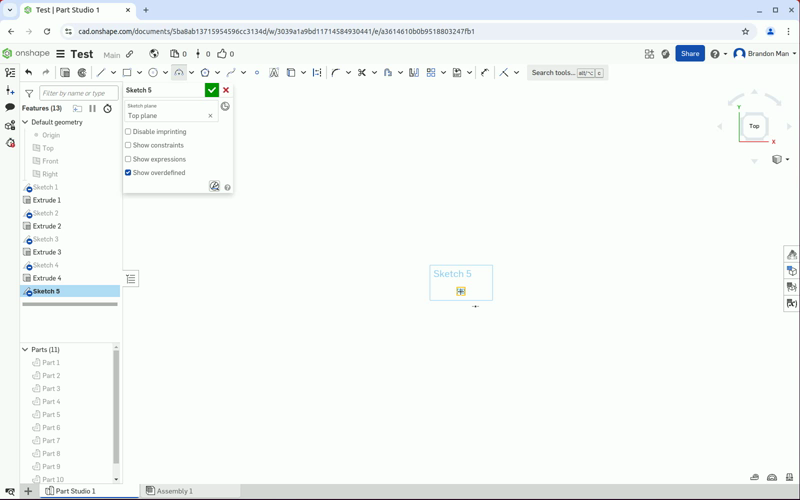
mouse_move(461, 275)
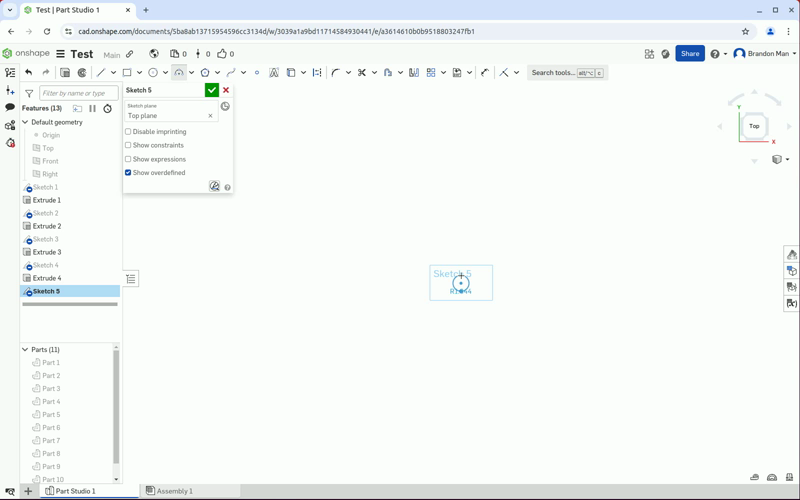
scroll(6)
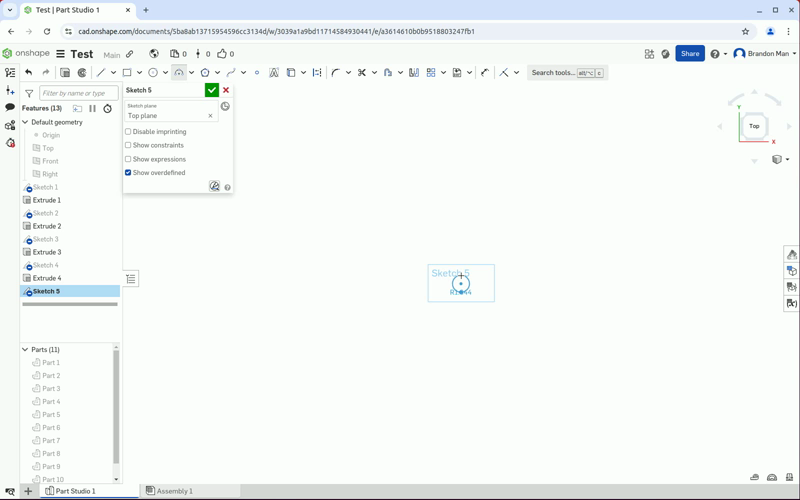
scroll(6)
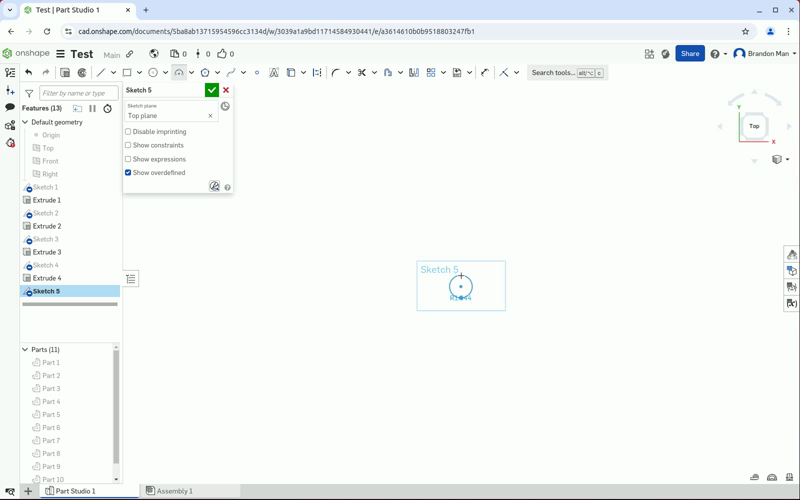
scroll(6)
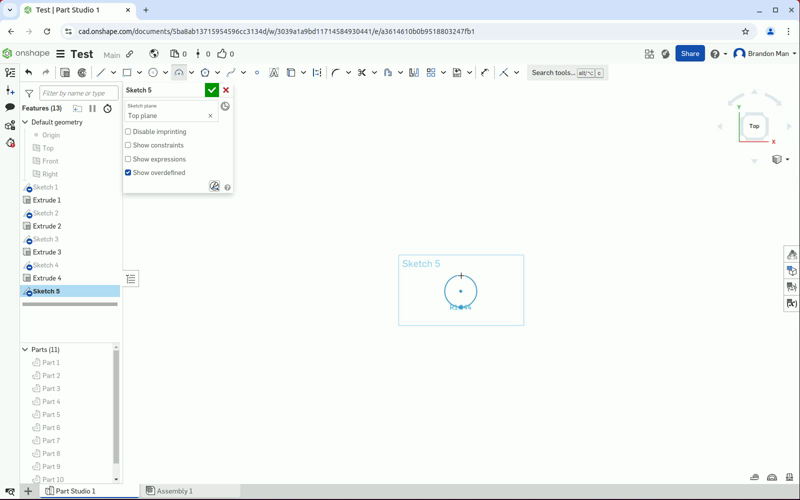
scroll(6)
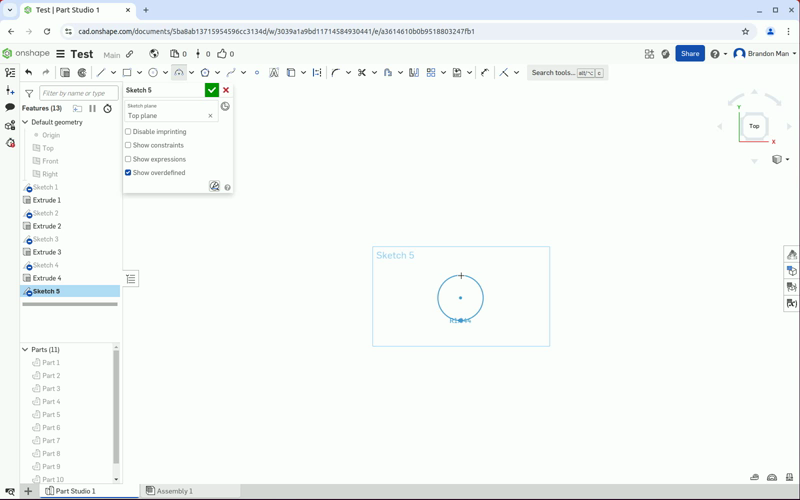
scroll(6)
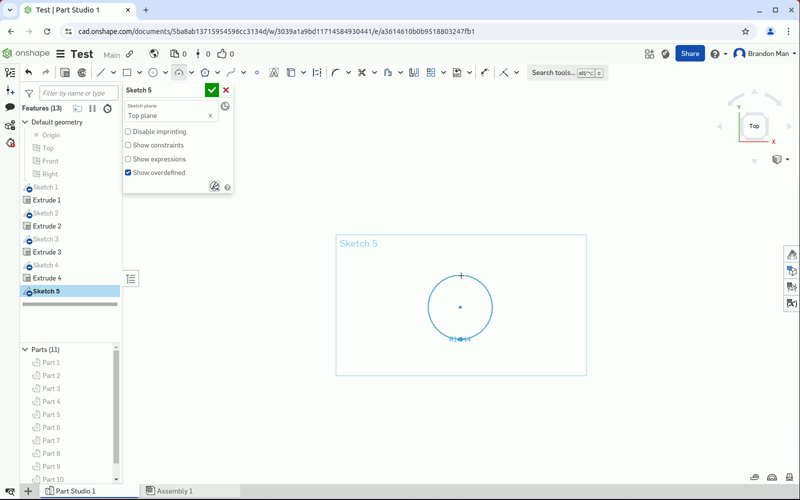
scroll(6)
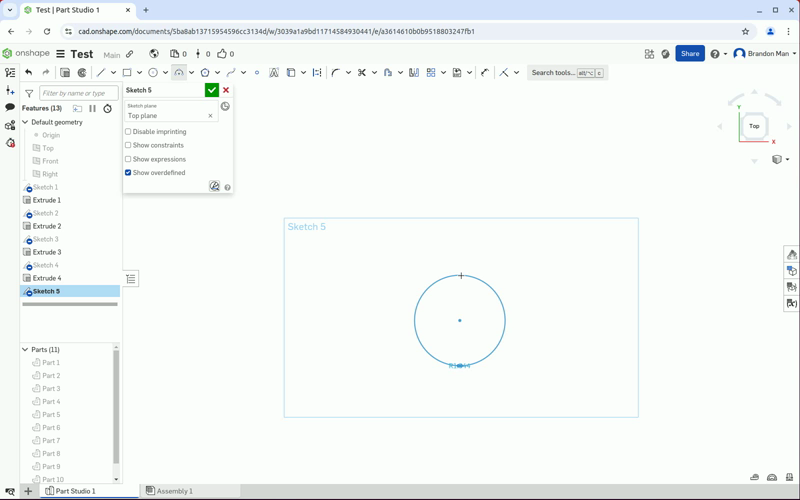
scroll(6)
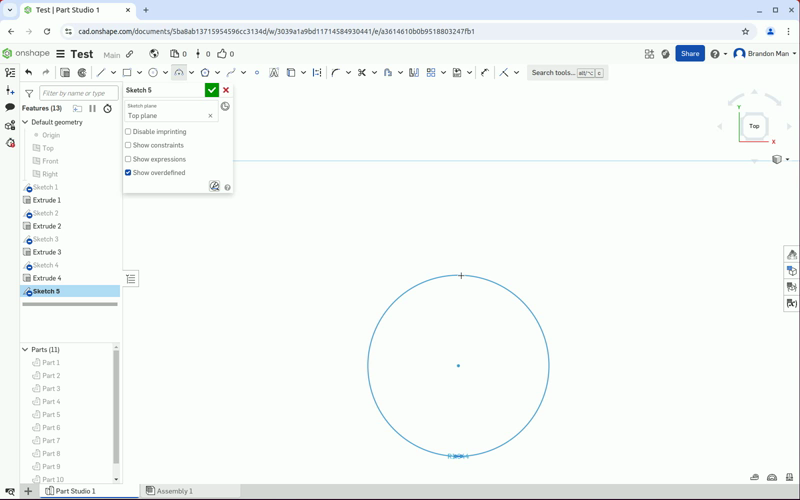
click(461, 275)
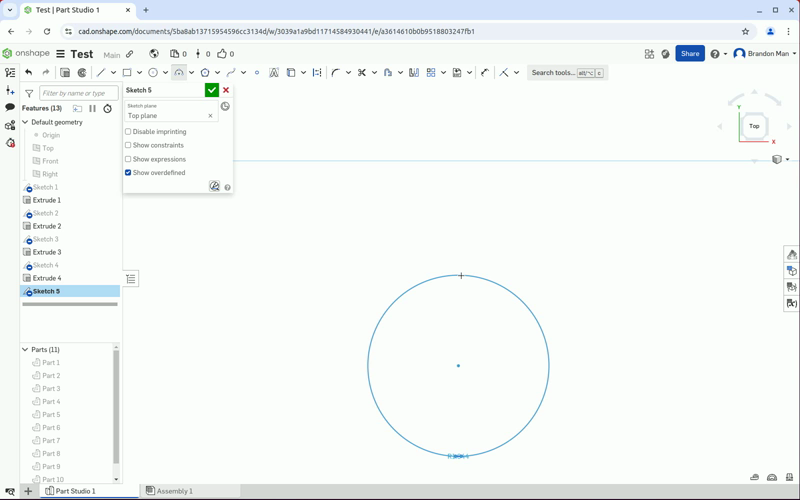
scroll(-6)
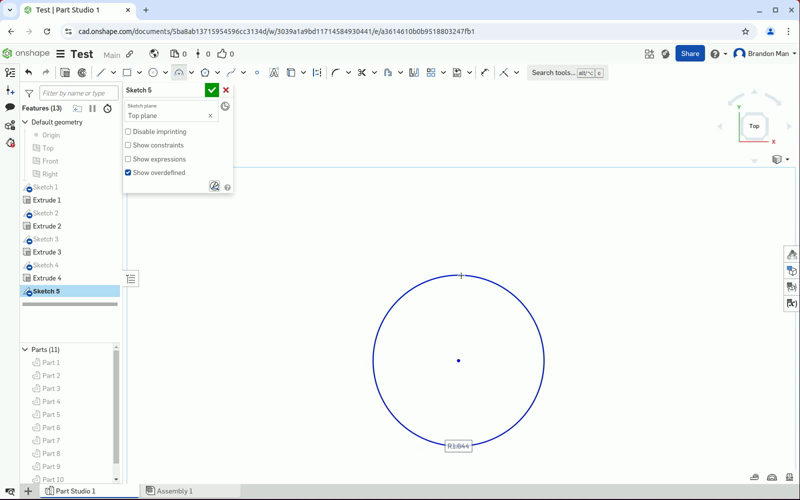
scroll(-6)
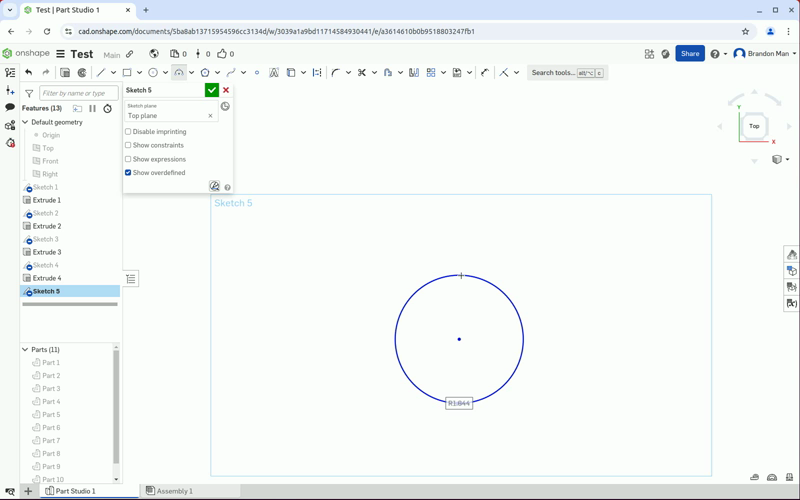
scroll(-6)
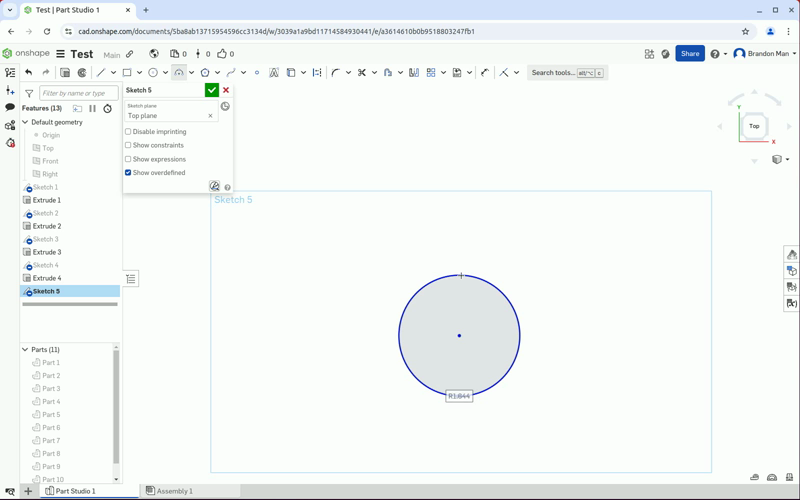
scroll(-6)
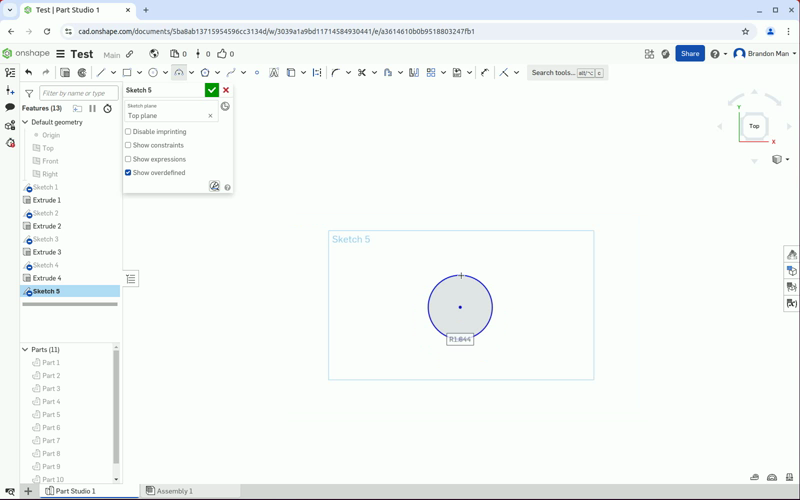
scroll(-6)
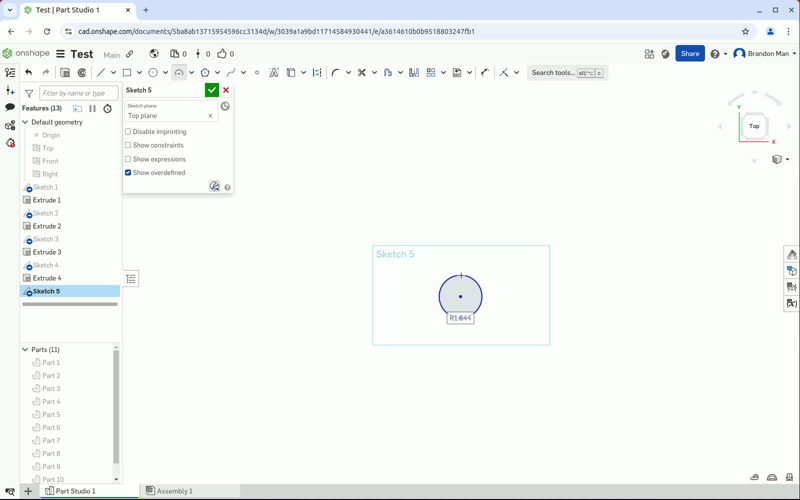
scroll(-6)
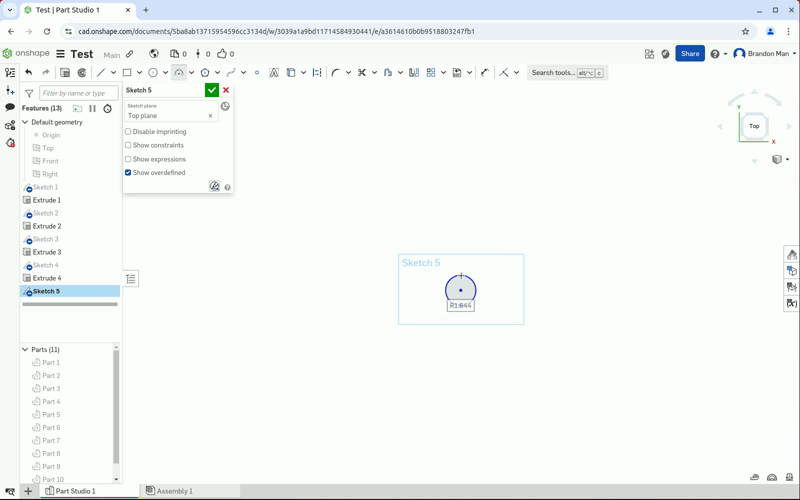
scroll(-6)
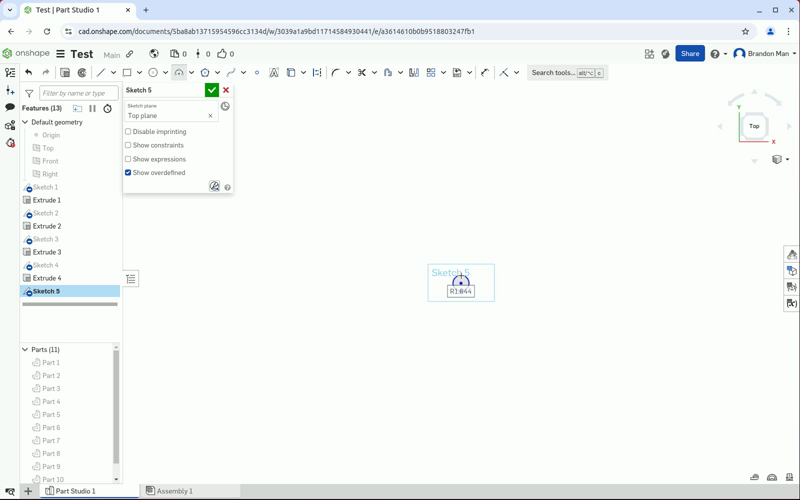
key_up(shift)
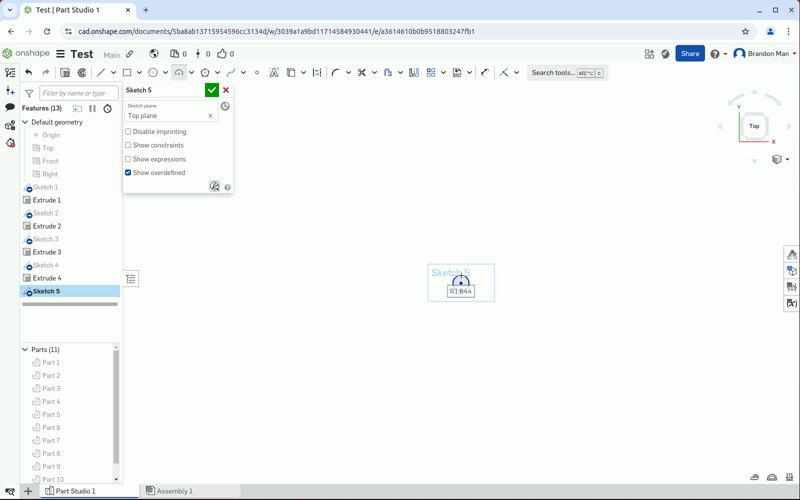
key(esc)
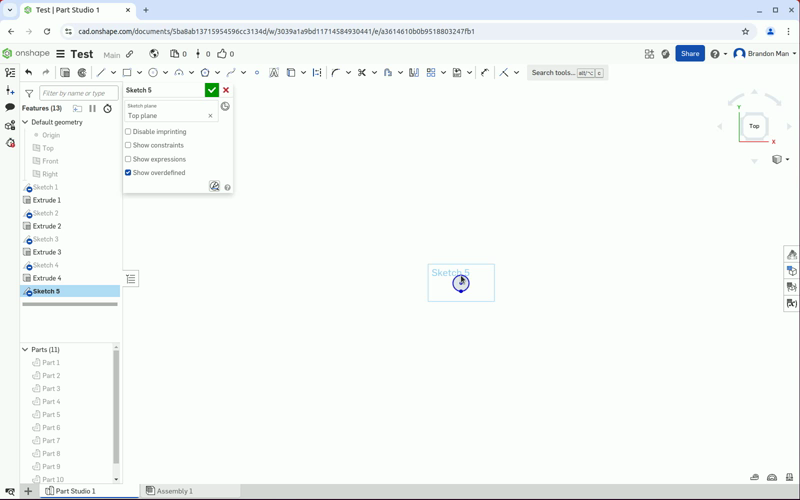
key(c)
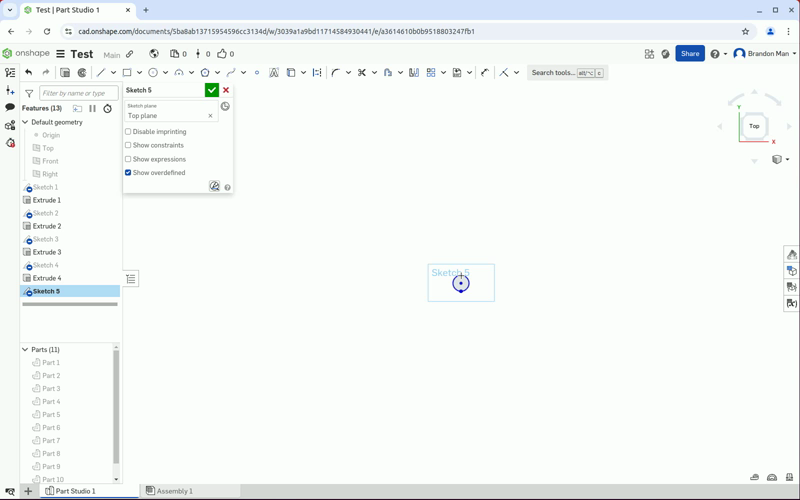
key_down(shift)
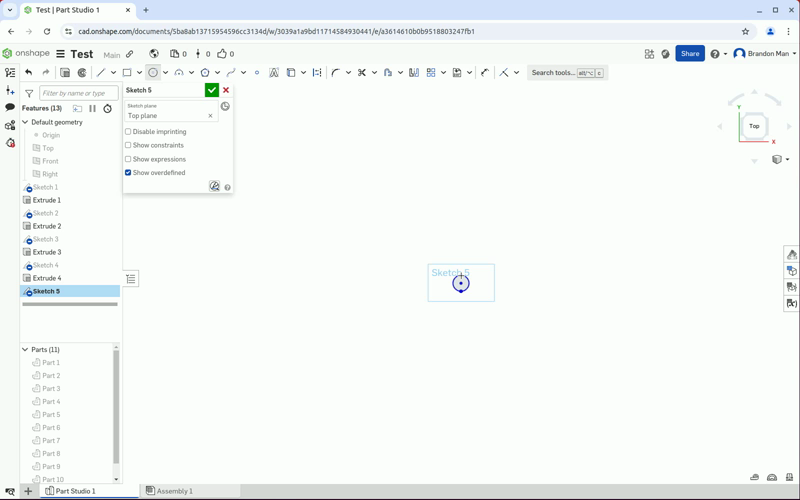
mouse_move(460, 281)
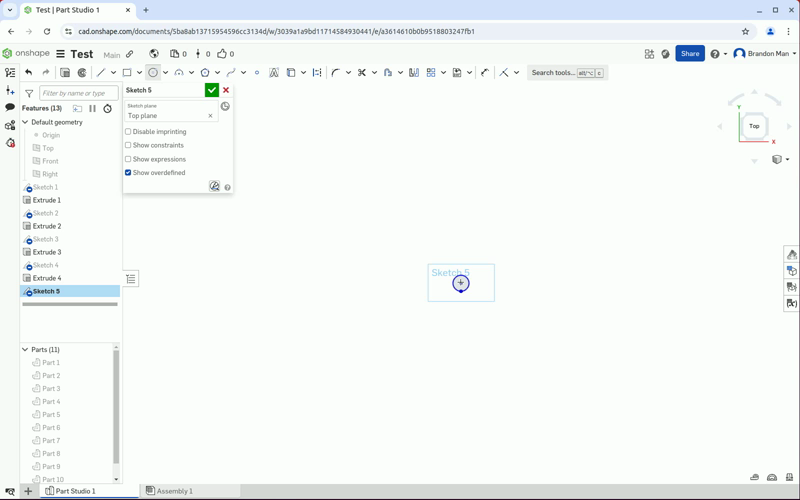
scroll(6)
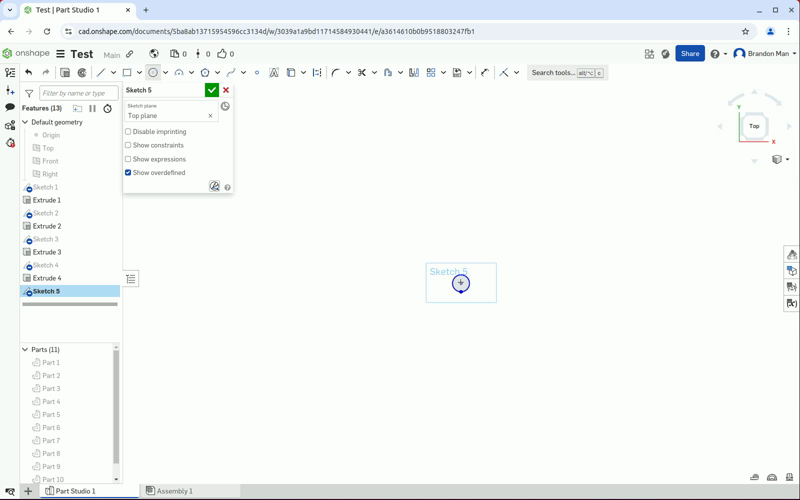
scroll(6)
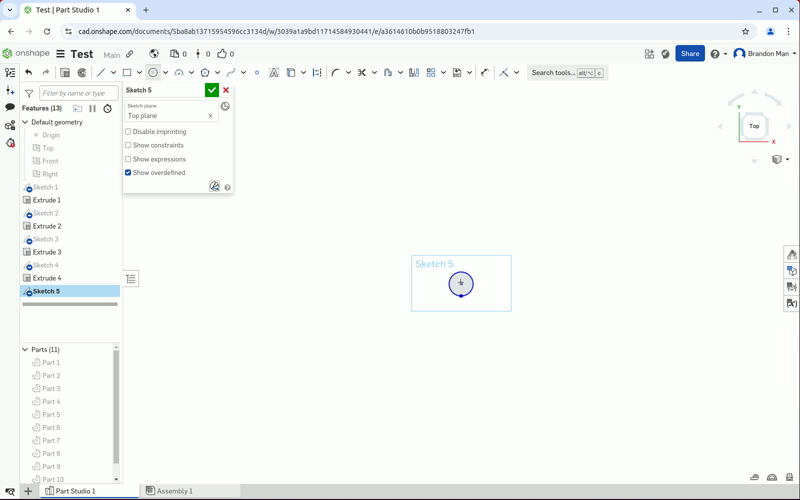
scroll(6)
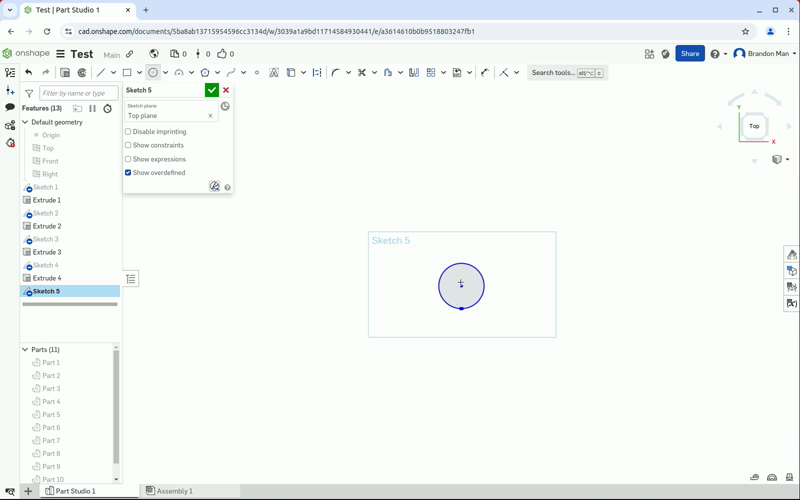
scroll(6)
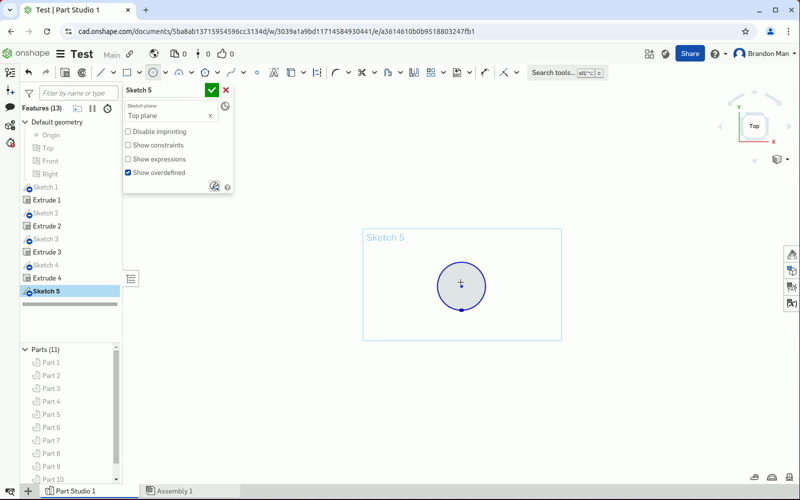
scroll(6)
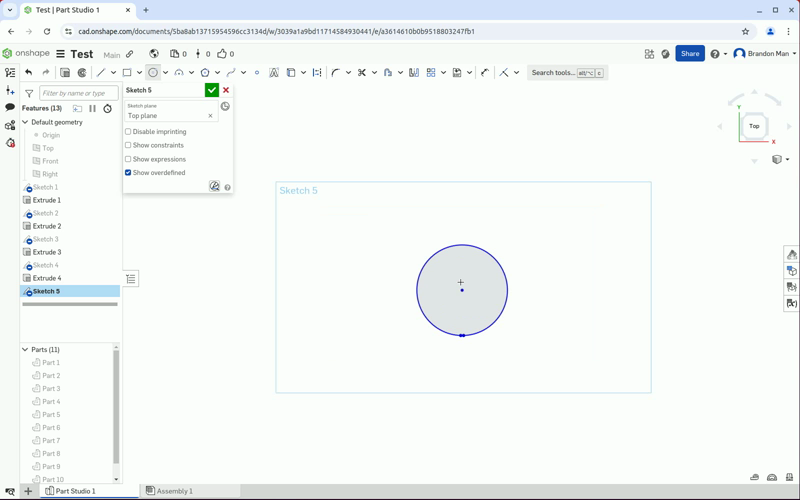
scroll(6)
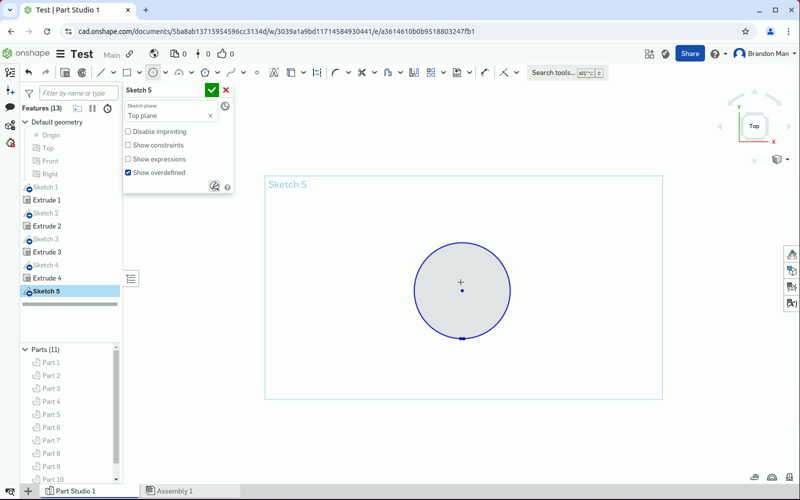
scroll(6)
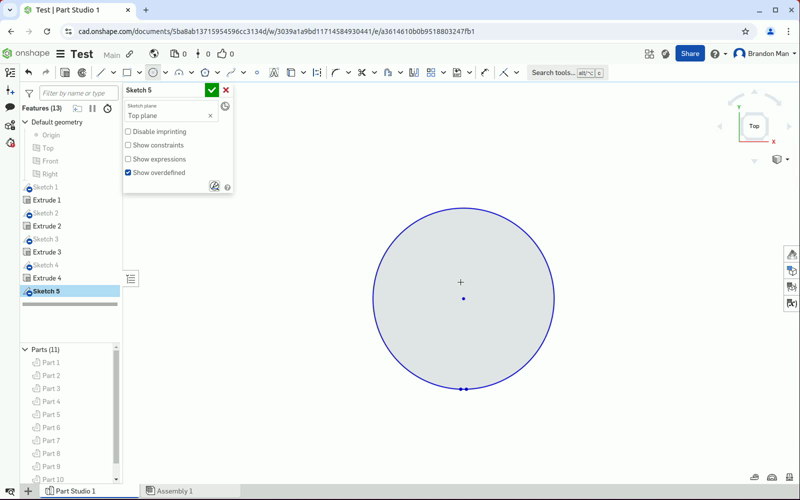
click(460, 281)
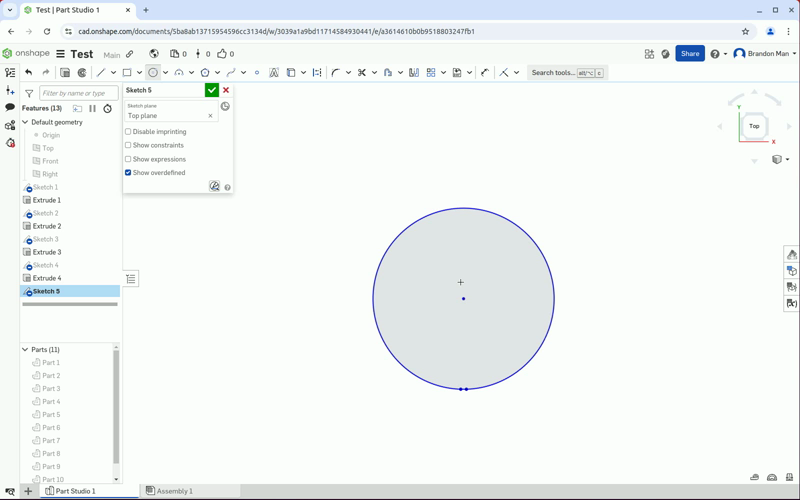
scroll(-6)
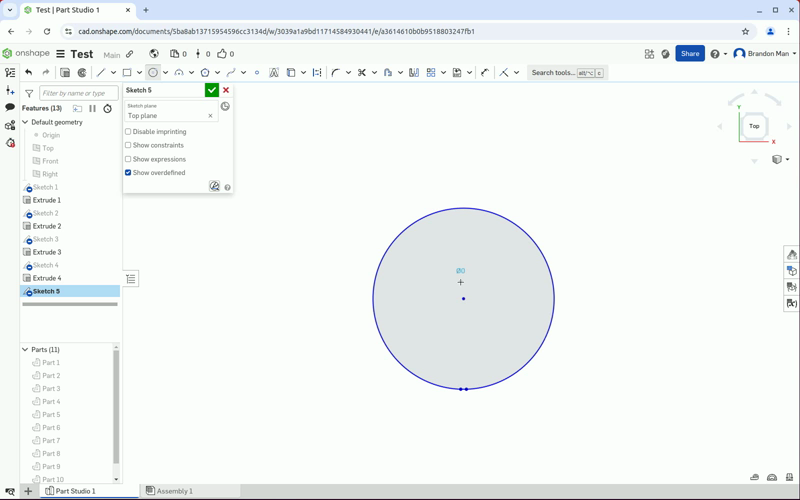
scroll(-6)
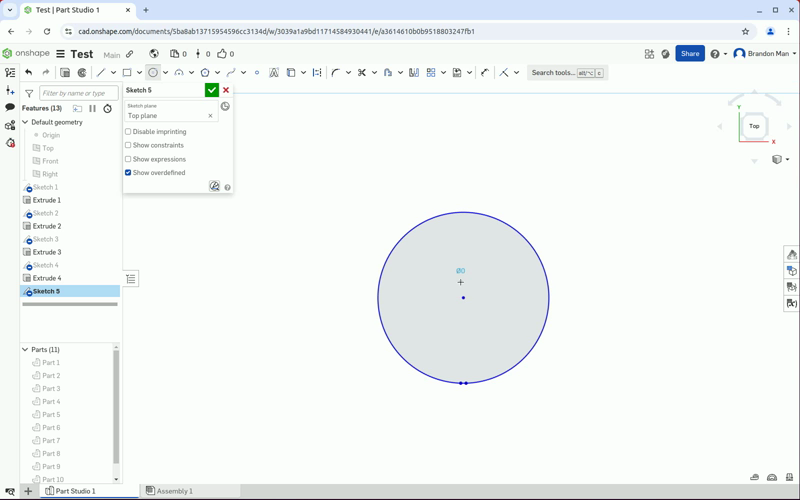
scroll(-6)
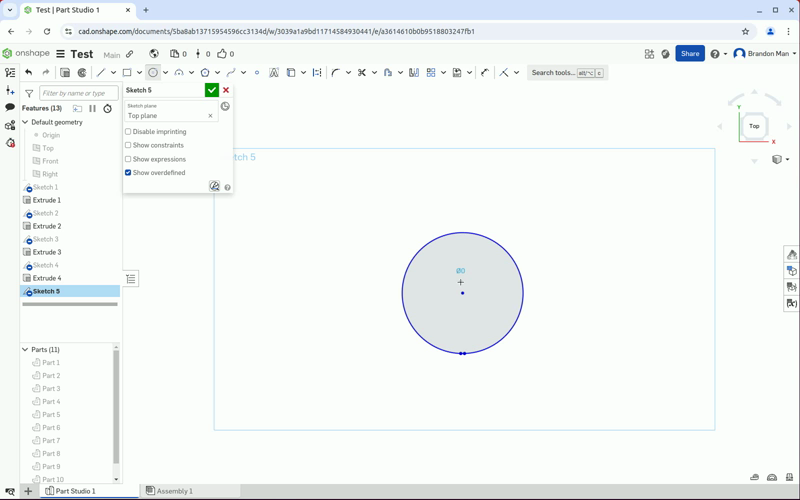
scroll(-6)
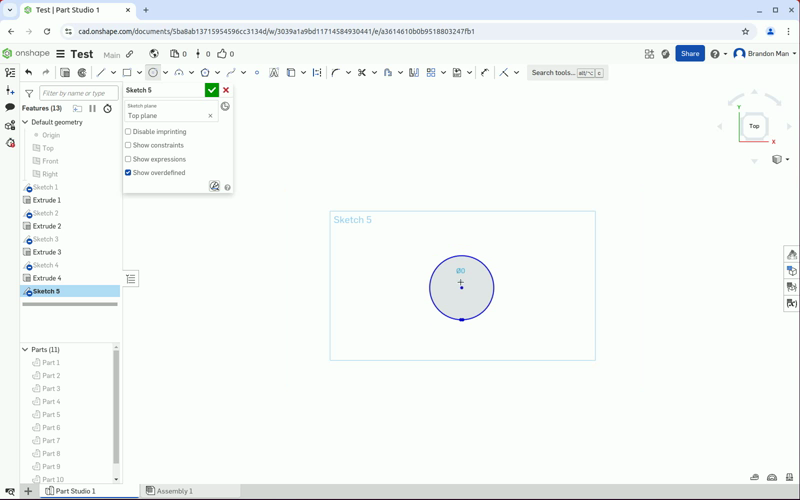
scroll(-6)
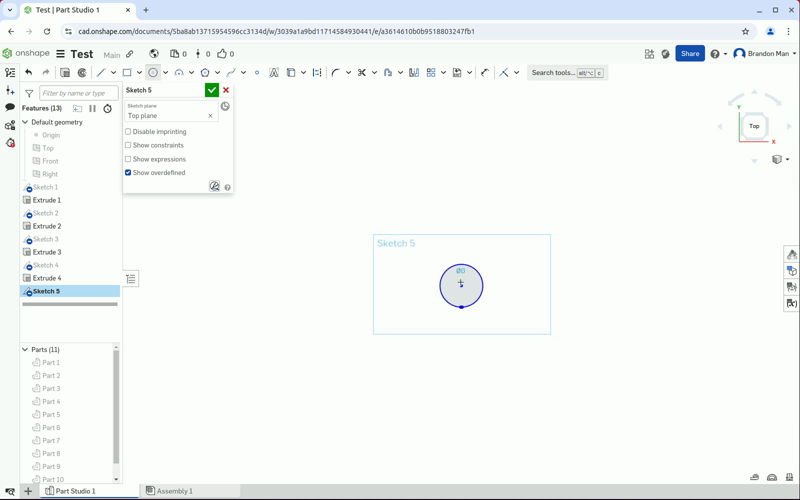
scroll(-6)
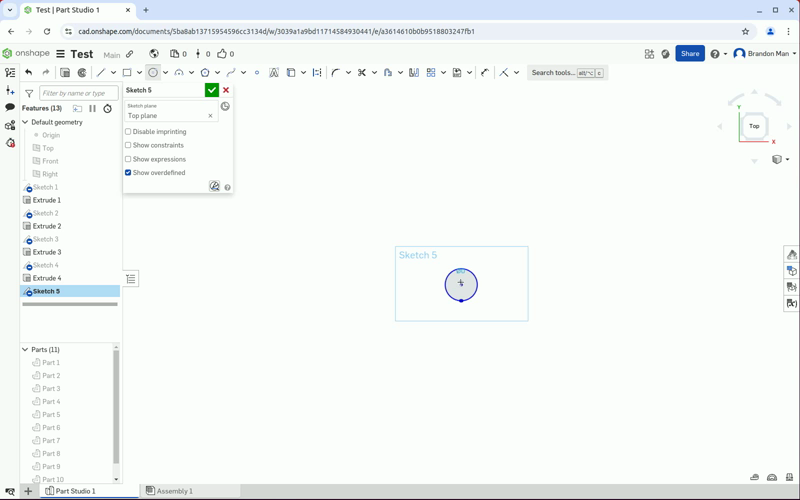
scroll(-6)
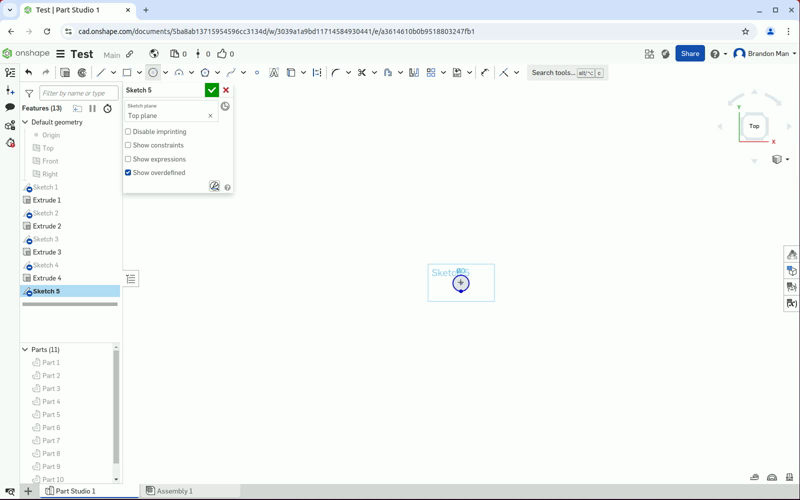
key_up(shift)
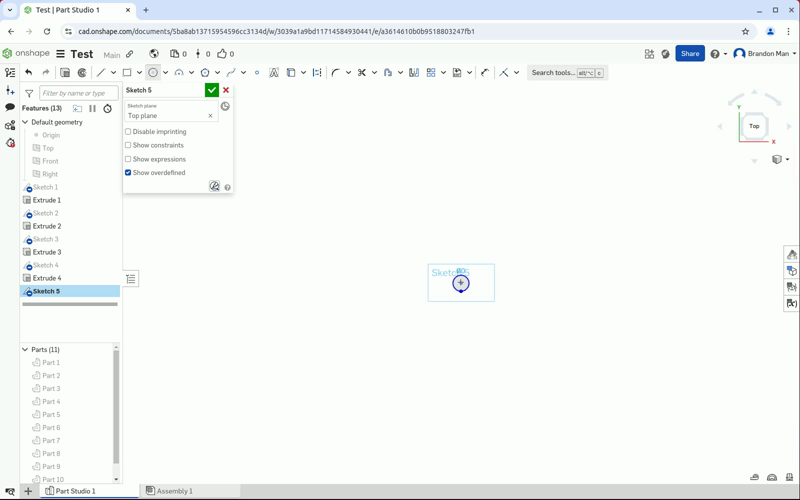
mouse_move(463, 281)
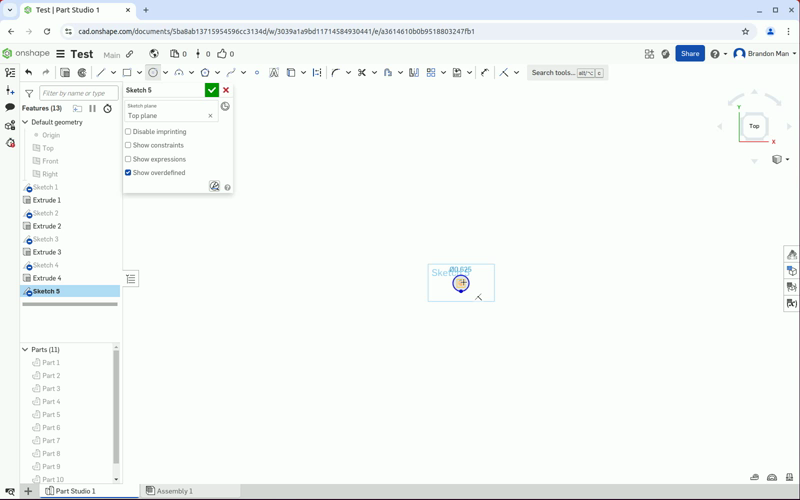
scroll(6)
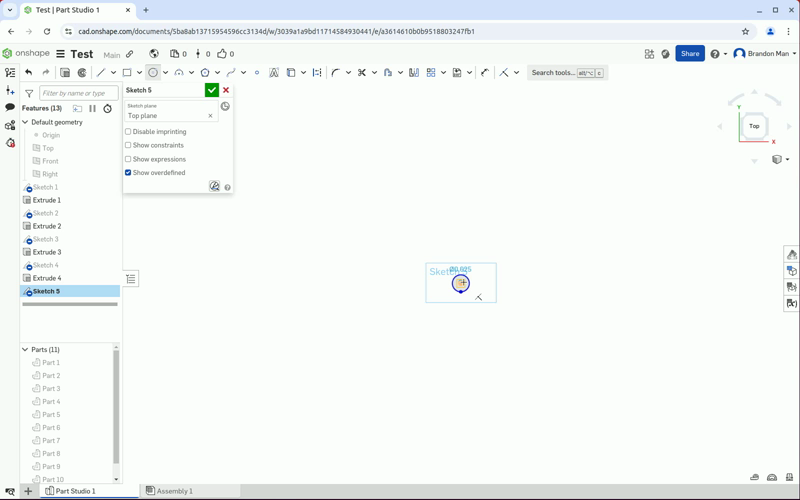
scroll(6)
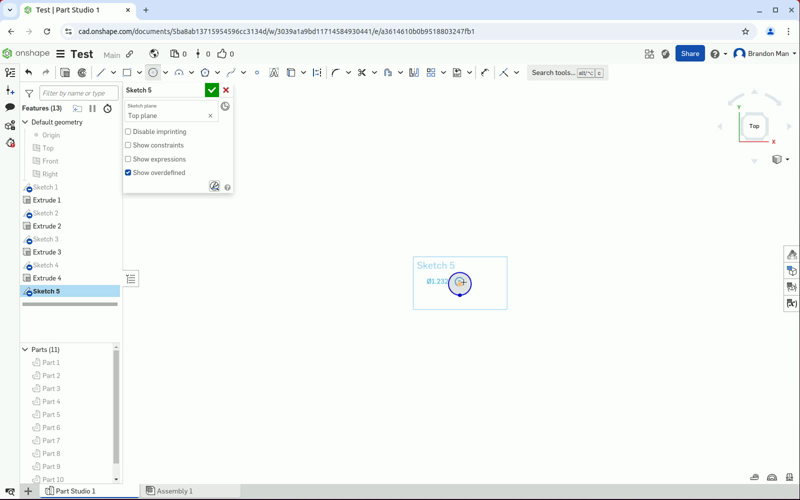
scroll(6)
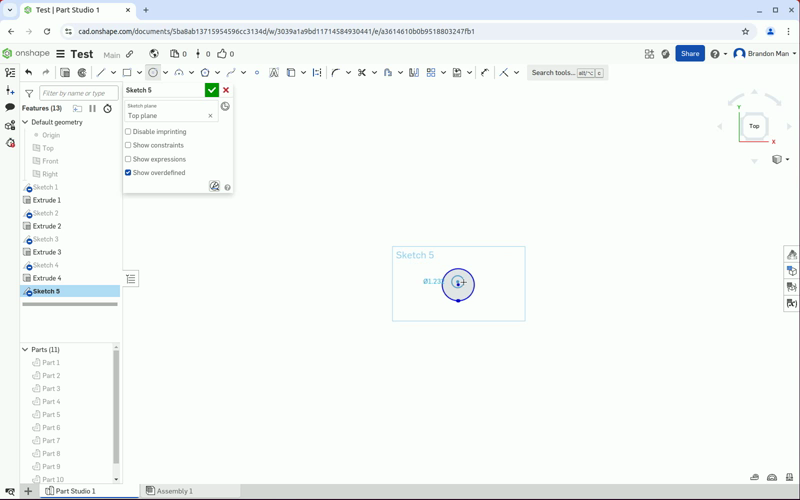
scroll(6)
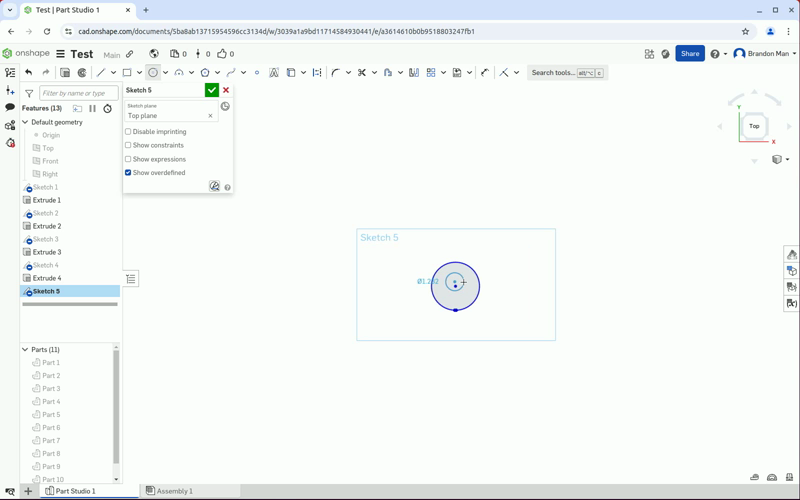
scroll(6)
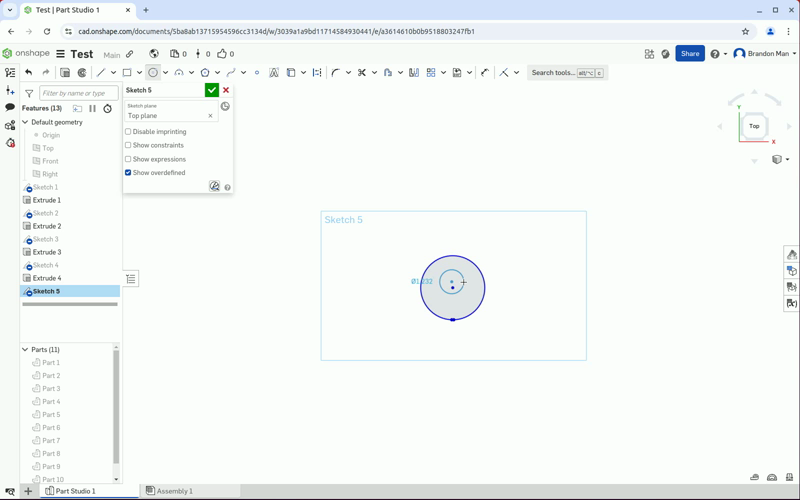
scroll(6)
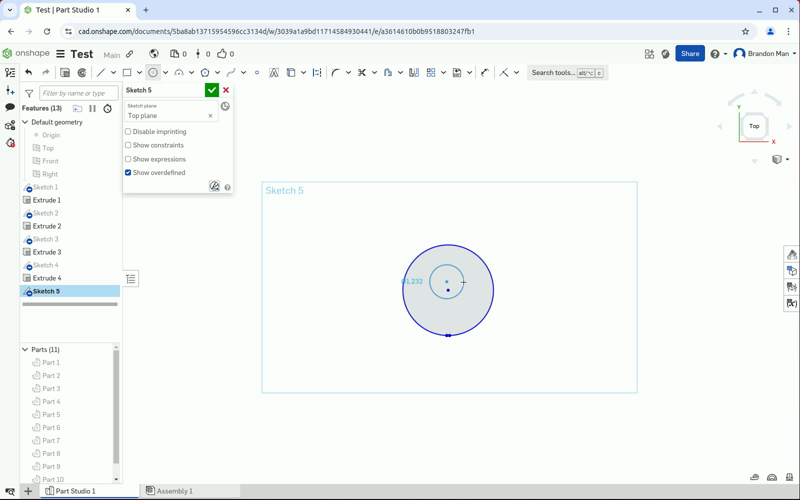
scroll(6)
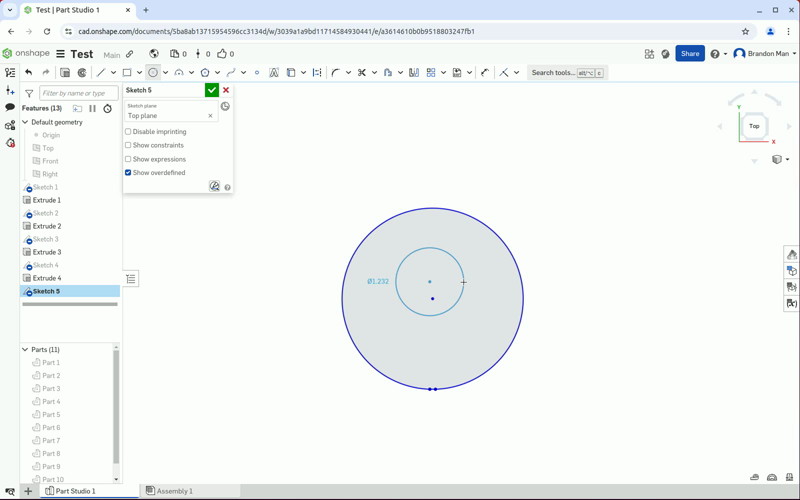
click(463, 281)
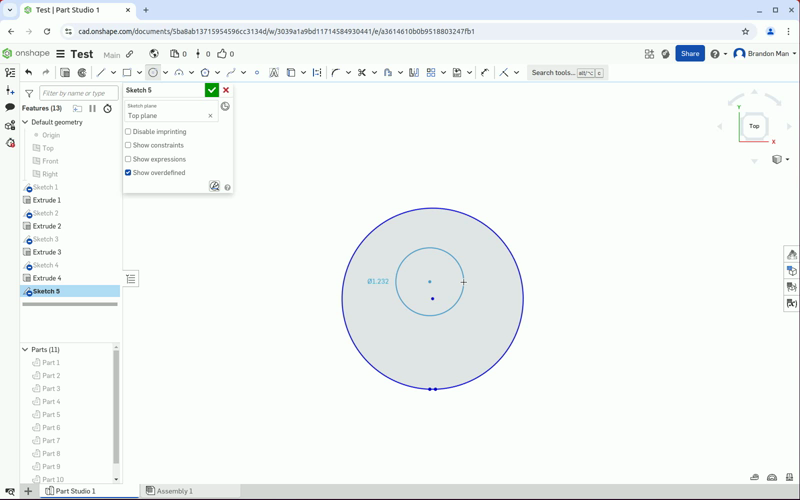
scroll(-6)
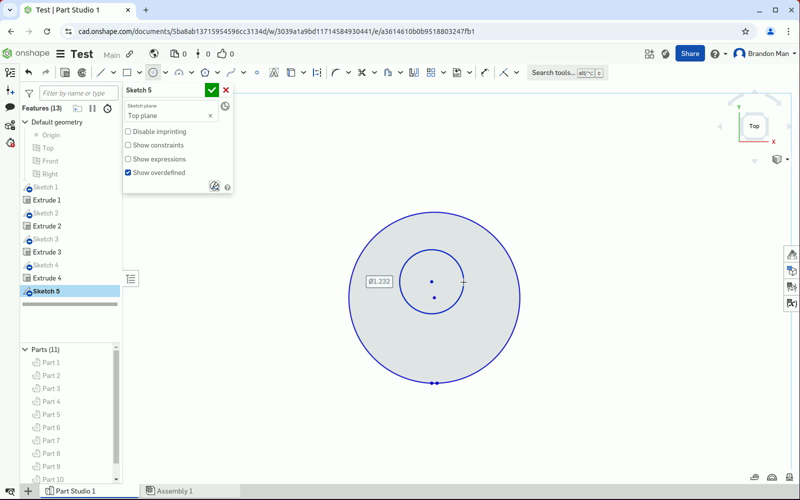
scroll(-6)
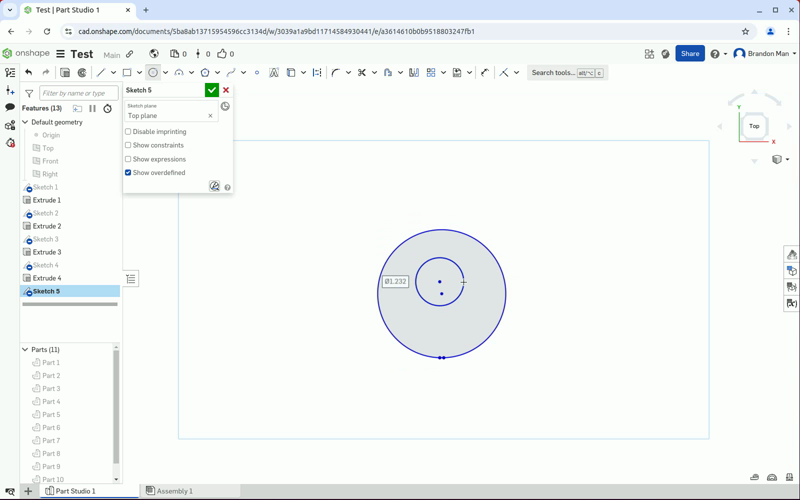
scroll(-6)
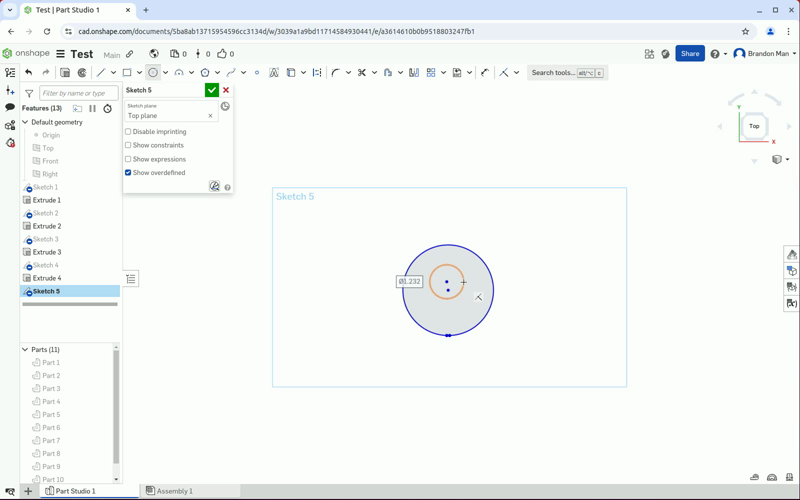
scroll(-6)
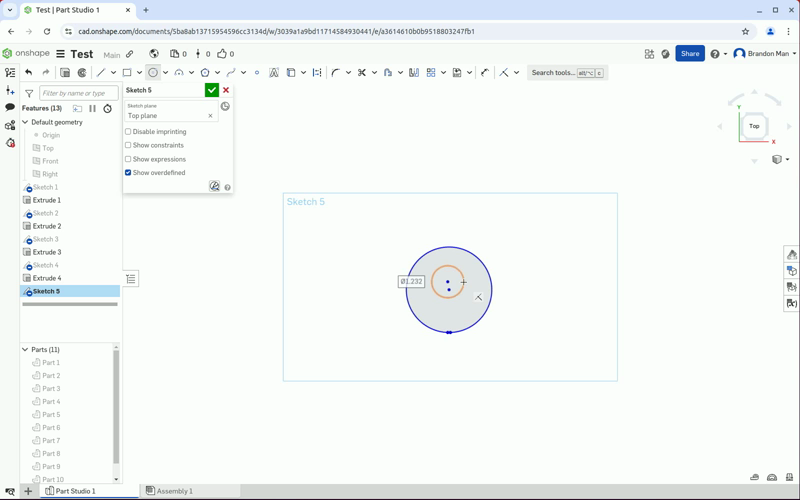
scroll(-6)
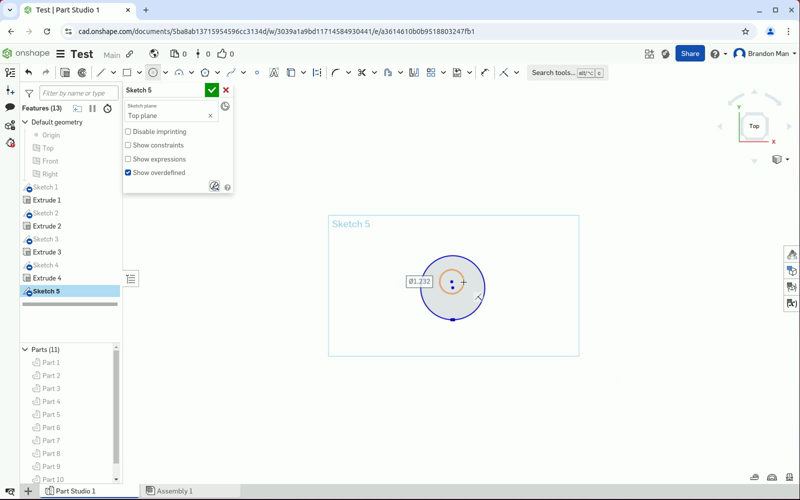
scroll(-6)
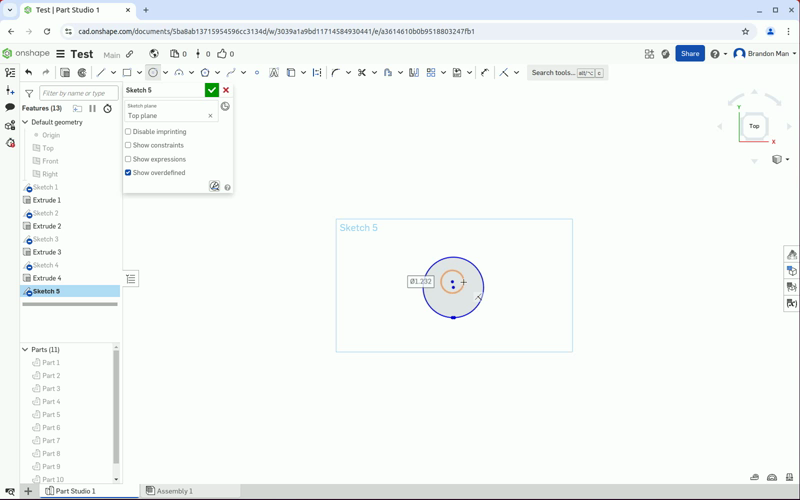
scroll(-6)
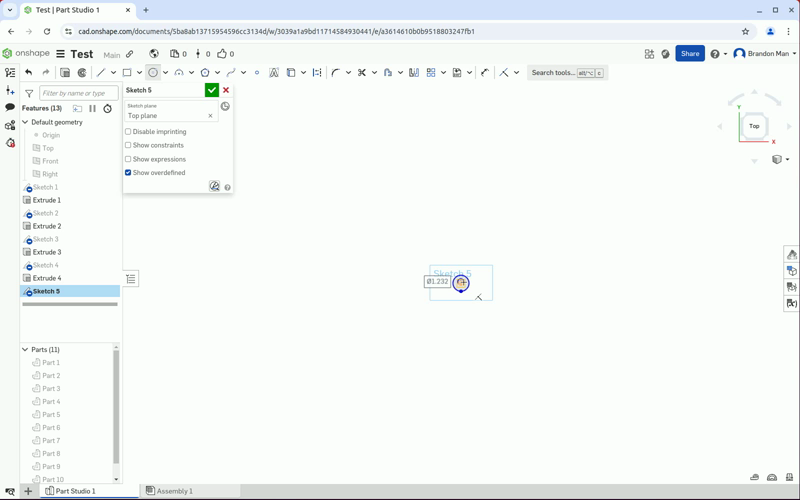
key(esc)
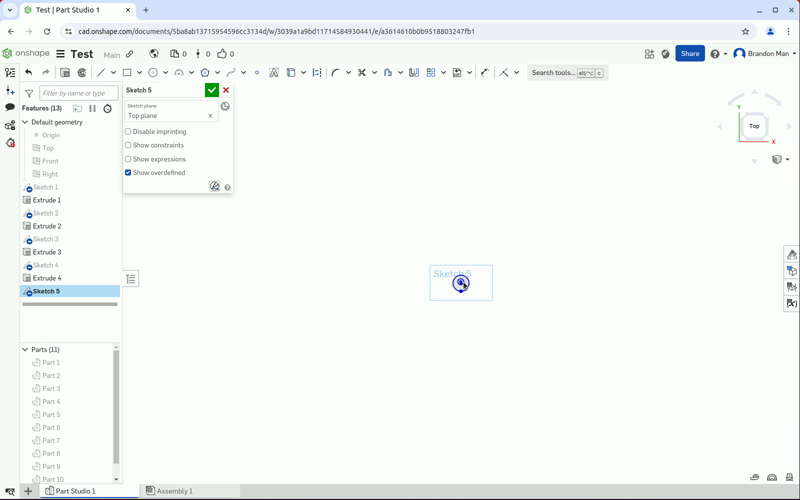
mouse_move(464, 284)
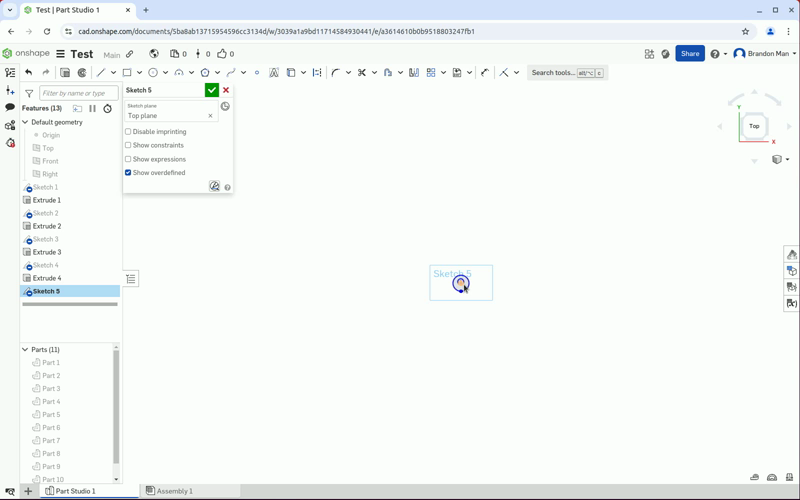
scroll(6)
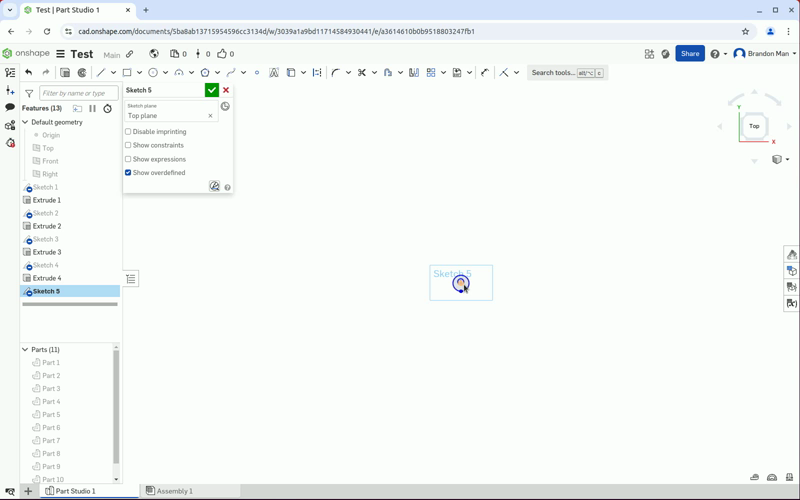
scroll(6)
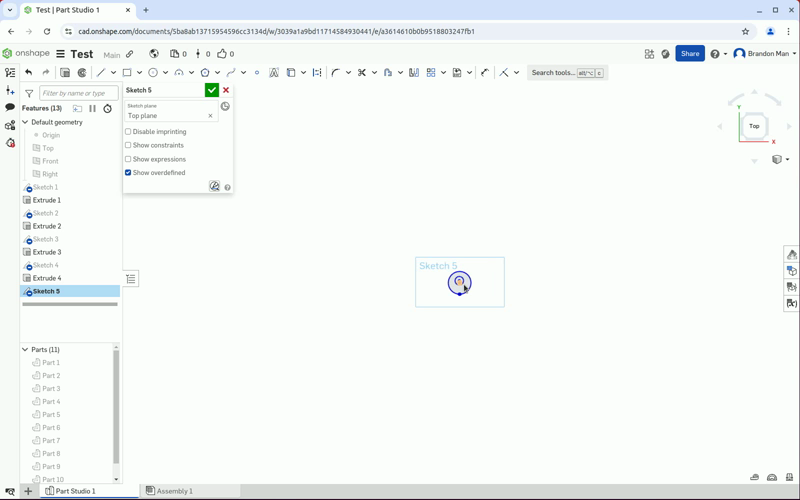
scroll(6)
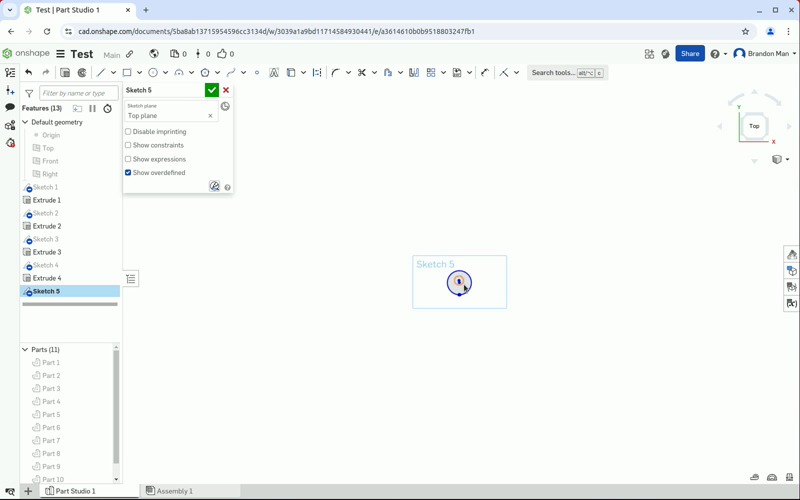
scroll(6)
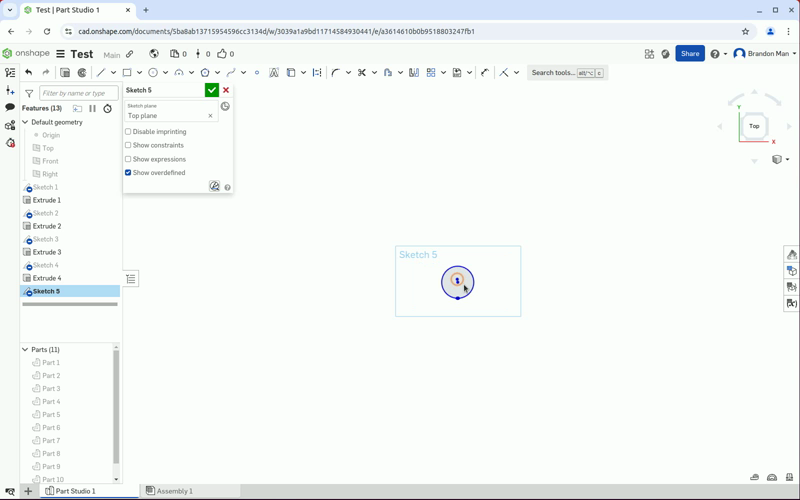
scroll(6)
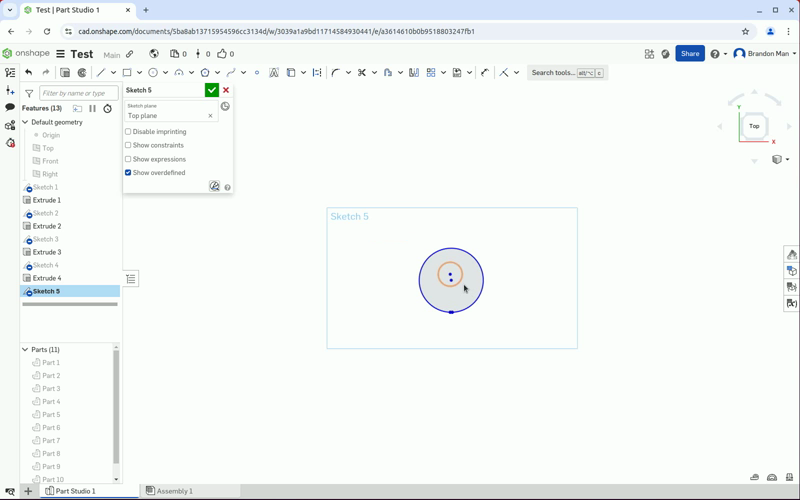
scroll(6)
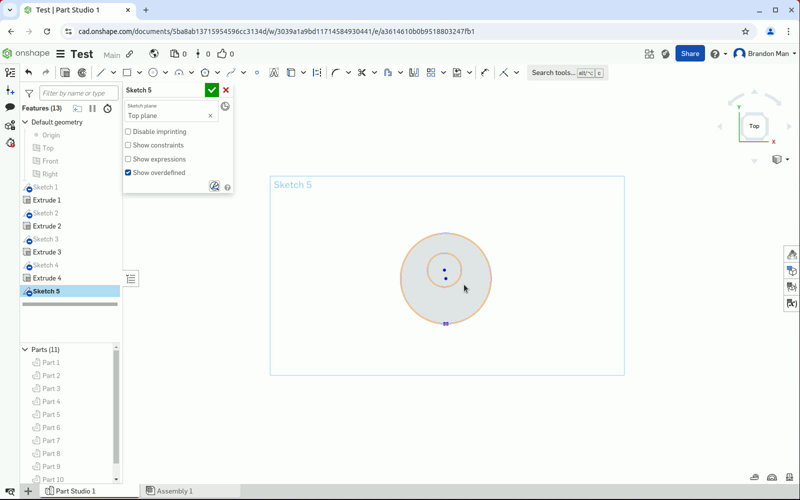
scroll(6)
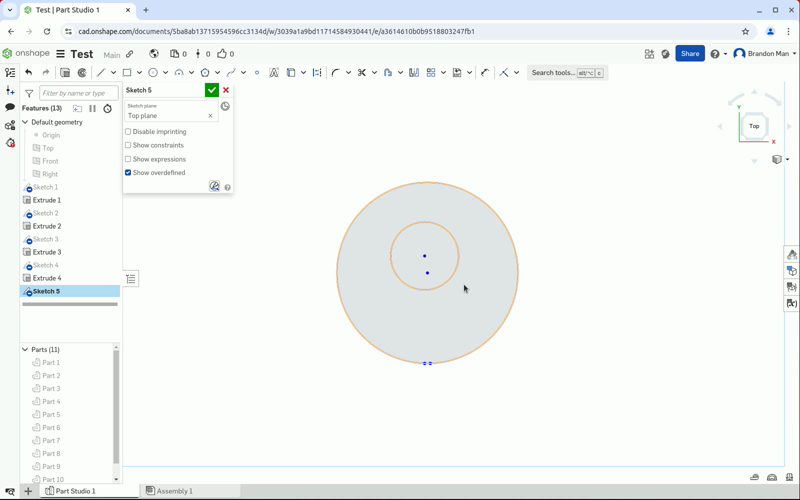
click(464, 284)
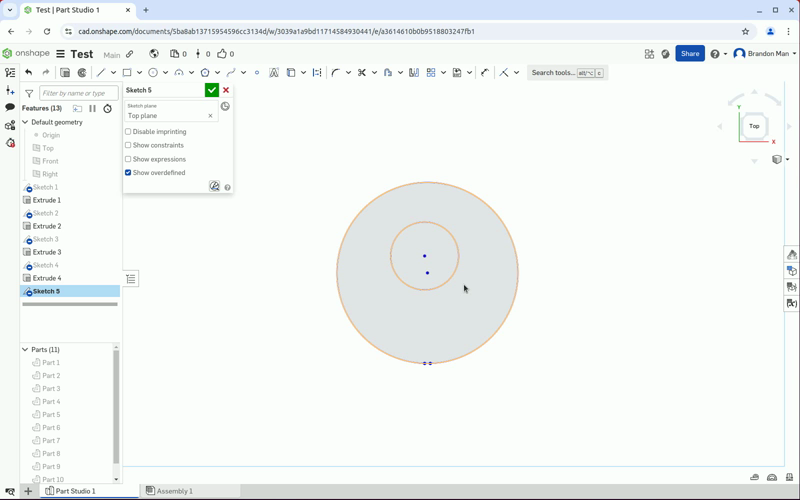
scroll(-6)
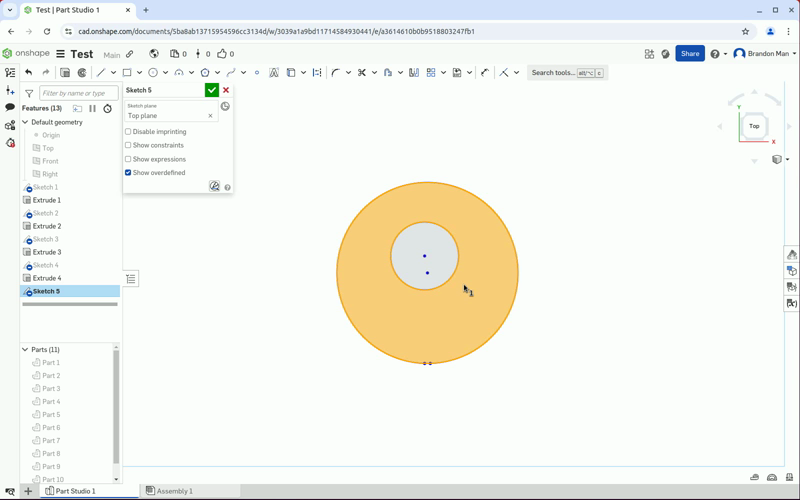
scroll(-6)
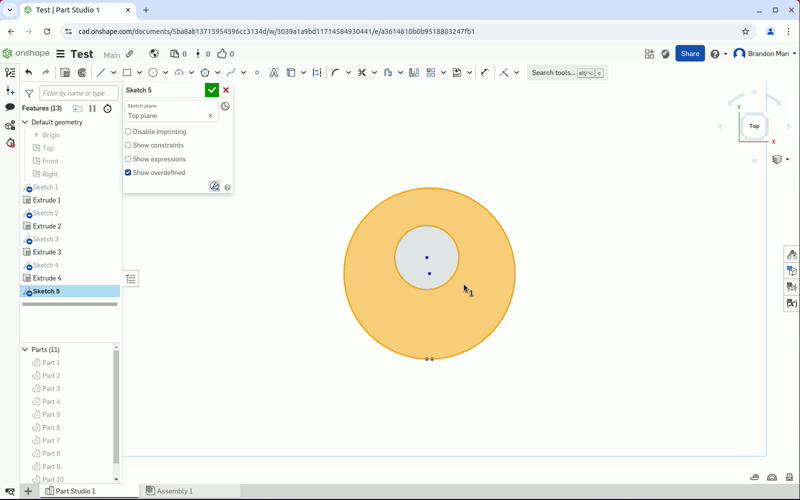
scroll(-6)
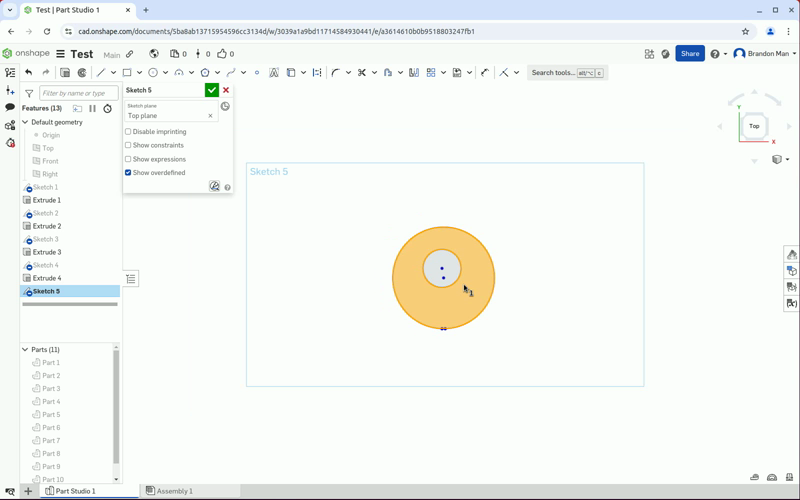
scroll(-6)
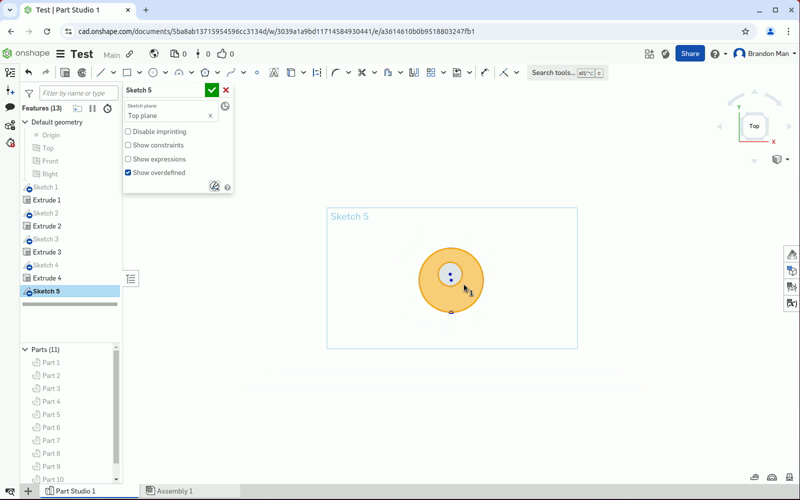
scroll(-6)
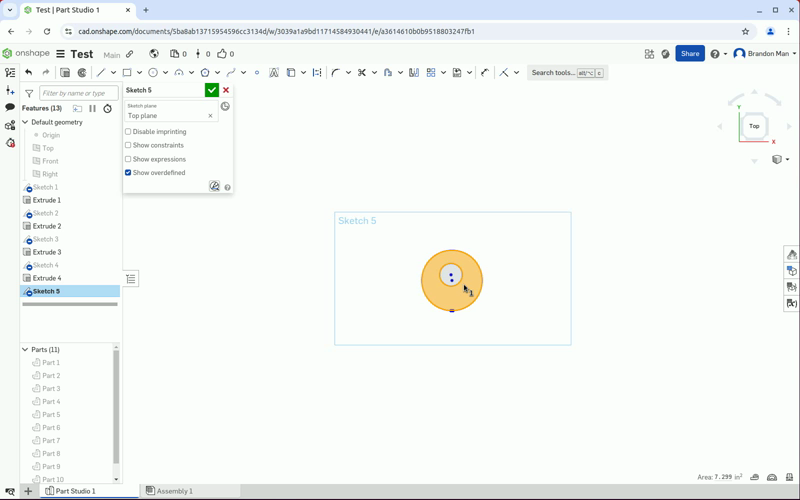
scroll(-6)
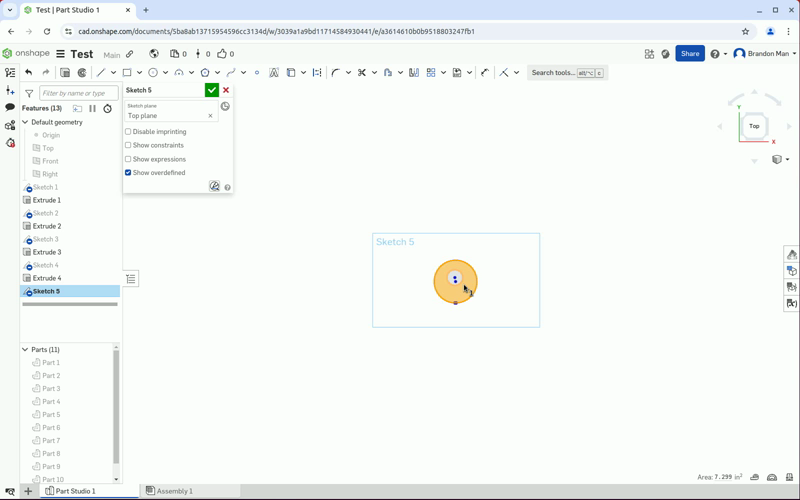
scroll(-6)
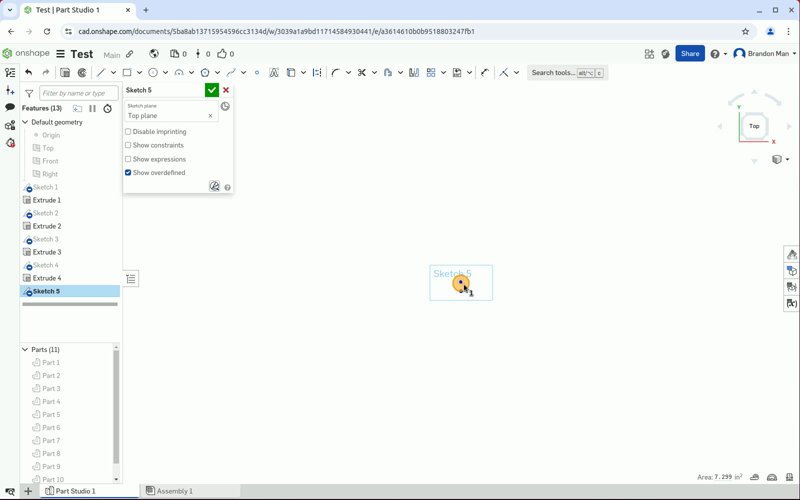
mouse_move(69, 352)
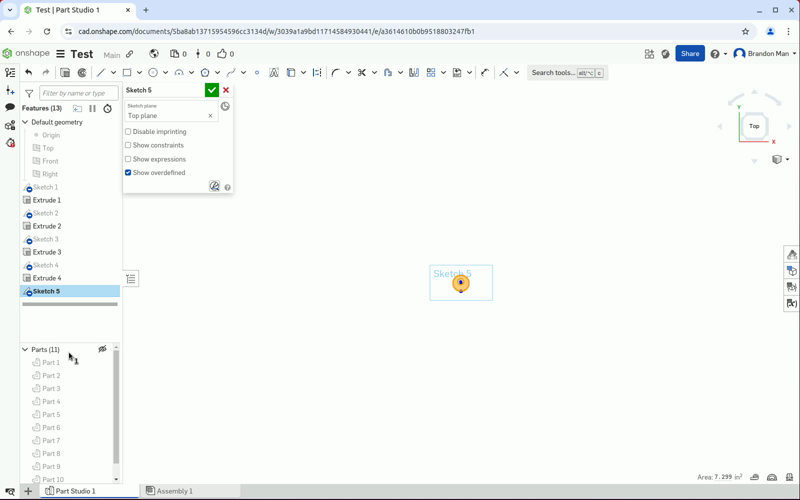
key(shift+y)
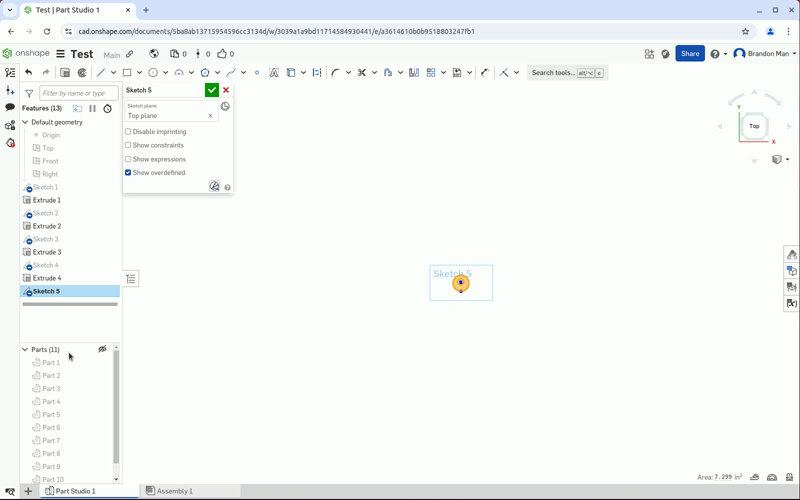
key(shift+e)
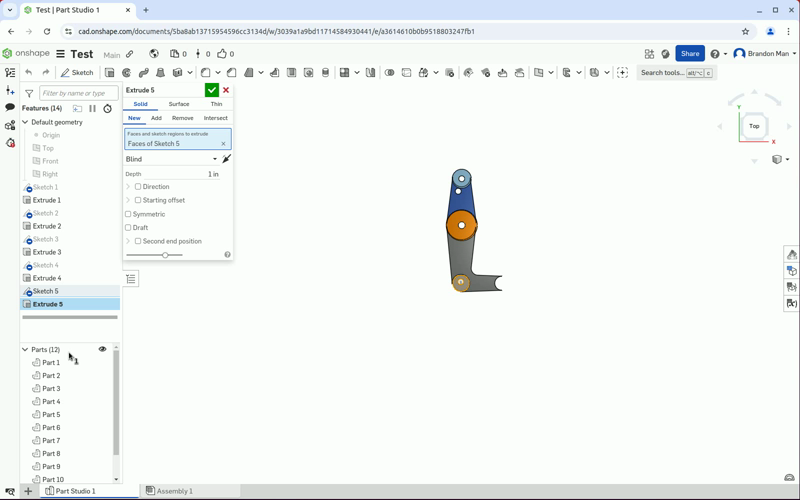
mouse_move(143, 106)
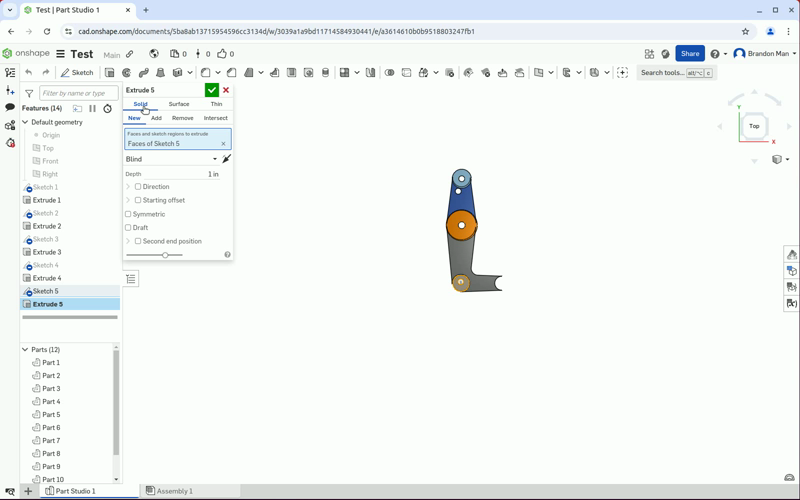
click(143, 106)
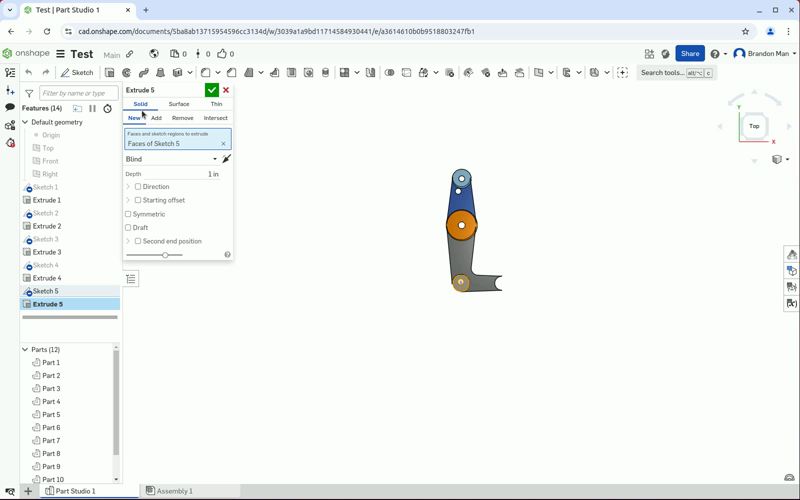
mouse_move(137, 120)
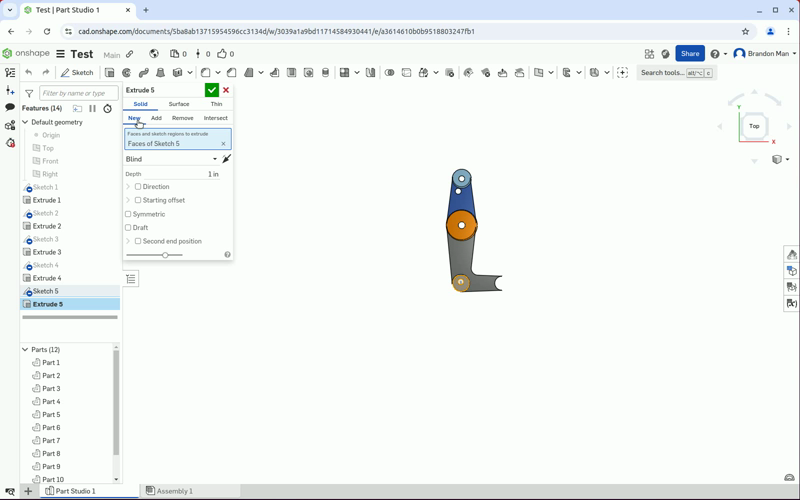
click(137, 120)
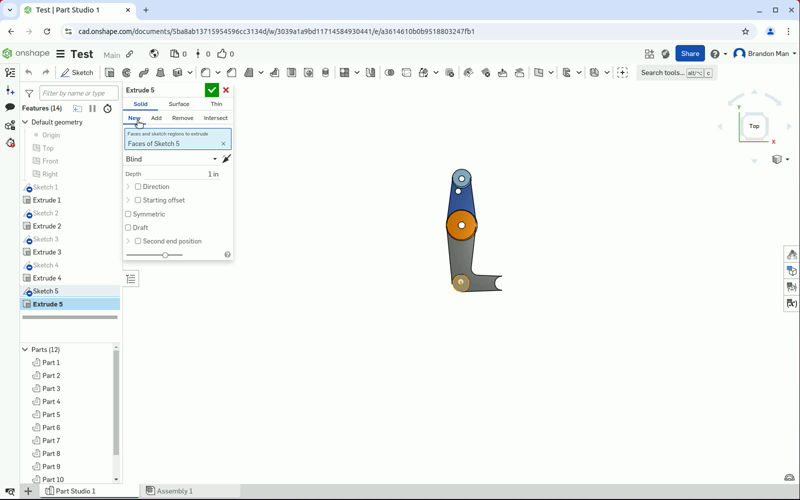
key(tab, 4)
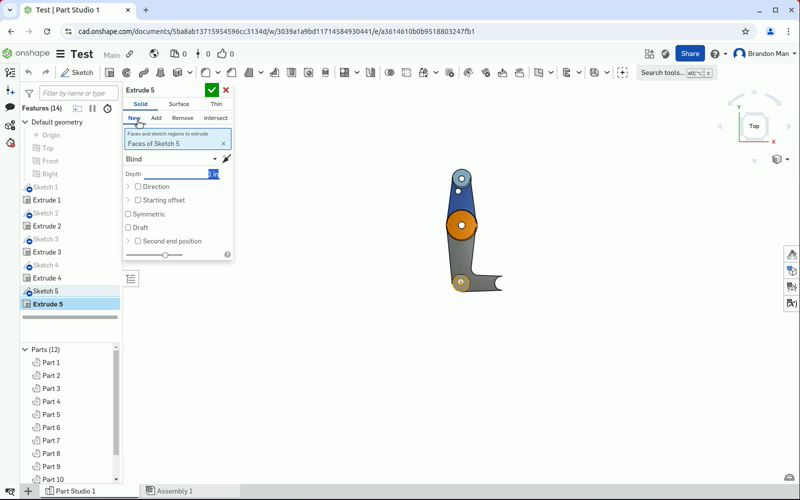
text(0.481)
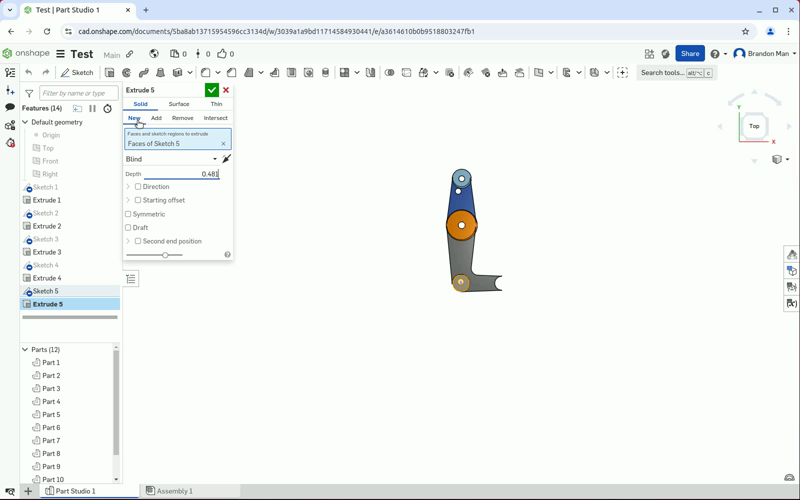
key(enter)
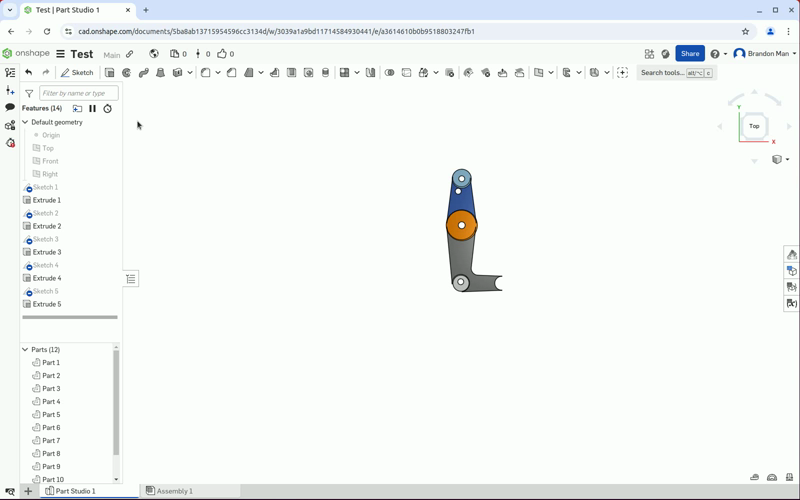
key(shift+h)
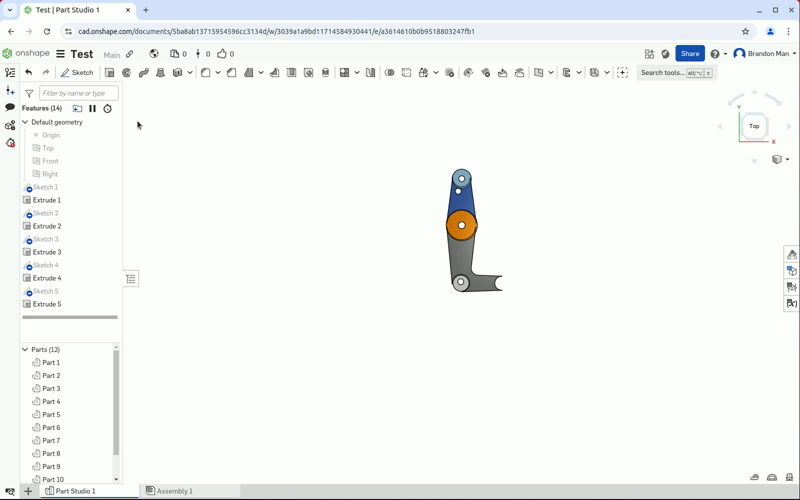
key(shift+h)
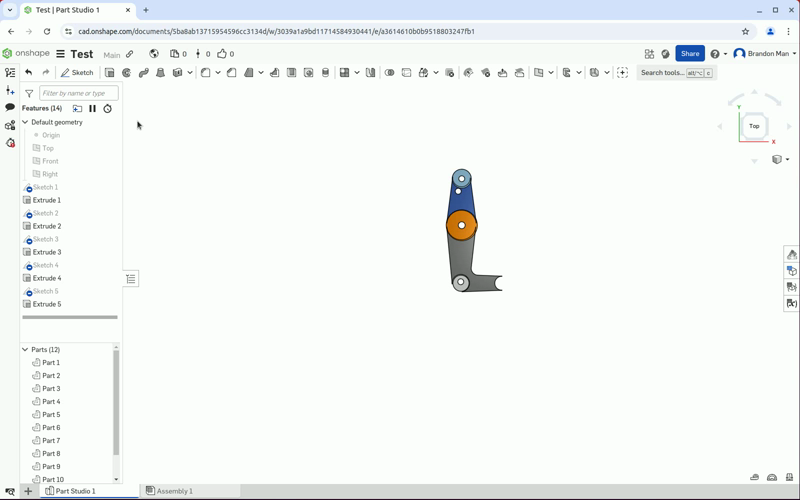
mouse_move(73, 189)
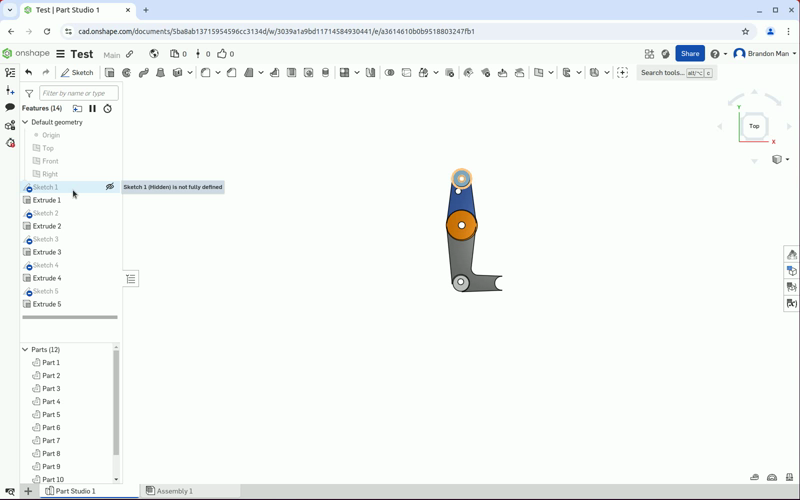
click(73, 189)
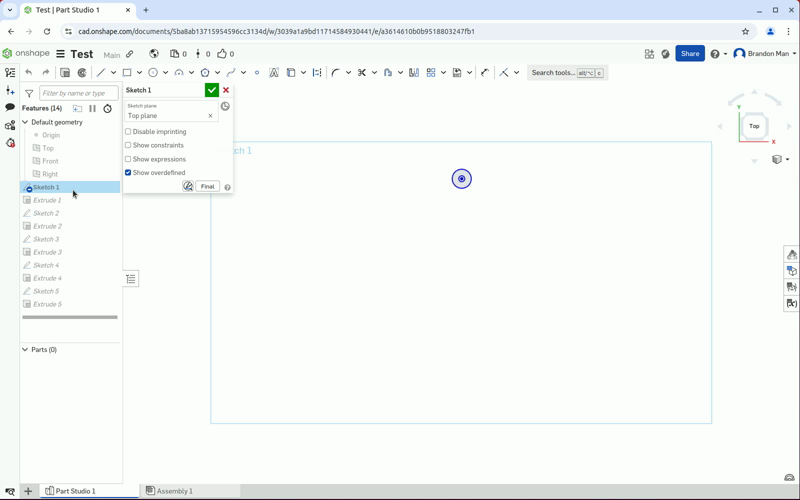
mouse_move(229, 92)
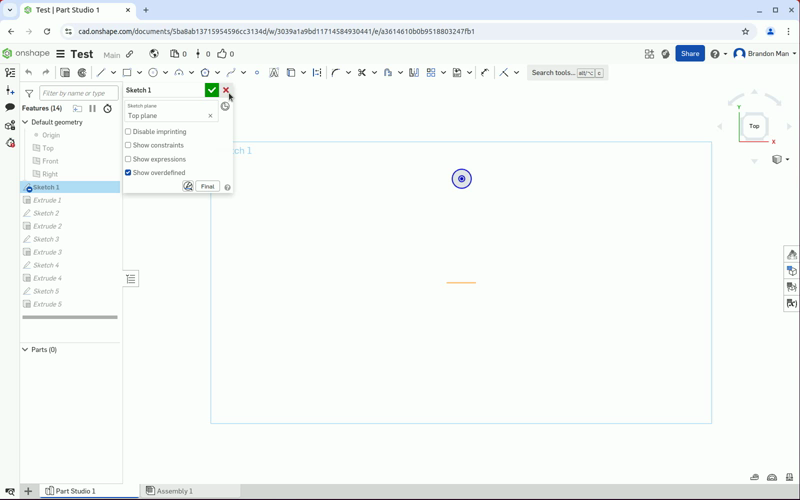
click(229, 92)
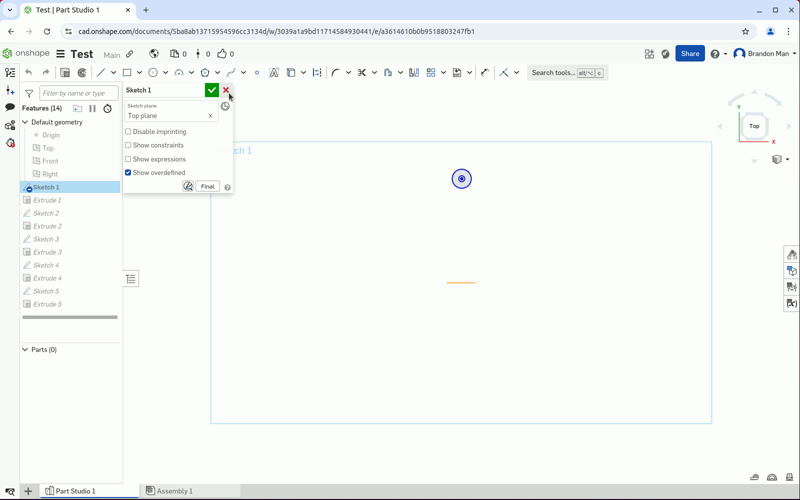
key(shift+s)
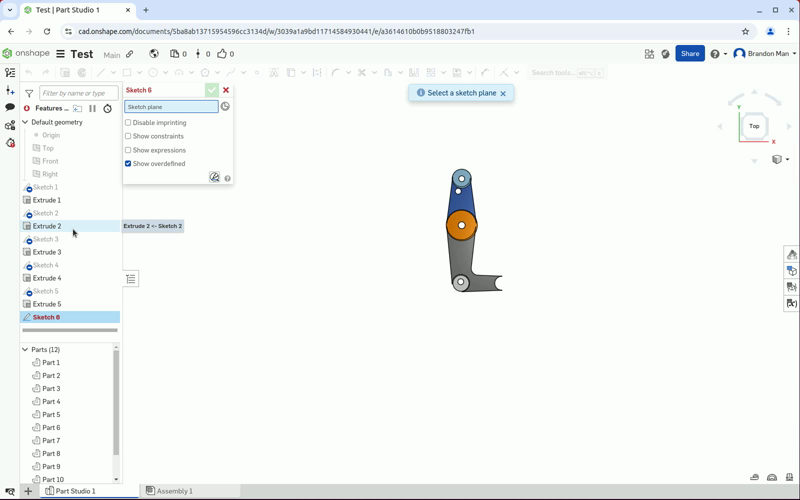
scroll(3)
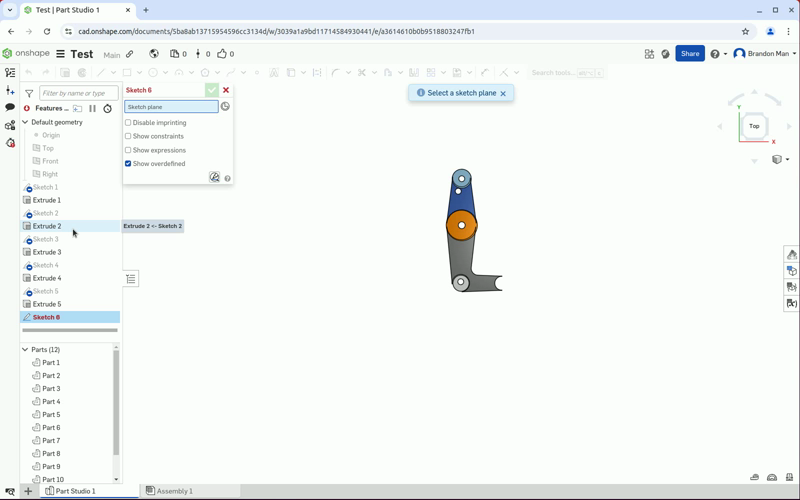
mouse_move(73, 150)
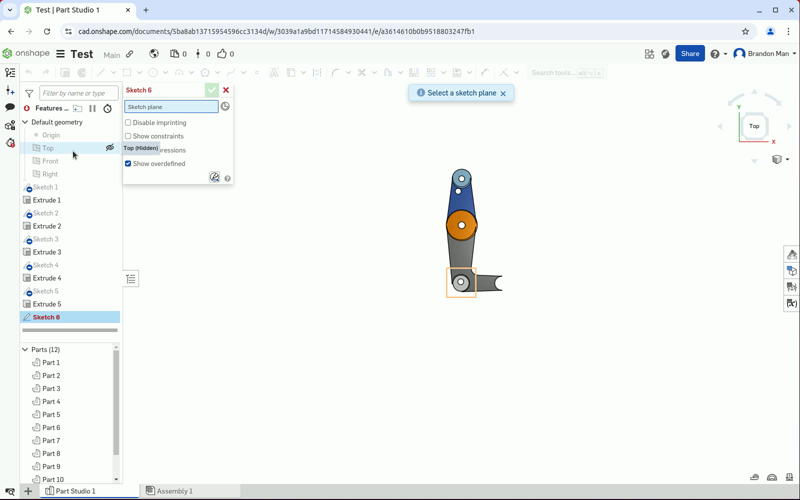
click(73, 150)
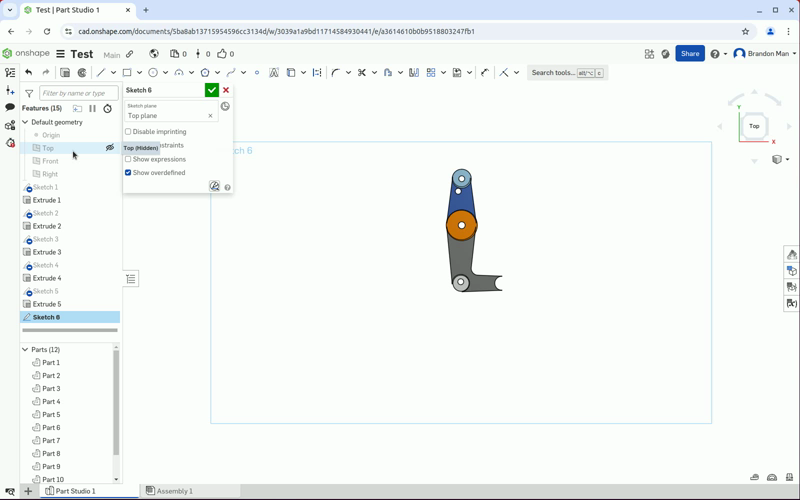
mouse_move(69, 352)
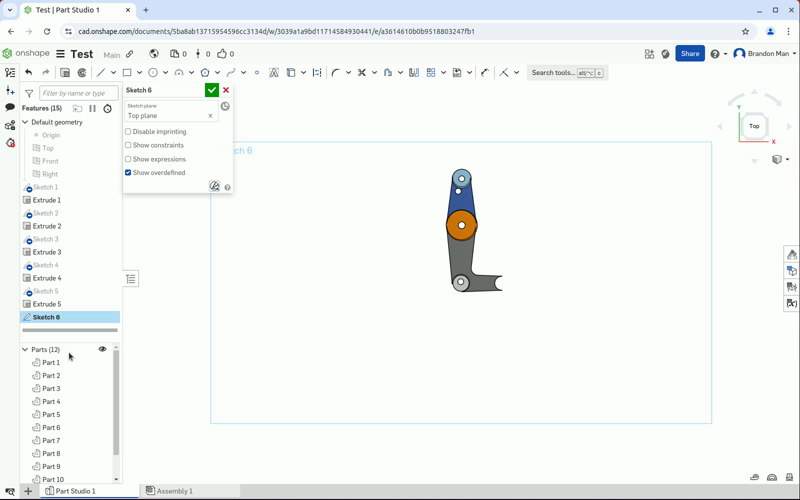
key(y)
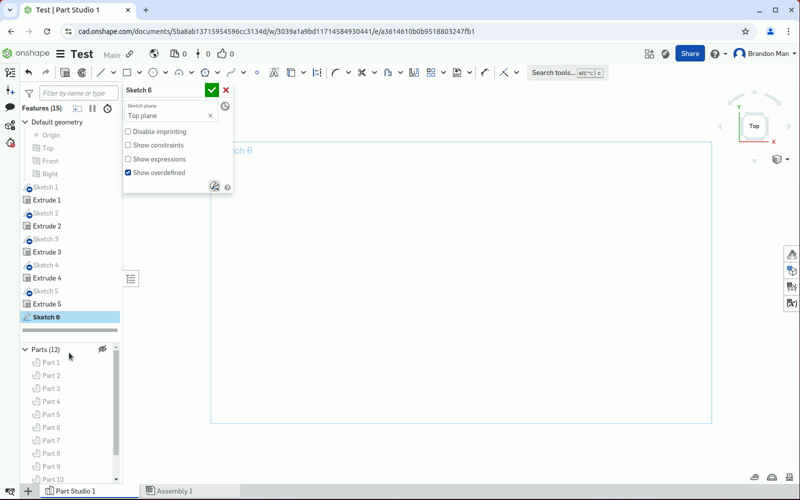
key(c)
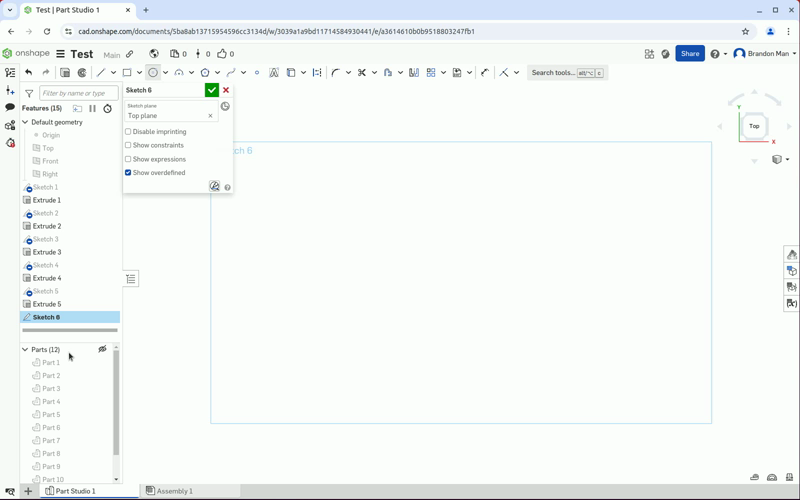
key_down(shift)
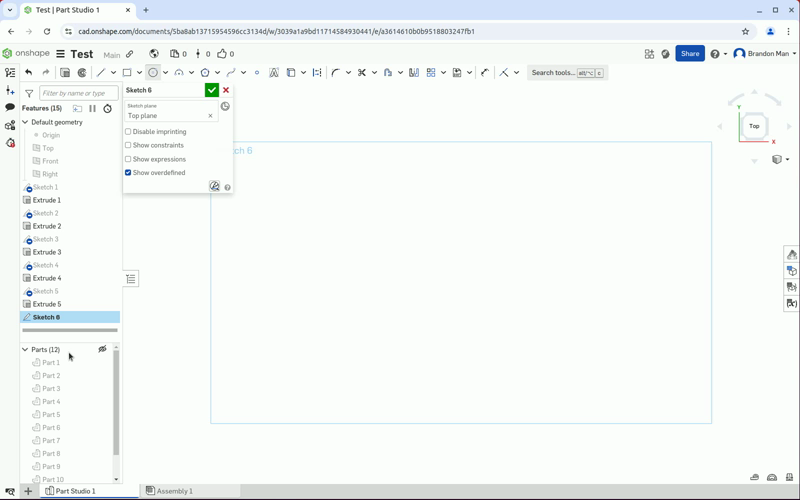
mouse_move(501, 282)
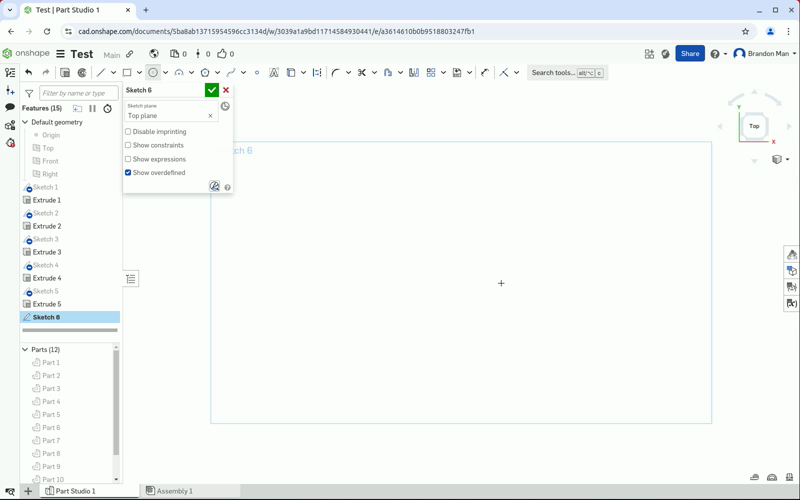
click(501, 282)
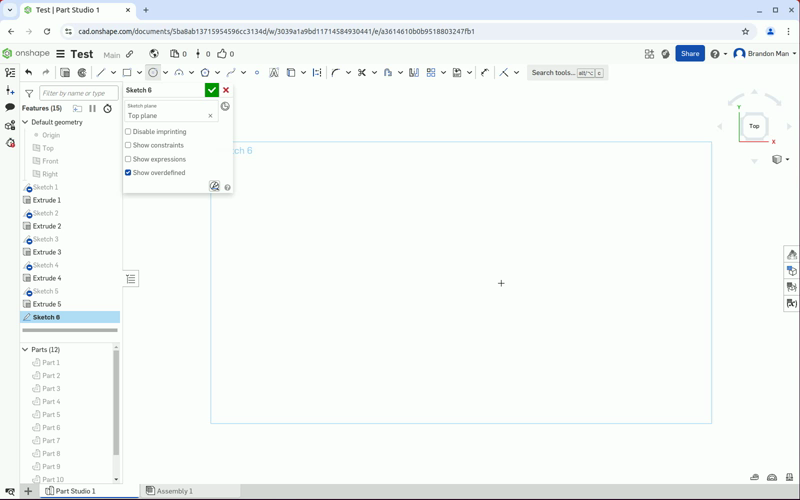
key_up(shift)
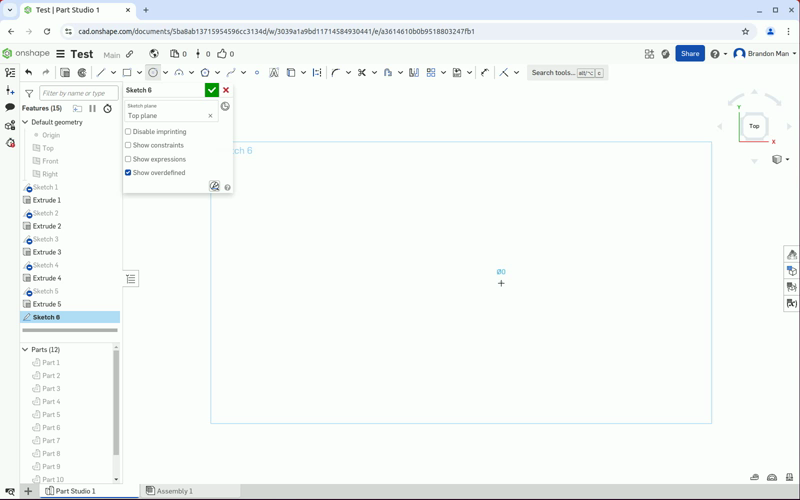
mouse_move(508, 282)
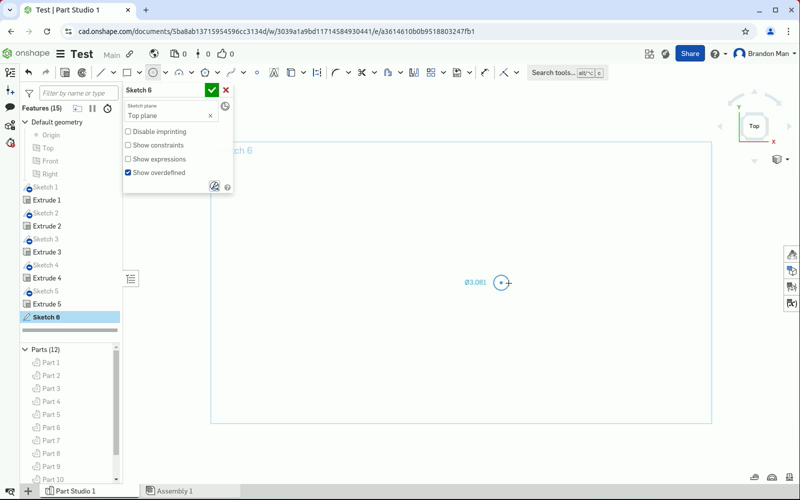
click(508, 282)
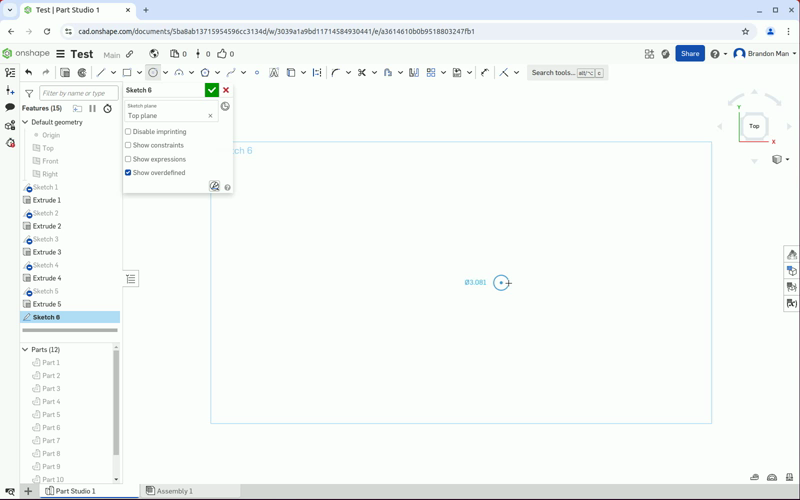
key(esc)
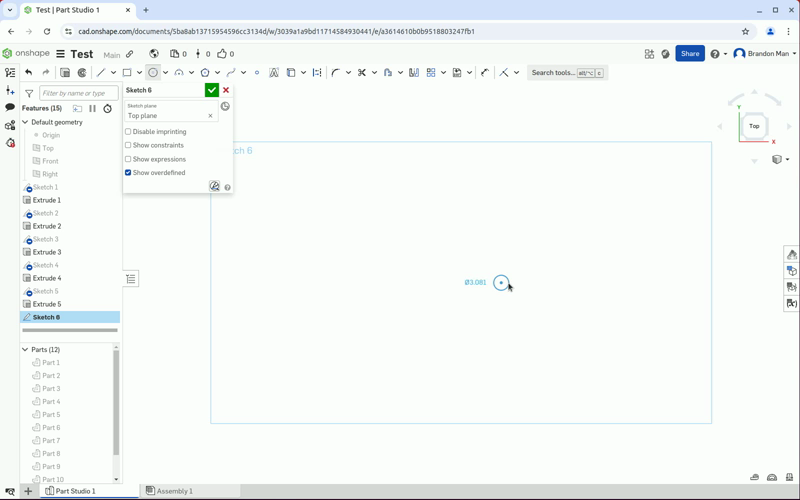
key(c)
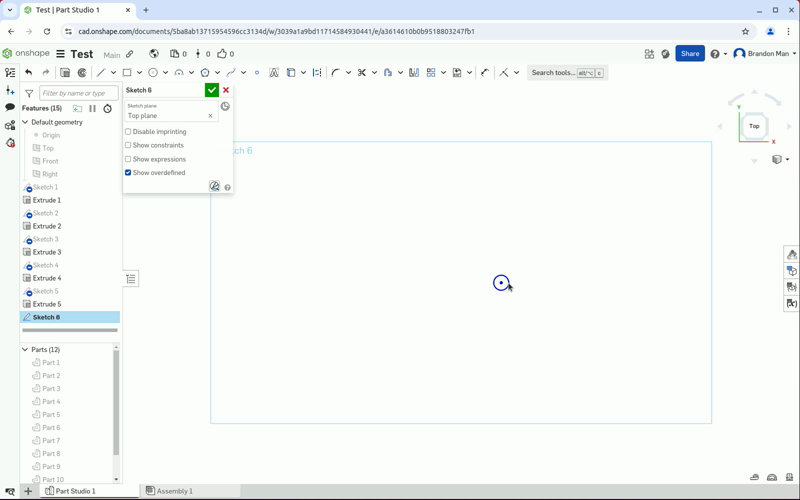
key_down(shift)
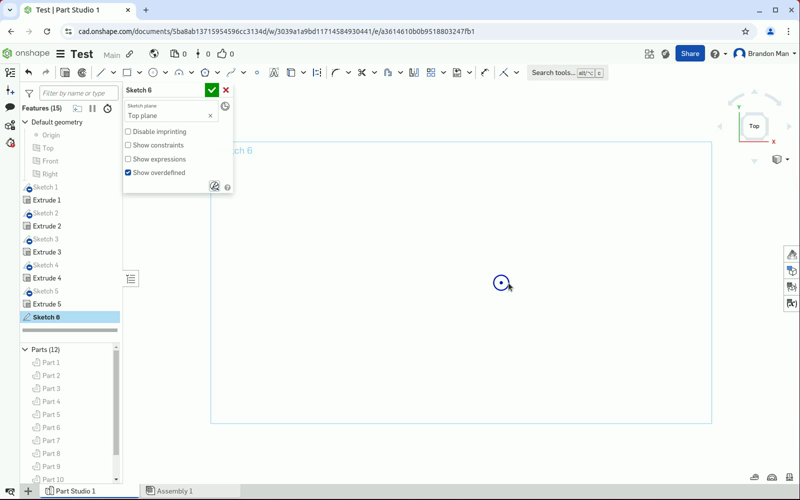
mouse_move(501, 282)
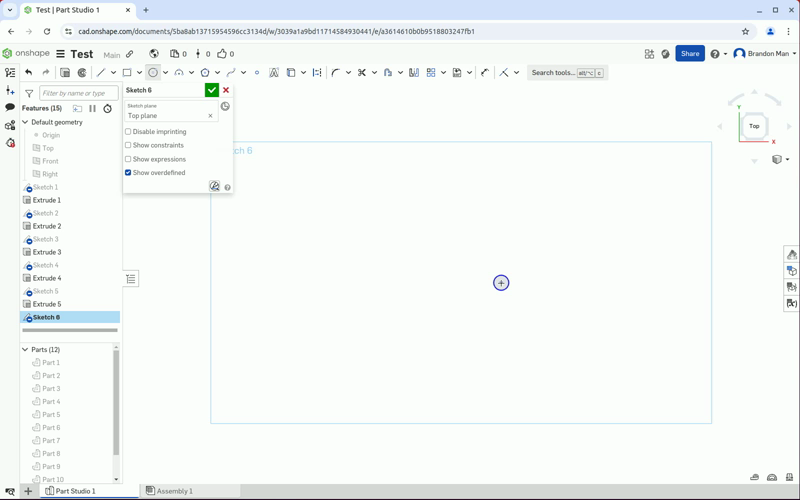
click(501, 282)
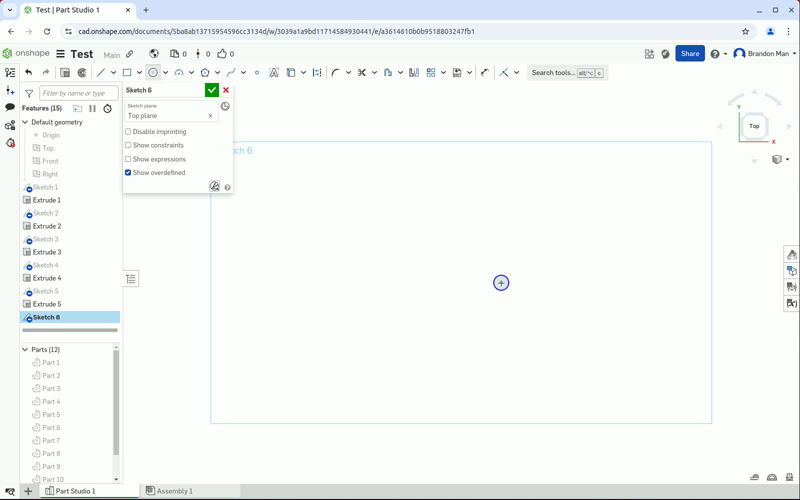
key_up(shift)
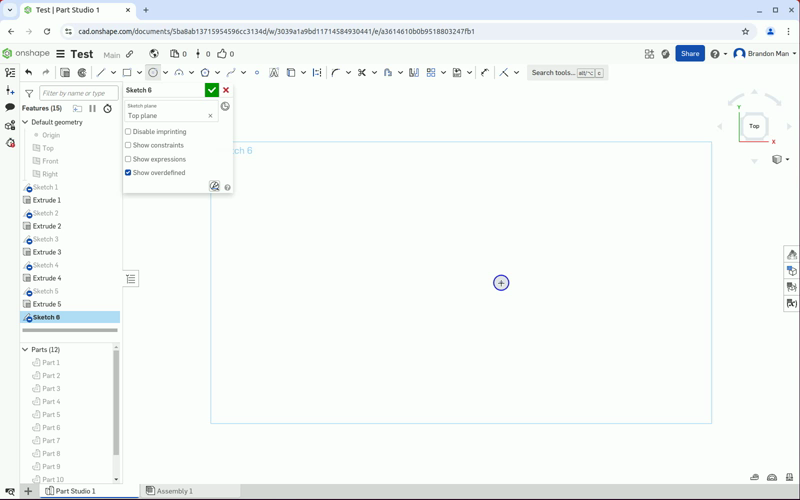
mouse_move(504, 282)
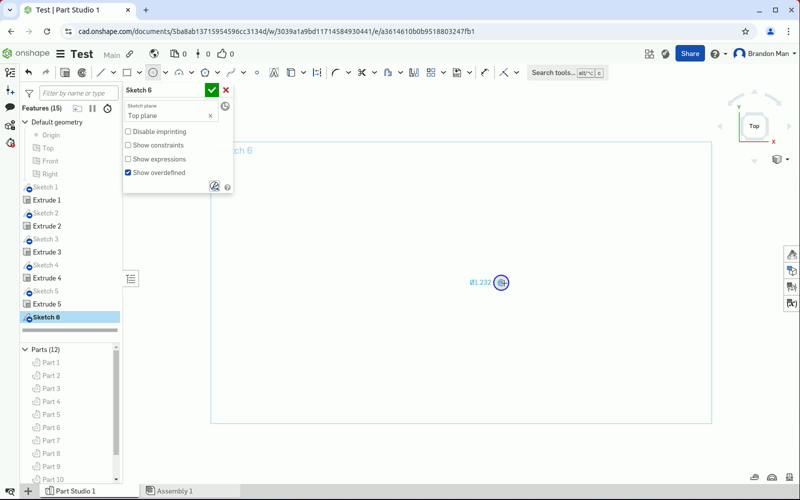
scroll(6)
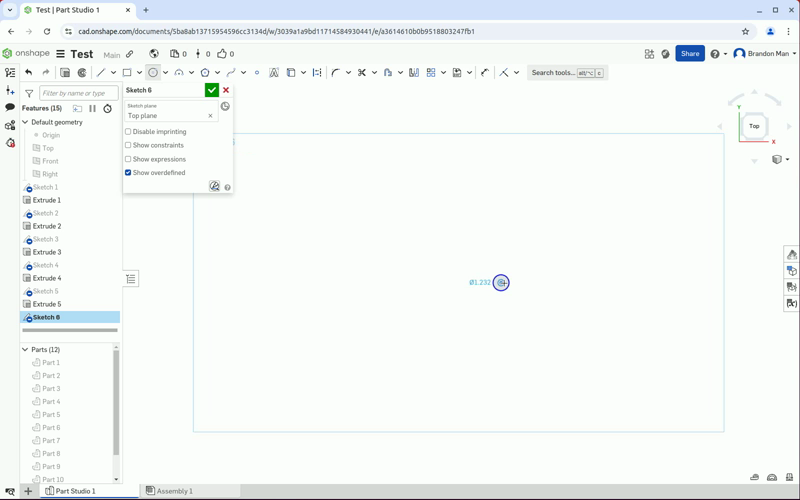
scroll(6)
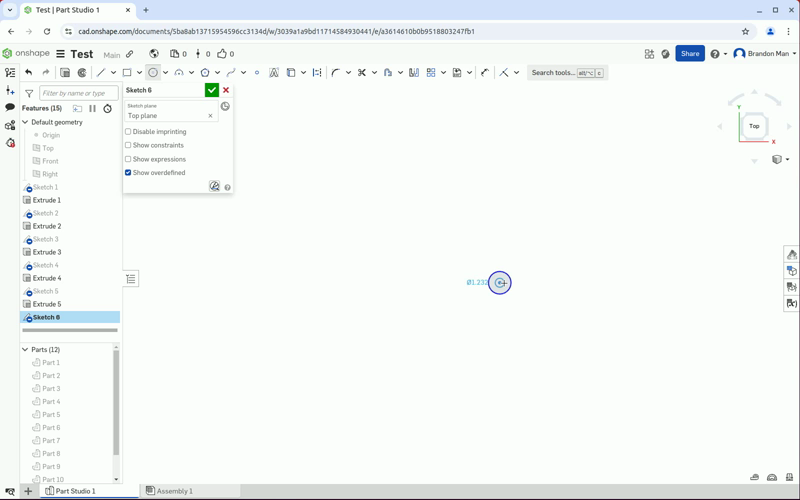
scroll(6)
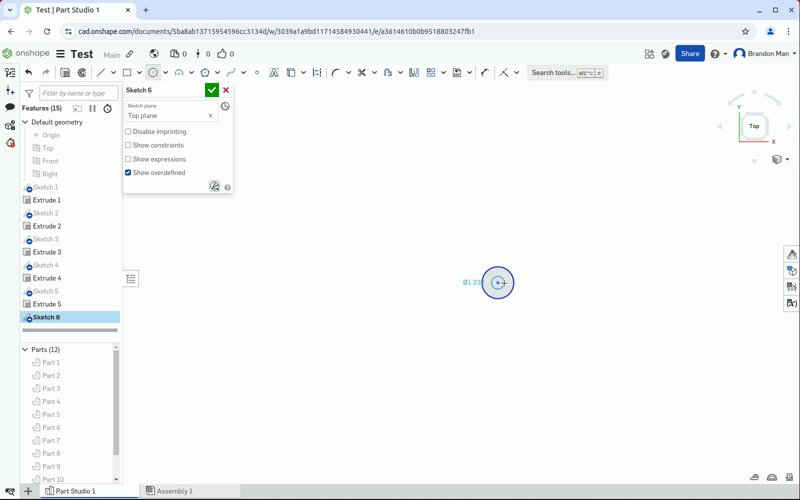
scroll(6)
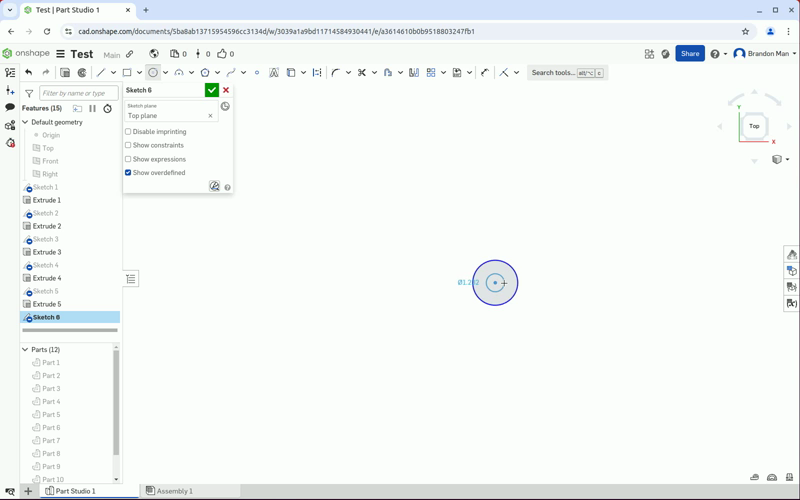
scroll(6)
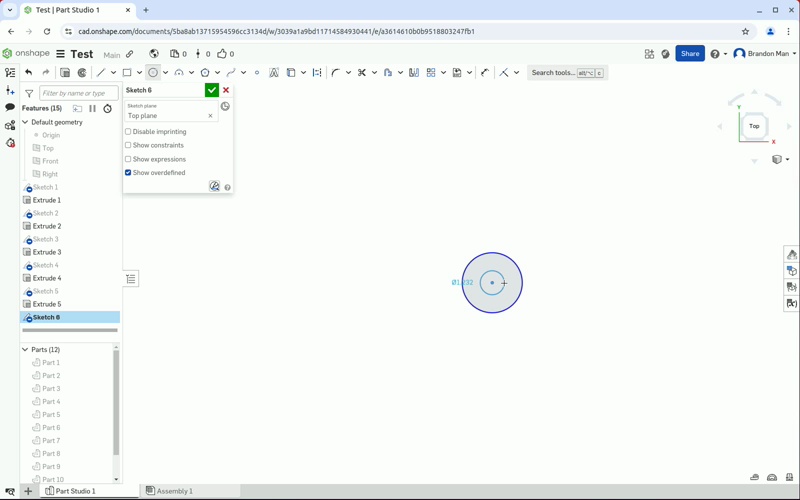
scroll(6)
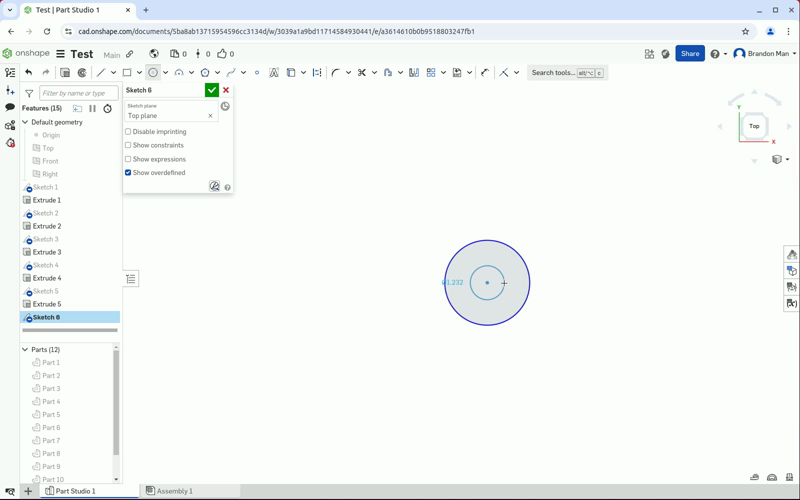
scroll(6)
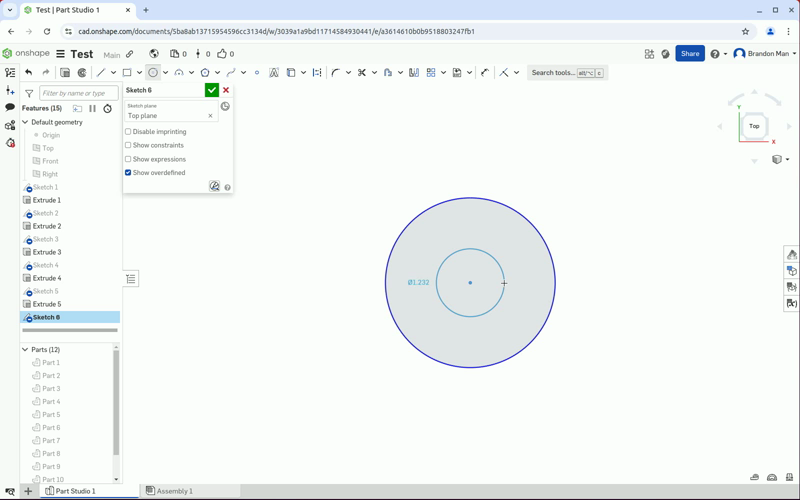
click(504, 282)
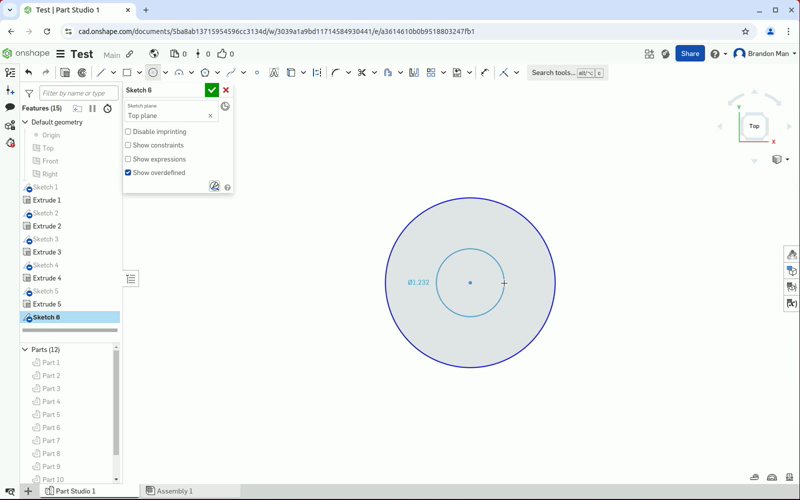
scroll(-6)
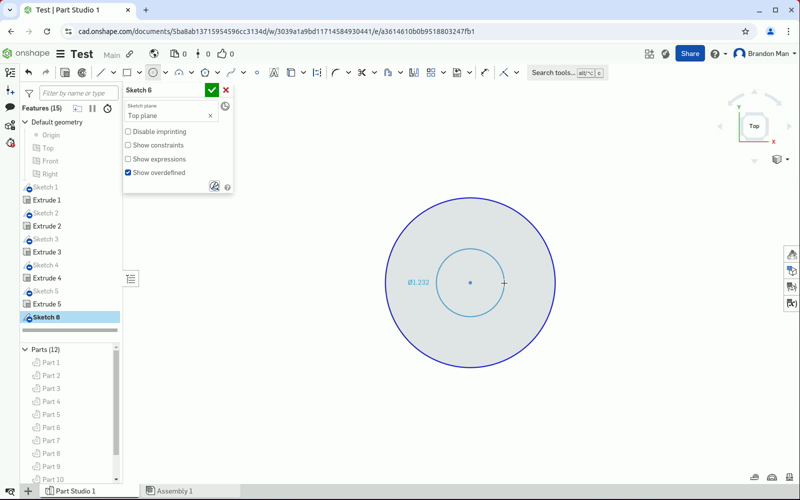
scroll(-6)
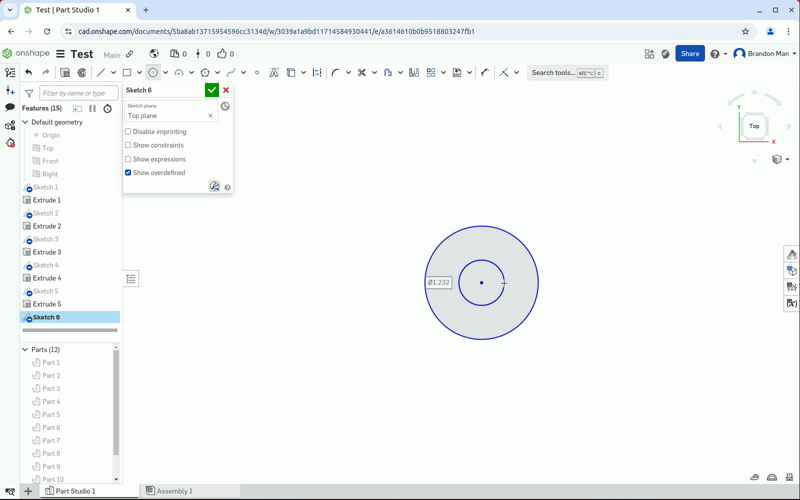
scroll(-6)
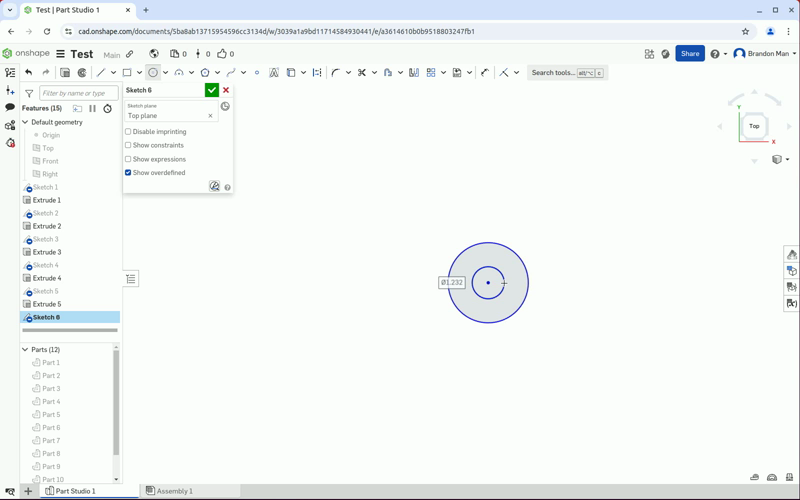
scroll(-6)
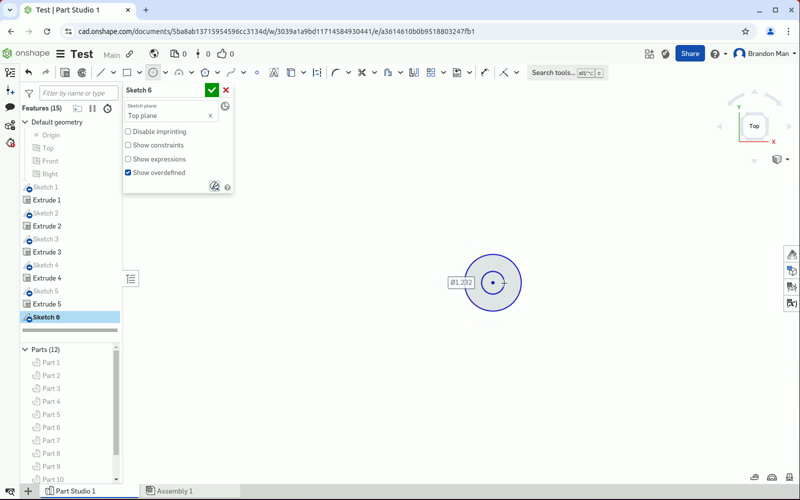
scroll(-6)
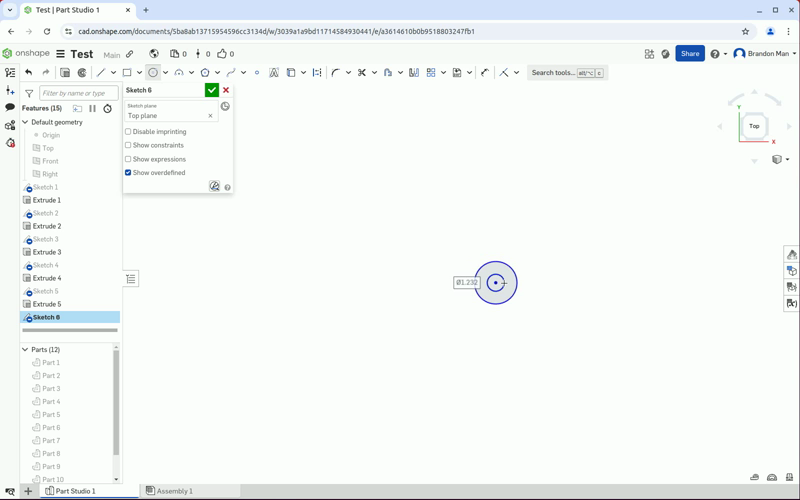
scroll(-6)
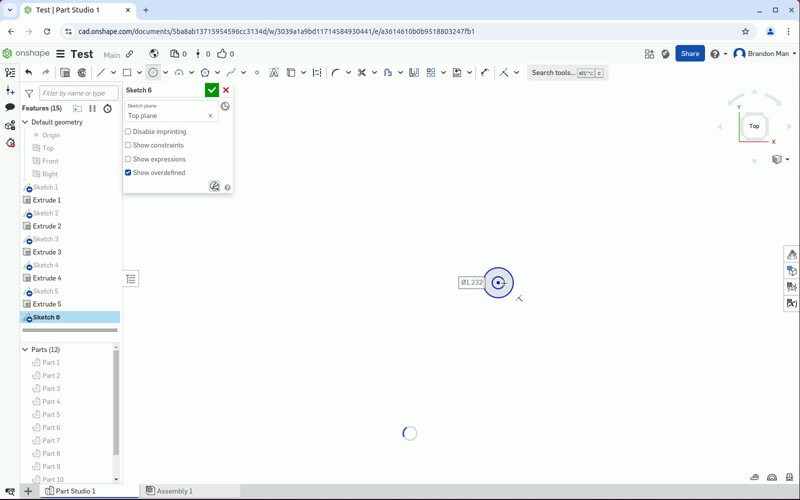
scroll(-6)
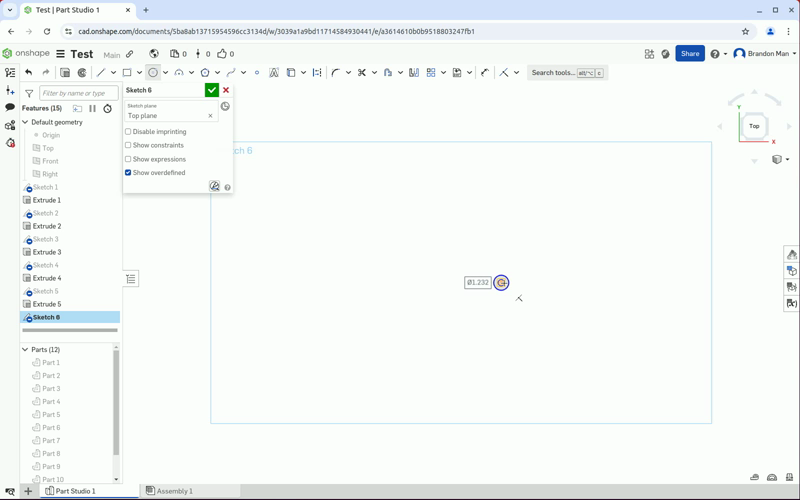
key(esc)
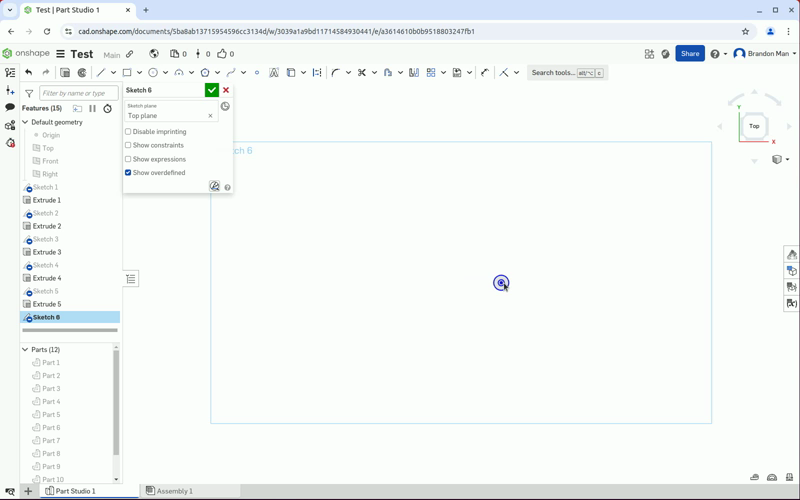
mouse_move(506, 287)
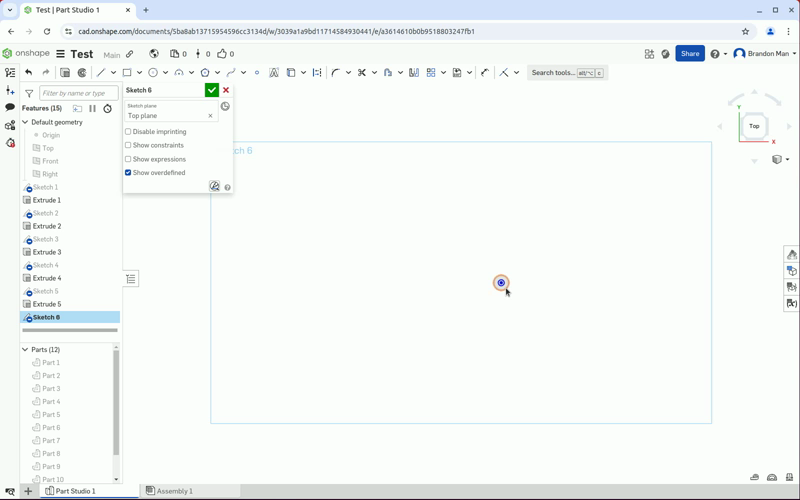
scroll(6)
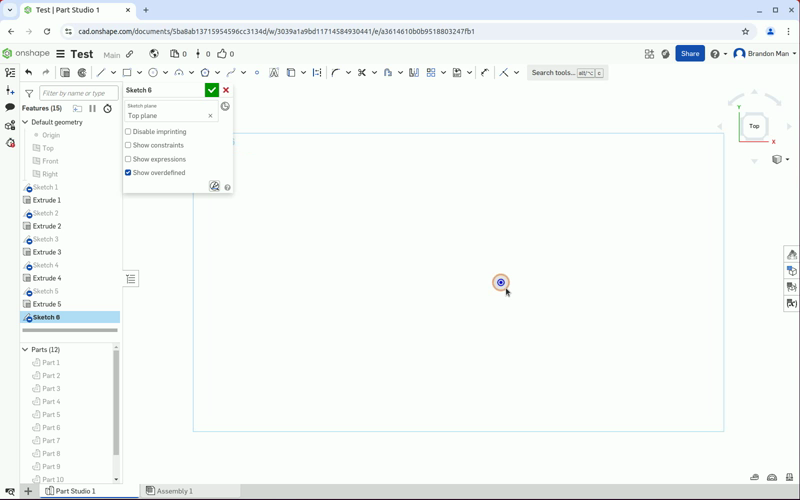
scroll(6)
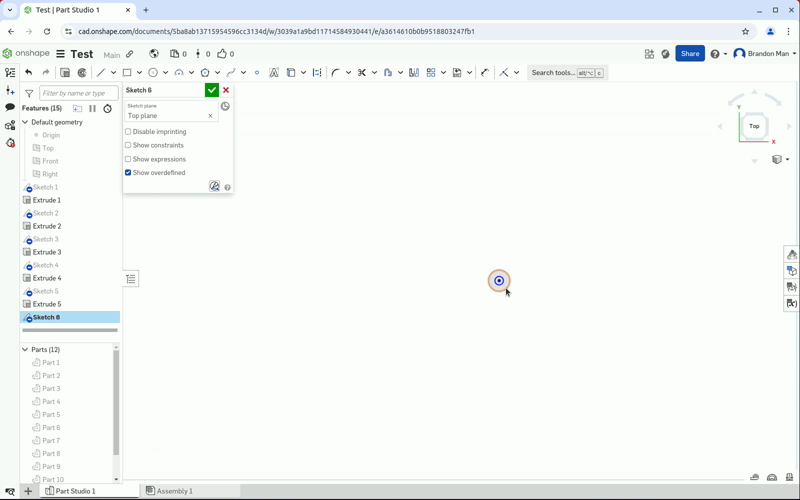
scroll(6)
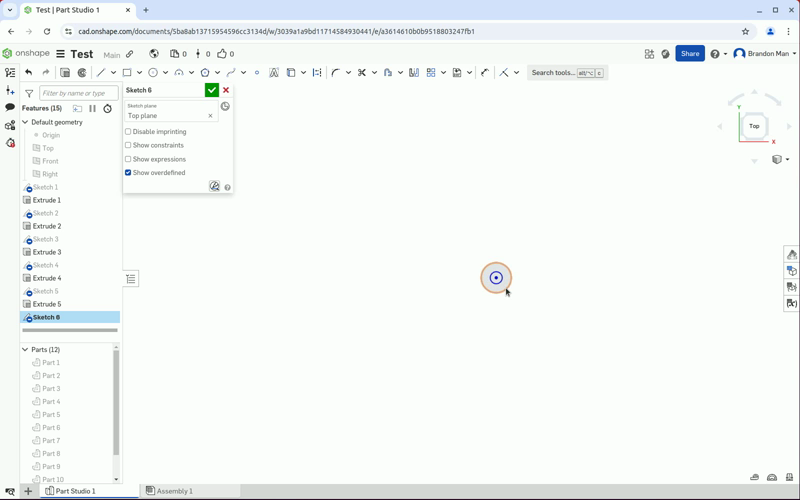
scroll(6)
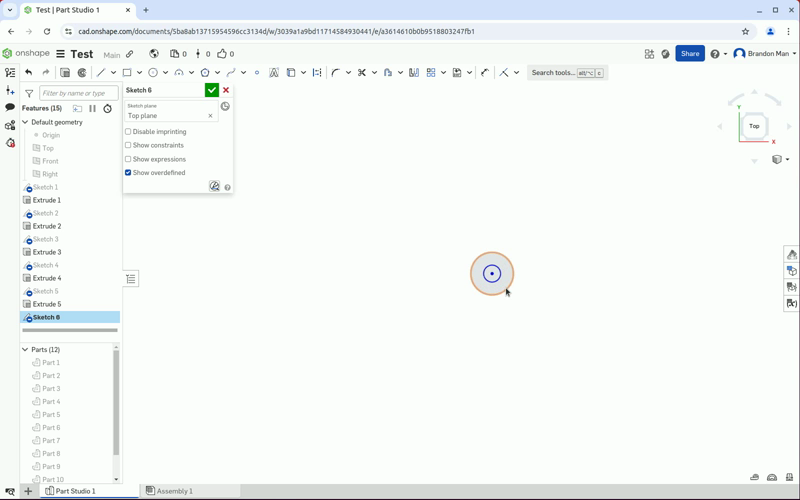
scroll(6)
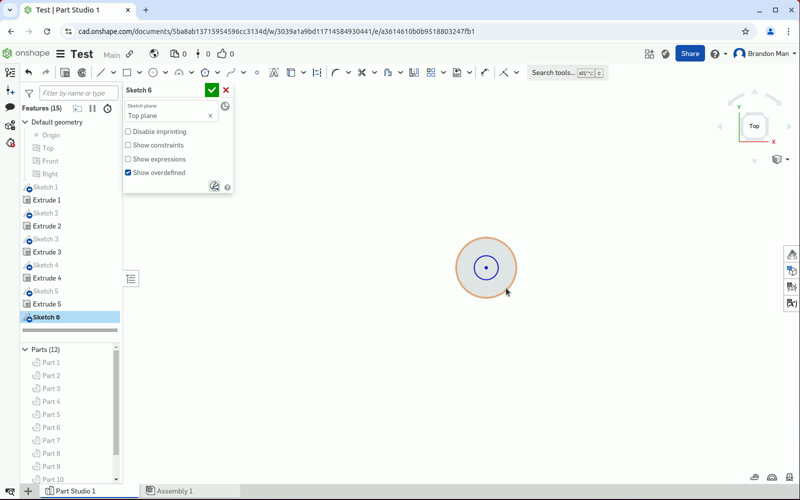
scroll(6)
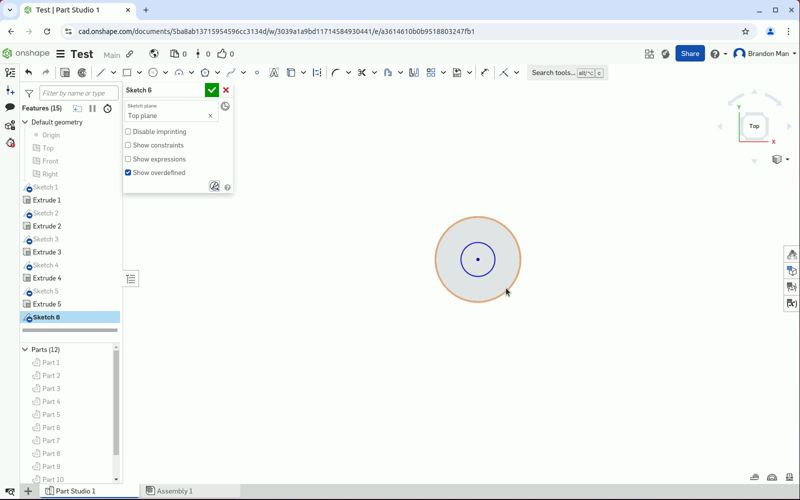
scroll(6)
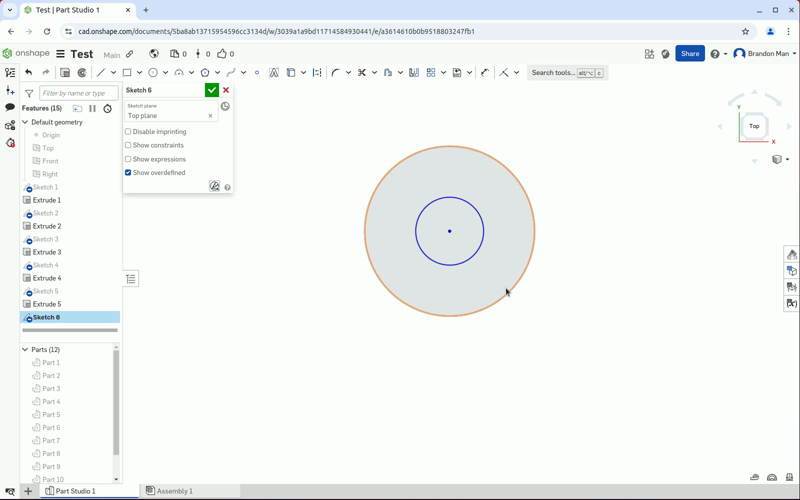
click(506, 287)
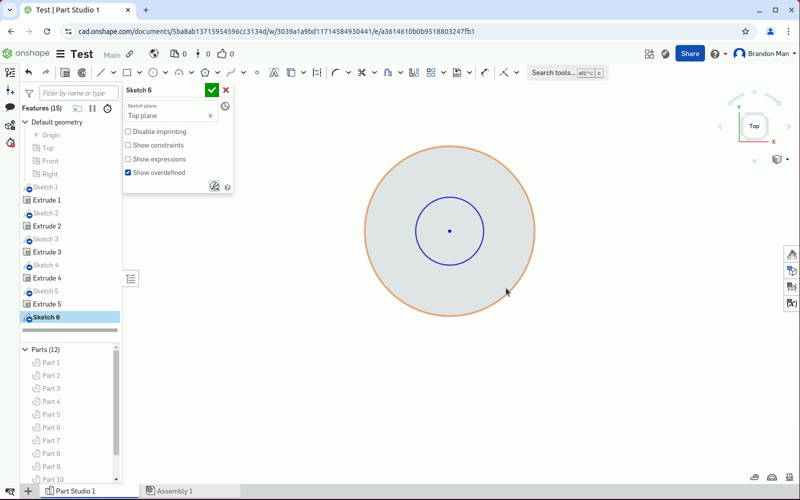
scroll(-6)
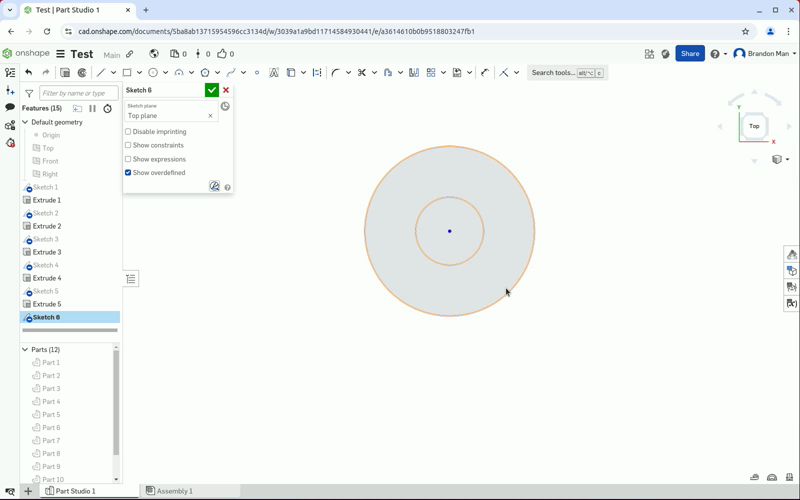
scroll(-6)
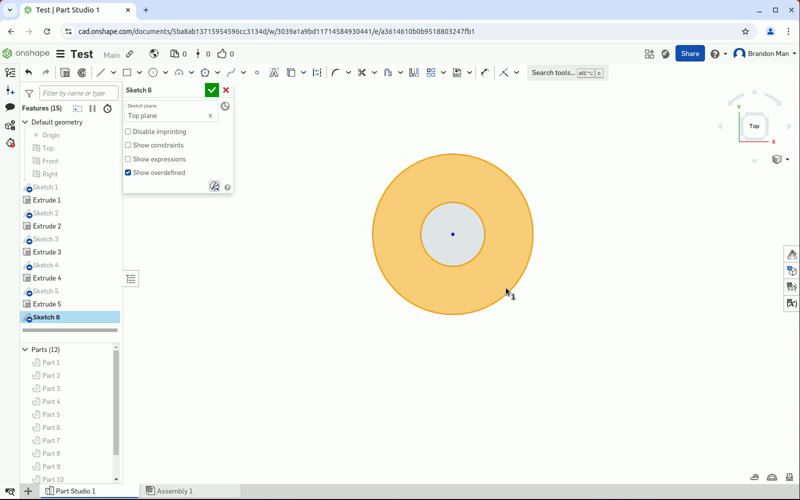
scroll(-6)
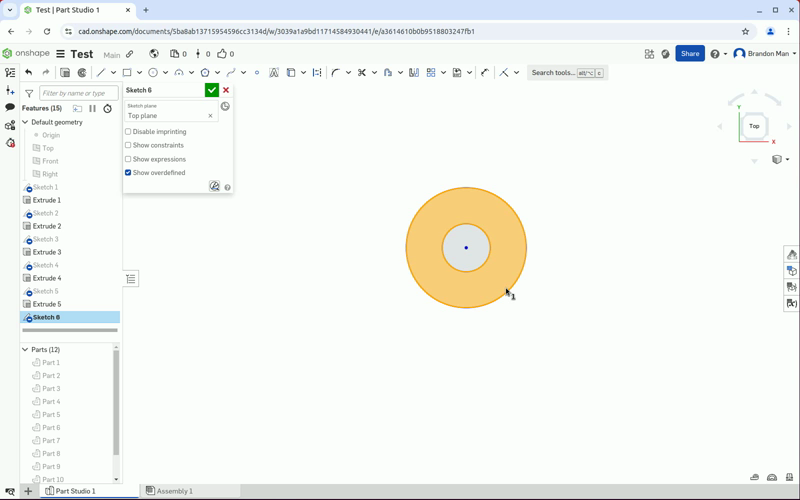
scroll(-6)
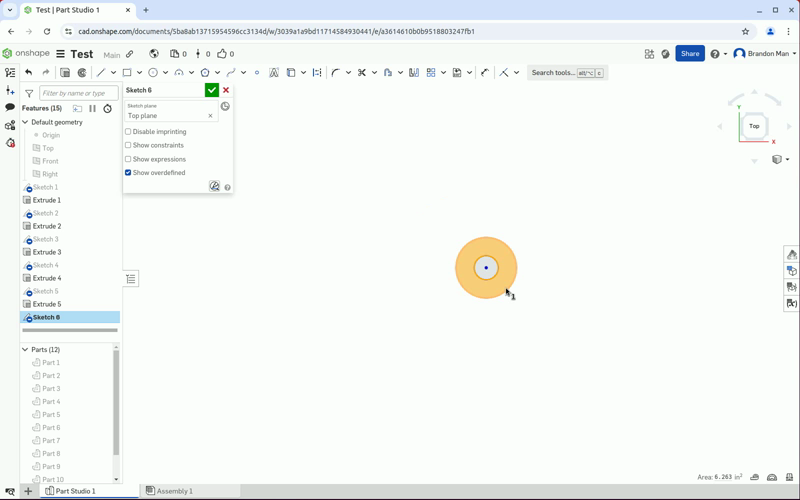
scroll(-6)
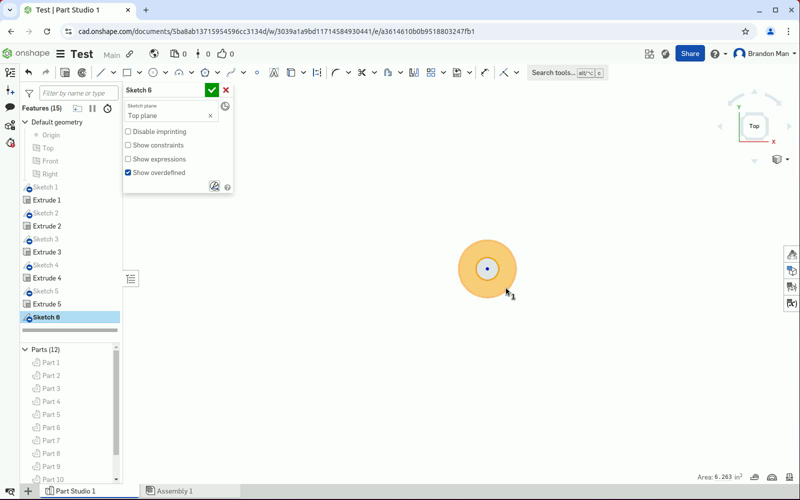
scroll(-6)
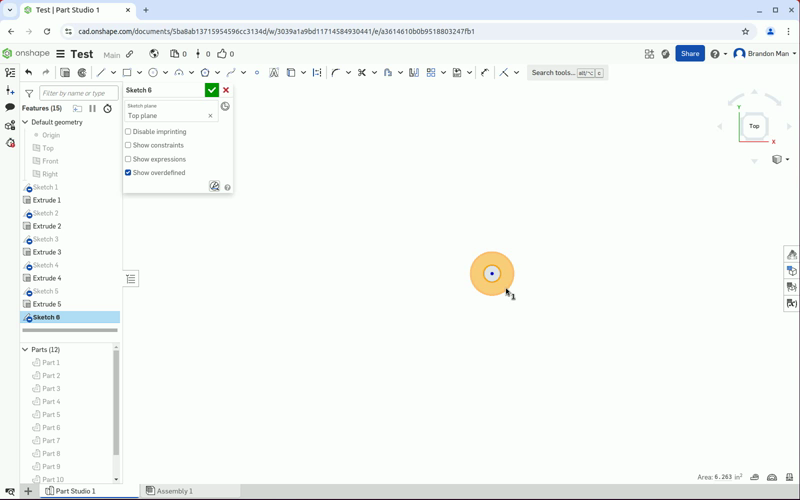
scroll(-6)
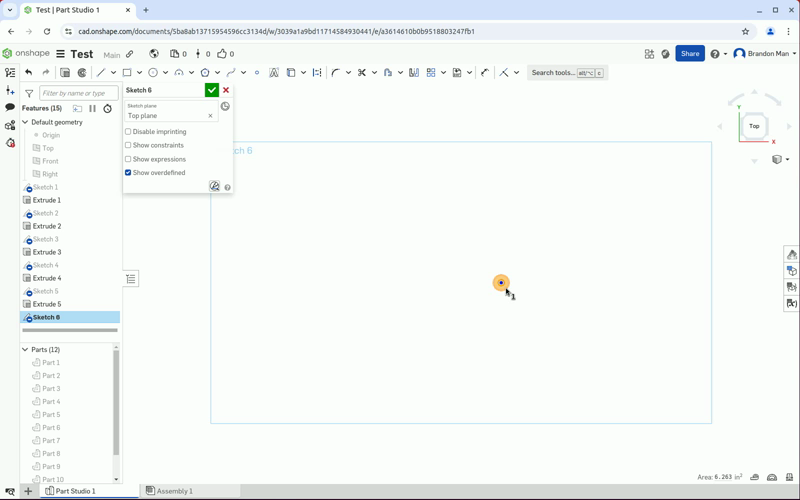
mouse_move(69, 352)
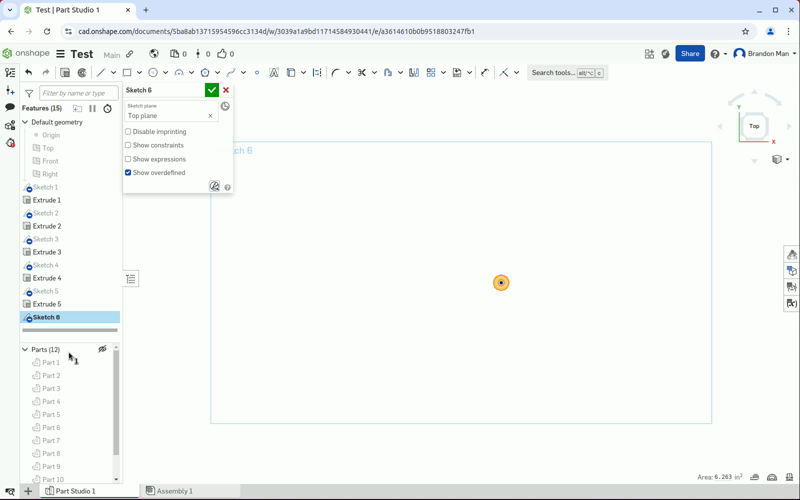
key(shift+y)
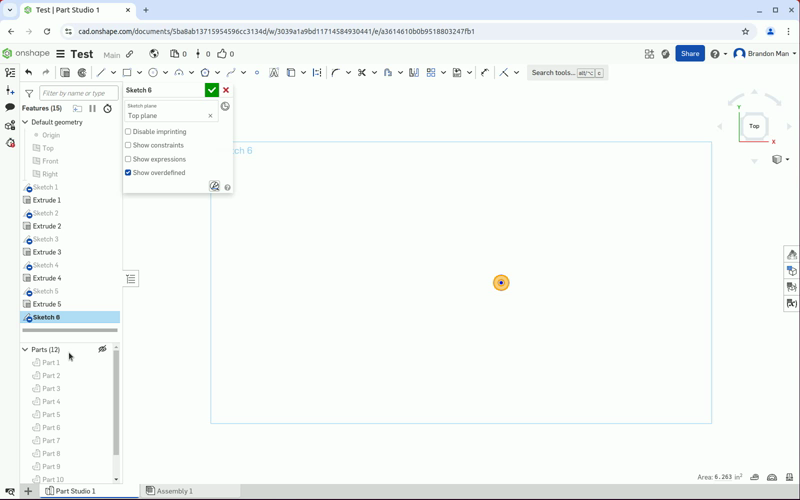
key(shift+e)
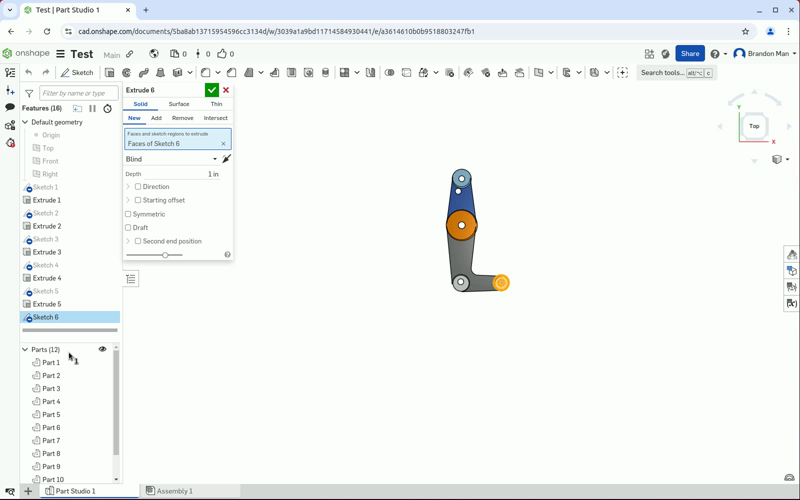
mouse_move(143, 106)
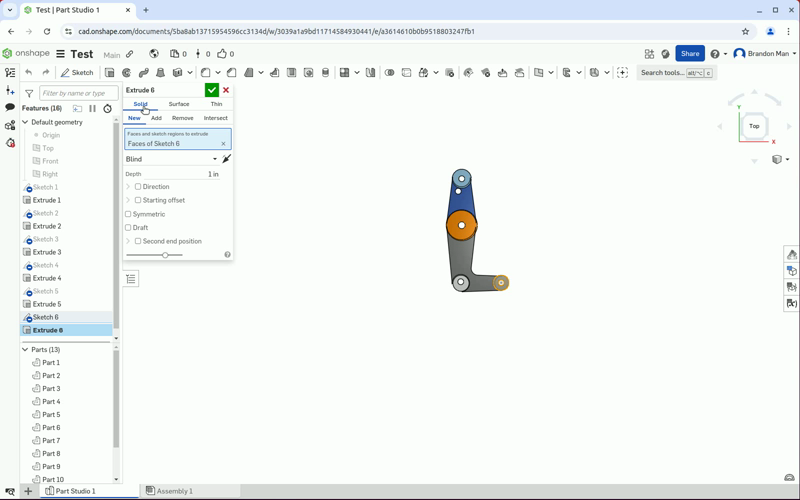
click(143, 106)
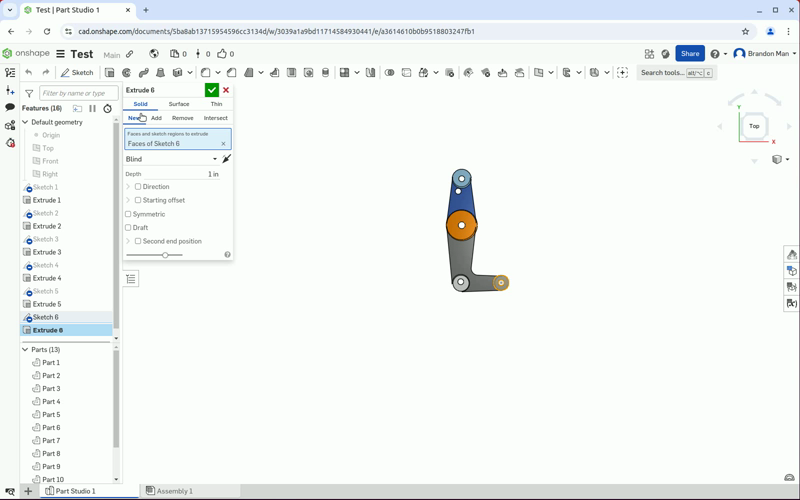
mouse_move(137, 120)
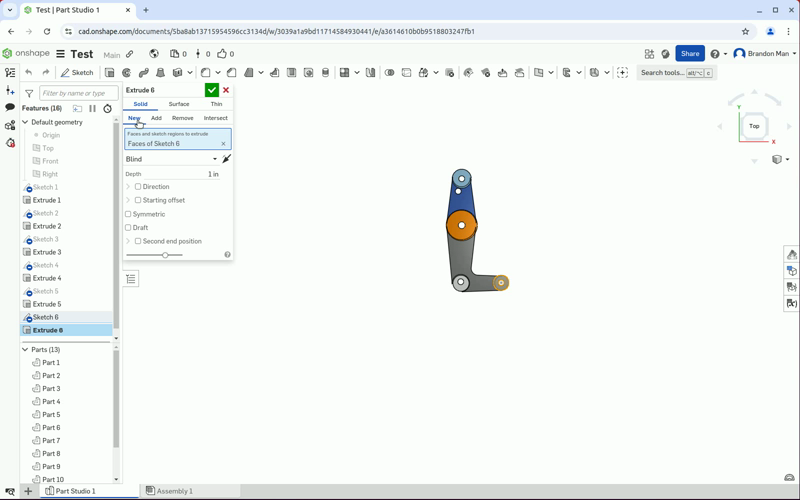
click(137, 120)
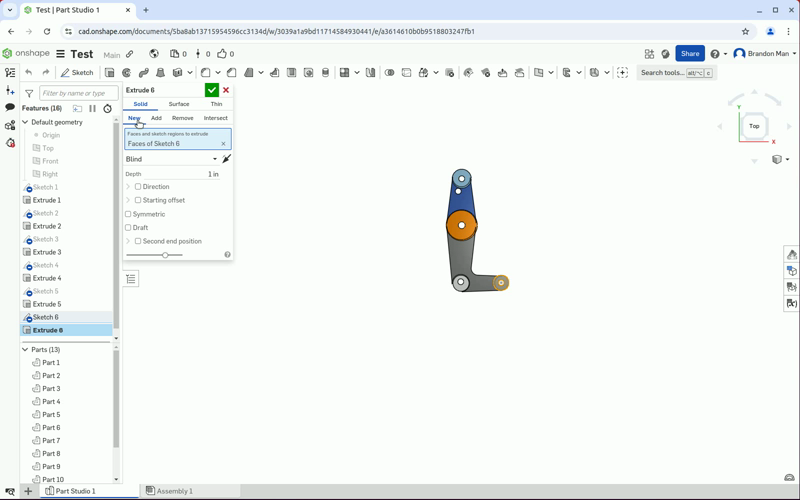
key(tab, 4)
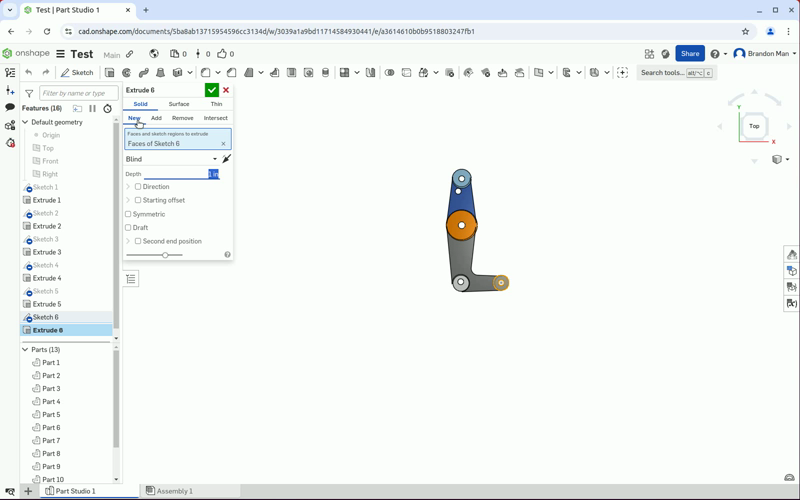
text(0.481)
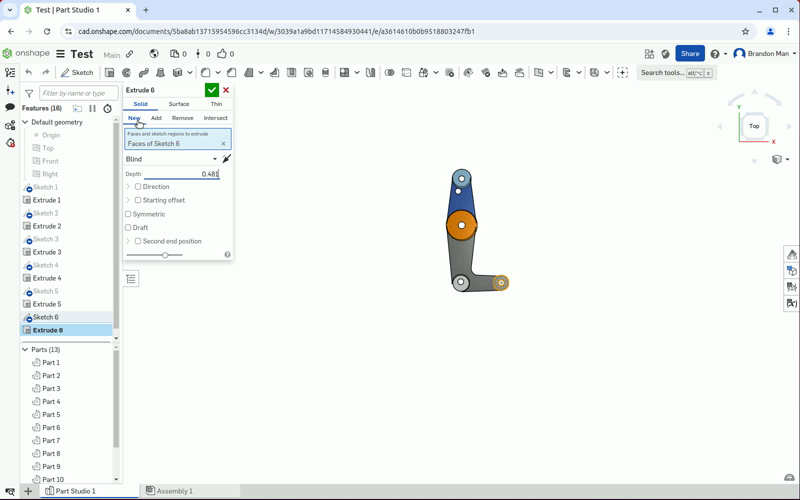
key(enter)
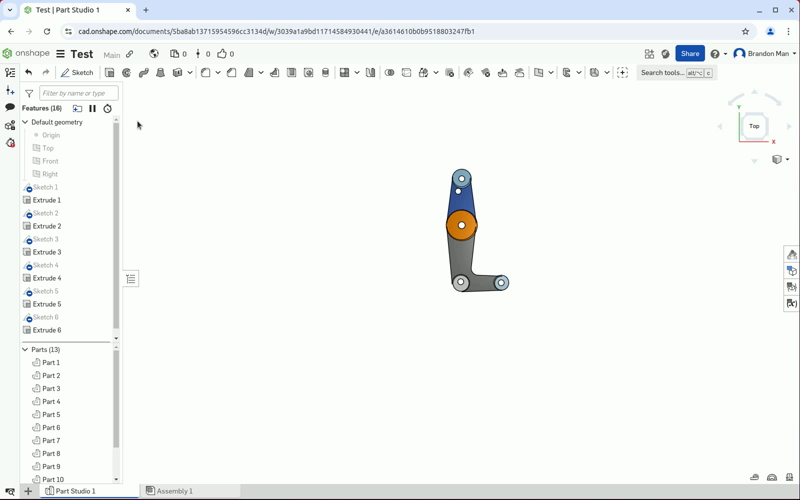
key(shift+h)
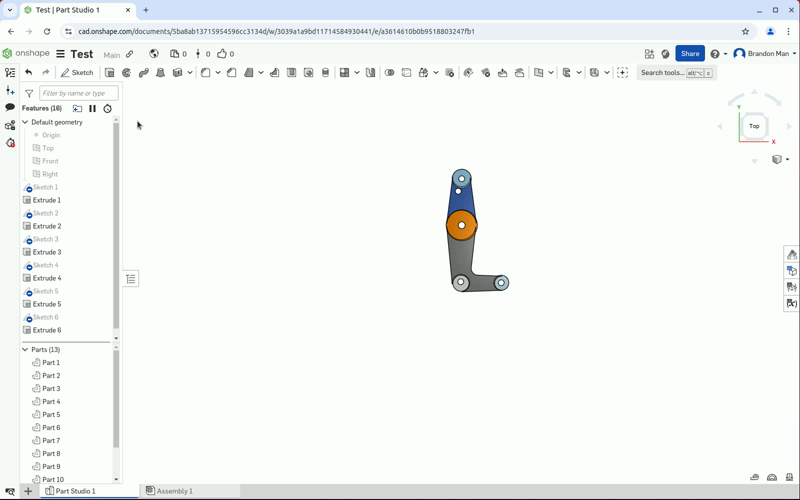
key(shift+h)
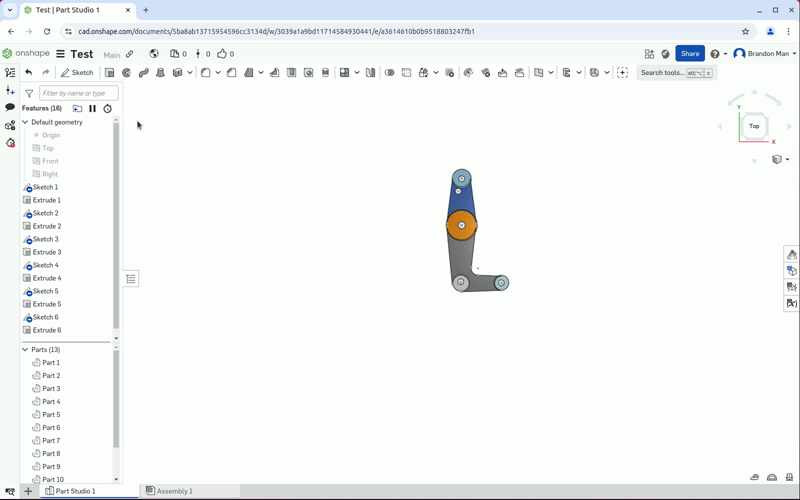
key(shift+7)
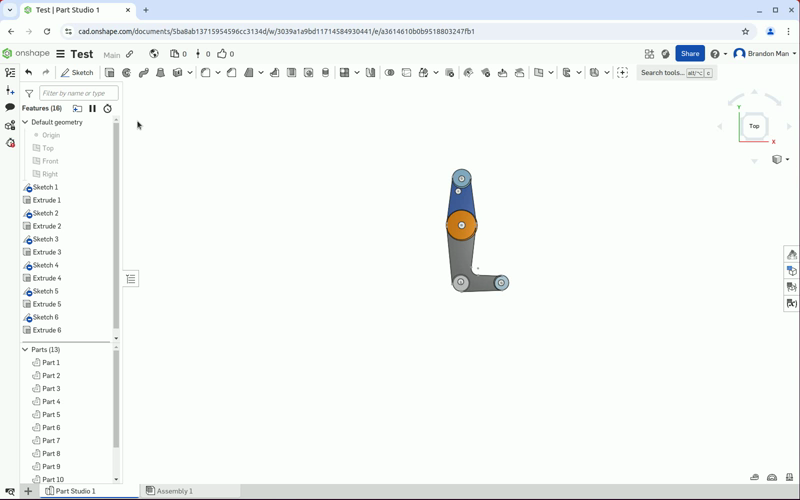
key(up, 3)
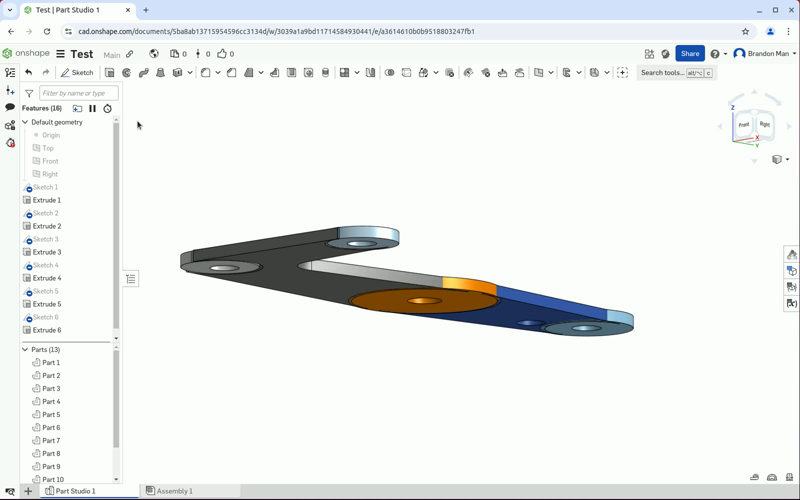
key(left, 3)
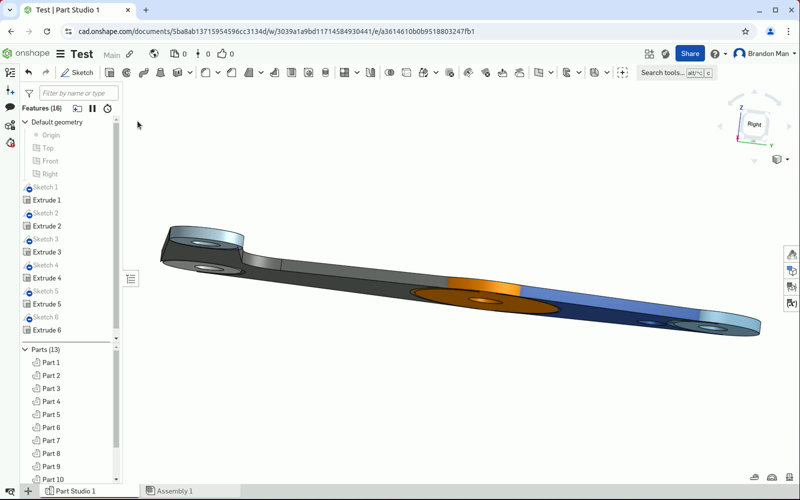
key(right, 3)
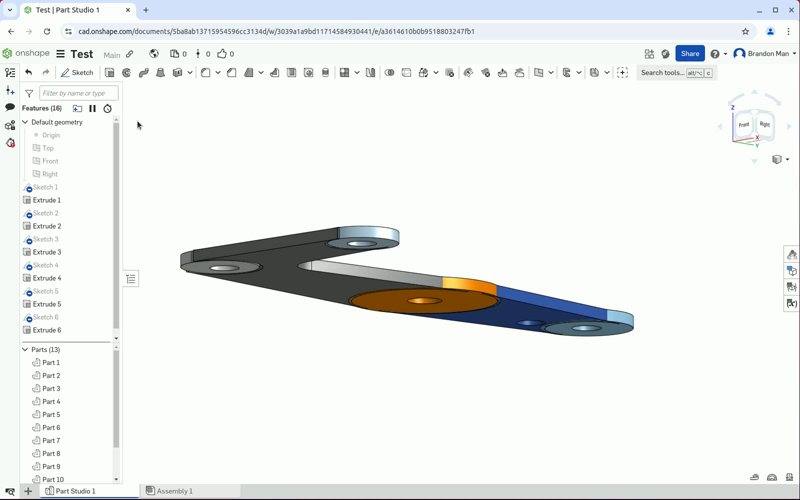
key(down, 3)
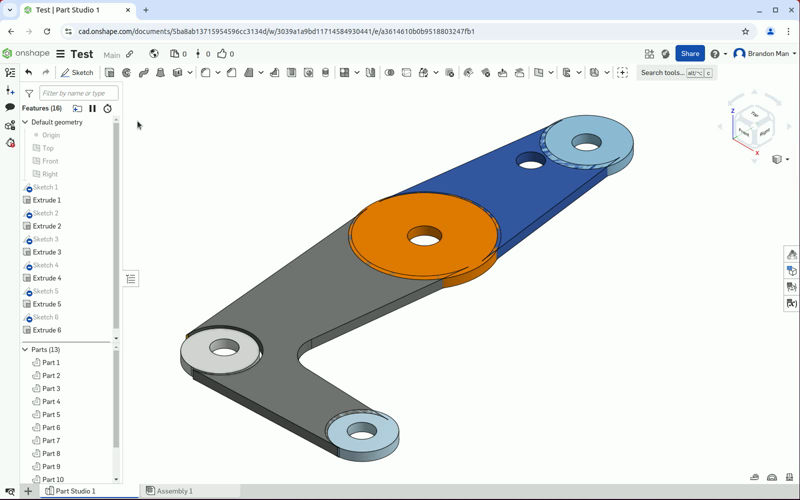
mouse_move(69, 189)
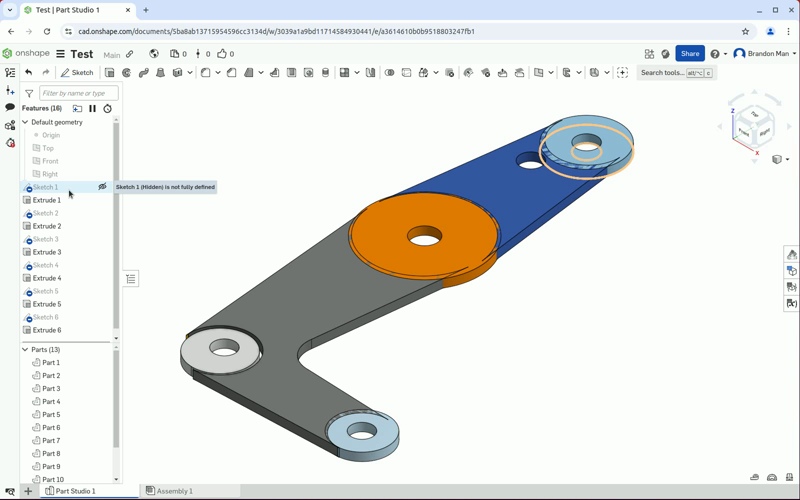
click(69, 189)